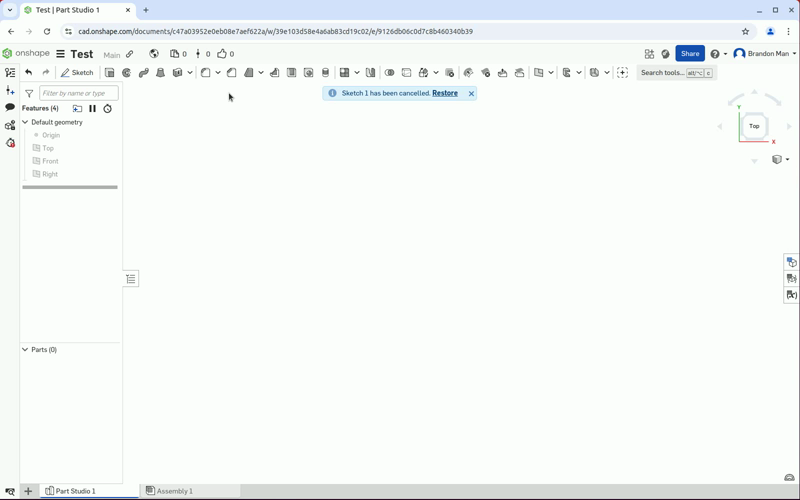
key(shift+h)
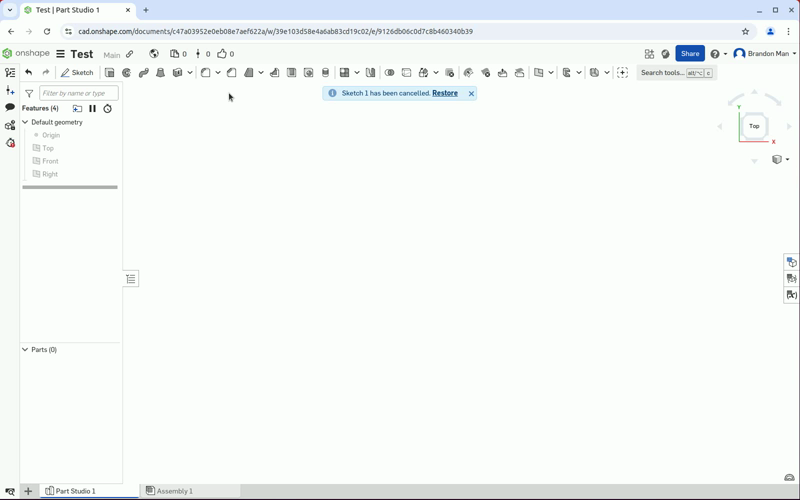
key(shift+s)
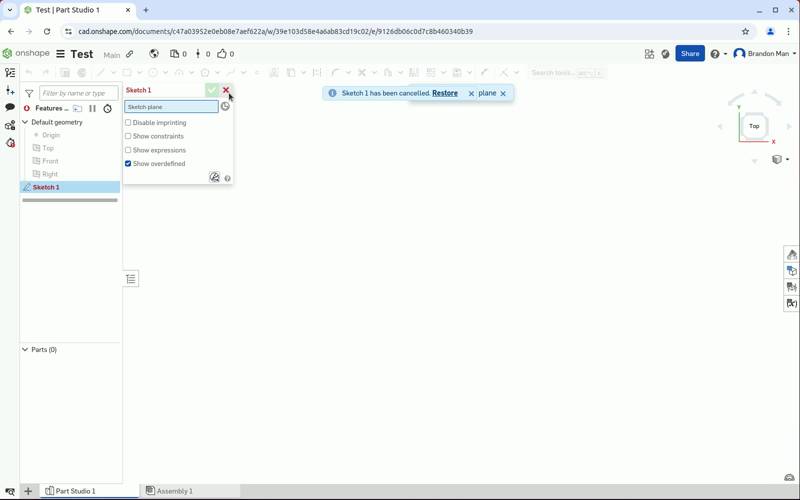
mouse_move(73, 150)
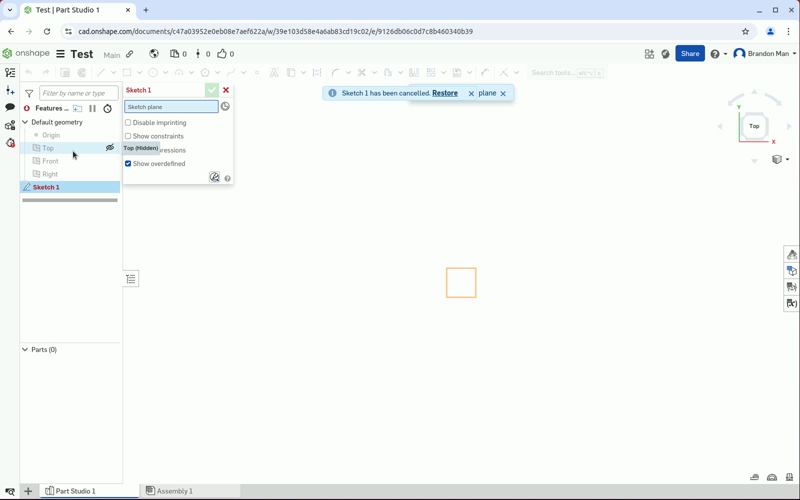
click(73, 150)
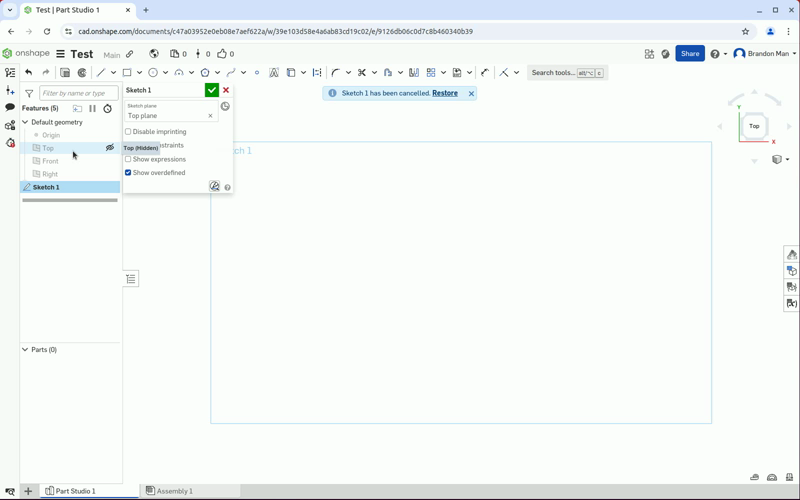
mouse_move(73, 352)
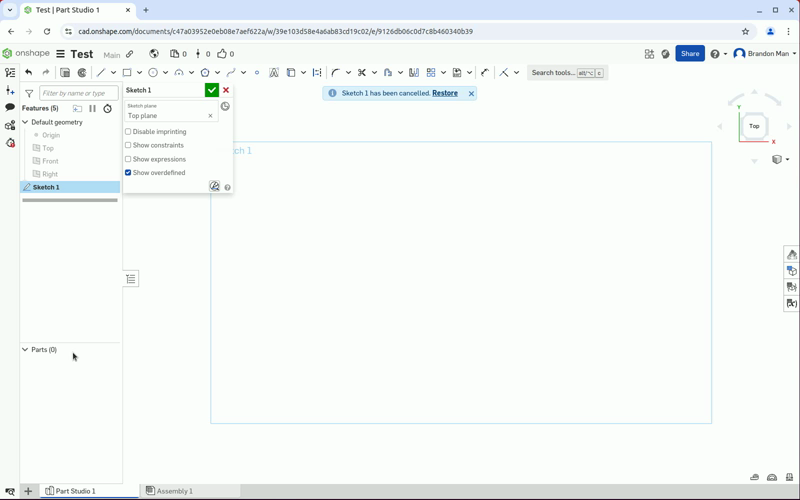
key(y)
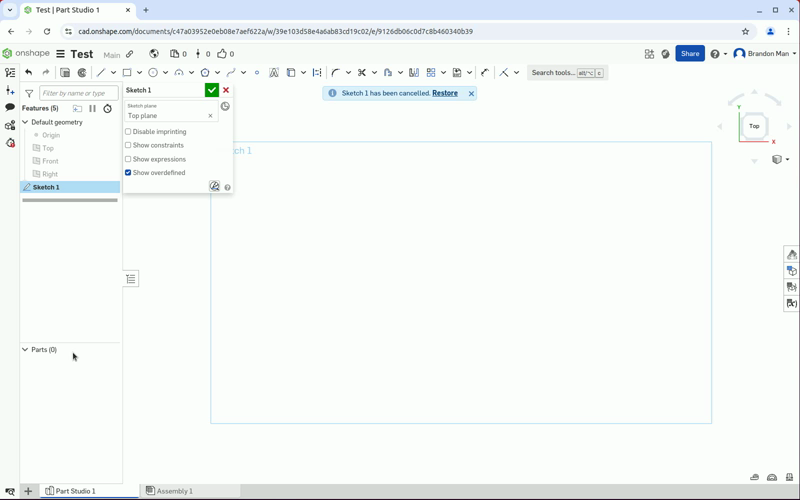
key(l)
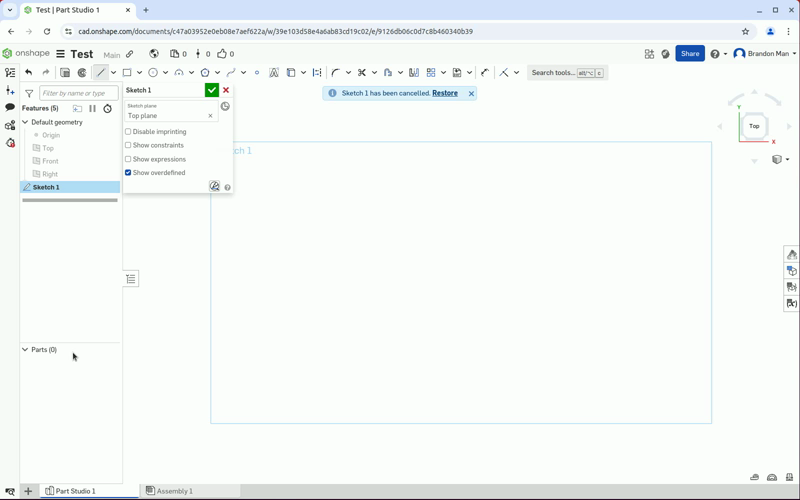
key_down(shift)
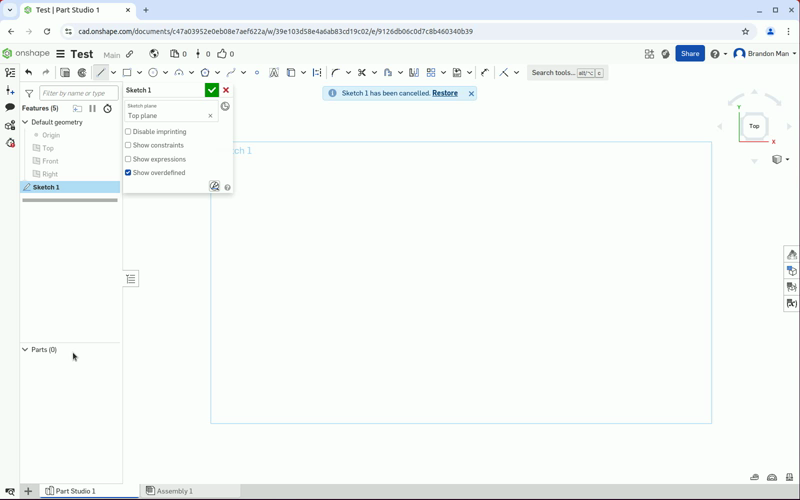
mouse_move(516, 329)
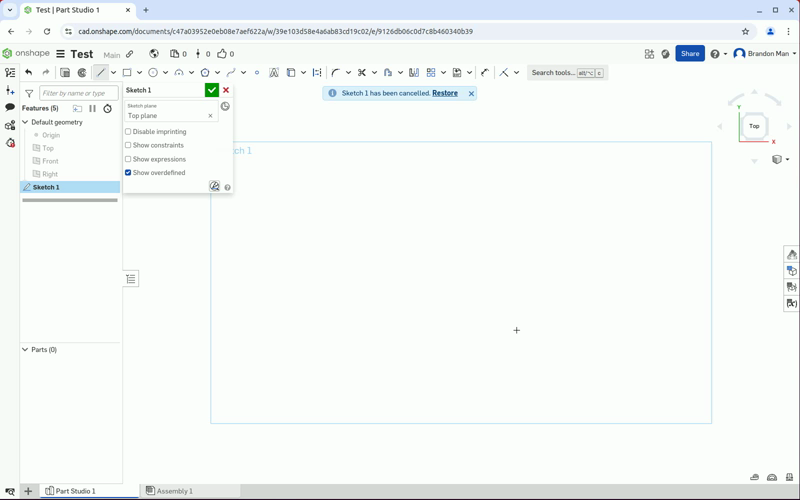
click(516, 329)
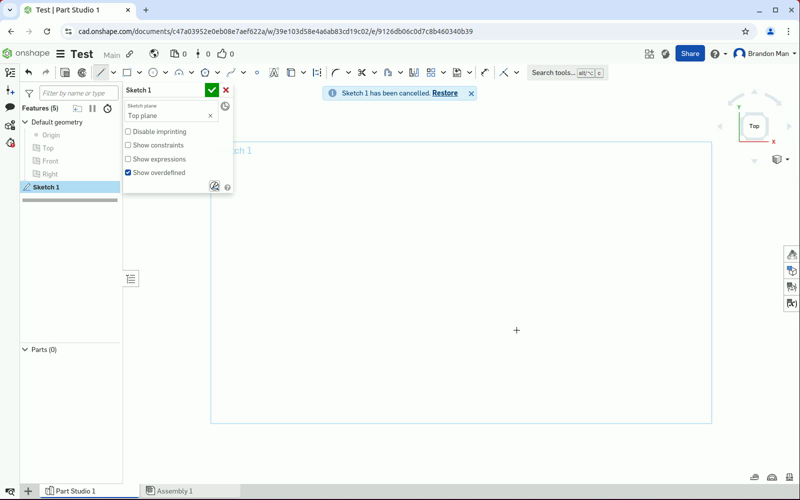
key_up(shift)
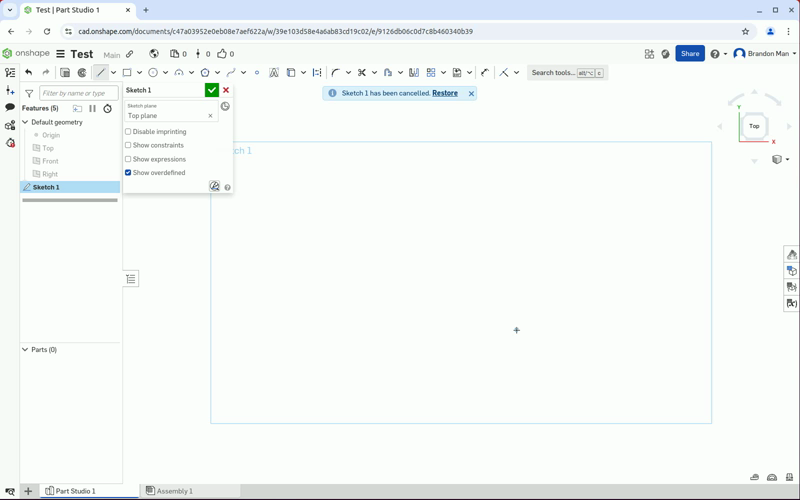
key_down(shift)
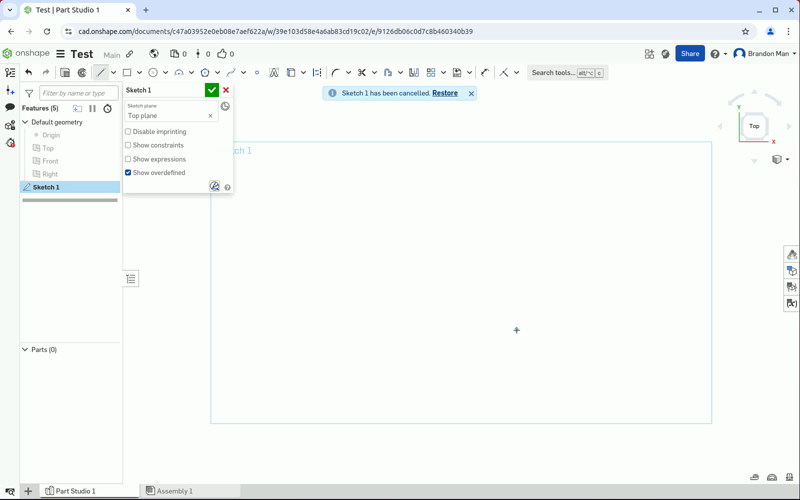
mouse_move(546, 329)
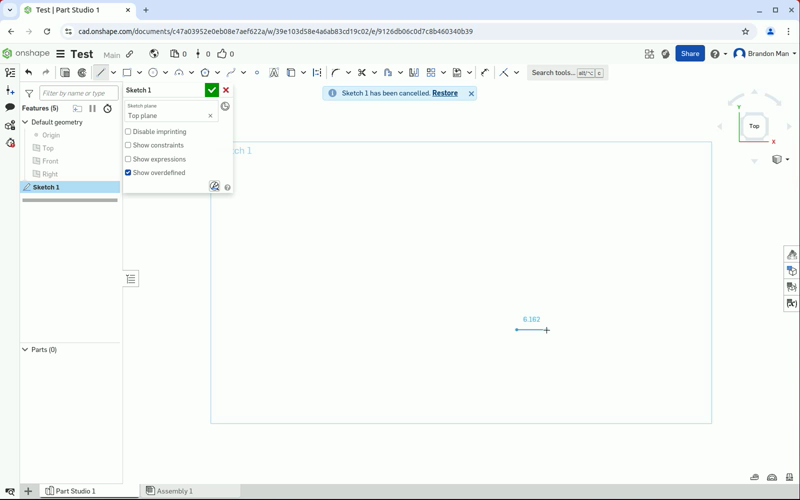
mouse_move(573, 329)
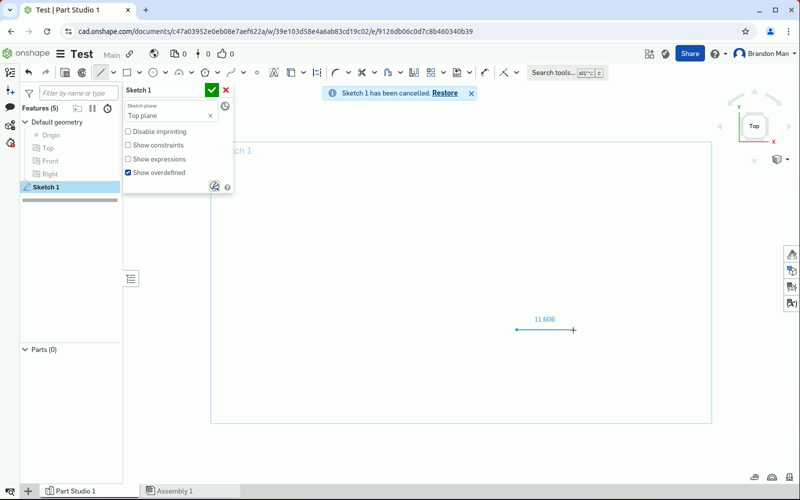
click(573, 329)
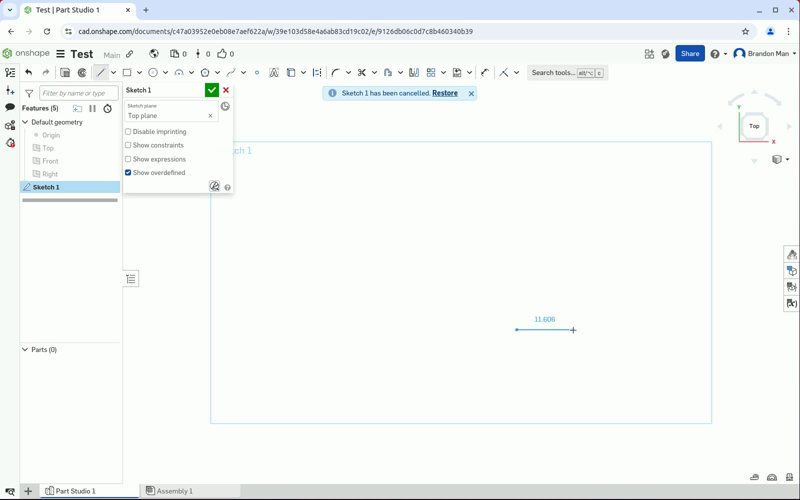
key_up(shift)
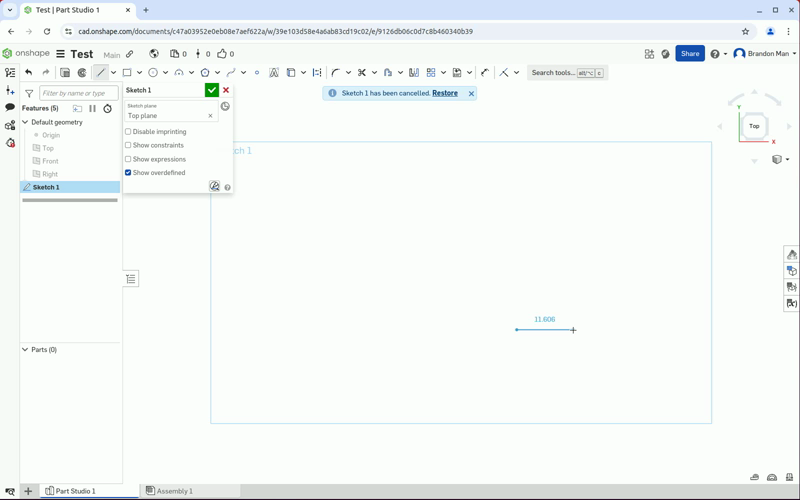
key_down(shift)
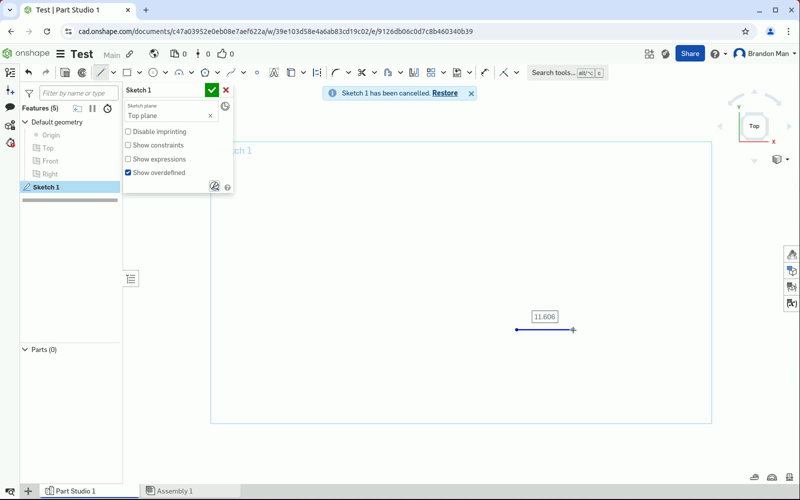
mouse_move(589, 329)
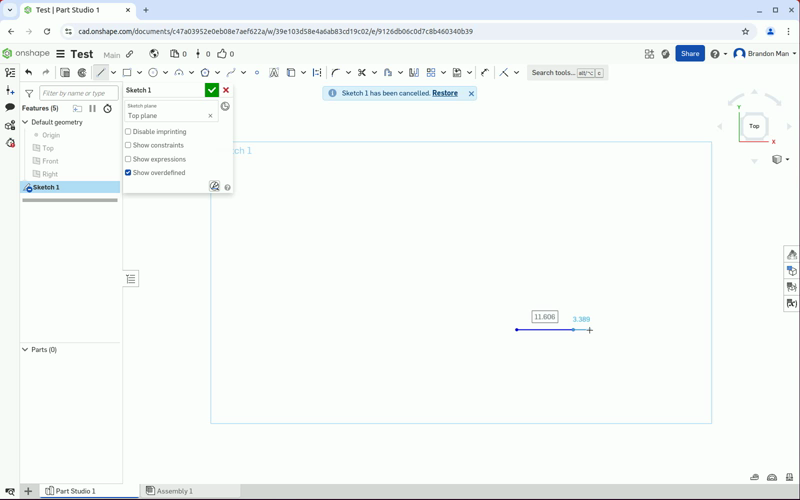
mouse_move(573, 292)
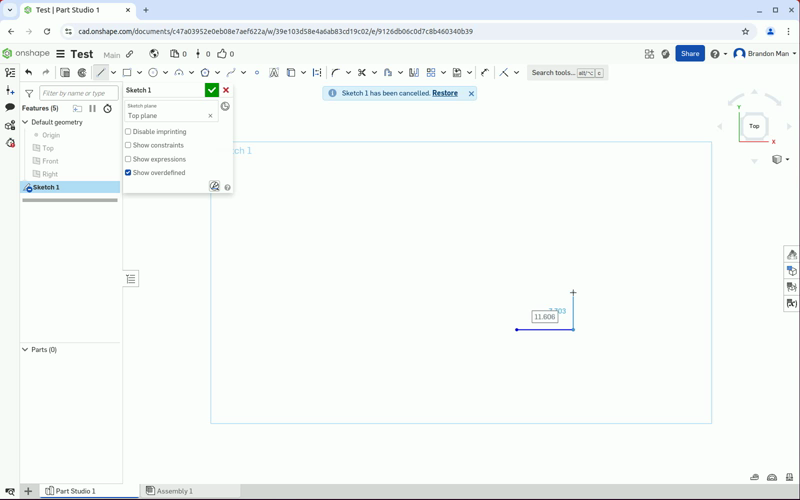
click(573, 292)
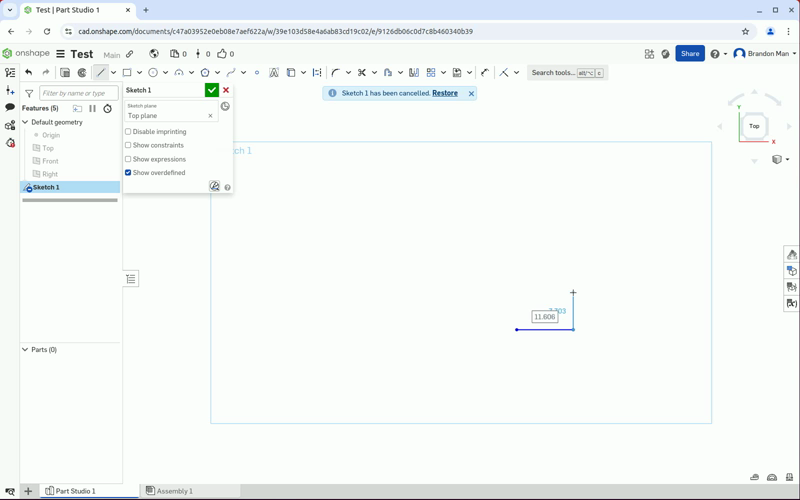
key_up(shift)
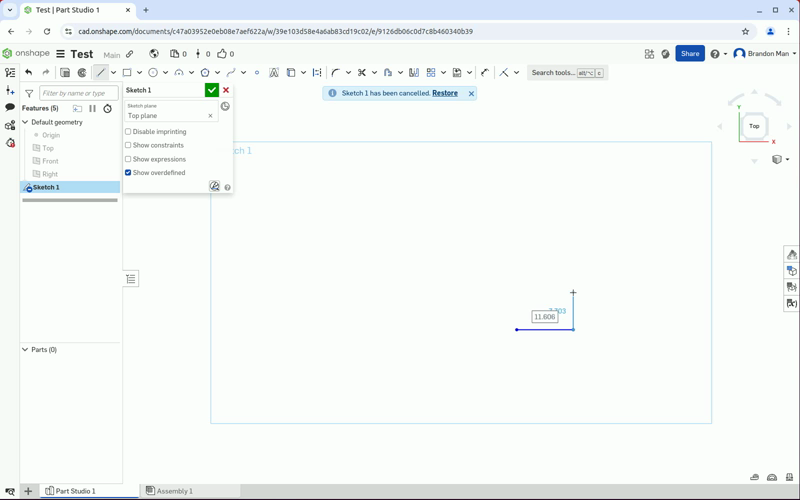
key_down(shift)
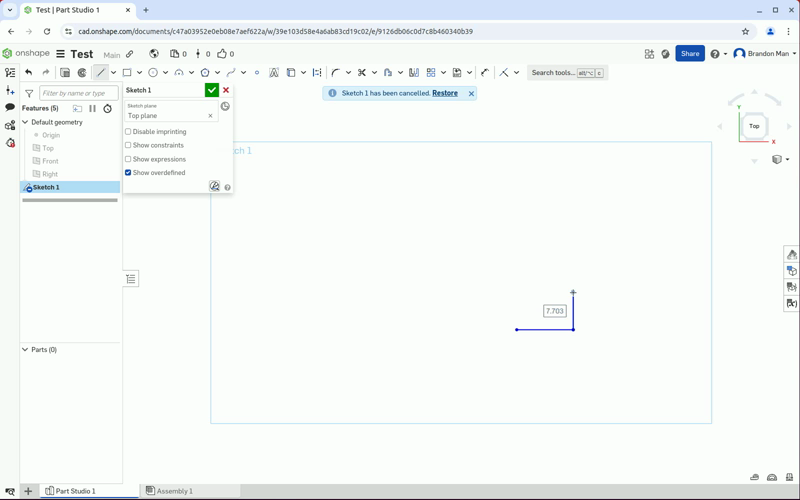
mouse_move(589, 292)
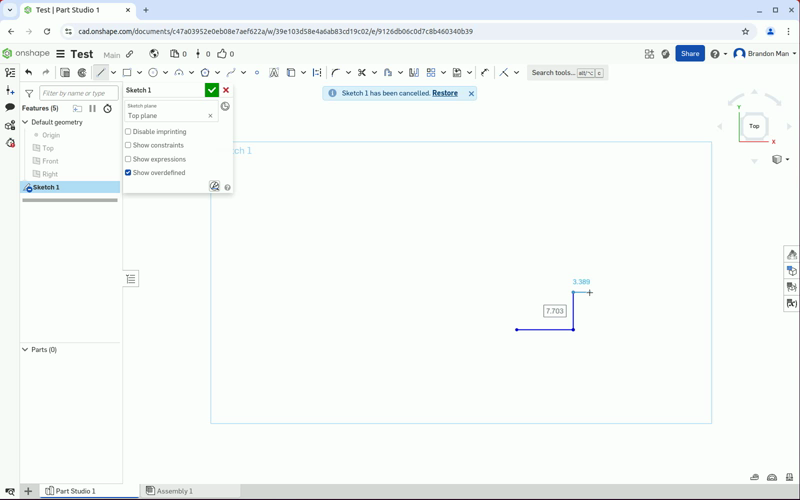
mouse_move(535, 292)
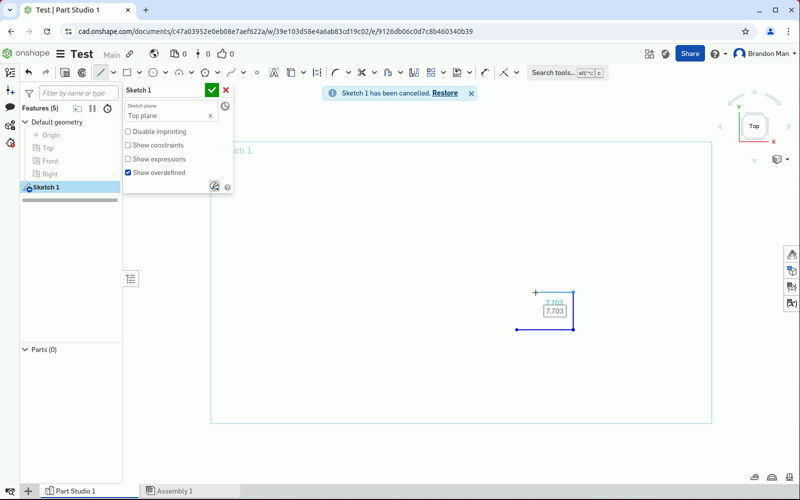
click(535, 292)
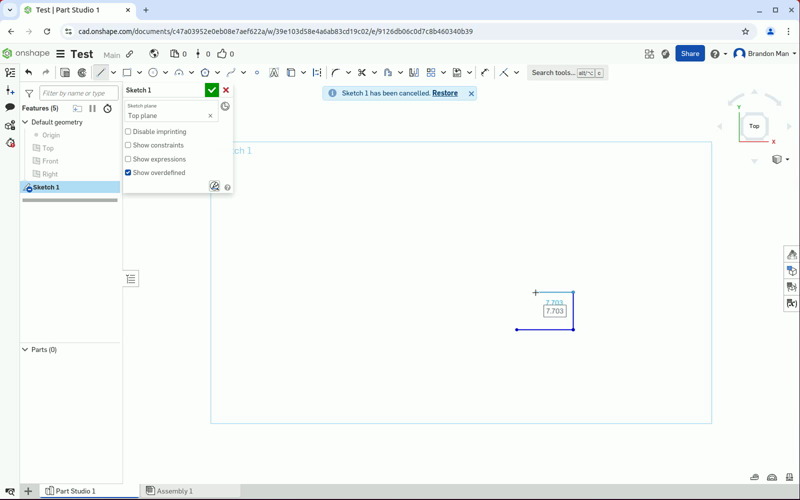
key_up(shift)
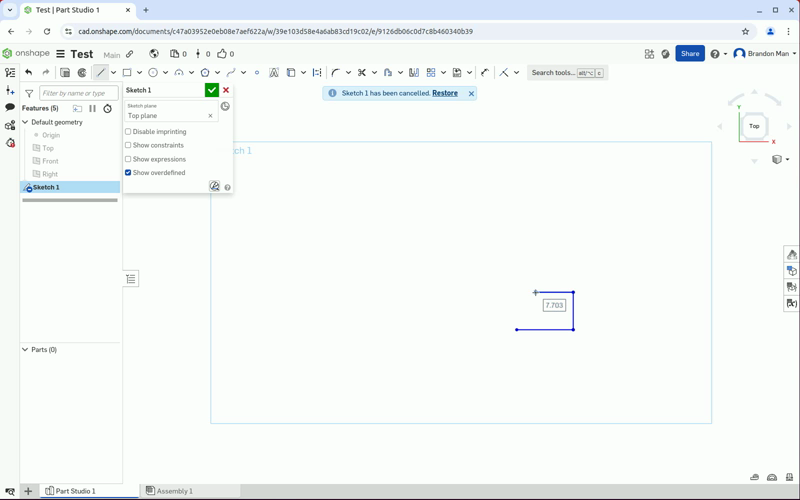
key_down(shift)
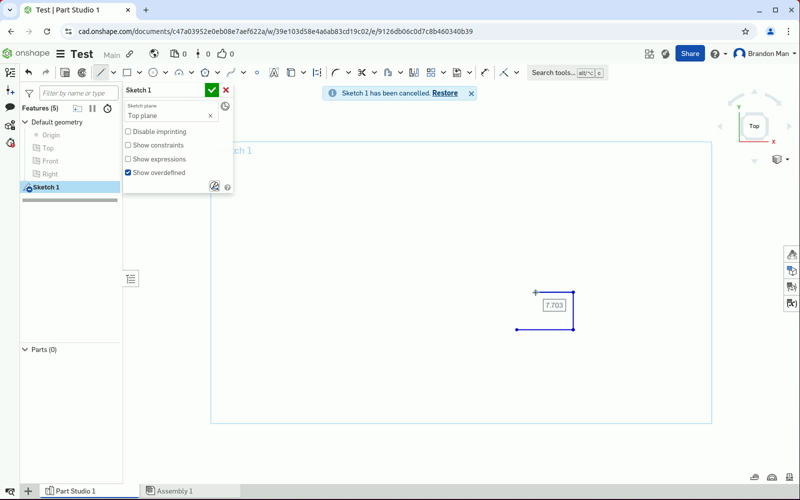
mouse_move(565, 292)
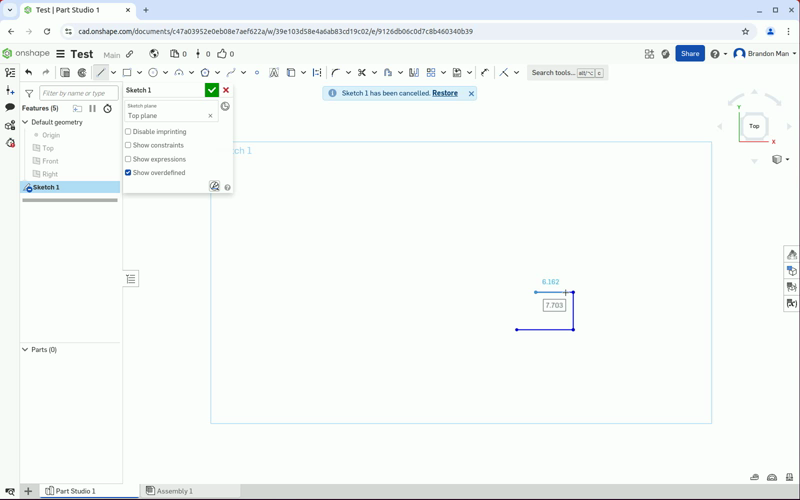
mouse_move(535, 273)
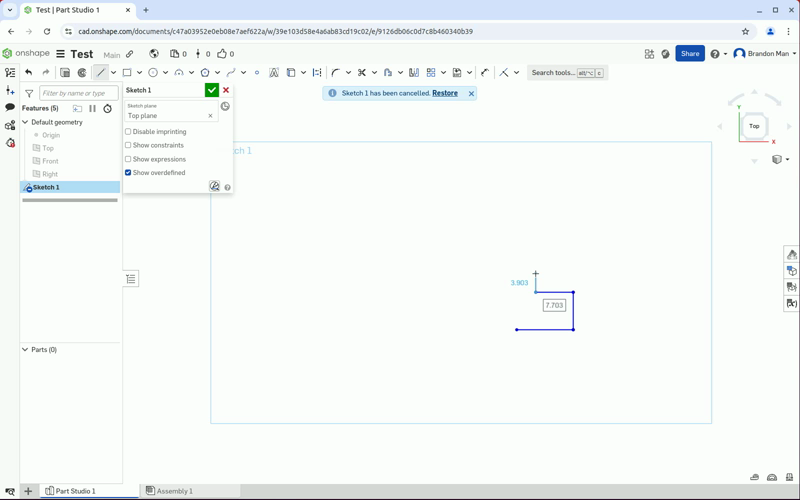
click(535, 273)
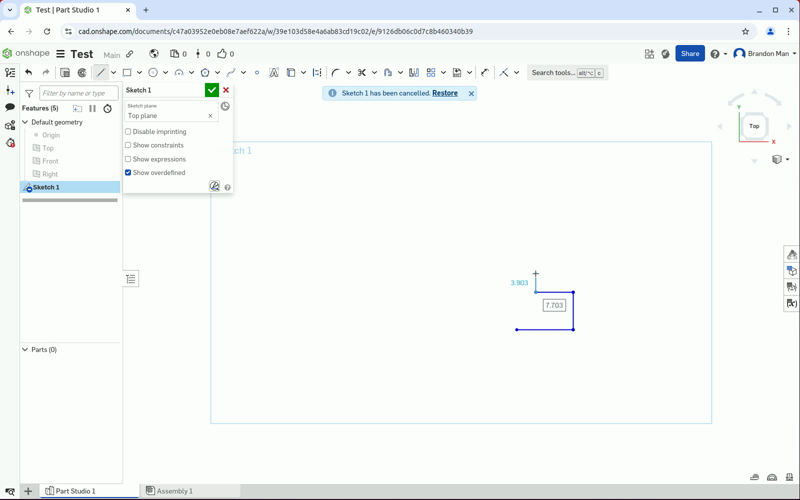
key_up(shift)
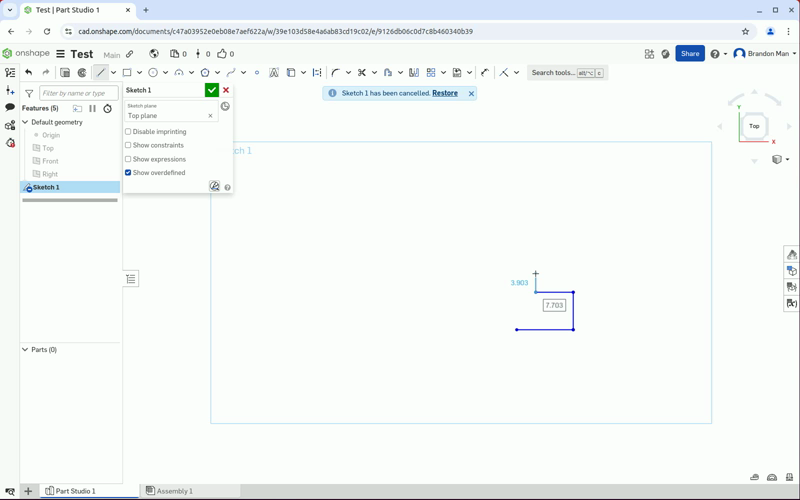
key_down(shift)
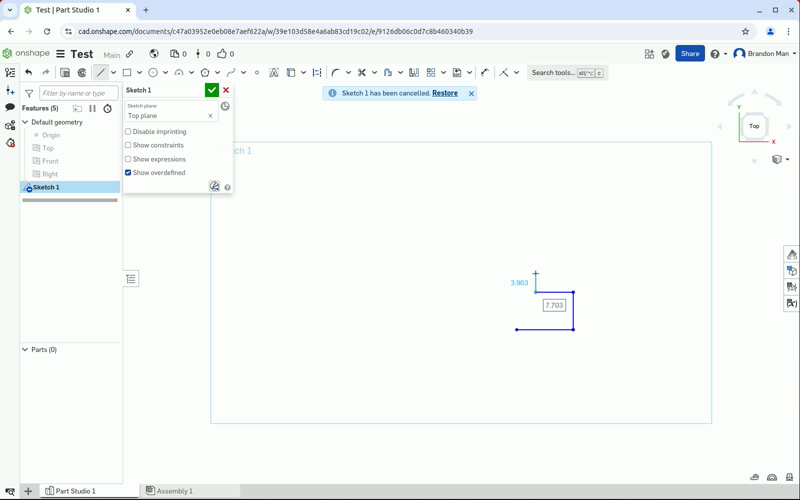
mouse_move(565, 273)
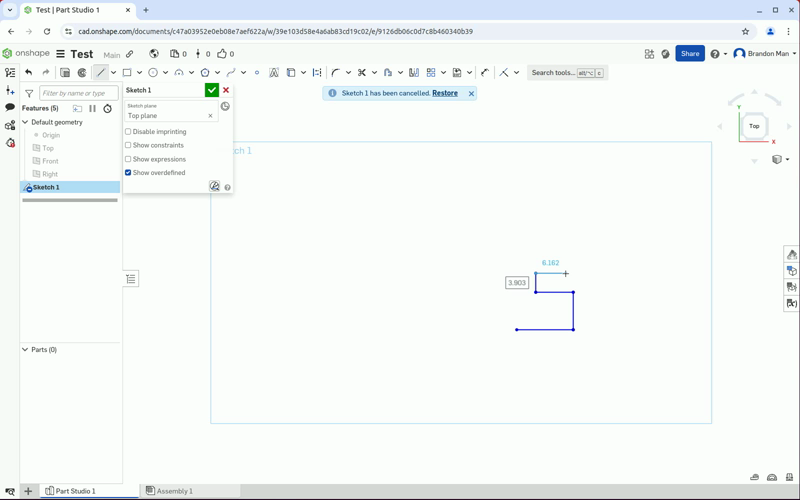
mouse_move(573, 273)
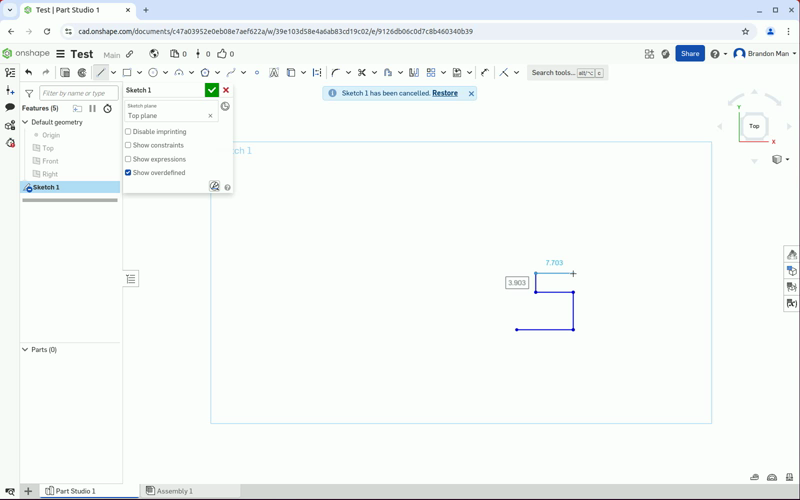
click(573, 273)
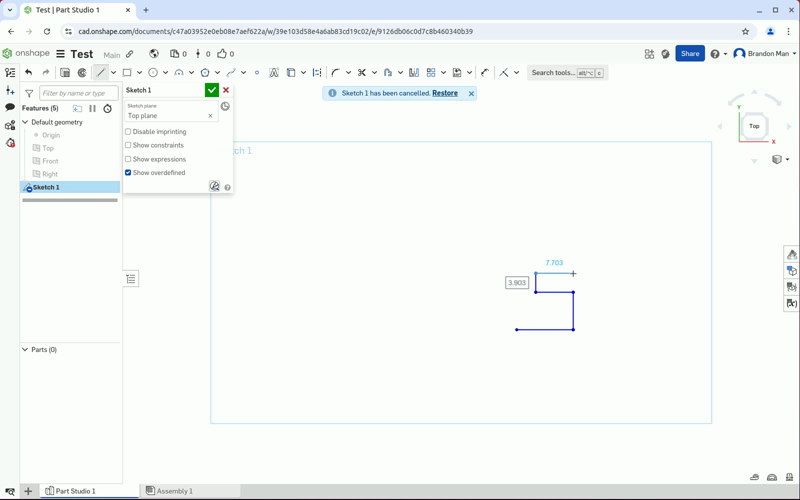
key_up(shift)
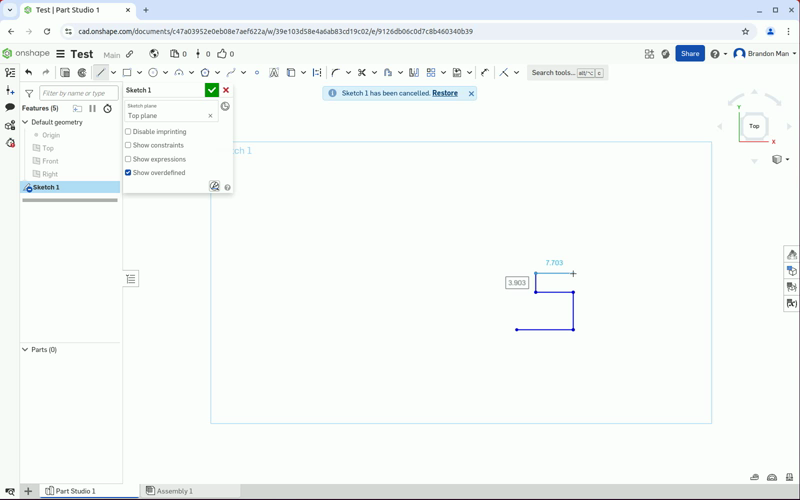
key_down(shift)
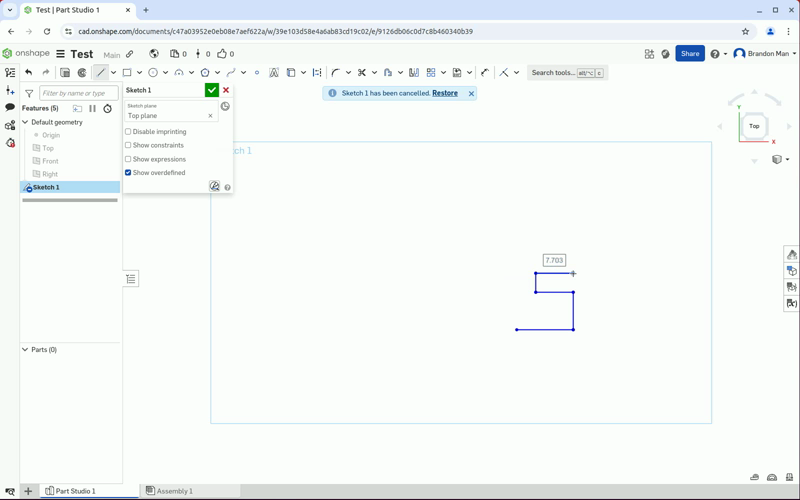
mouse_move(589, 273)
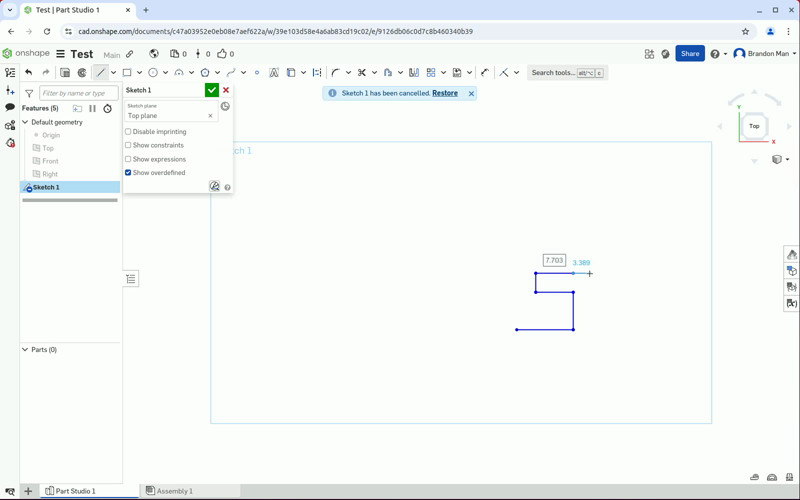
mouse_move(573, 235)
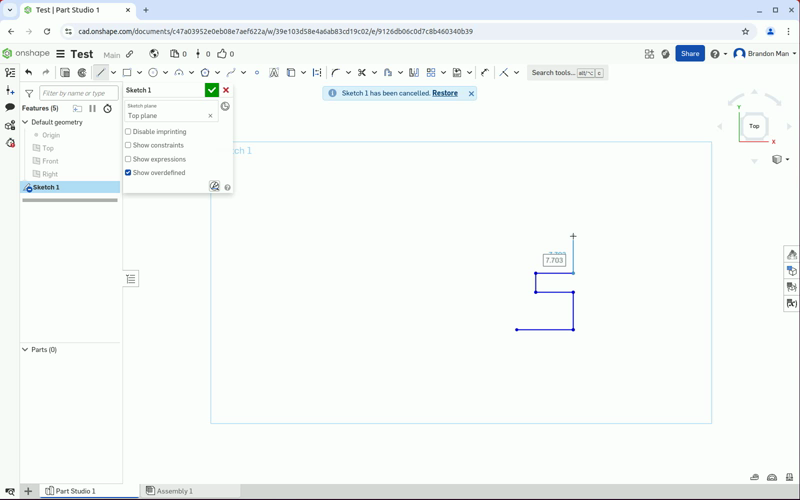
click(573, 235)
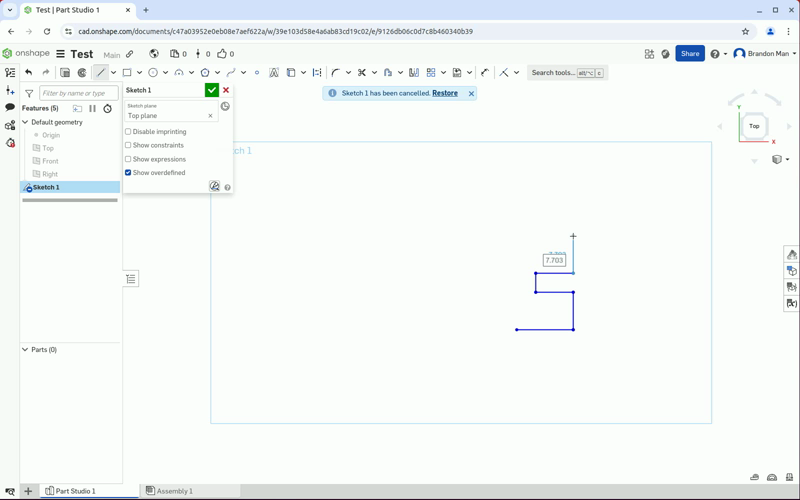
key_up(shift)
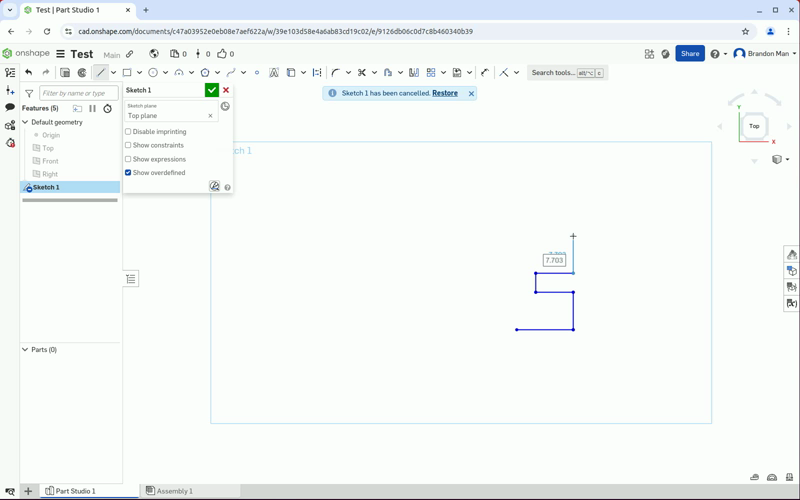
key_down(shift)
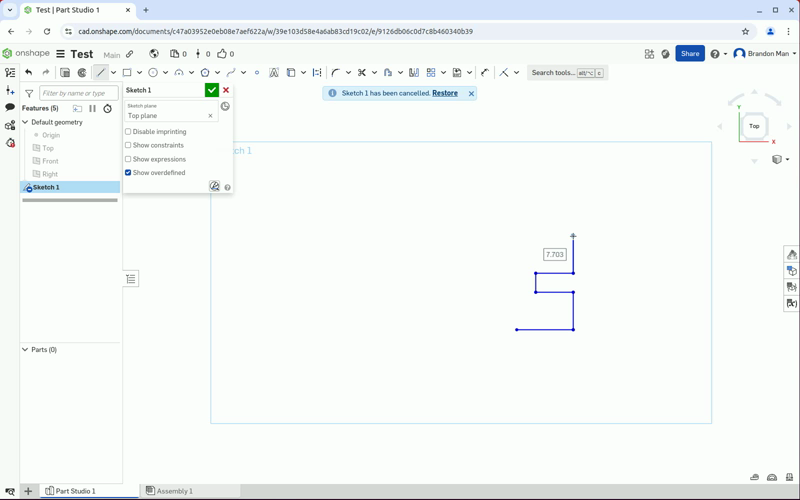
mouse_move(589, 235)
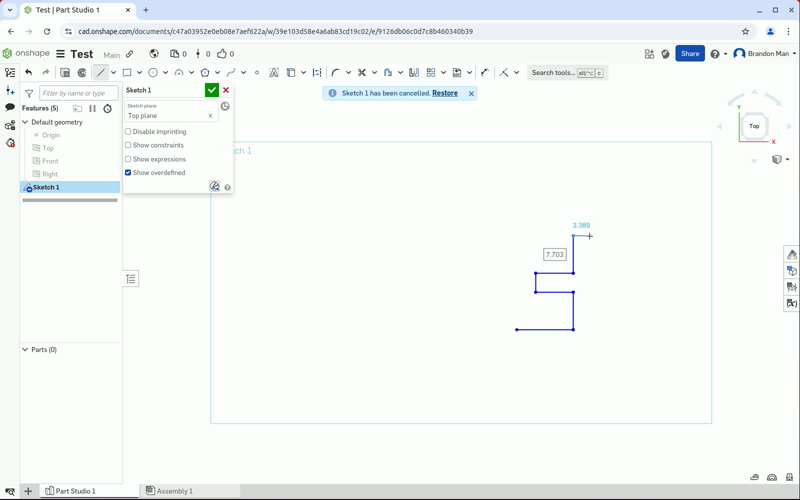
mouse_move(516, 235)
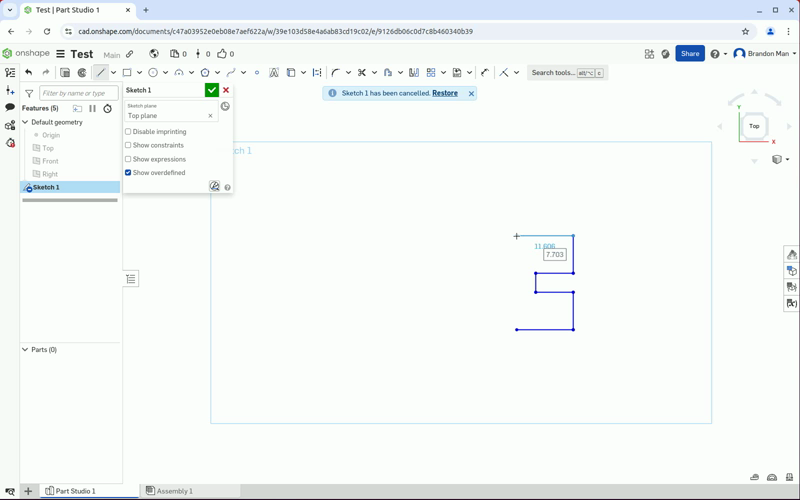
click(516, 235)
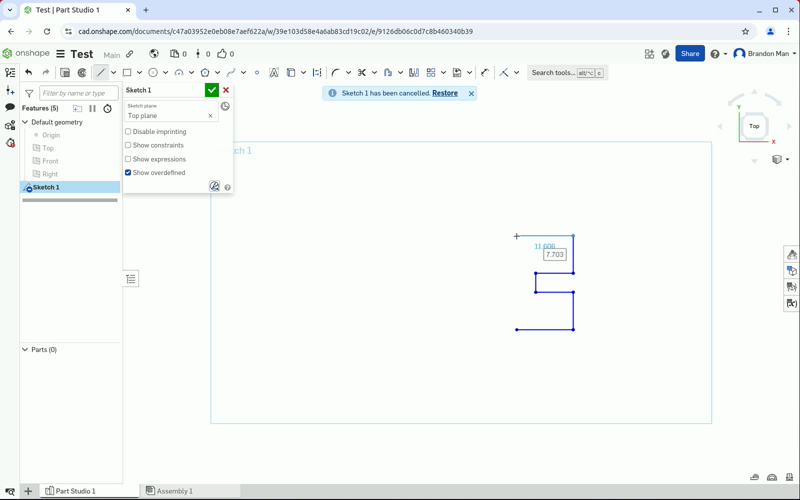
key_up(shift)
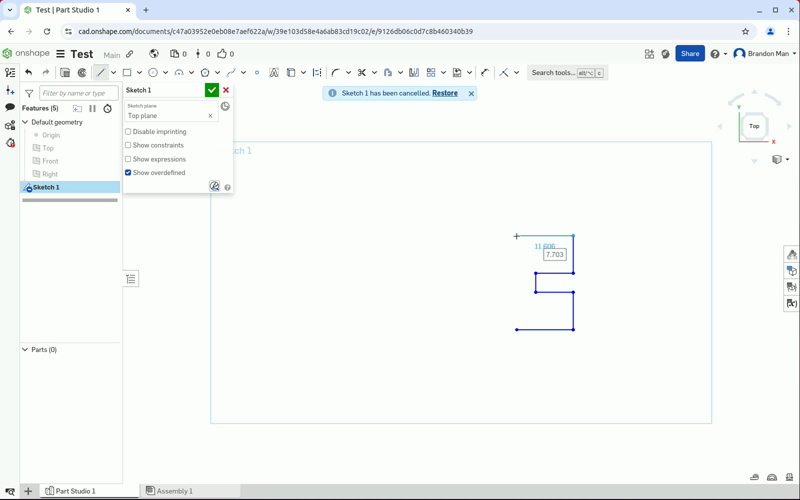
key_down(shift)
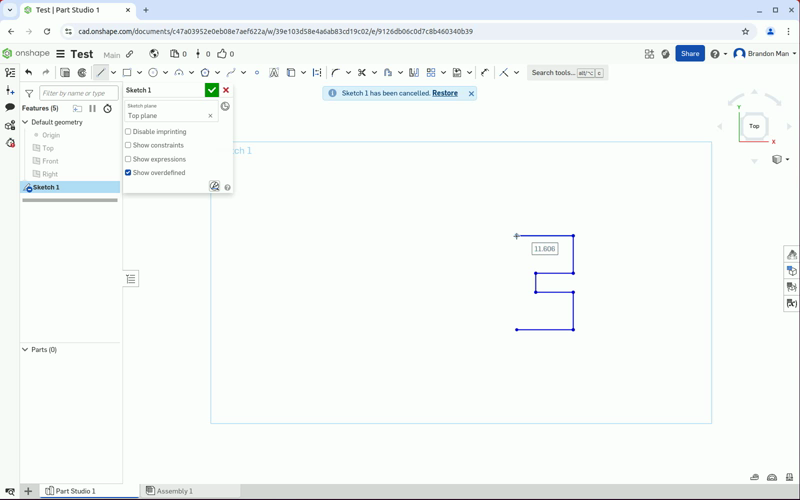
mouse_move(546, 235)
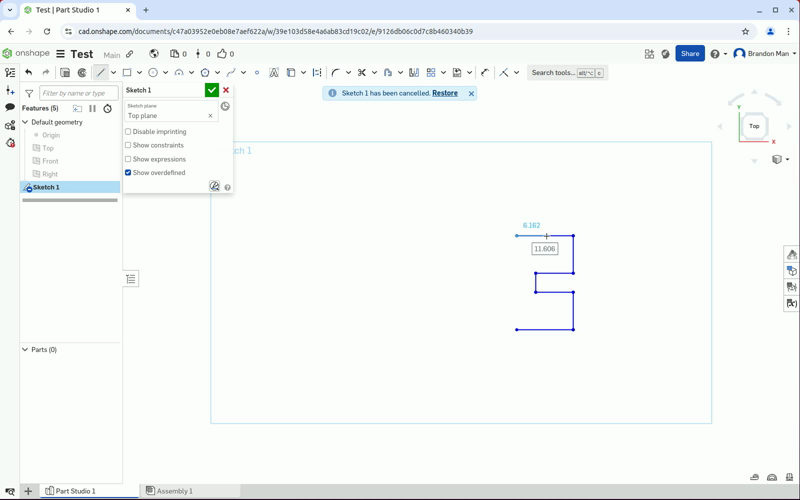
mouse_move(516, 282)
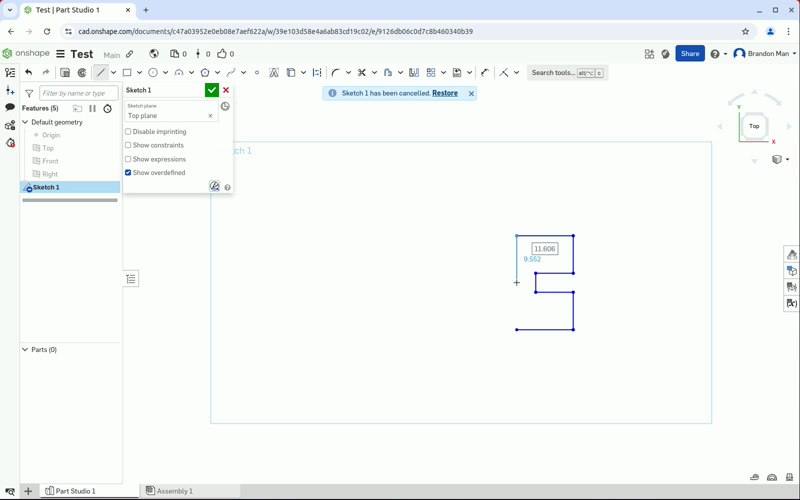
click(516, 282)
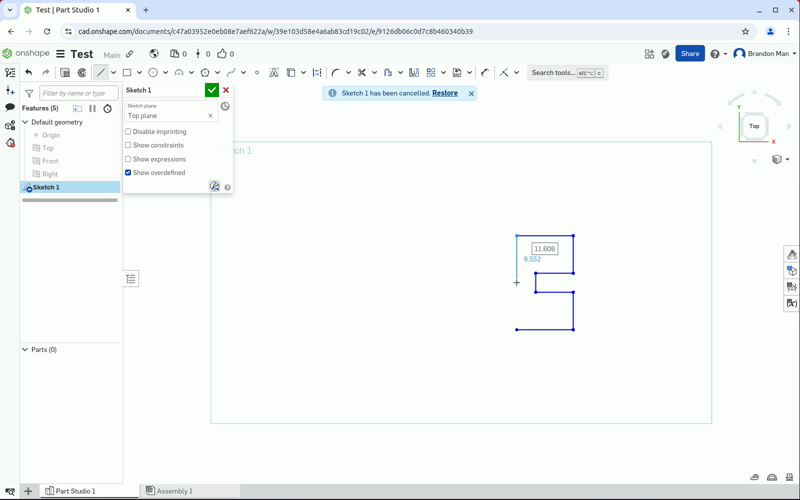
key_up(shift)
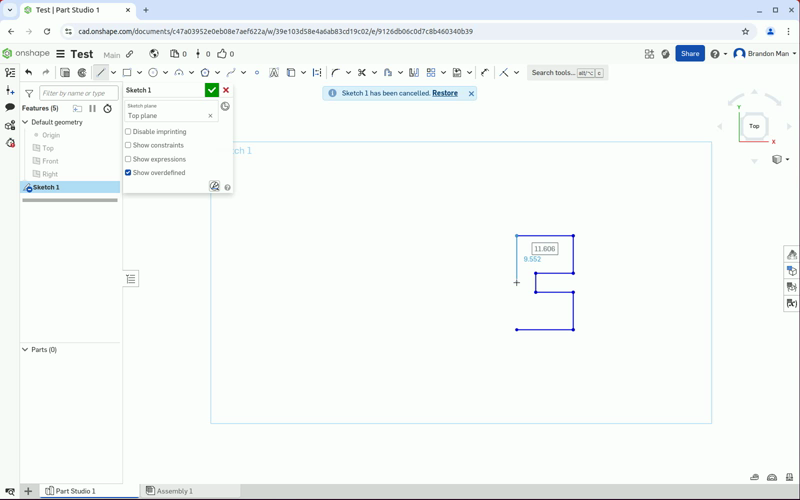
mouse_move(546, 282)
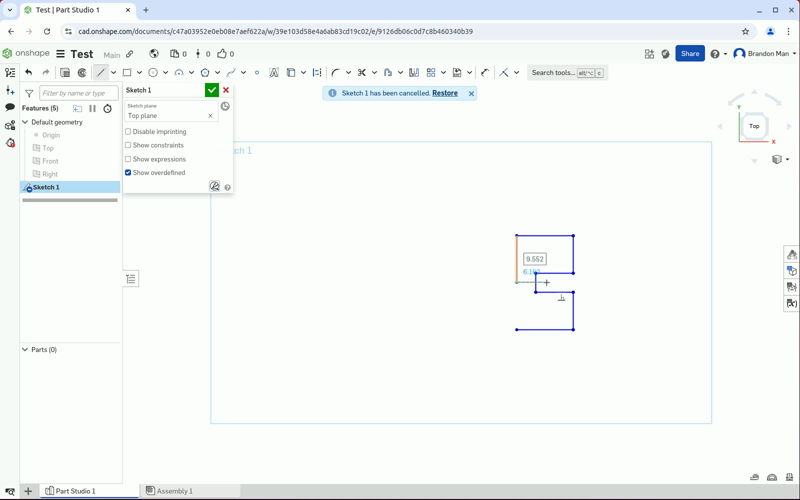
key_down(shift)
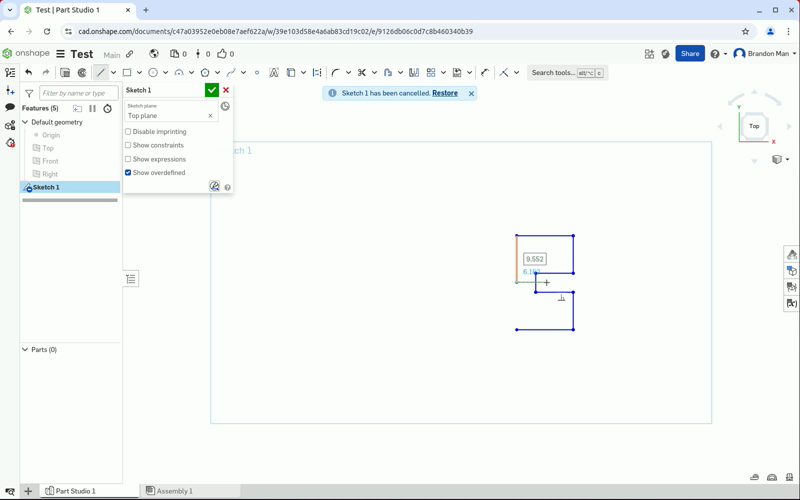
mouse_move(516, 329)
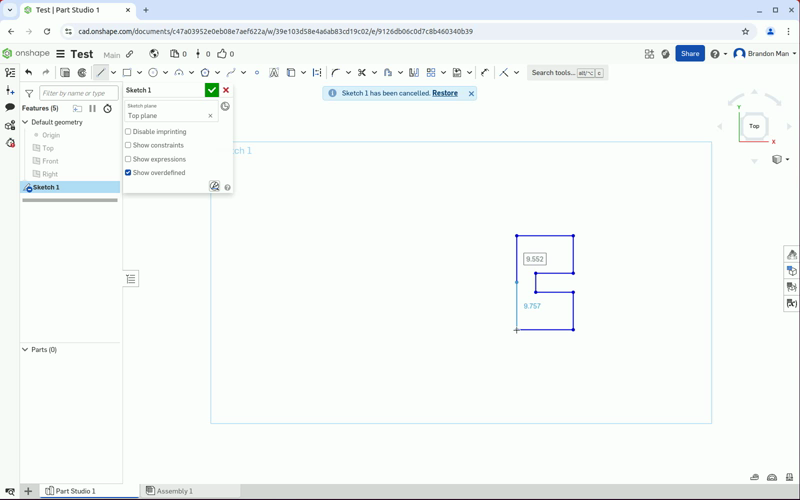
key_up(shift)
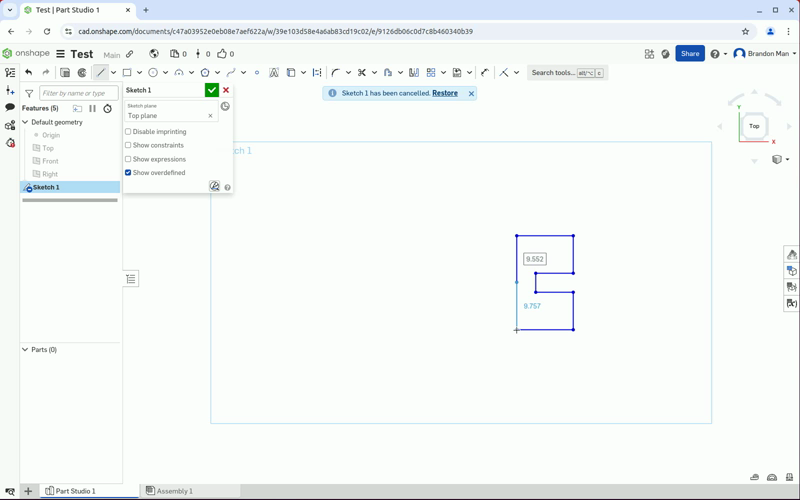
click(516, 329)
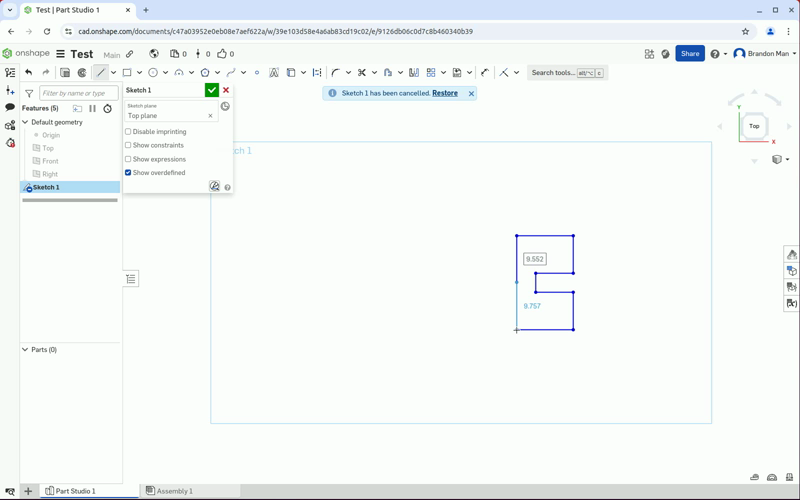
key(esc)
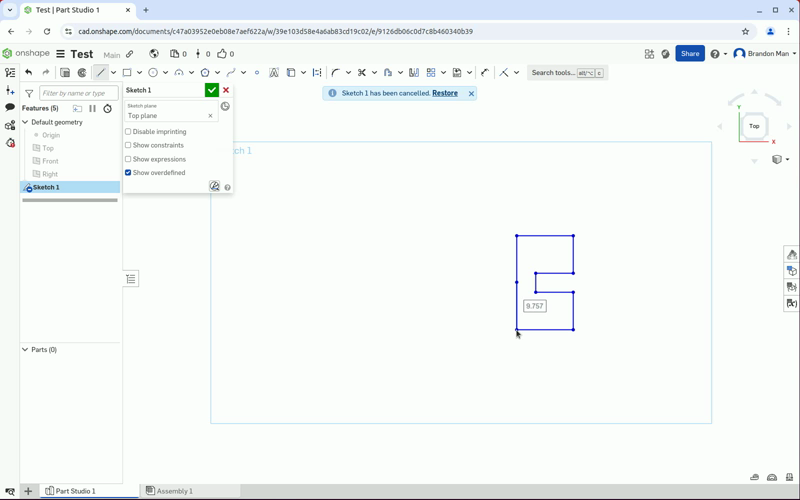
mouse_move(559, 306)
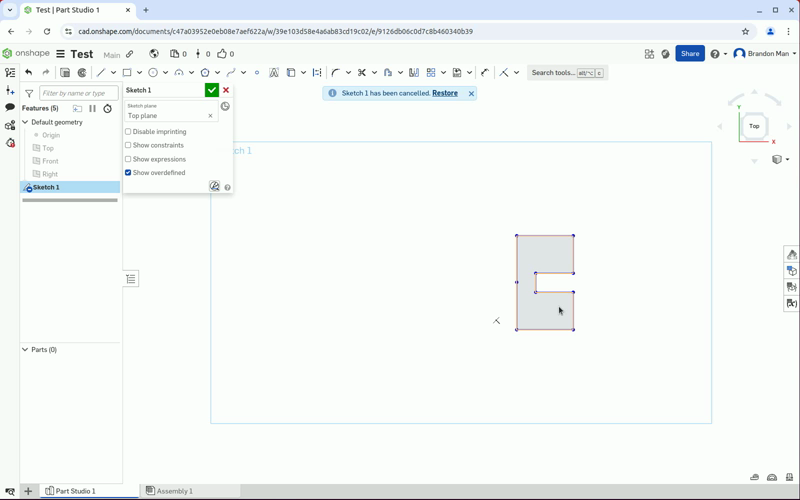
click(559, 306)
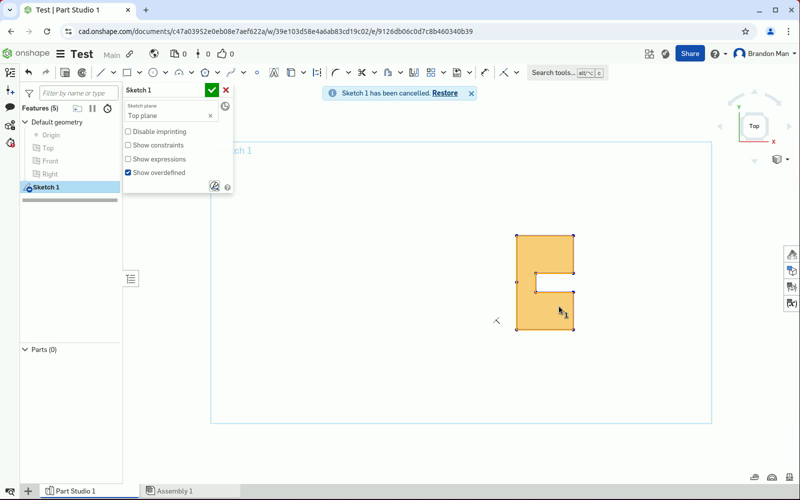
mouse_move(73, 352)
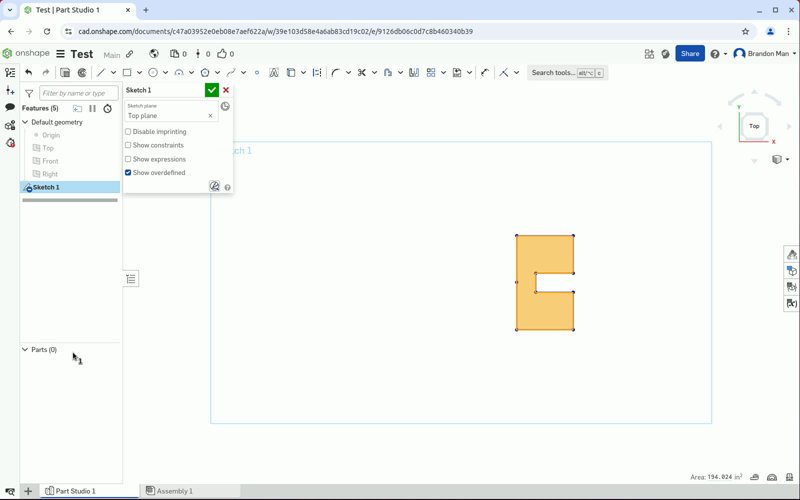
key(shift+y)
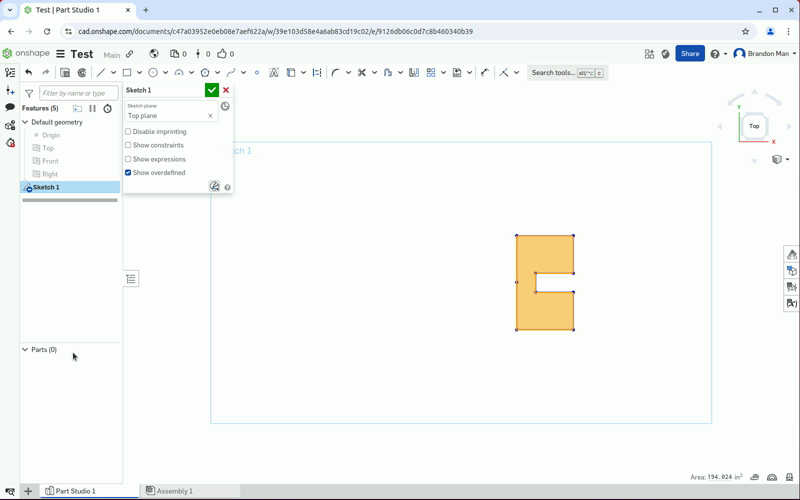
key(shift+e)
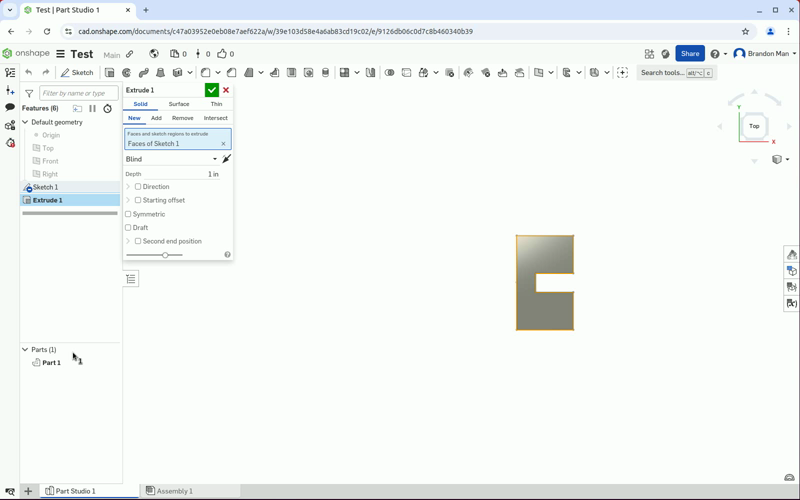
mouse_move(143, 106)
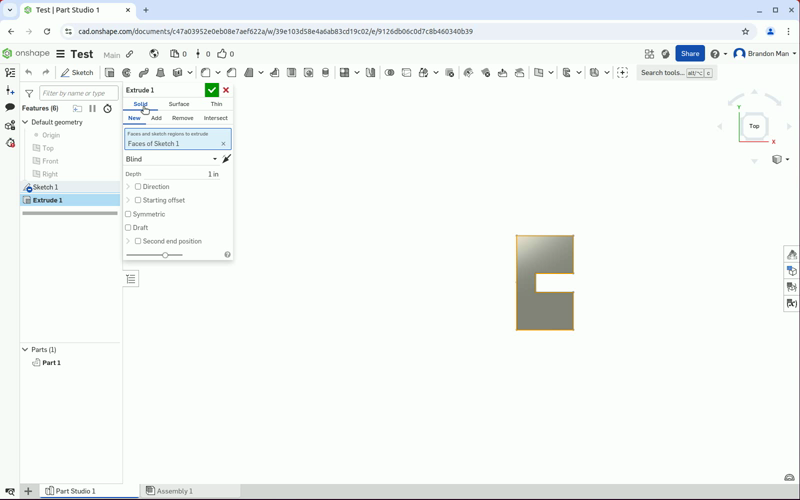
click(143, 106)
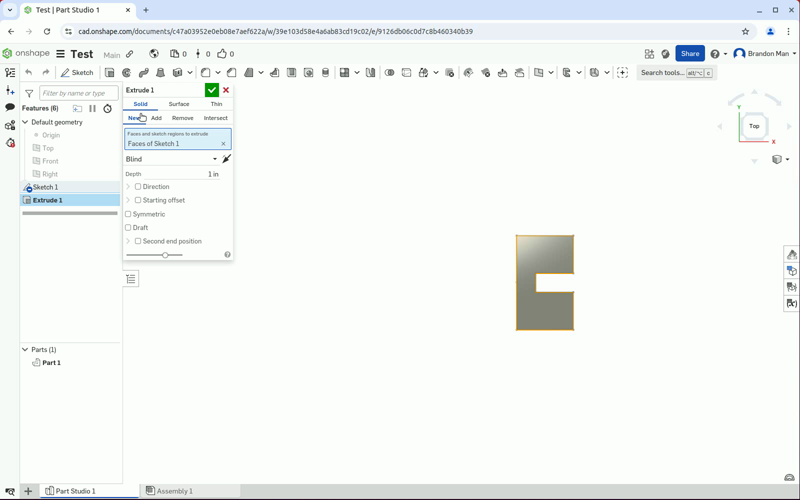
mouse_move(137, 120)
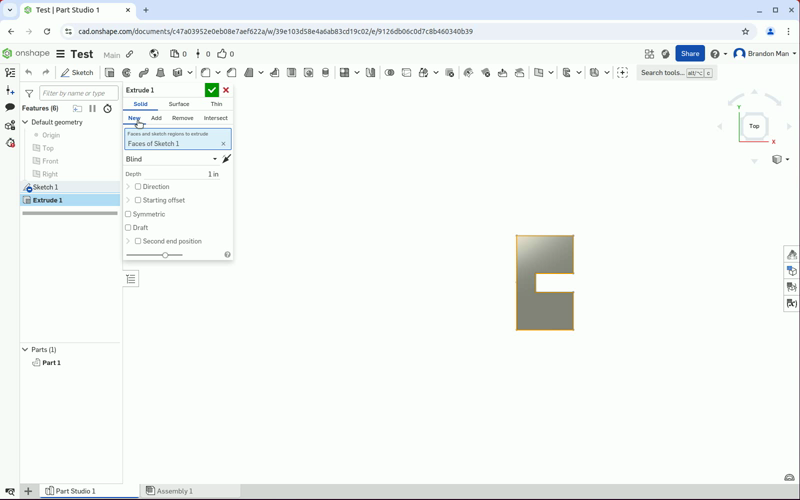
click(137, 120)
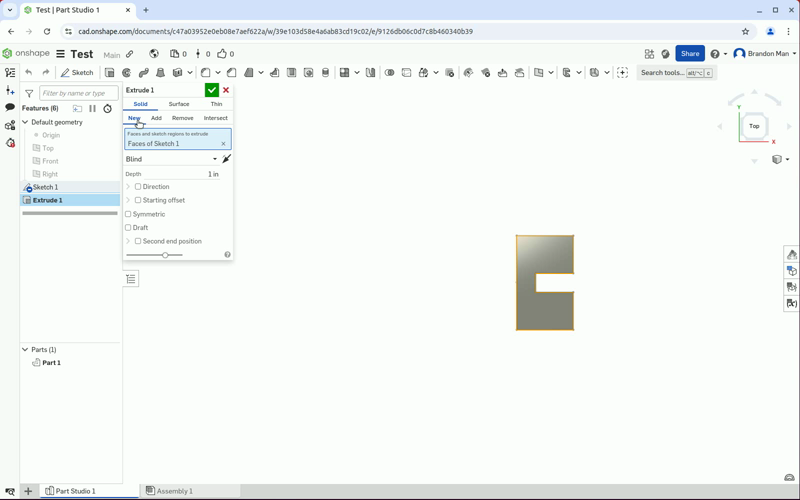
key(tab, 4)
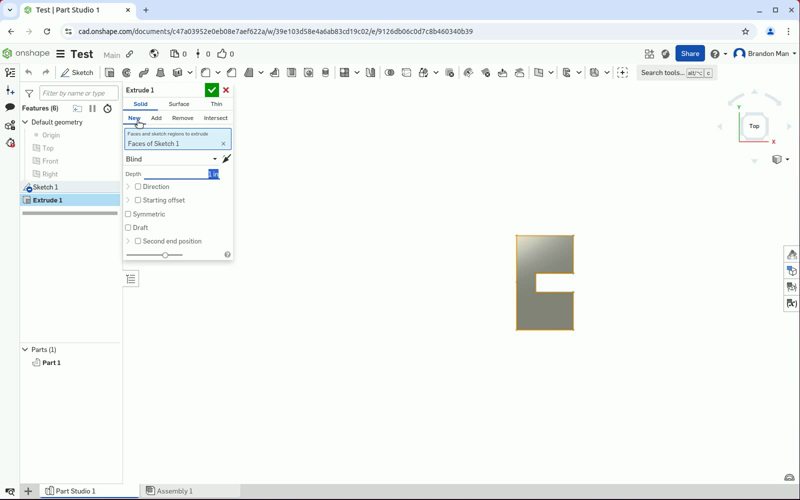
text(7.703)
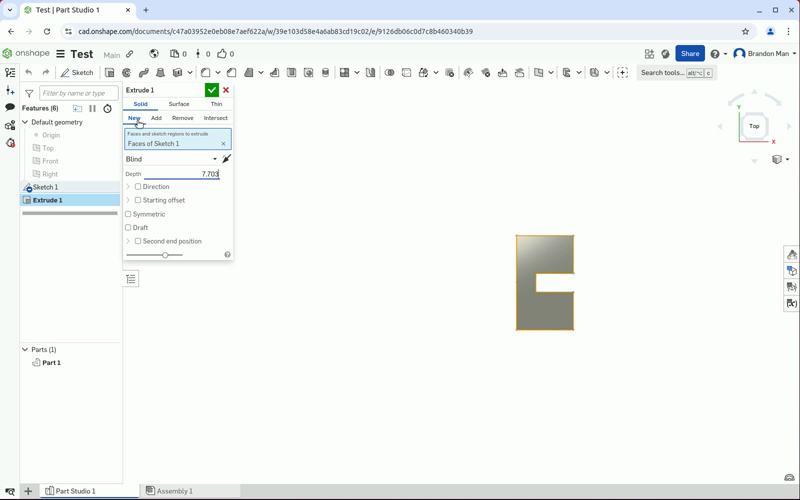
key(enter)
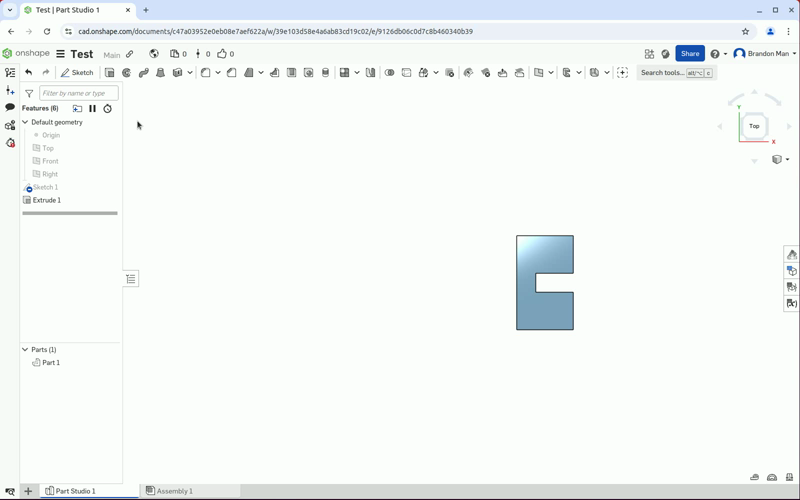
key(shift+h)
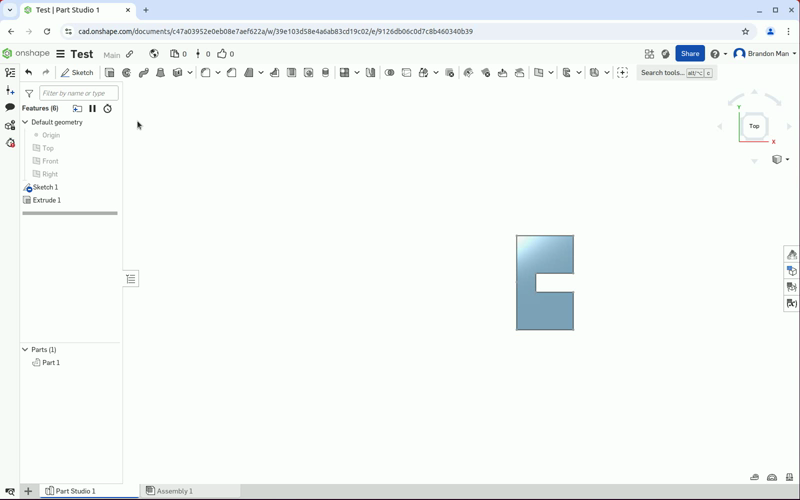
key(shift+h)
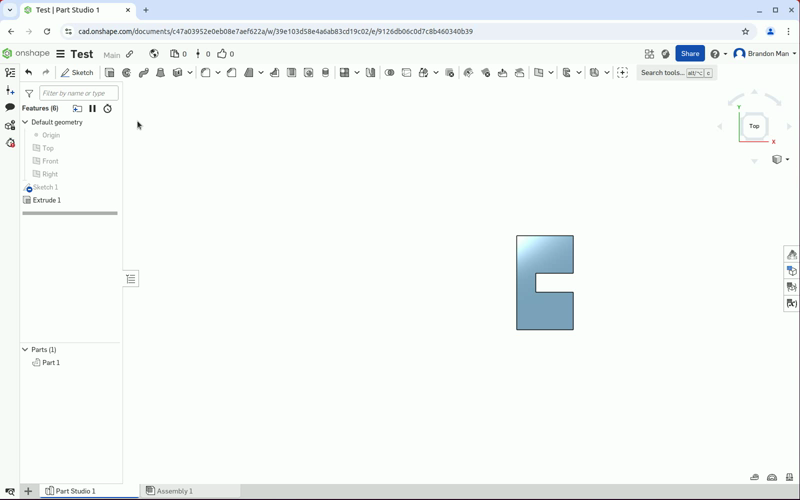
mouse_move(73, 189)
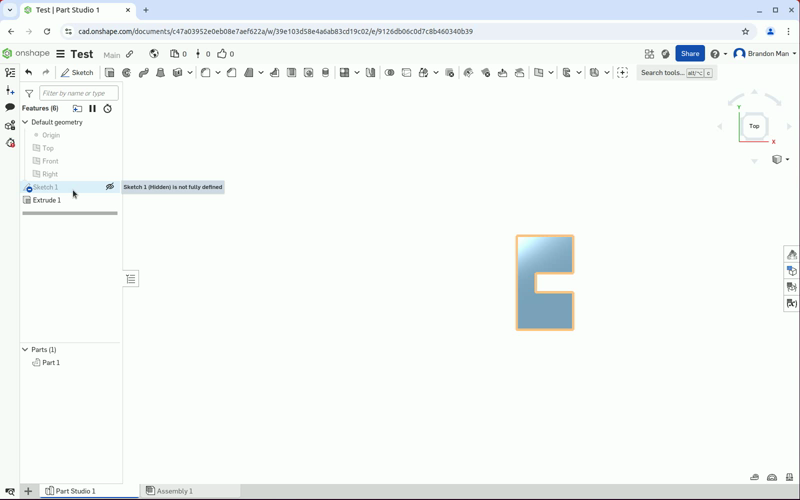
click(73, 189)
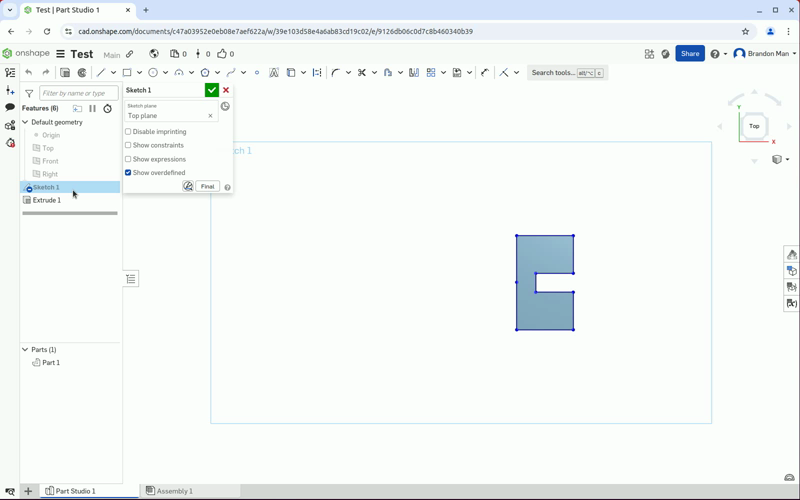
mouse_move(229, 92)
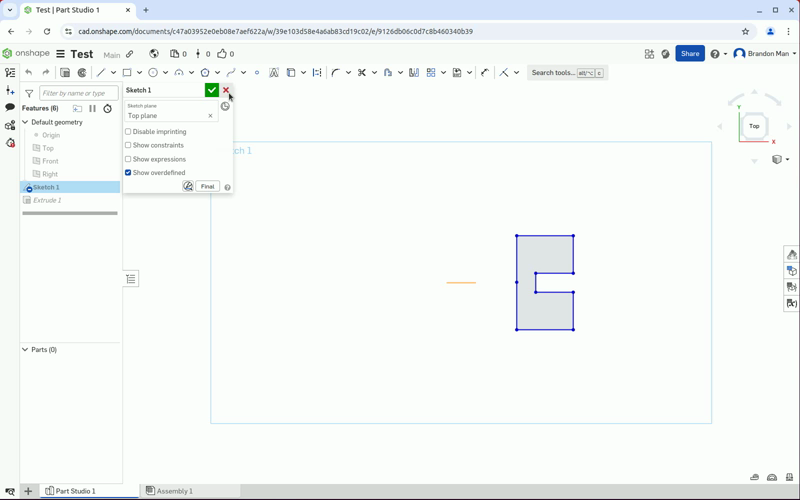
click(229, 92)
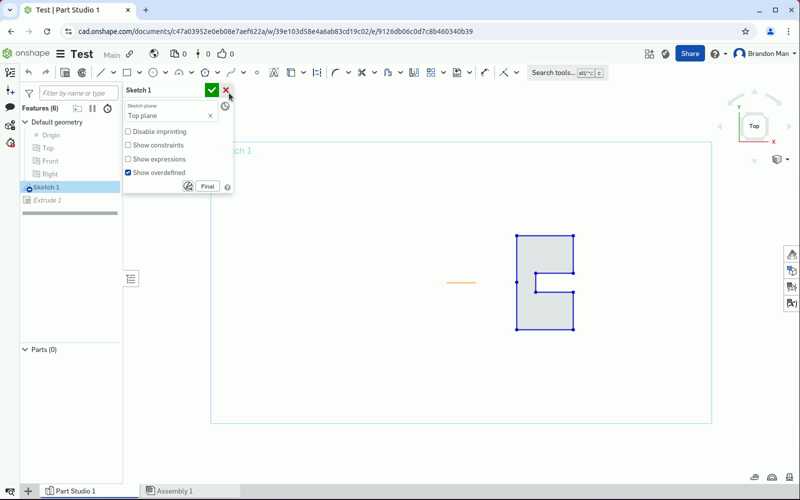
key(shift+s)
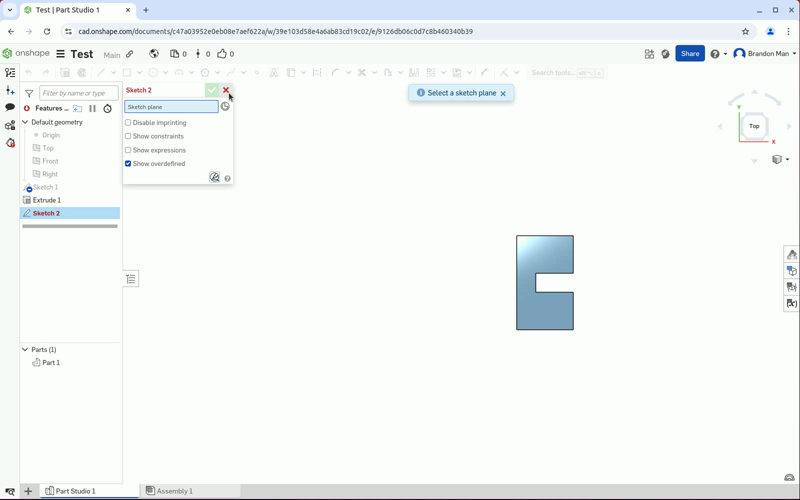
mouse_move(73, 150)
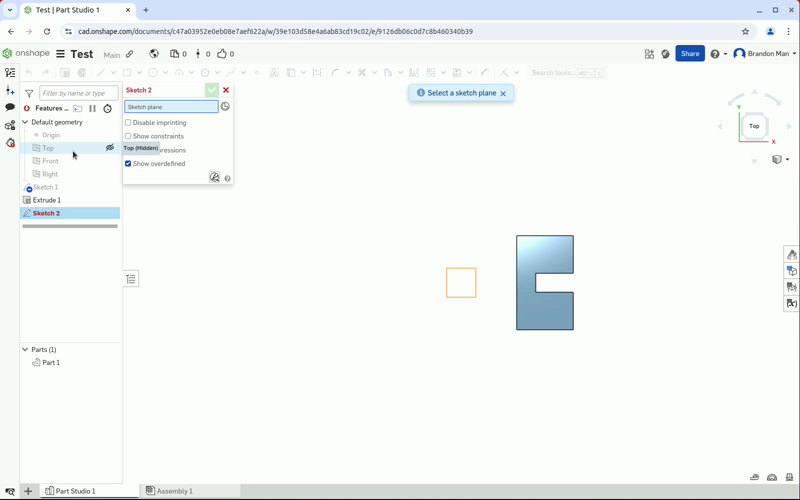
click(73, 150)
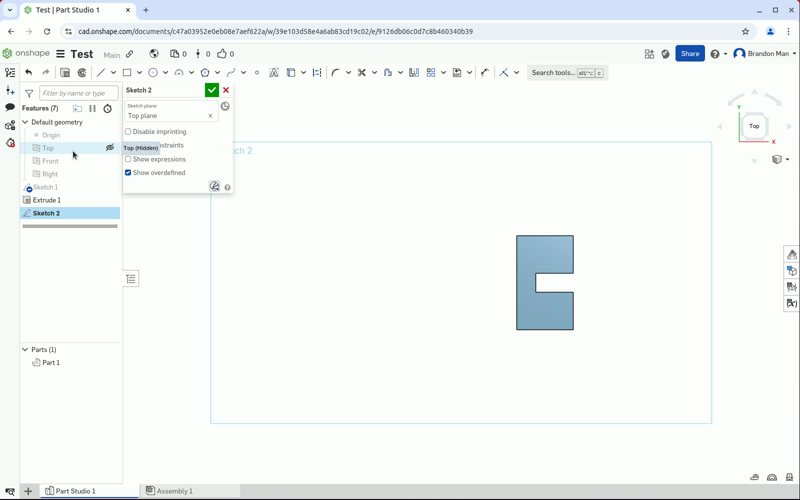
mouse_move(73, 352)
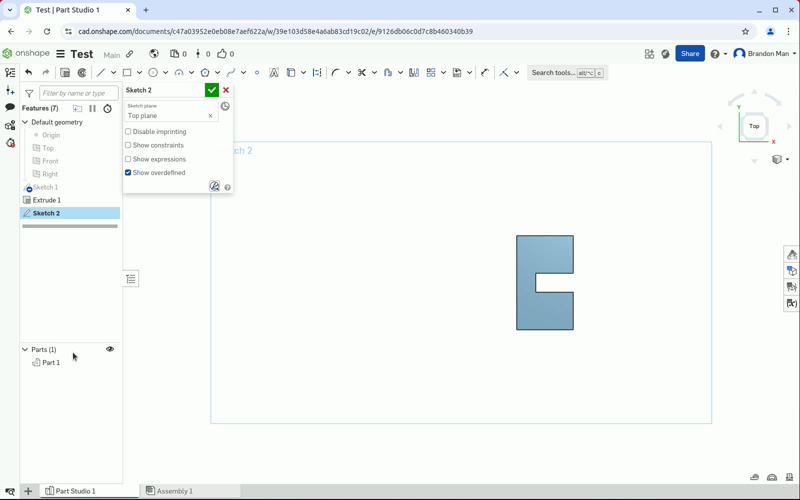
key(y)
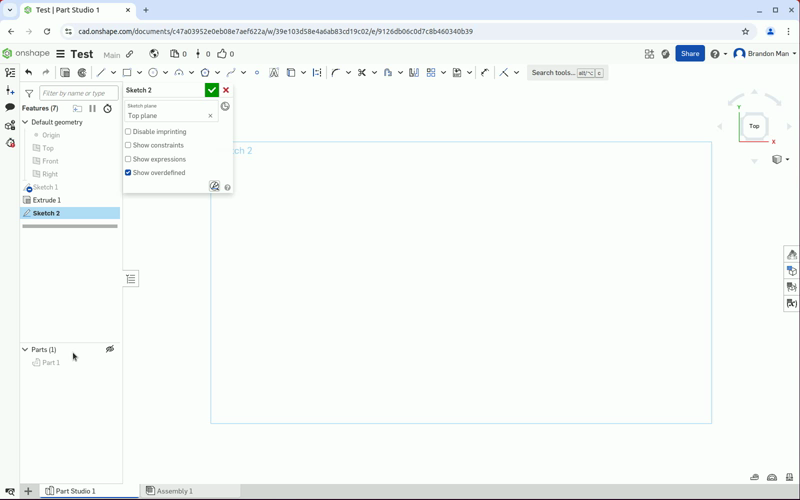
key(l)
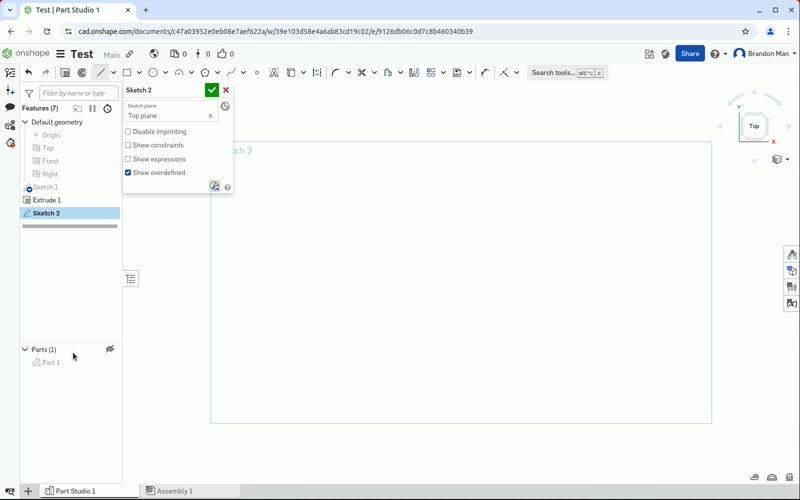
key_down(shift)
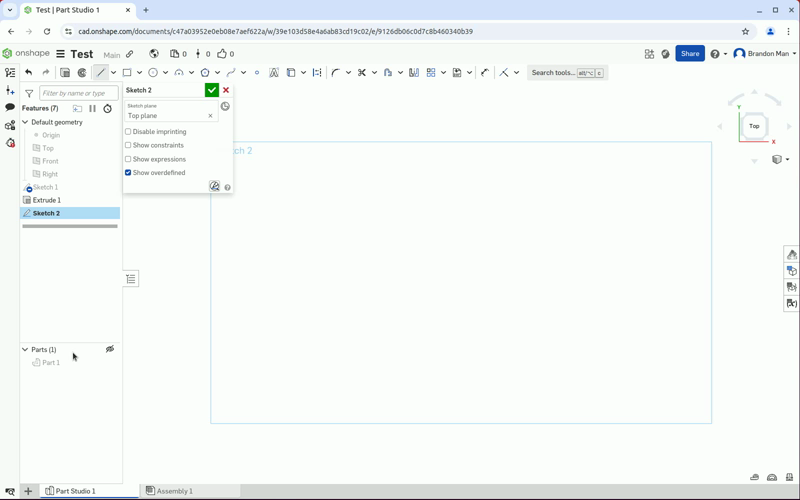
mouse_move(460, 329)
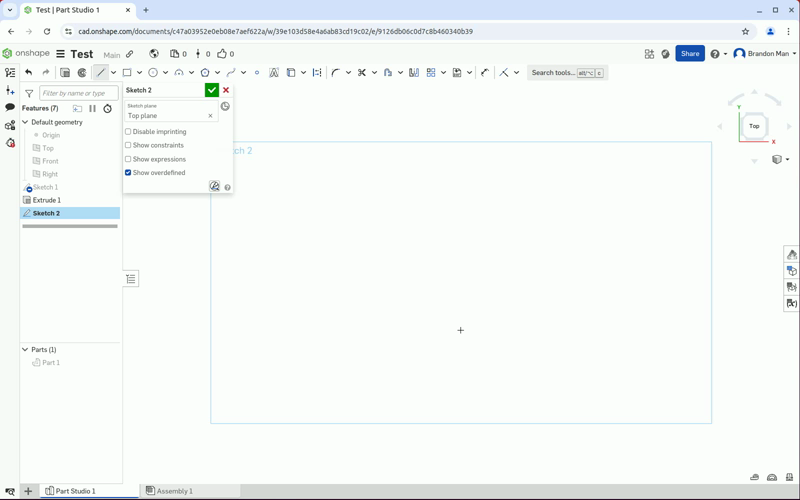
click(460, 329)
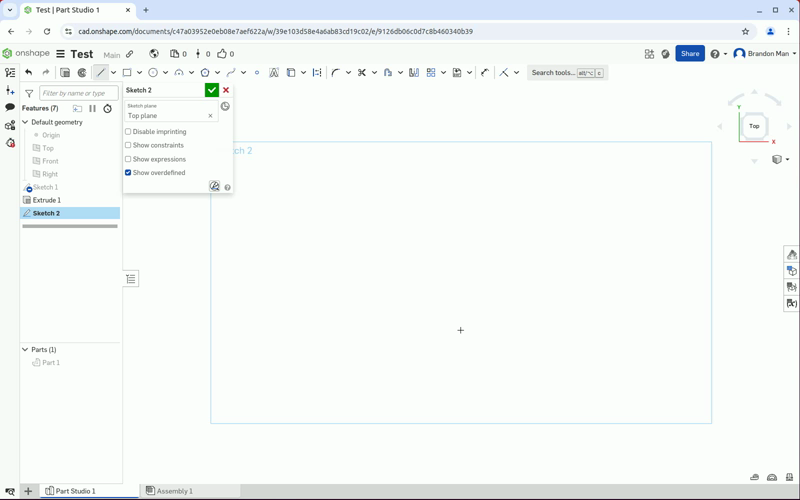
key_up(shift)
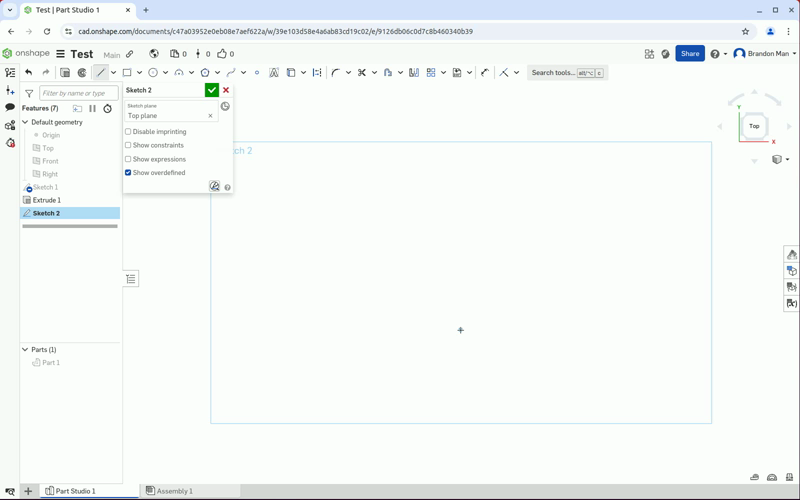
key_down(shift)
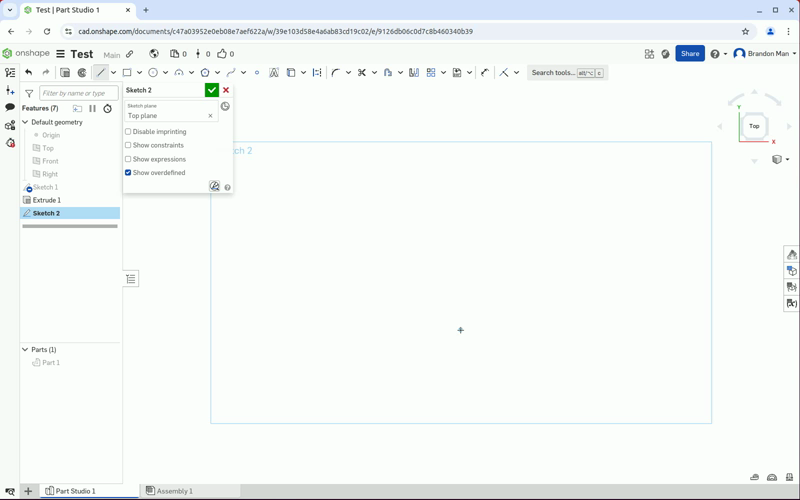
mouse_move(490, 329)
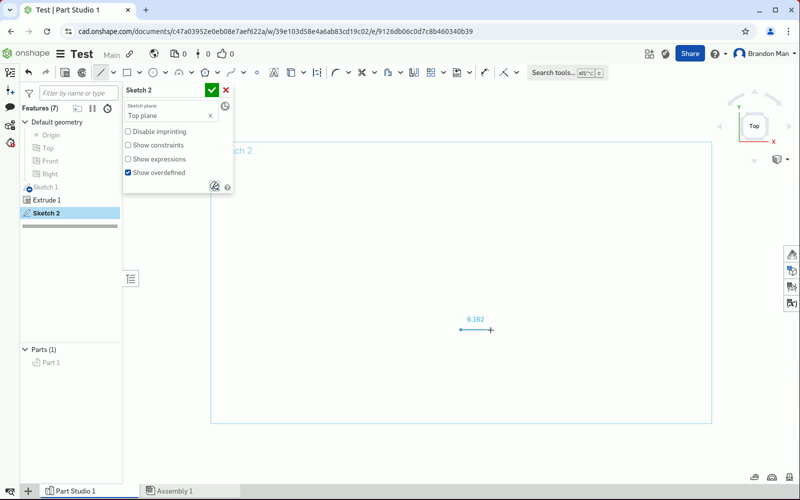
mouse_move(517, 329)
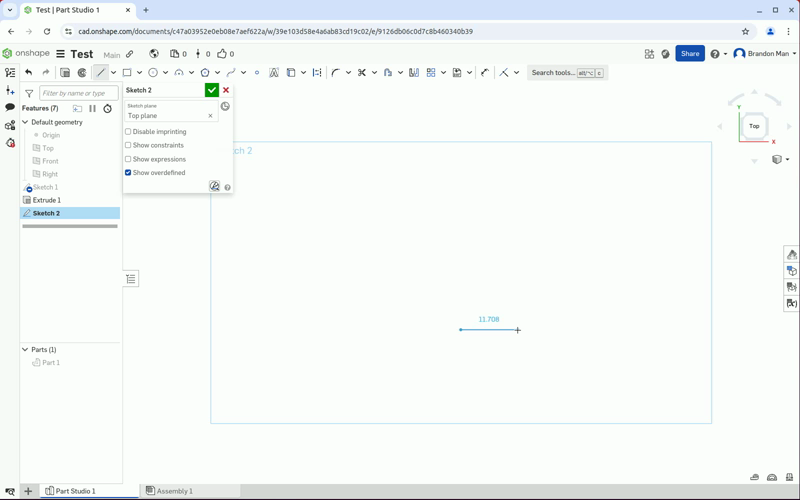
click(517, 329)
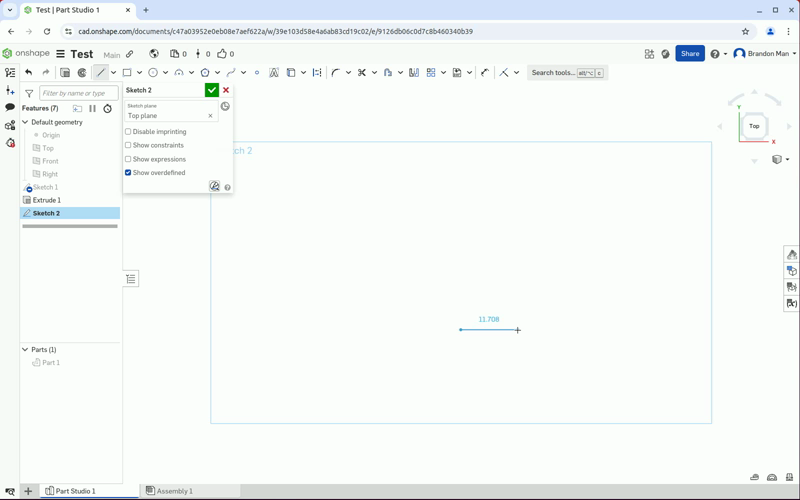
key_up(shift)
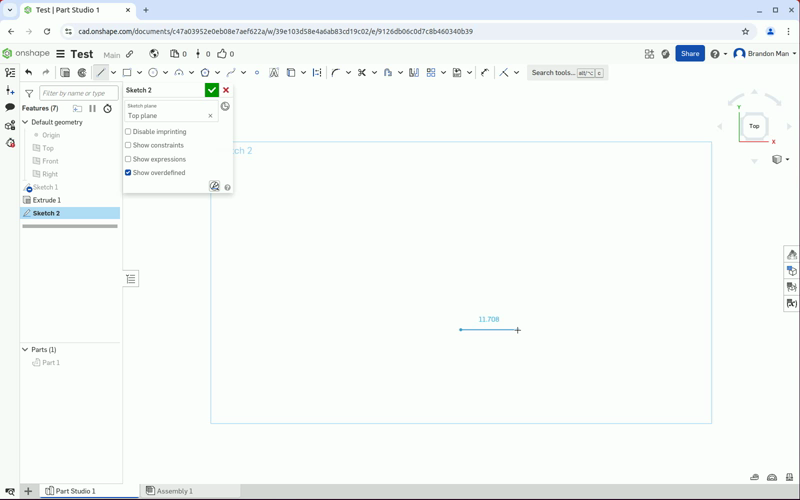
key_down(shift)
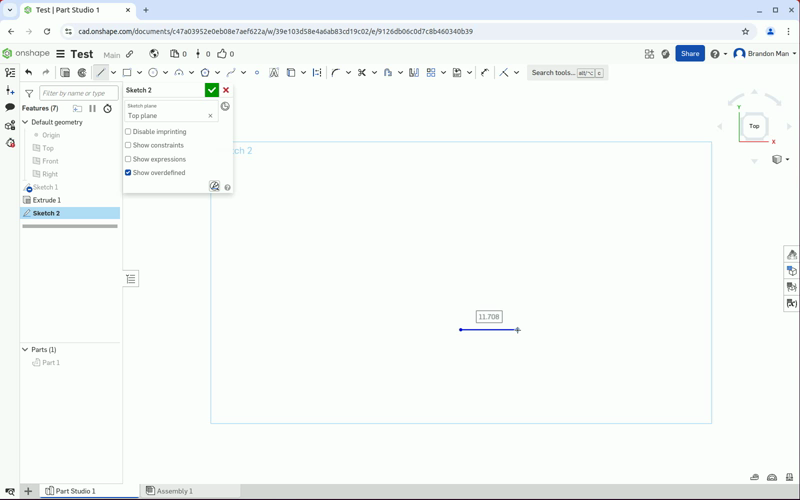
mouse_move(547, 329)
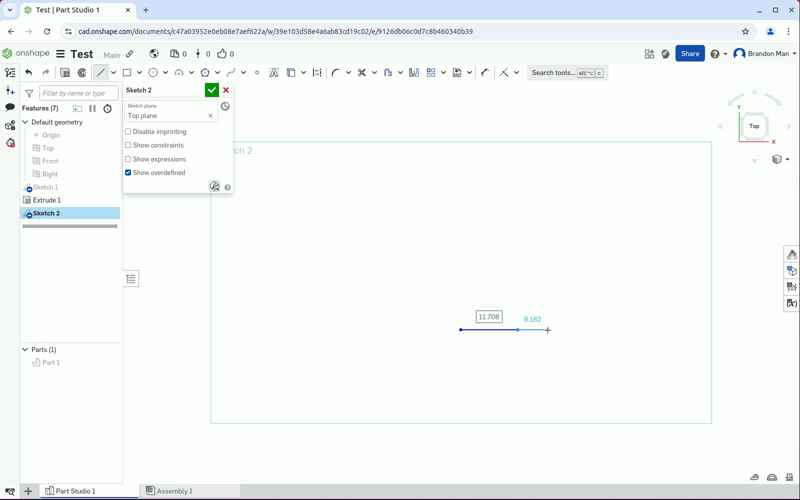
mouse_move(517, 282)
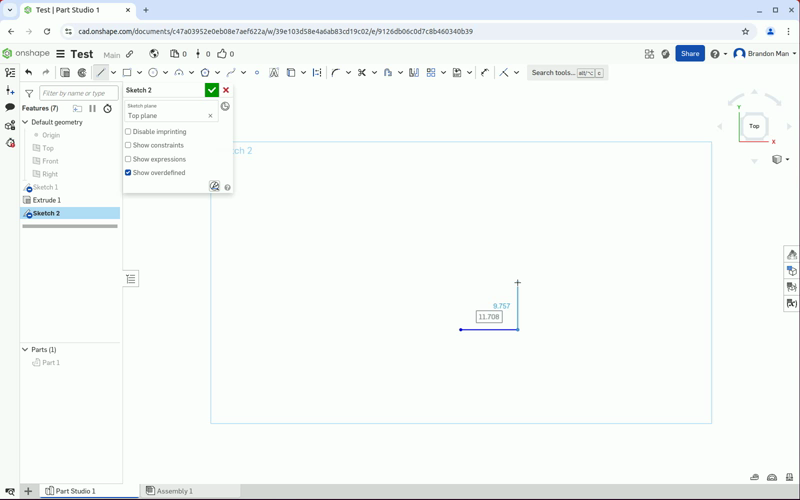
click(517, 282)
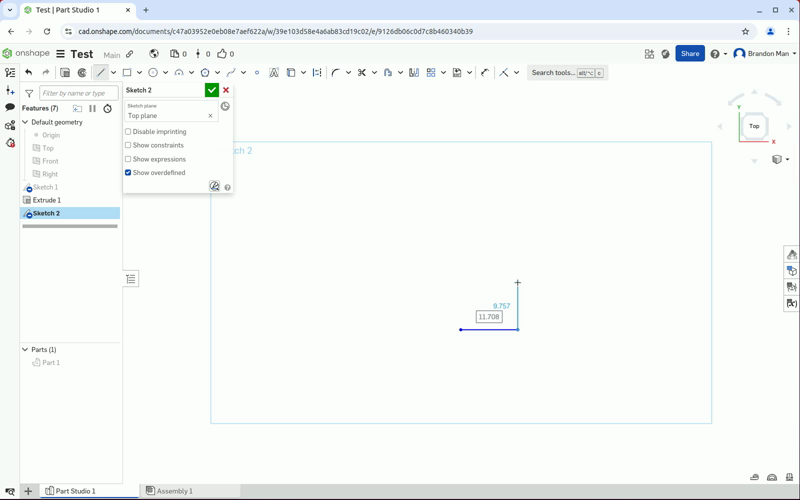
key_up(shift)
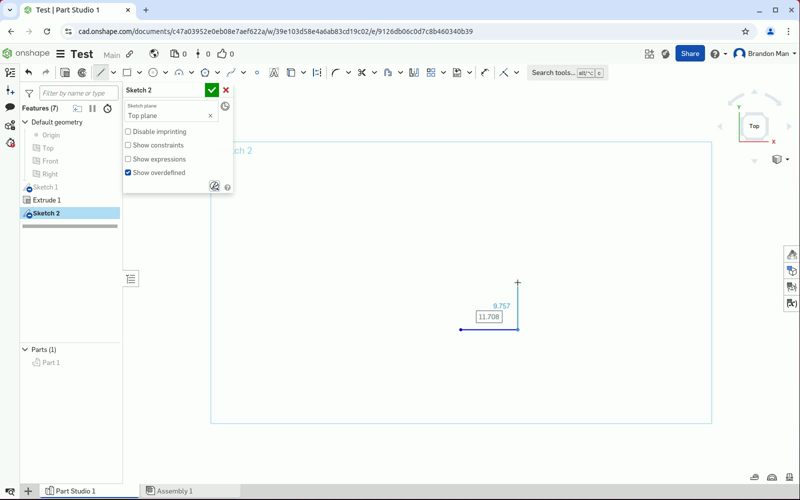
key_down(shift)
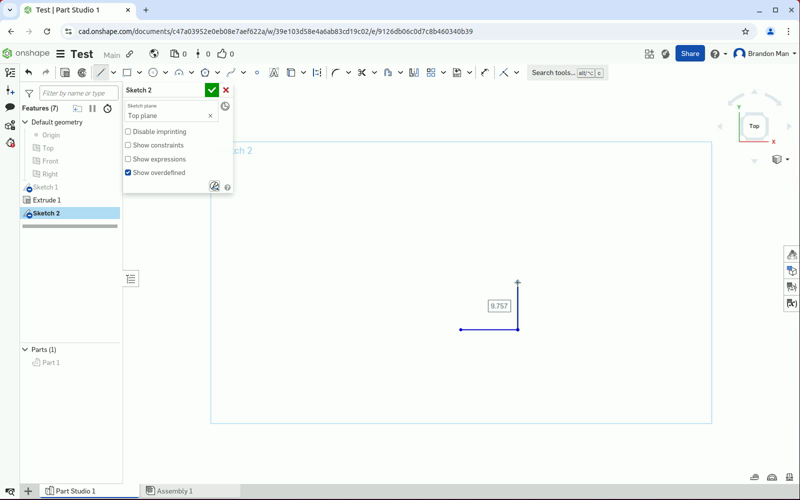
mouse_move(460, 329)
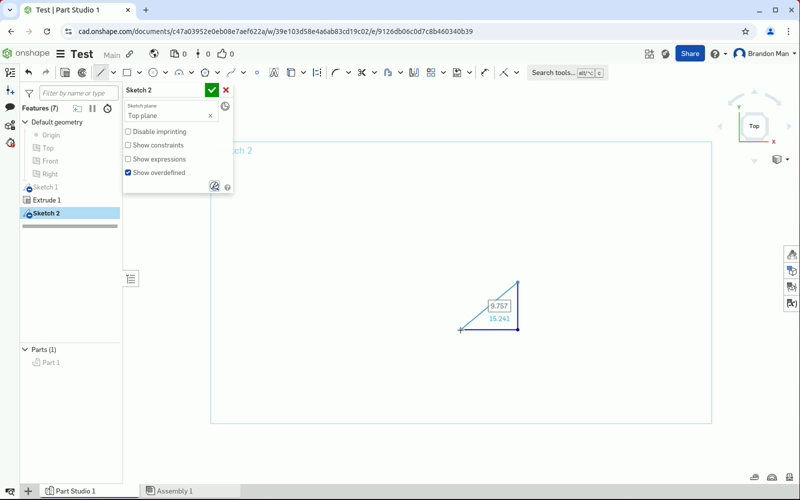
key_up(shift)
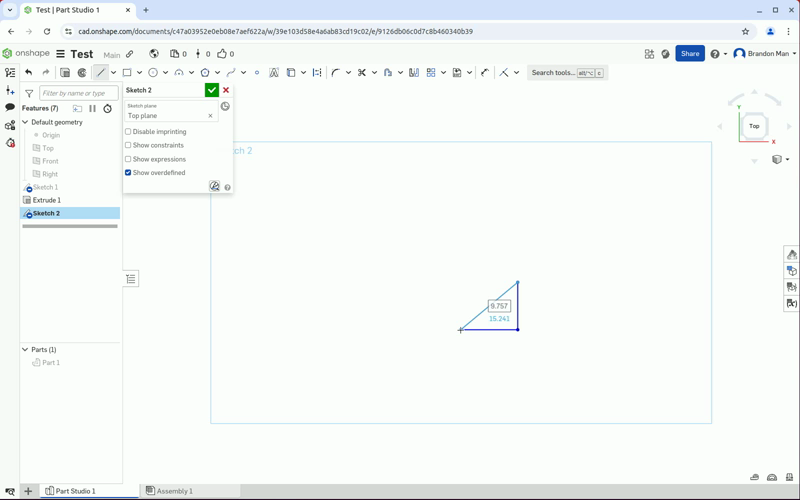
click(460, 329)
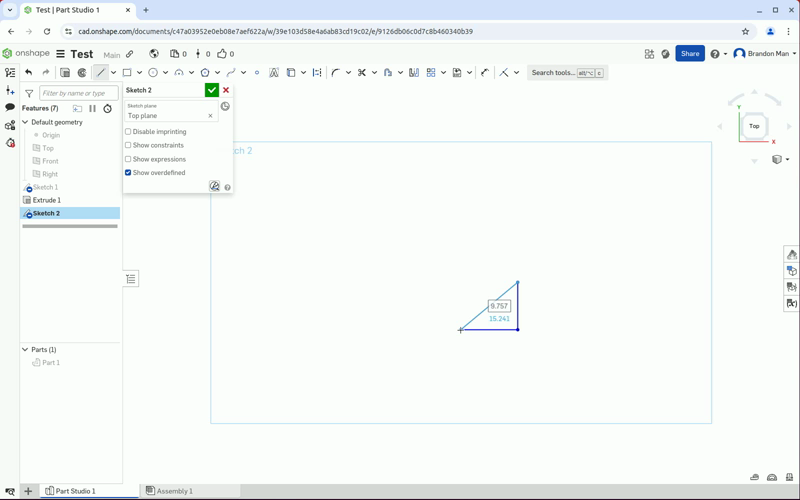
key(esc)
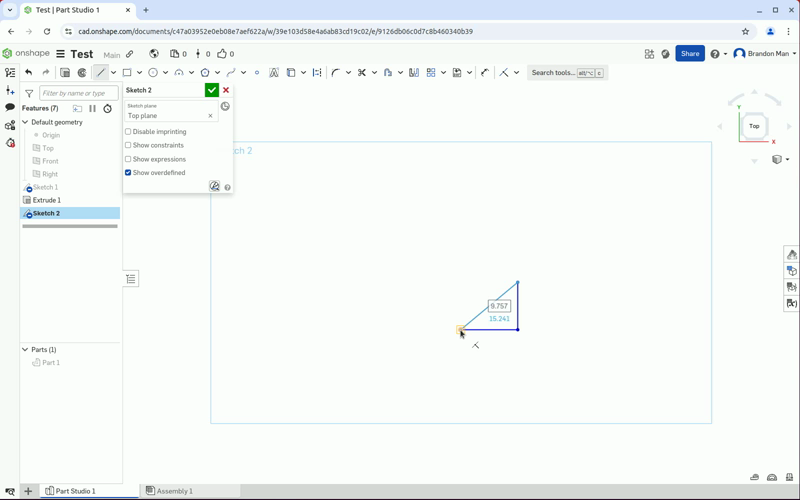
mouse_move(494, 321)
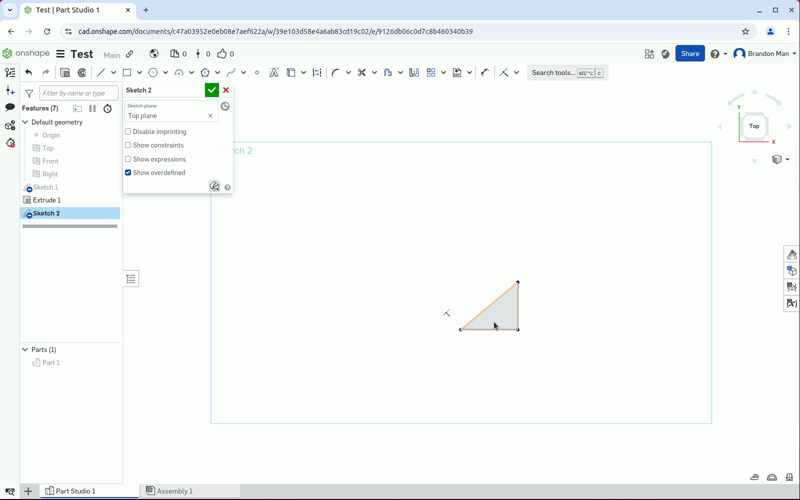
scroll(6)
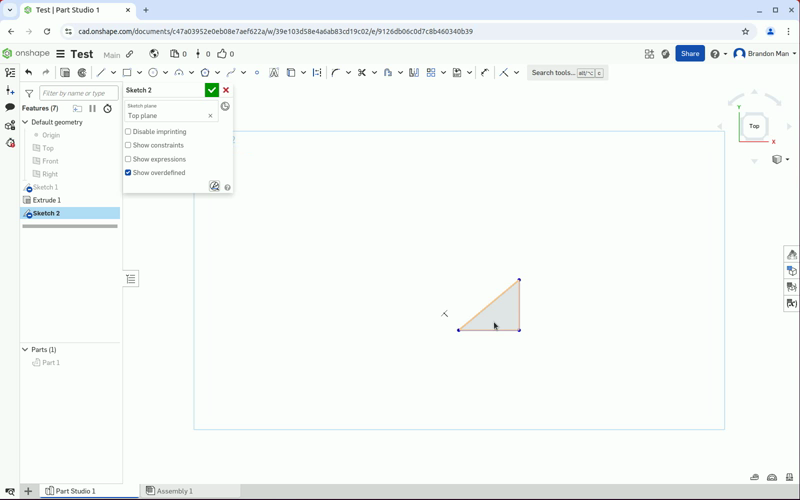
scroll(6)
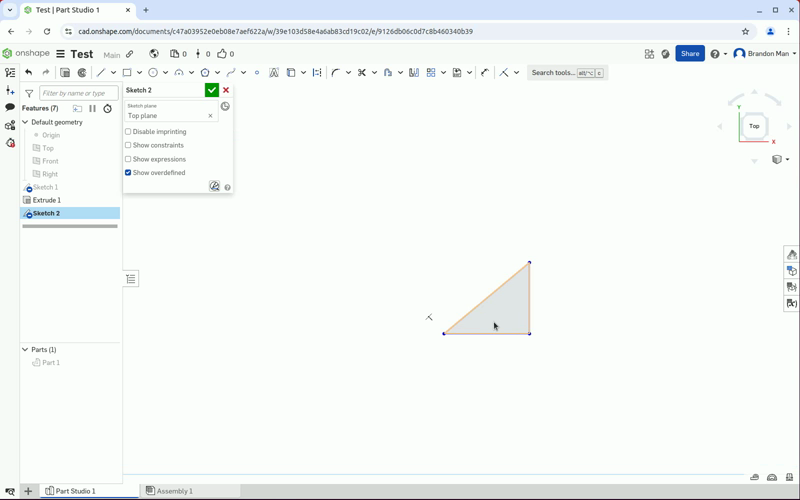
scroll(6)
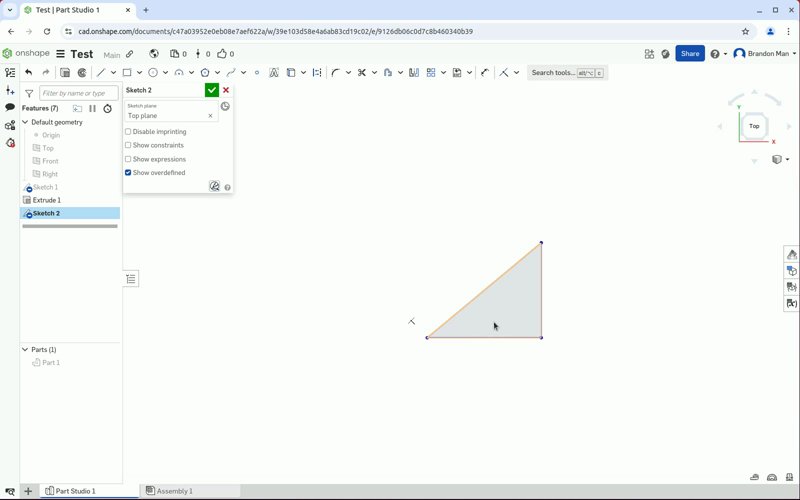
scroll(6)
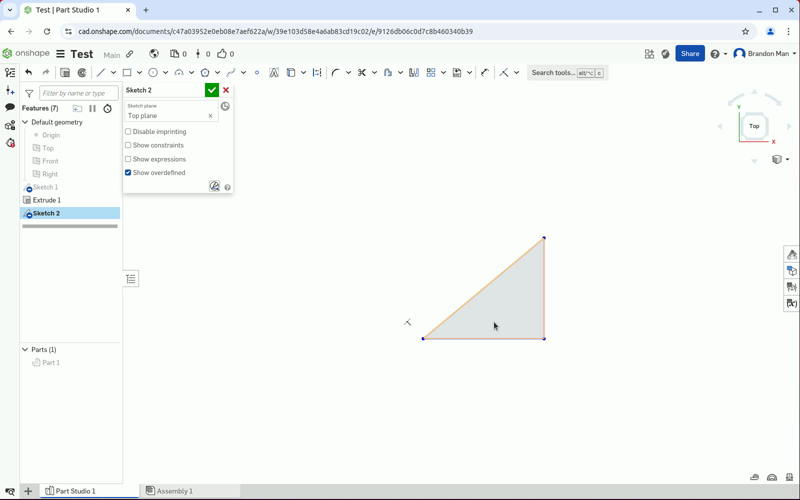
scroll(6)
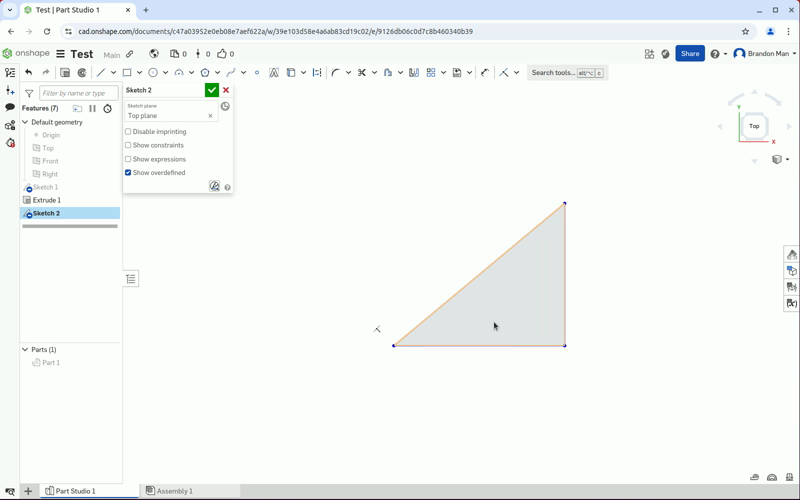
scroll(6)
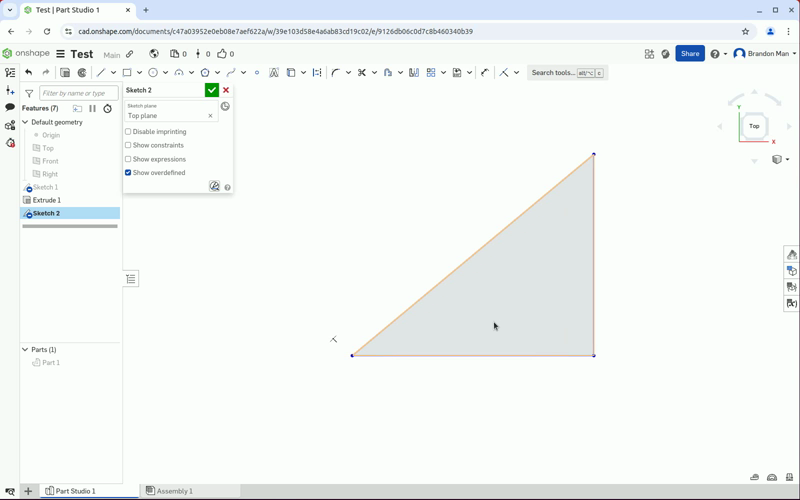
scroll(6)
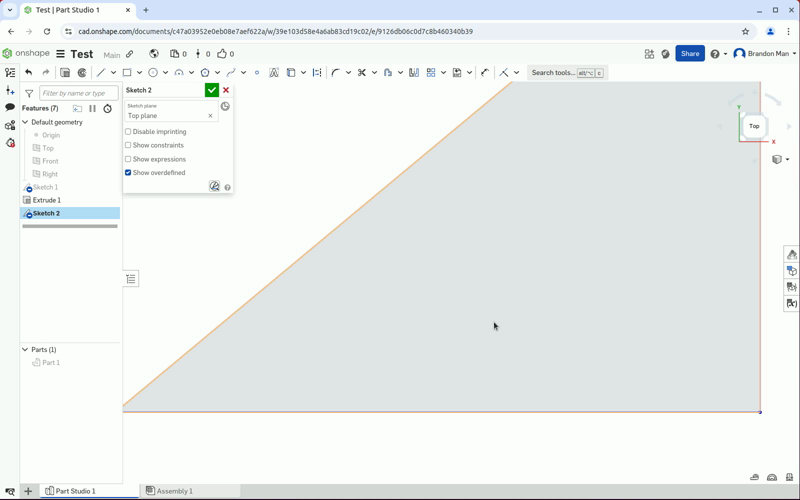
click(494, 321)
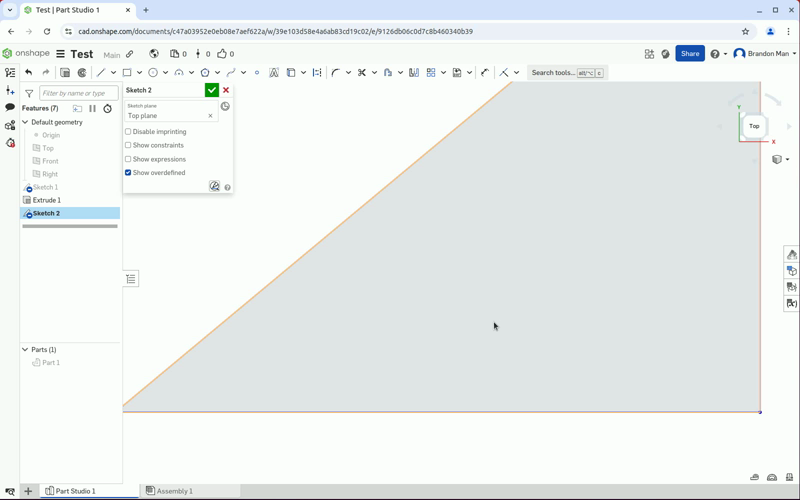
scroll(-6)
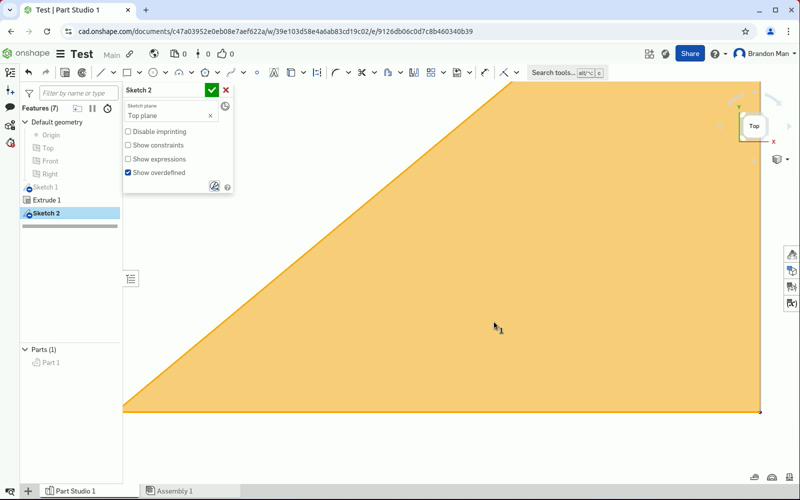
scroll(-6)
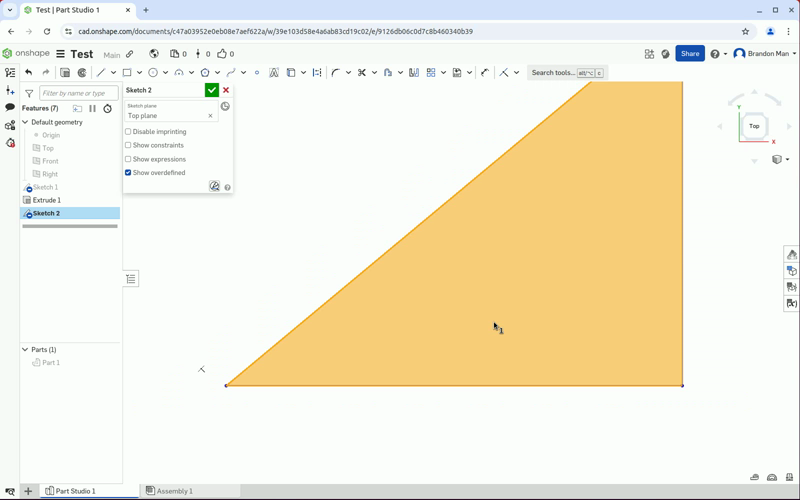
scroll(-6)
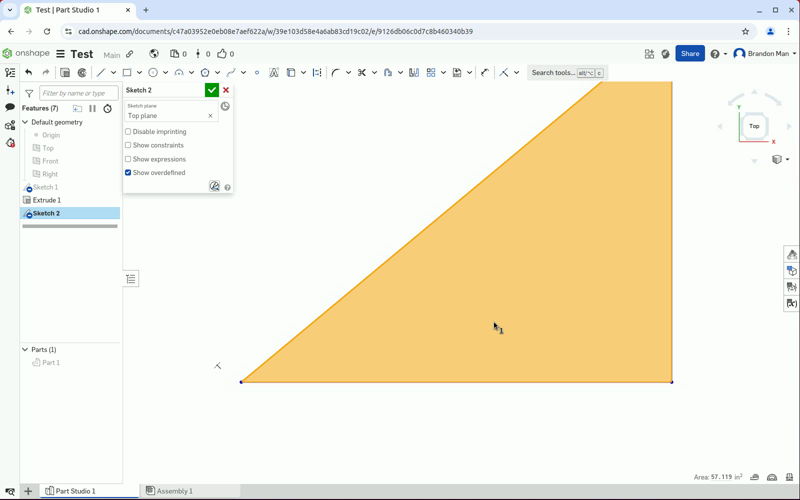
scroll(-6)
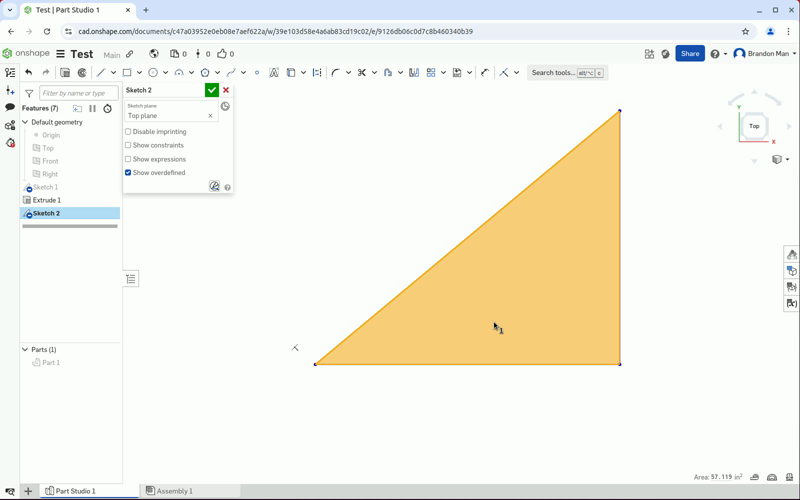
scroll(-6)
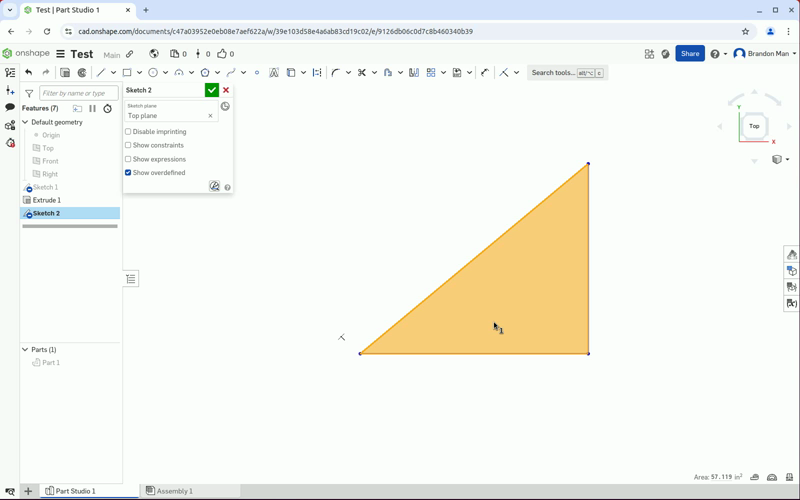
scroll(-6)
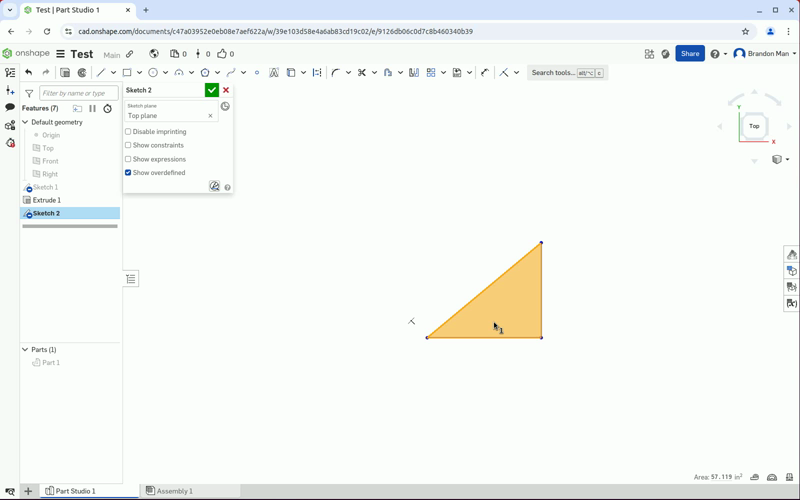
scroll(-6)
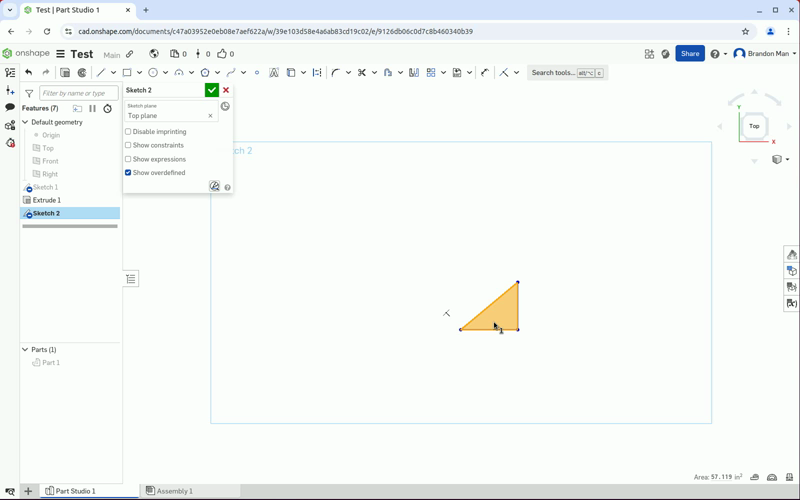
mouse_move(73, 352)
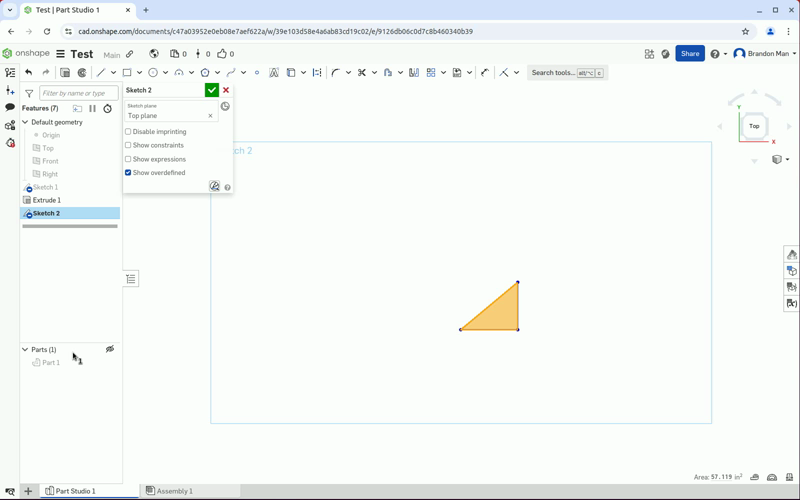
key(shift+y)
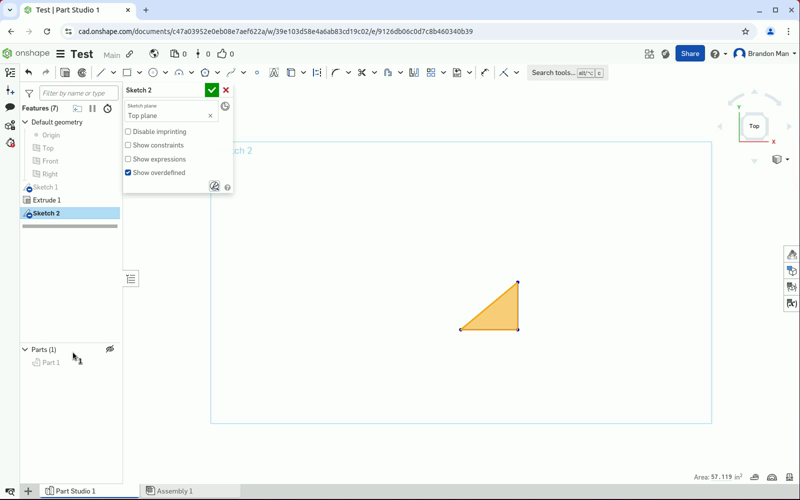
key(shift+e)
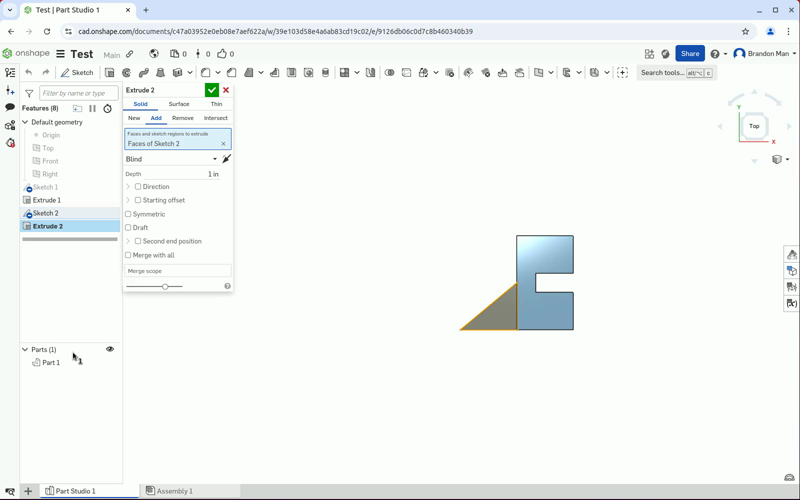
mouse_move(143, 106)
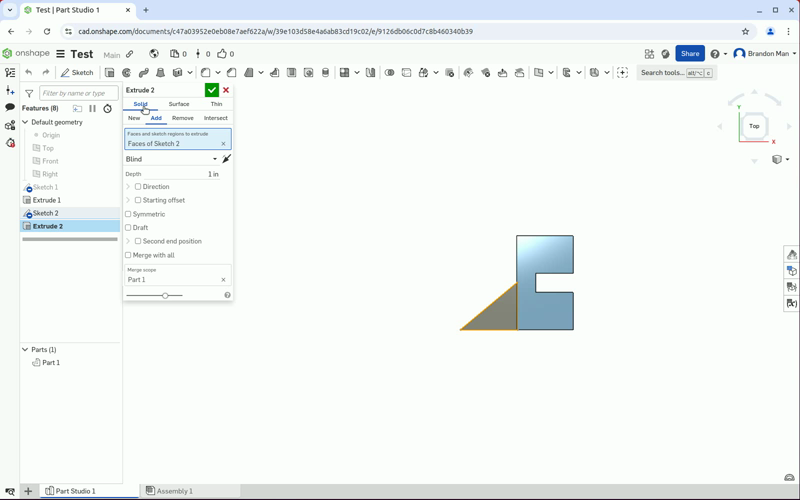
click(143, 106)
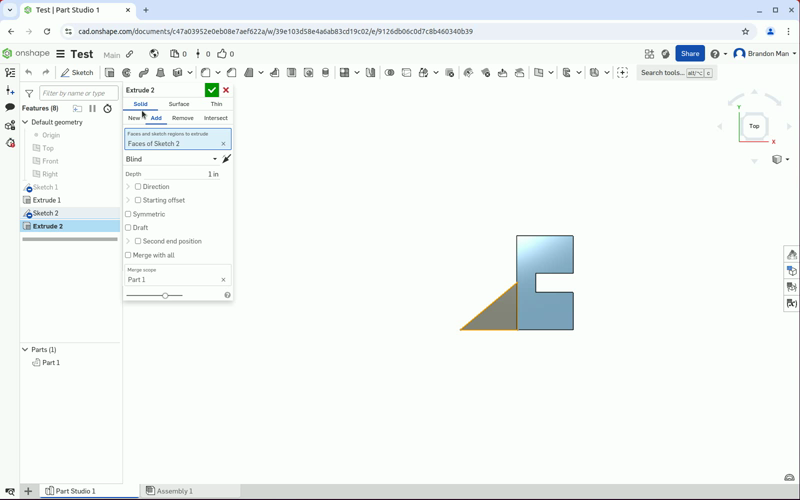
mouse_move(137, 120)
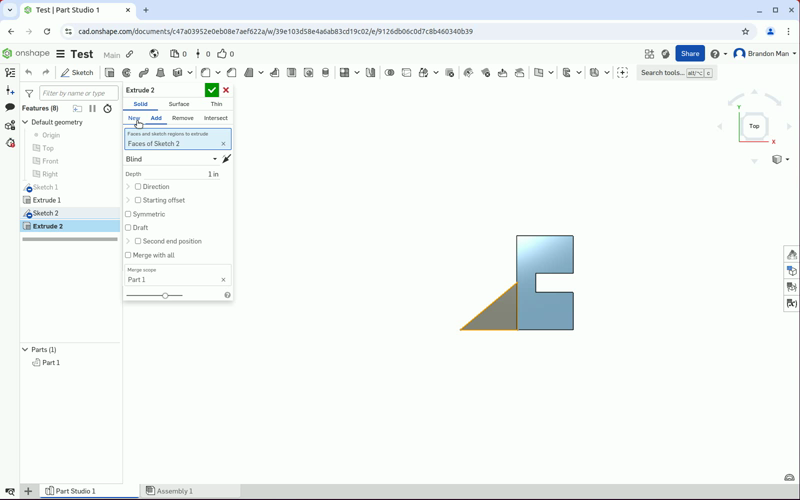
click(137, 120)
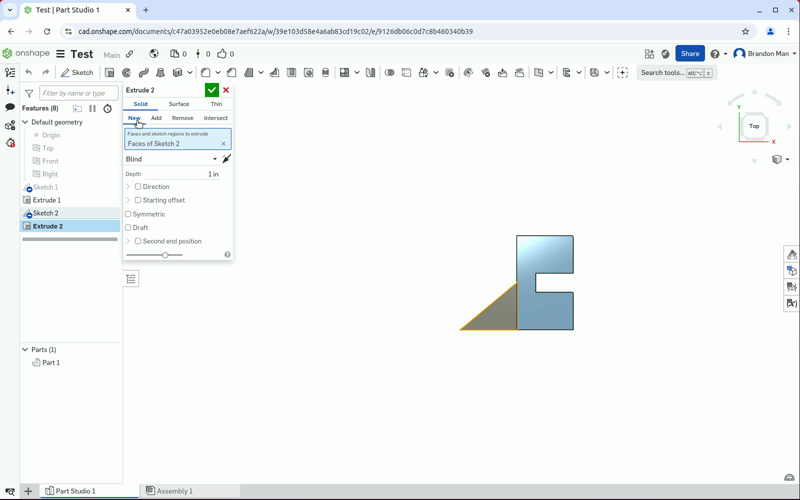
key(tab, 4)
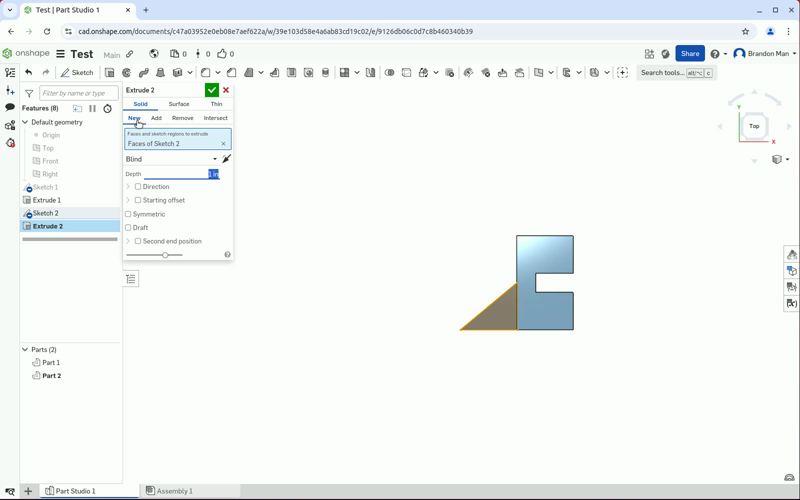
text(7.703)
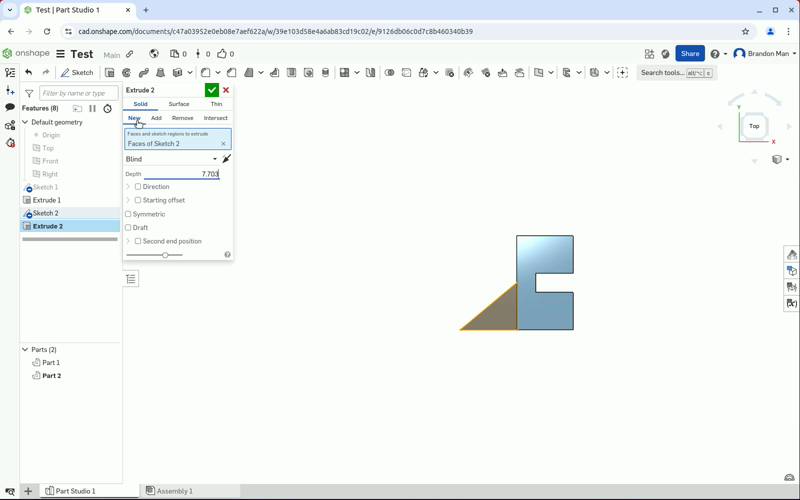
key(enter)
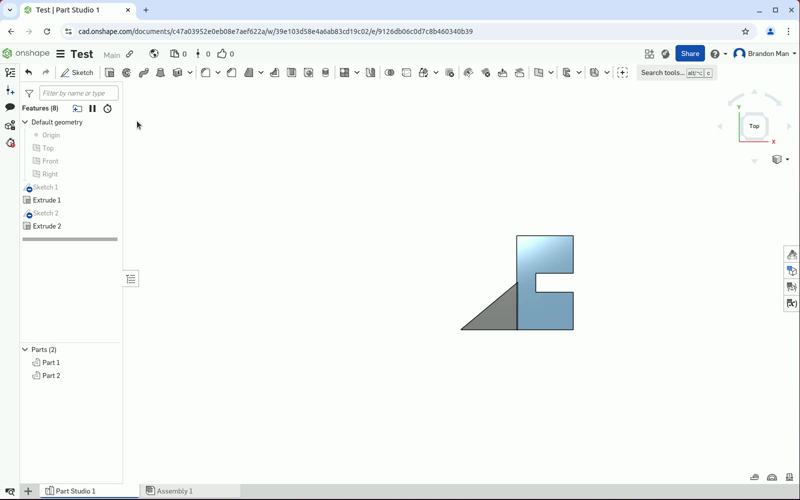
key(shift+h)
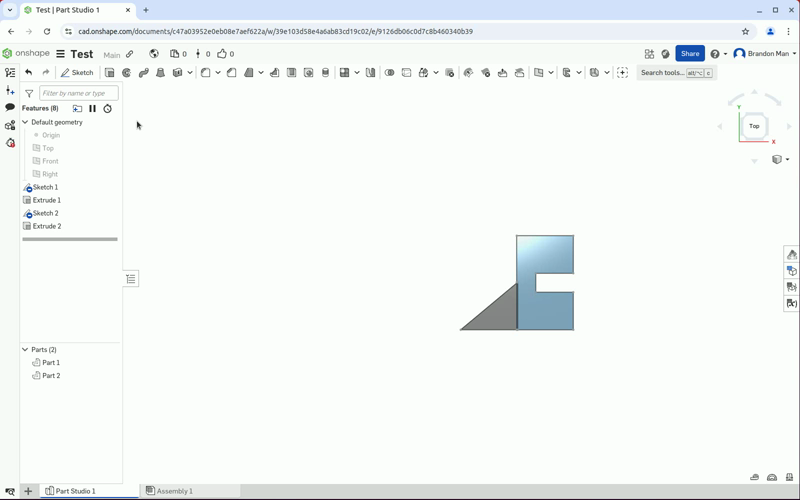
key(shift+h)
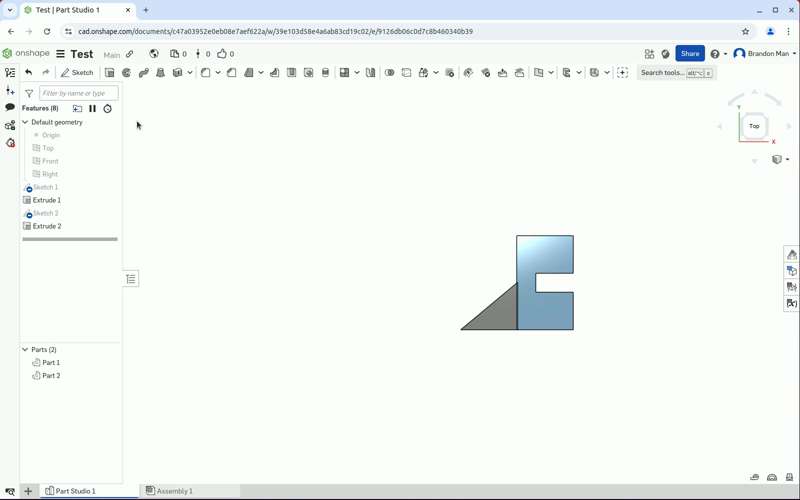
mouse_move(73, 189)
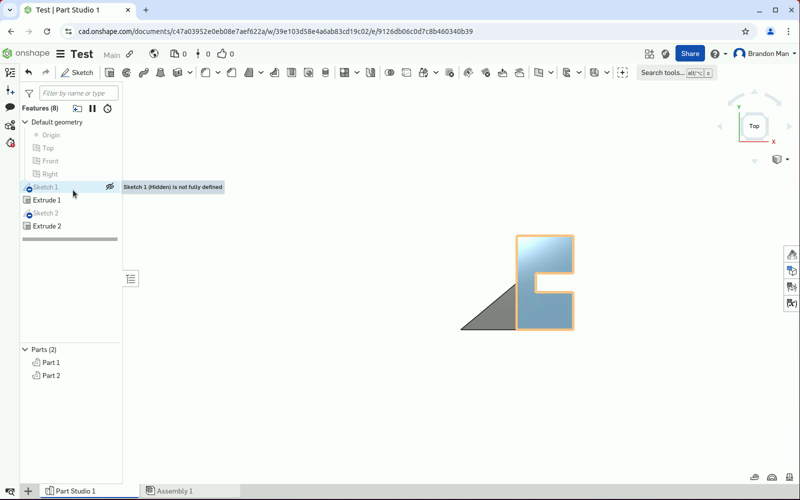
click(73, 189)
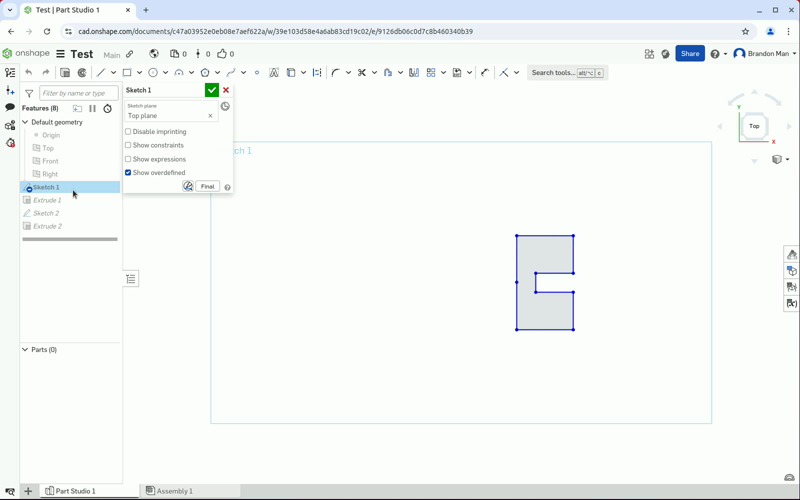
mouse_move(229, 92)
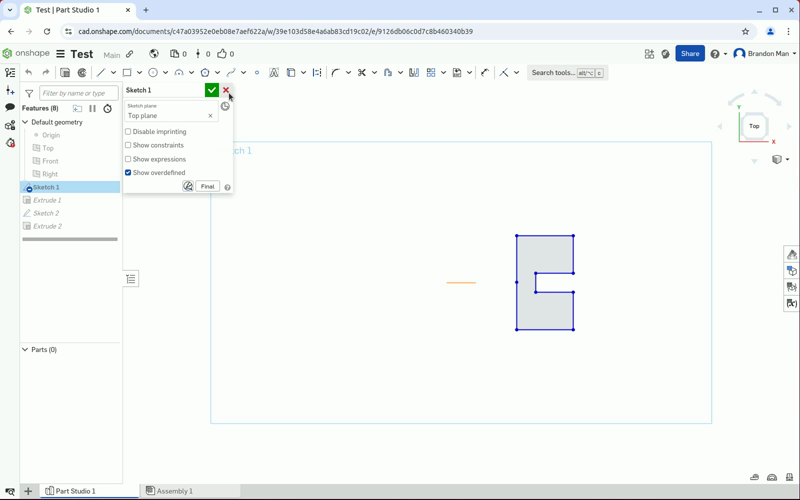
click(229, 92)
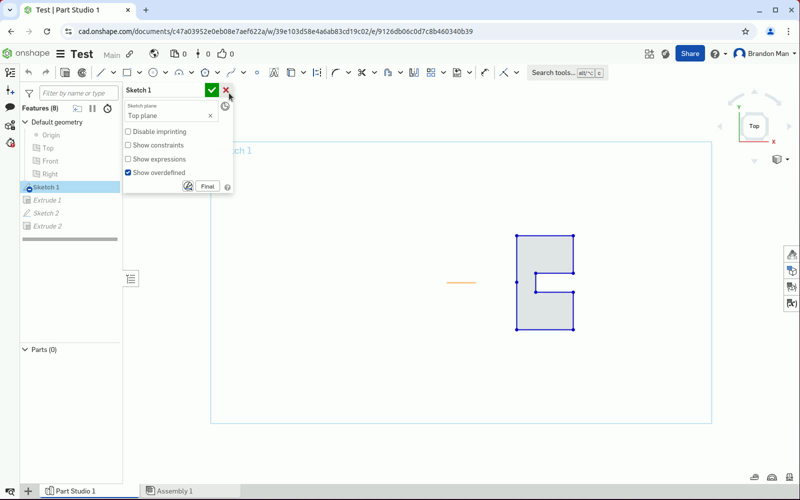
key(shift+s)
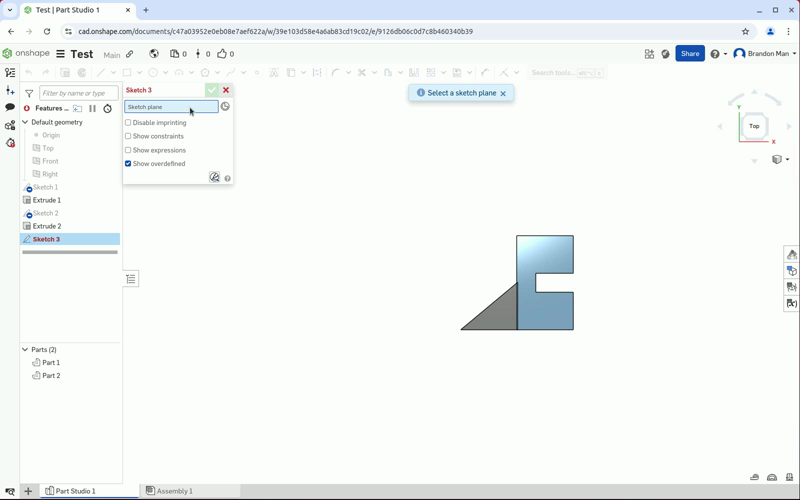
mouse_move(73, 150)
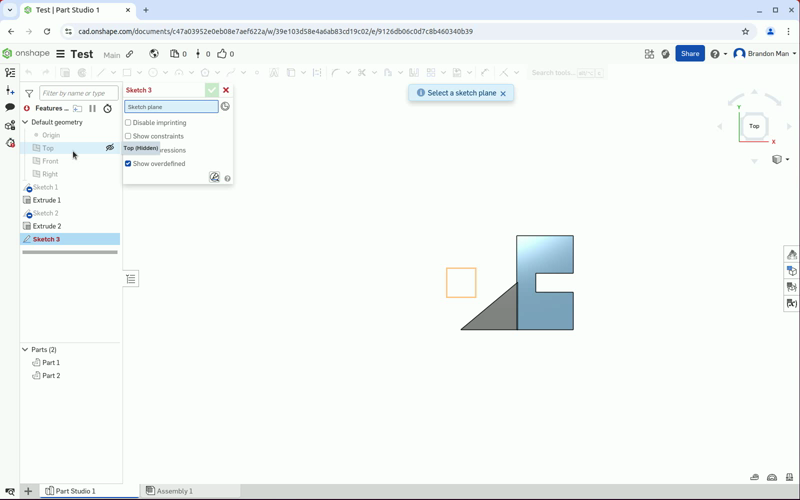
click(73, 150)
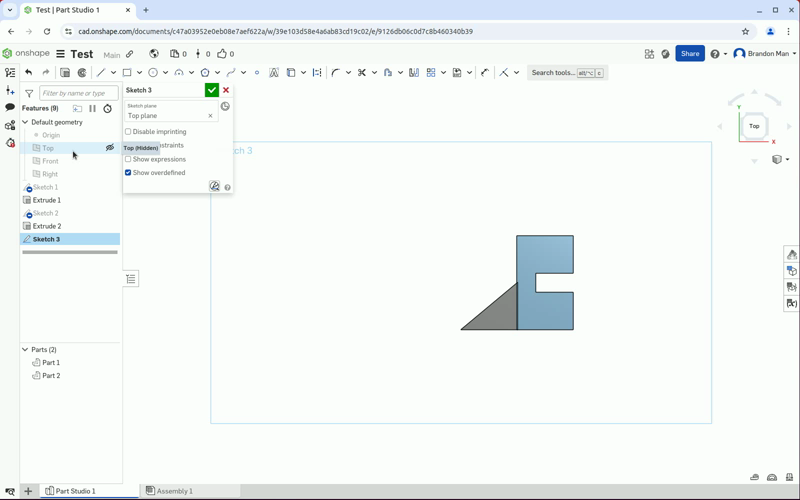
mouse_move(73, 352)
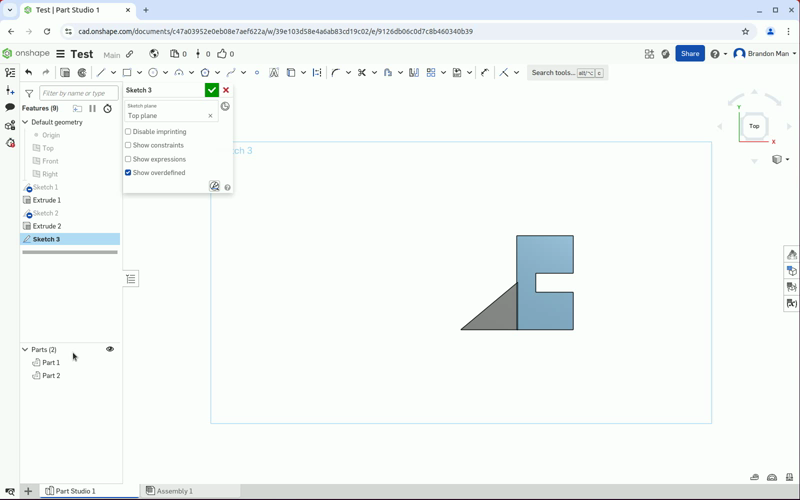
key(y)
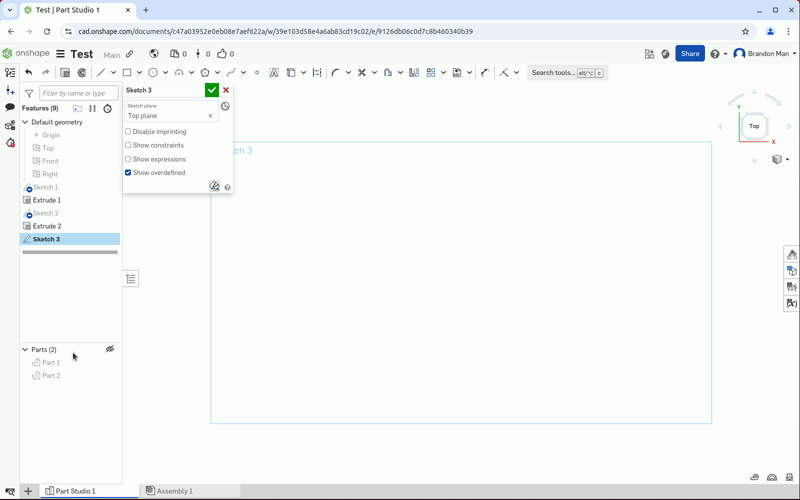
key(l)
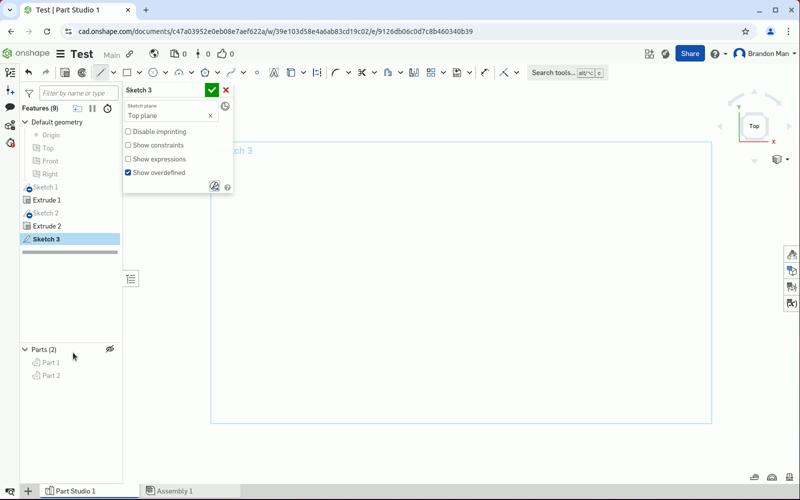
key_down(shift)
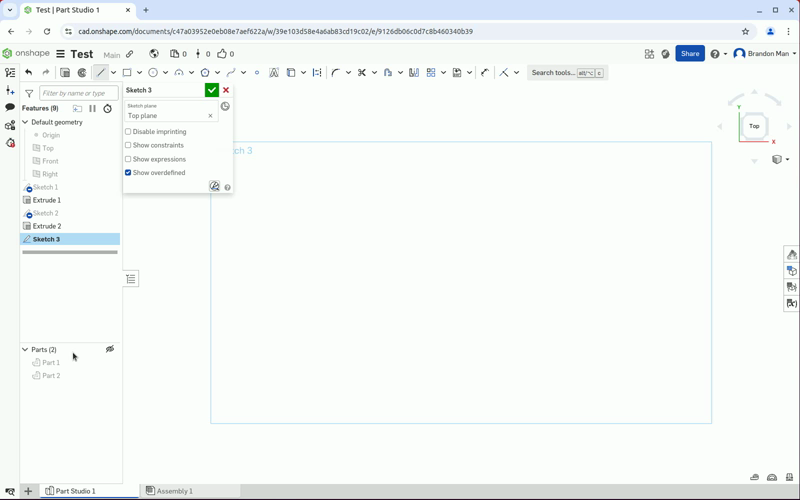
mouse_move(404, 329)
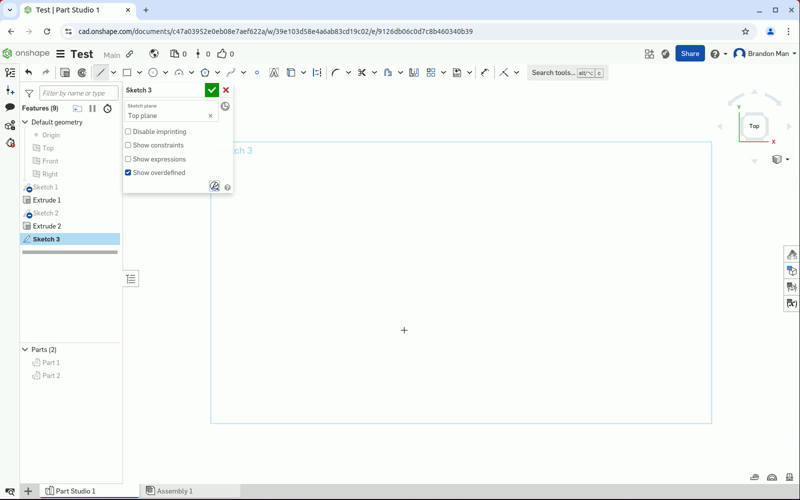
click(404, 329)
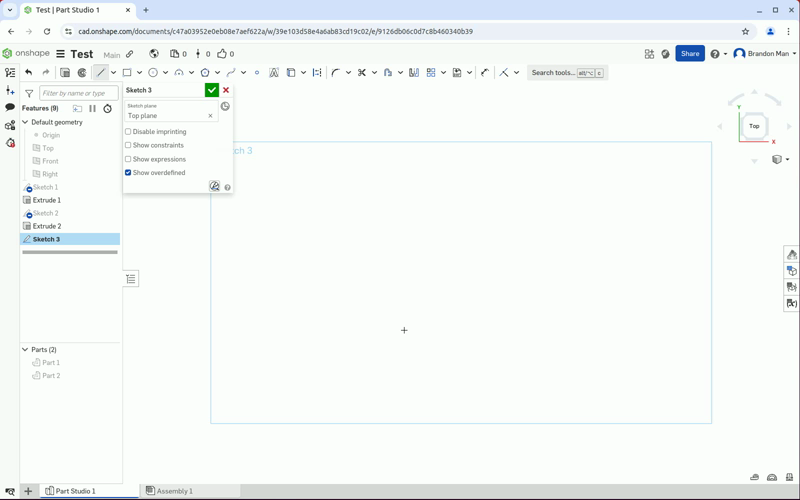
key_up(shift)
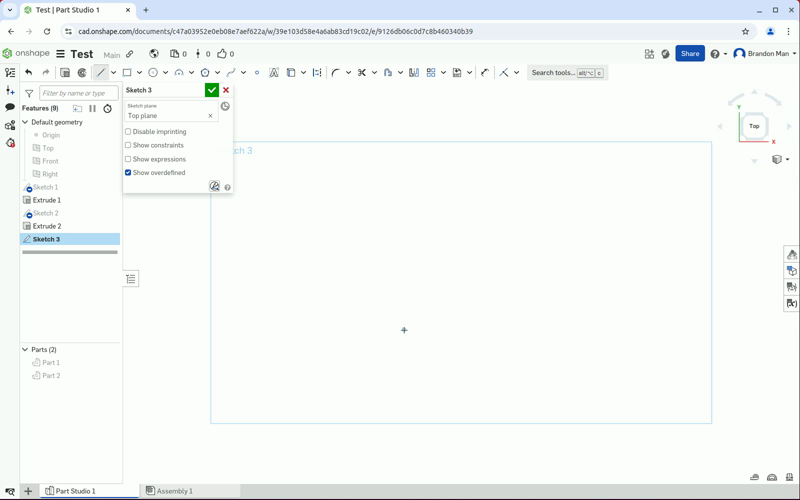
key_down(shift)
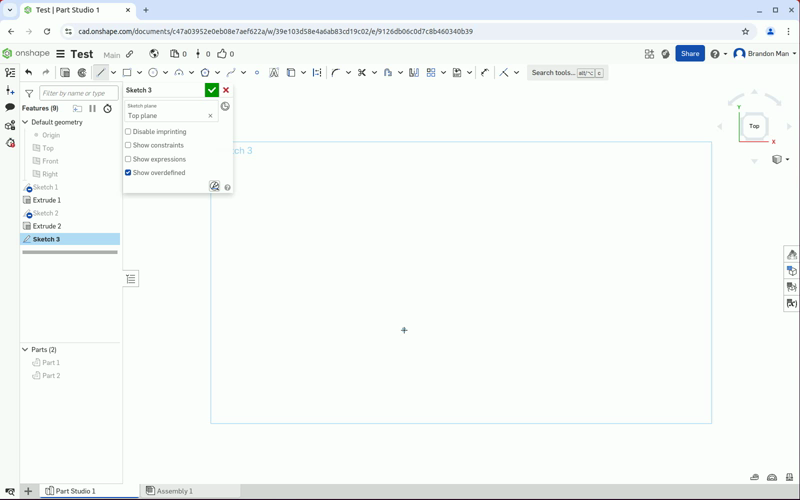
mouse_move(434, 329)
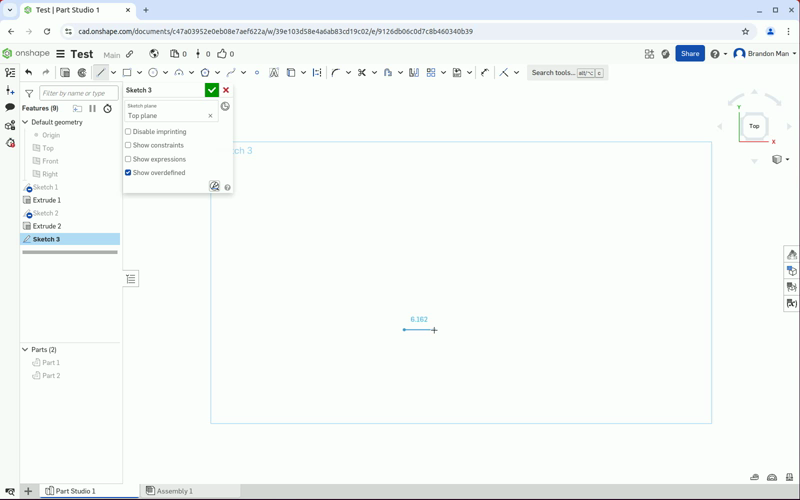
mouse_move(461, 329)
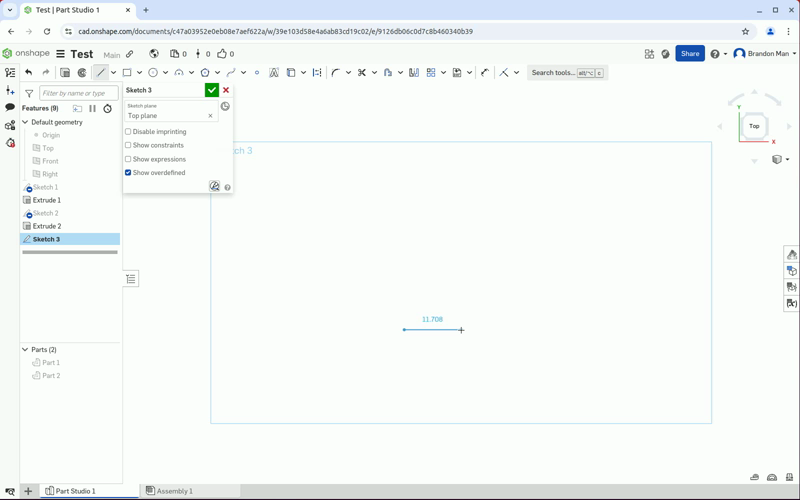
click(461, 329)
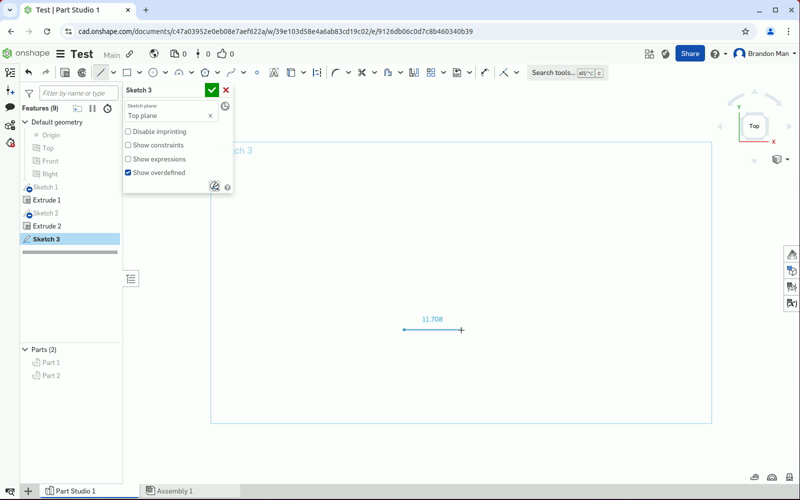
key_up(shift)
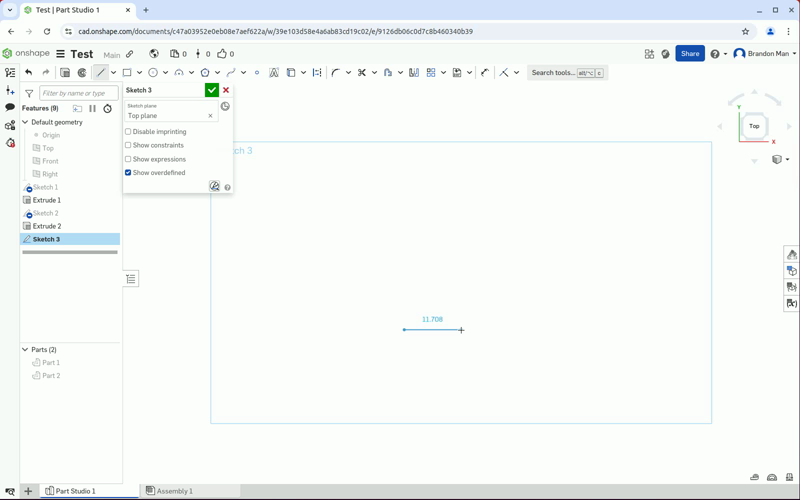
key_down(shift)
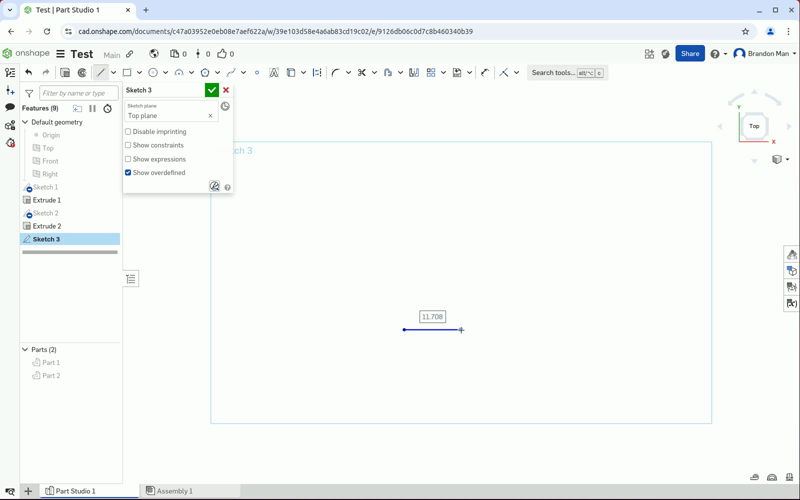
mouse_move(404, 282)
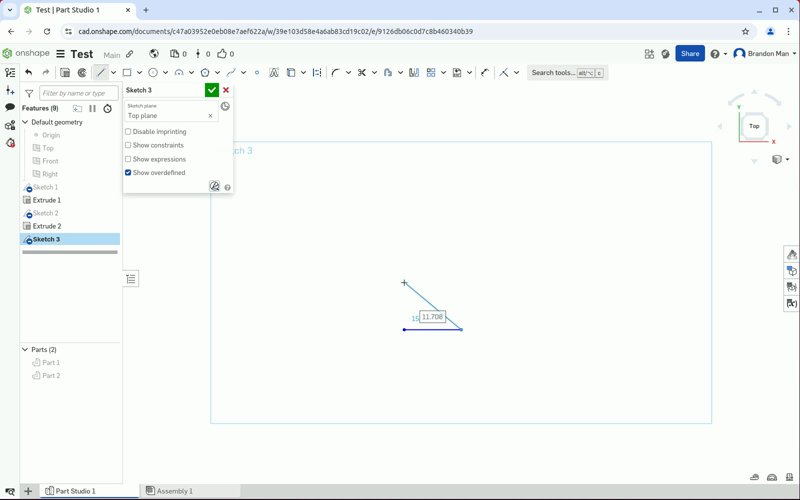
click(404, 282)
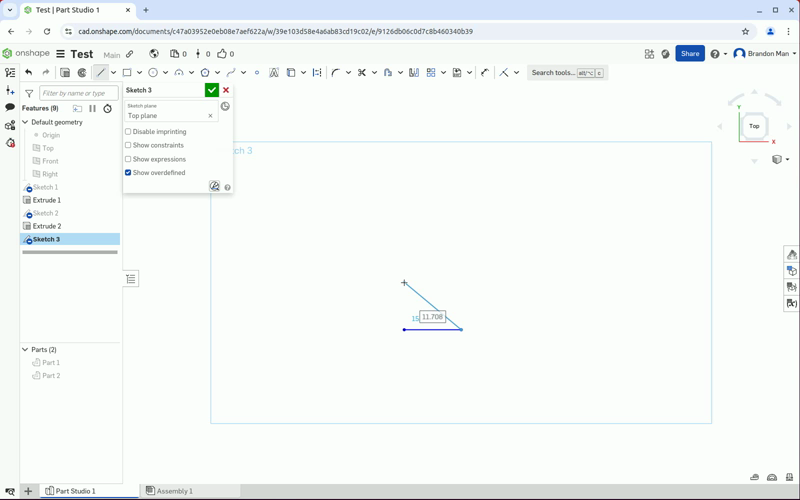
key_up(shift)
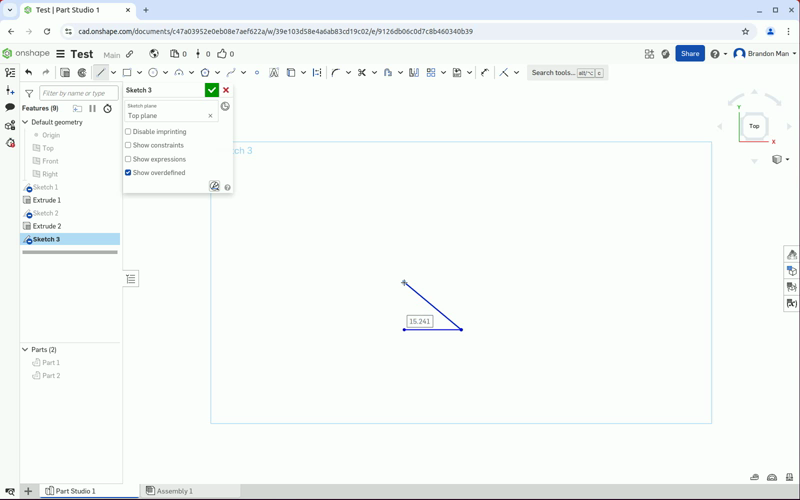
mouse_move(434, 282)
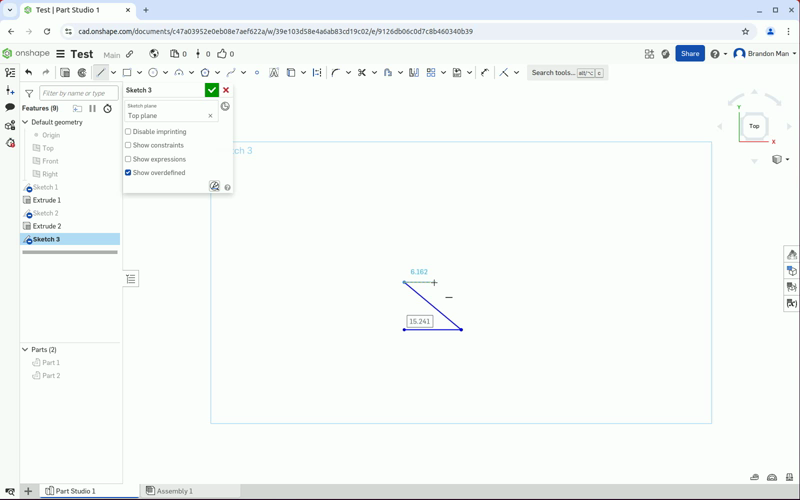
key_down(shift)
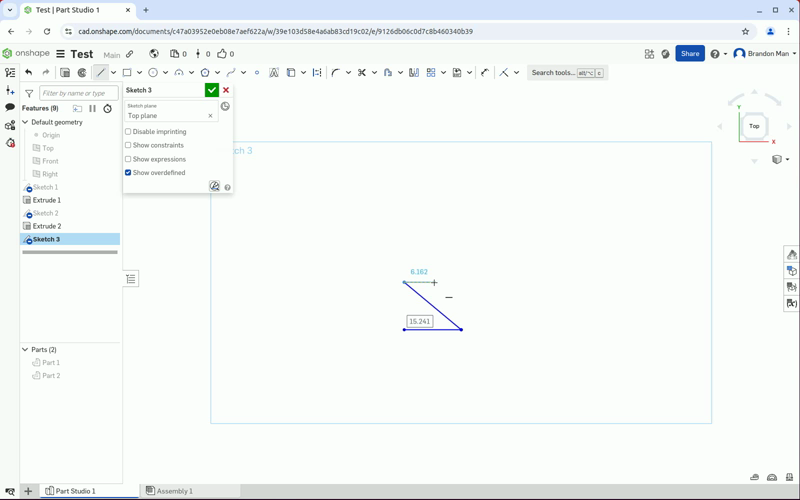
mouse_move(404, 329)
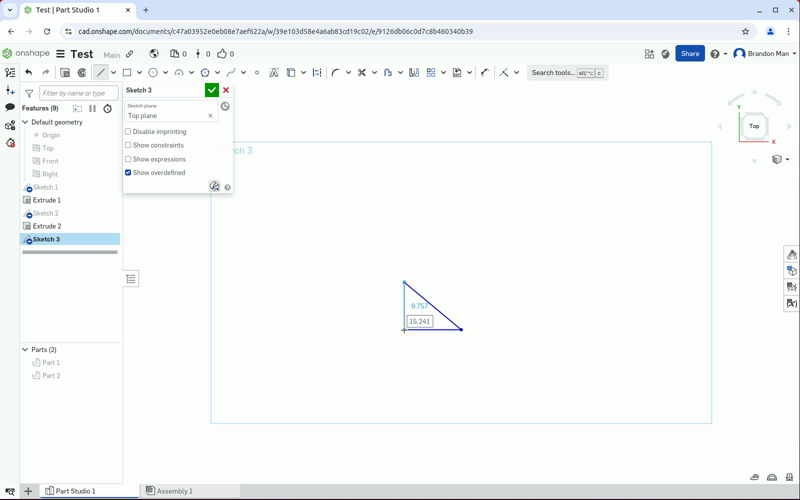
key_up(shift)
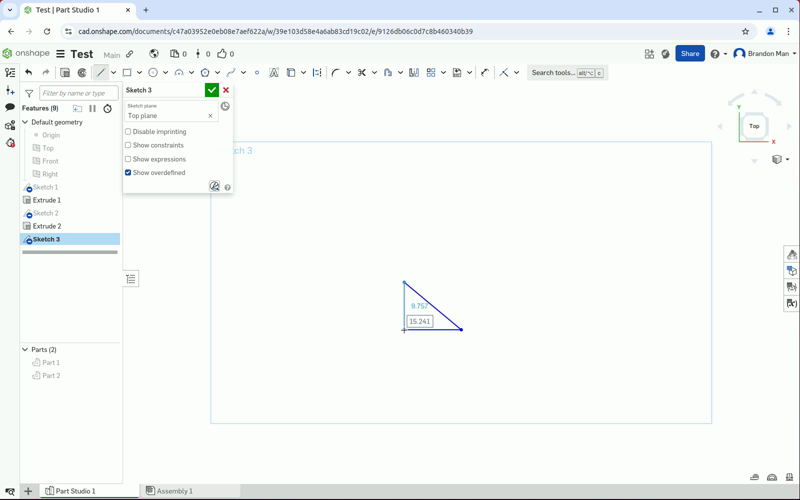
click(404, 329)
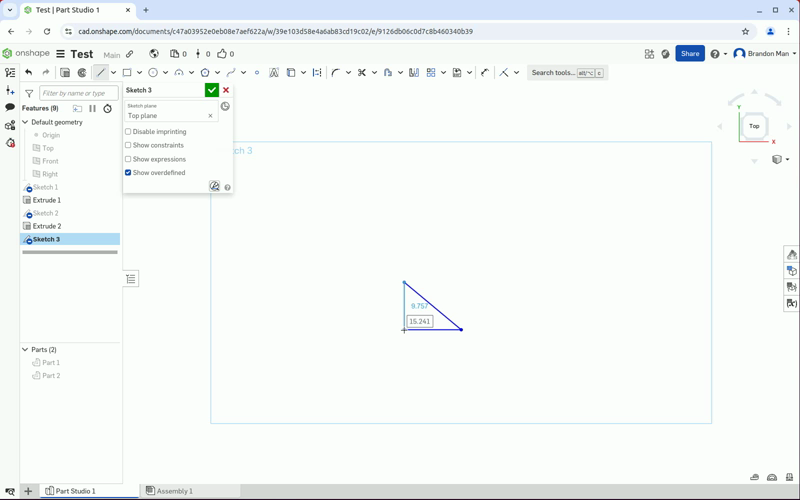
key(esc)
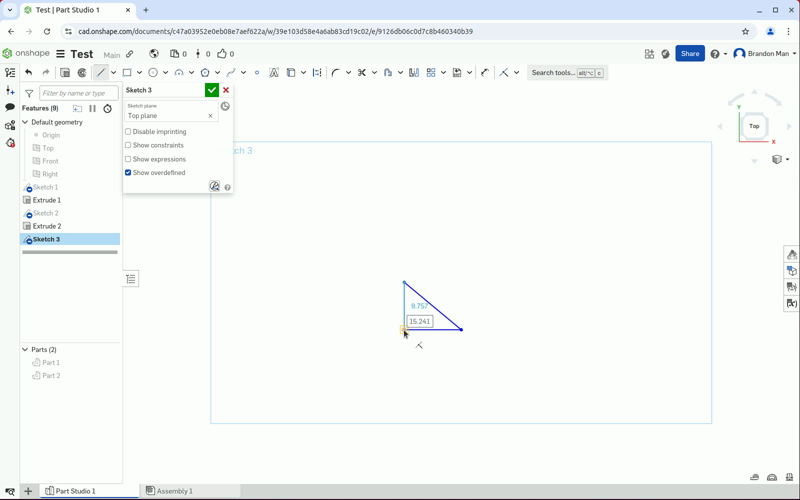
mouse_move(405, 326)
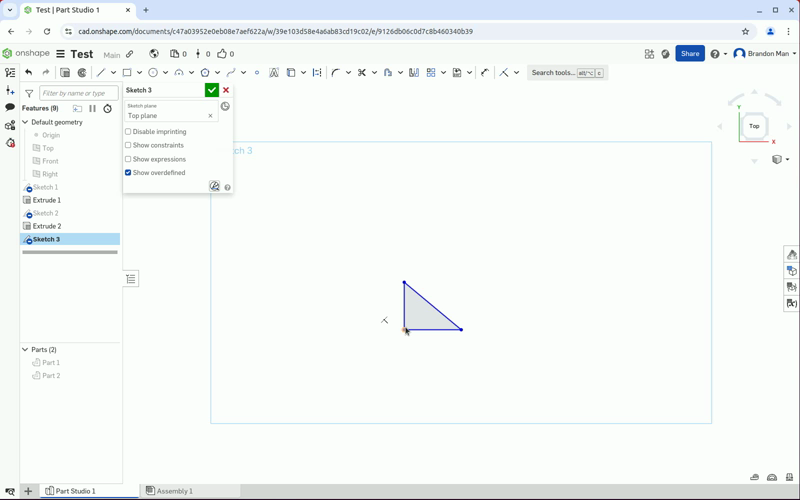
scroll(6)
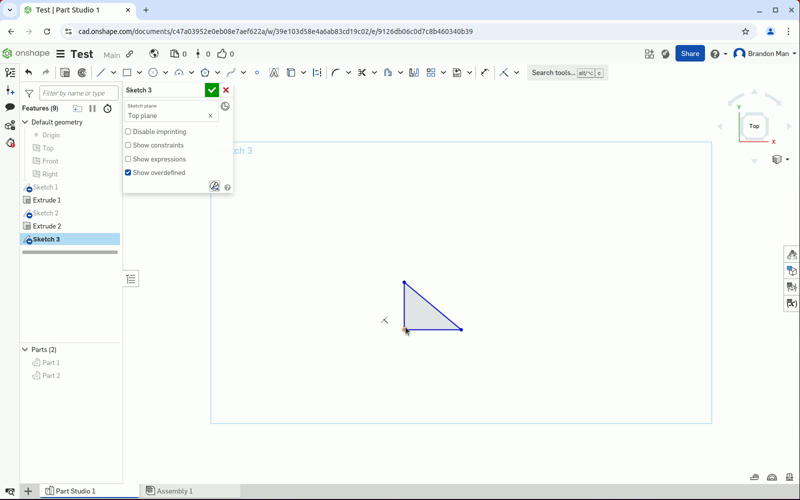
scroll(6)
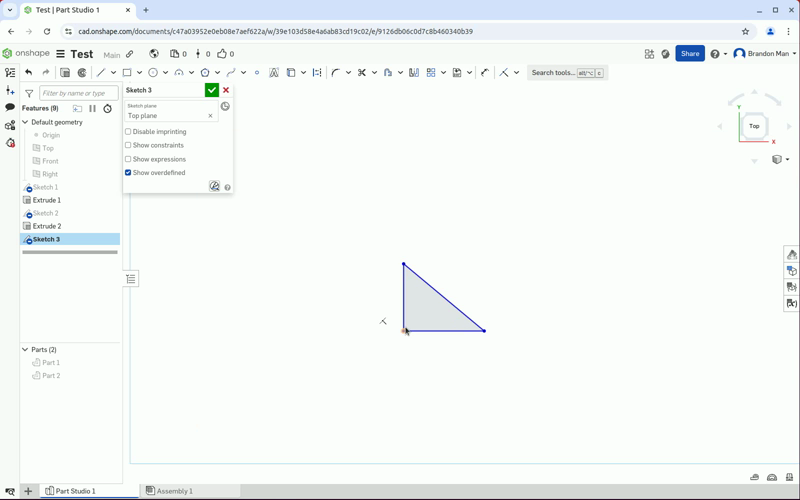
scroll(6)
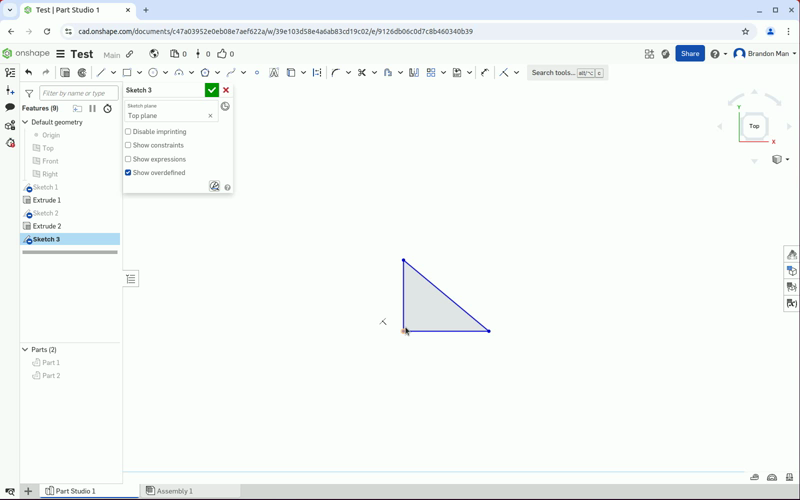
scroll(6)
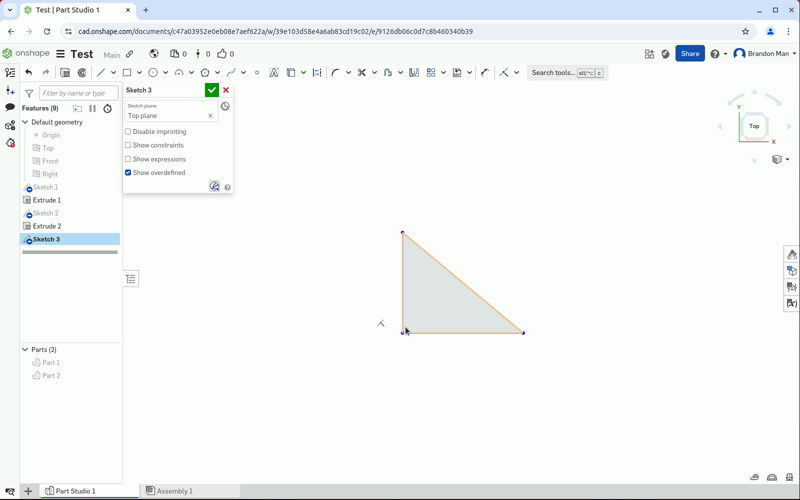
scroll(6)
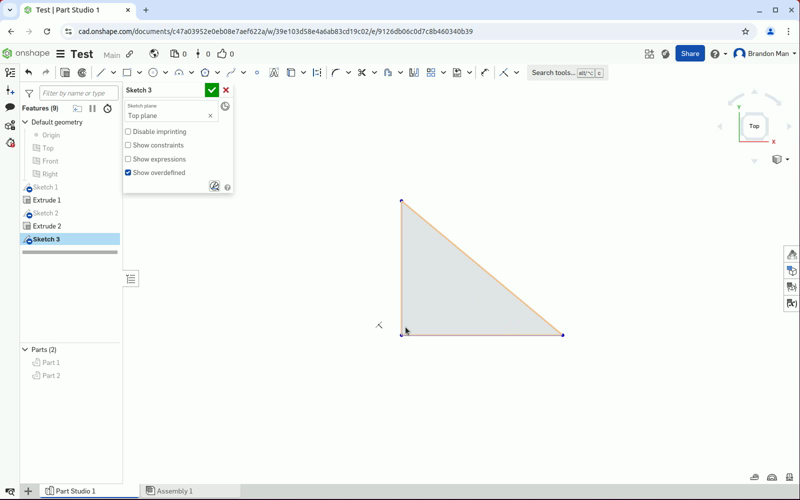
scroll(6)
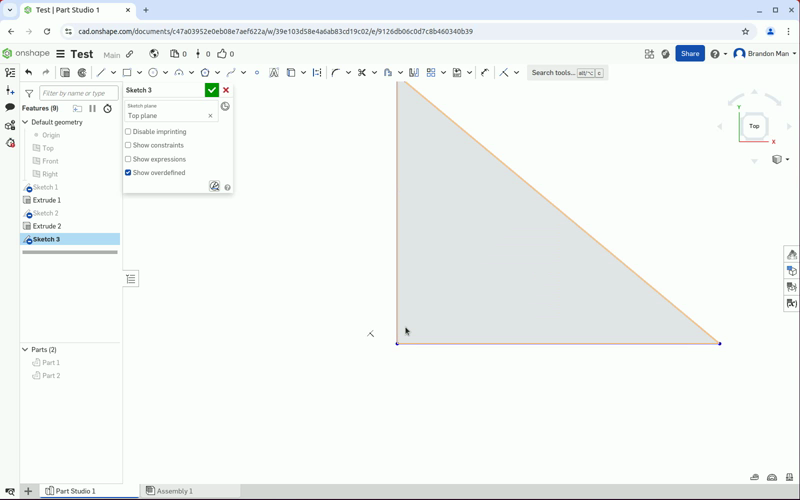
scroll(6)
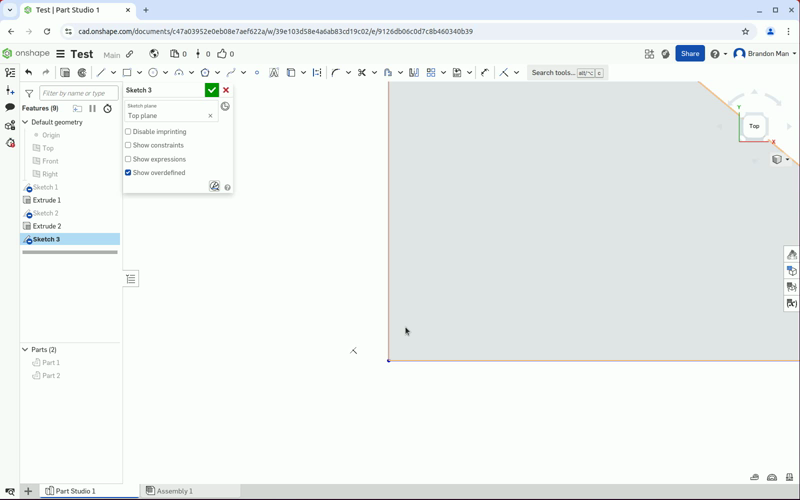
click(405, 326)
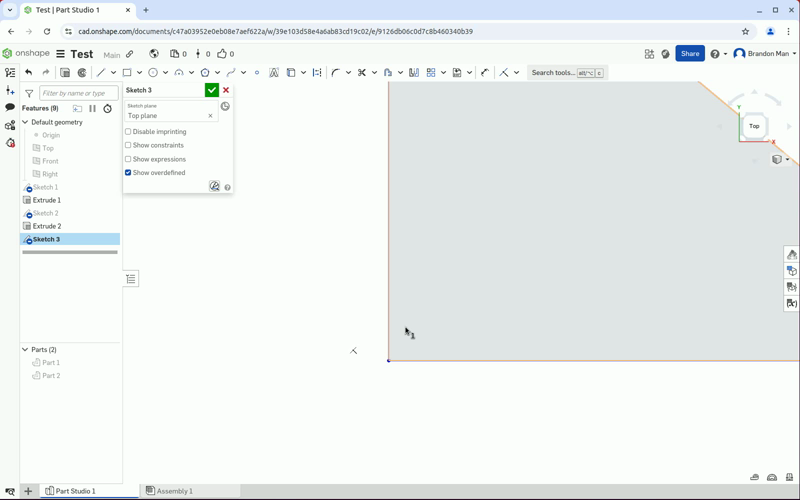
scroll(-6)
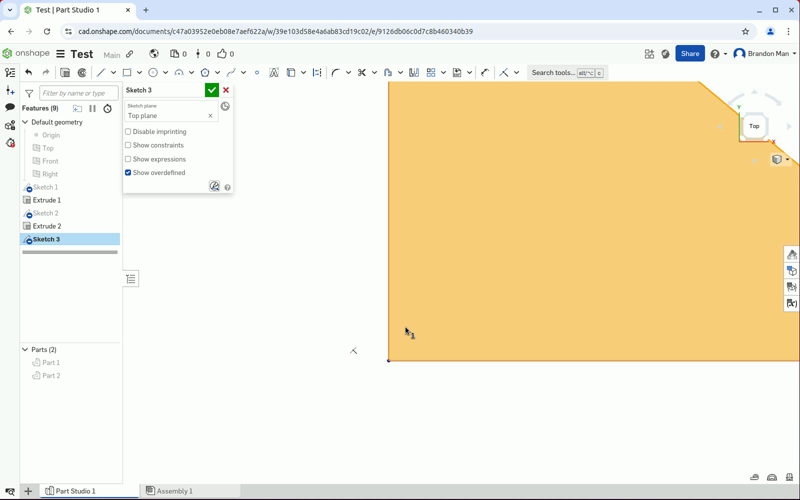
scroll(-6)
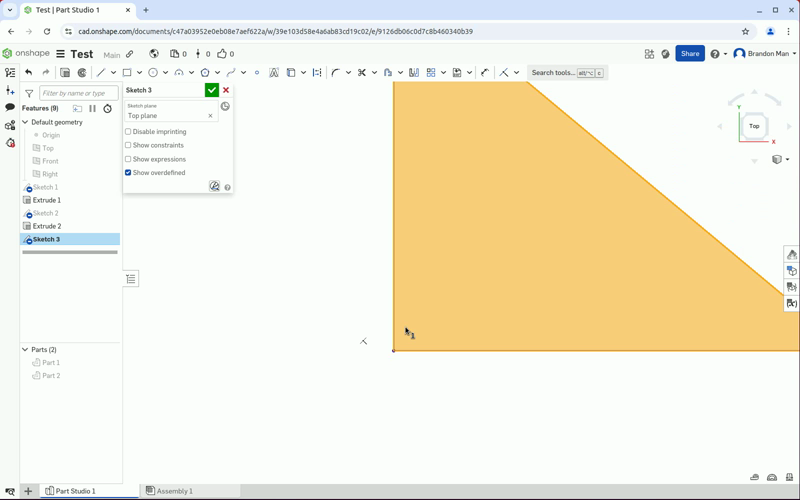
scroll(-6)
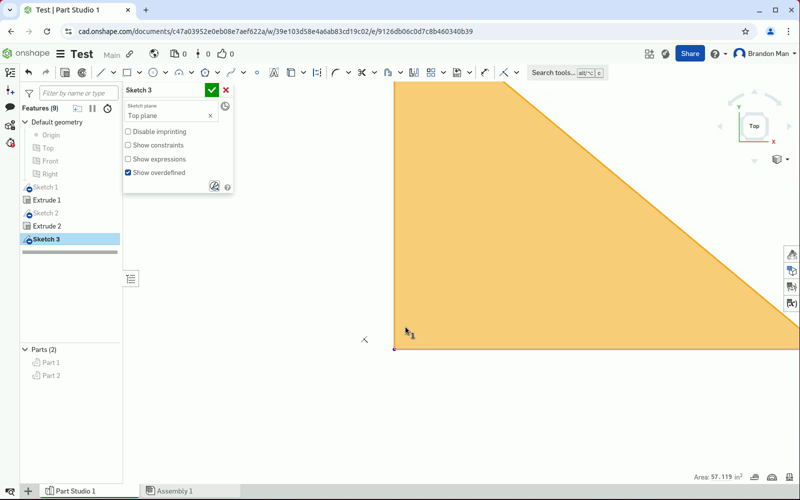
scroll(-6)
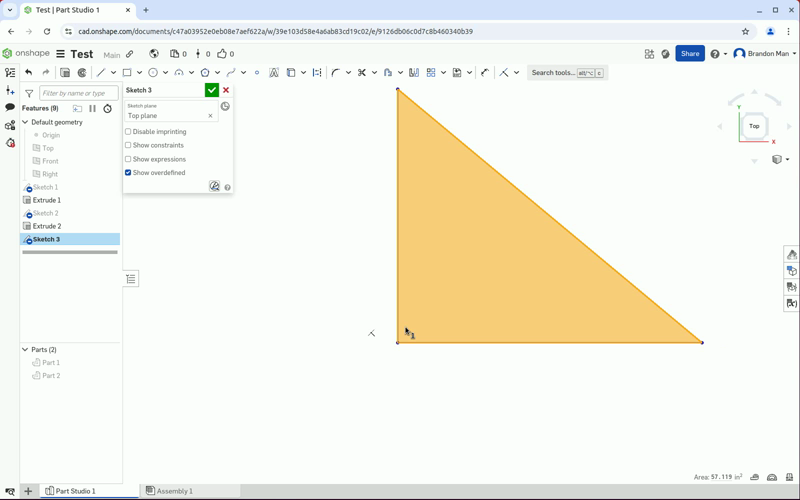
scroll(-6)
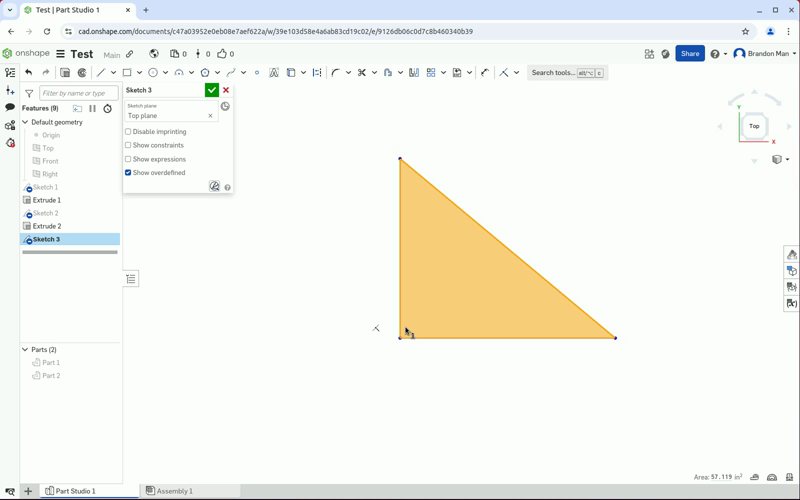
scroll(-6)
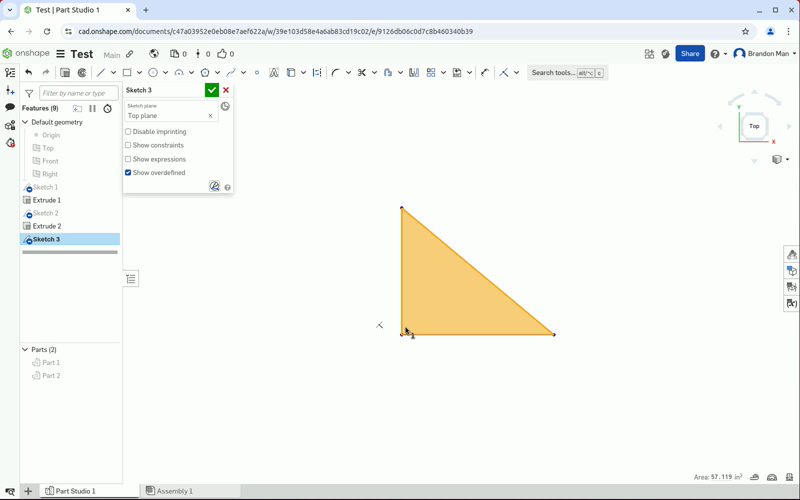
scroll(-6)
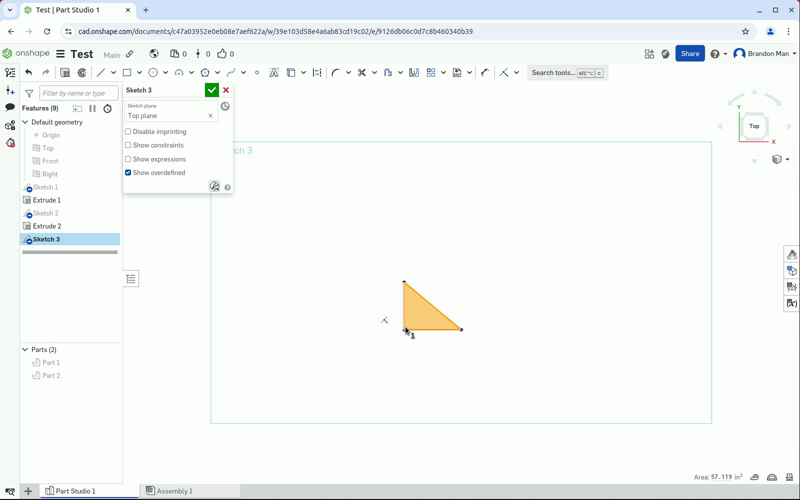
mouse_move(73, 352)
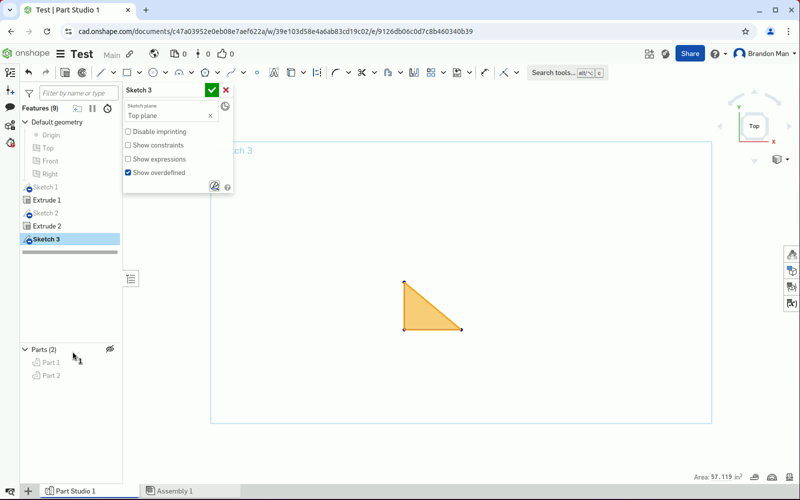
key(shift+y)
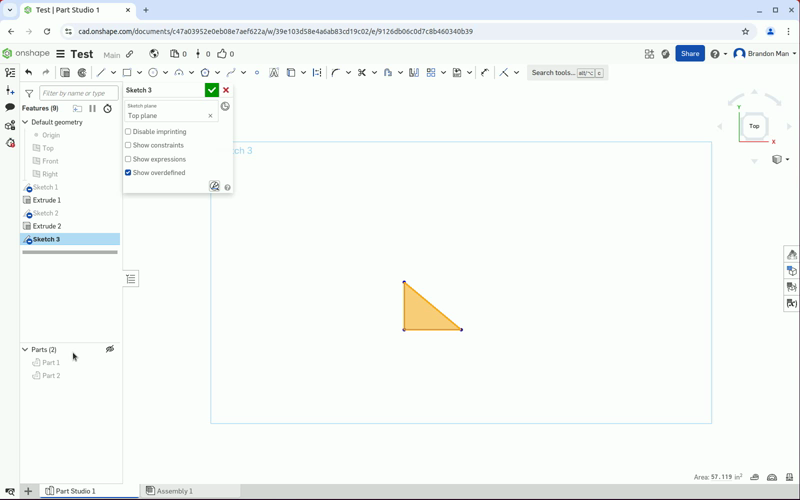
key(shift+e)
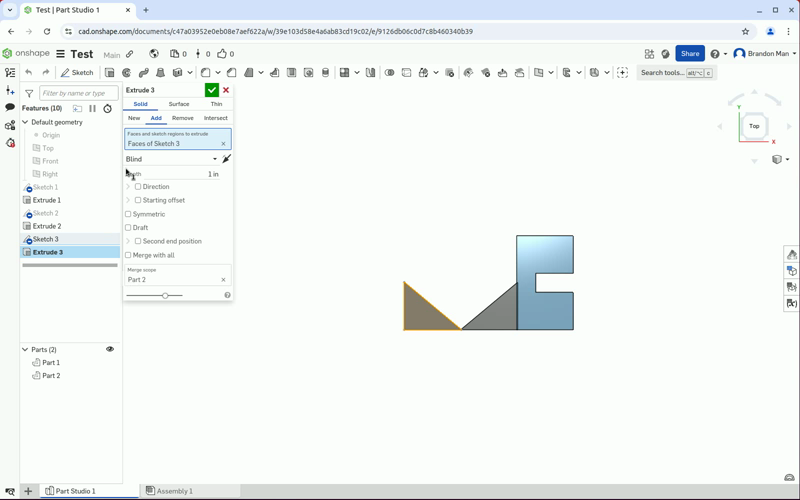
mouse_move(143, 106)
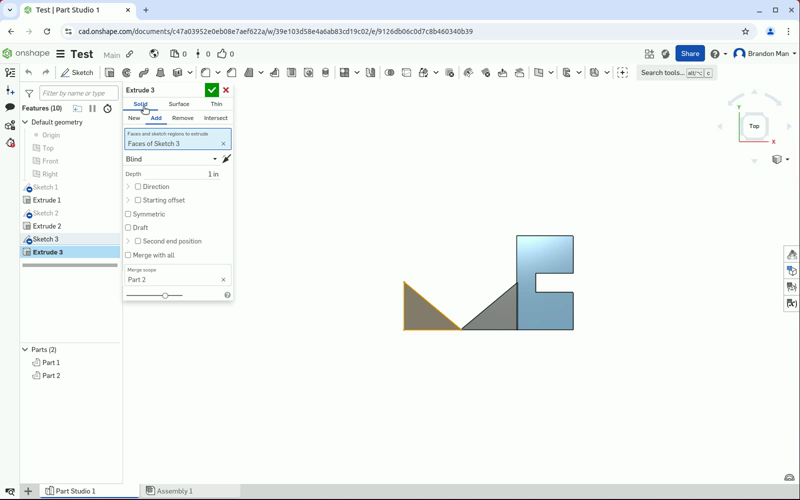
click(143, 106)
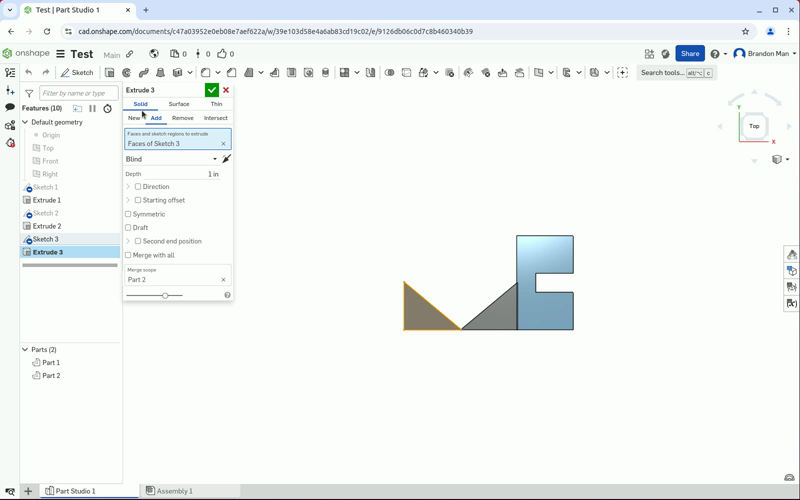
mouse_move(137, 120)
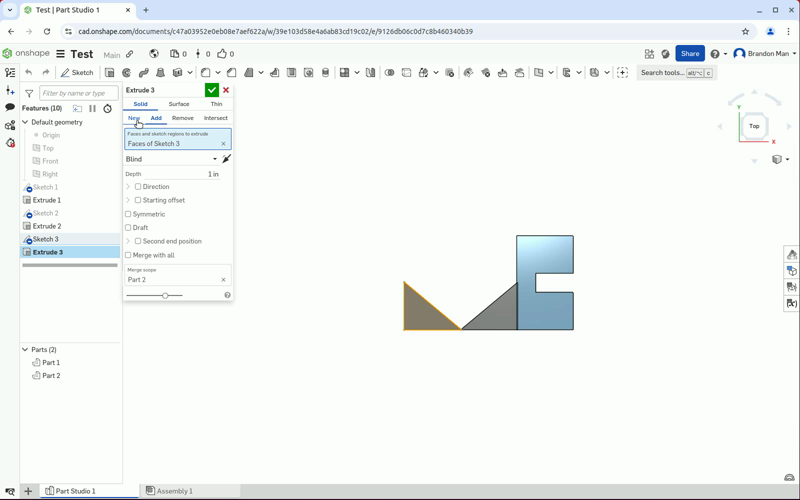
click(137, 120)
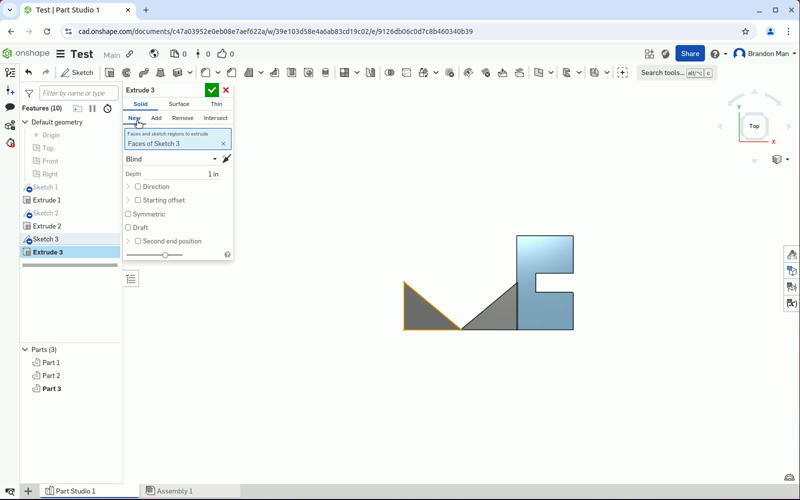
key(tab, 4)
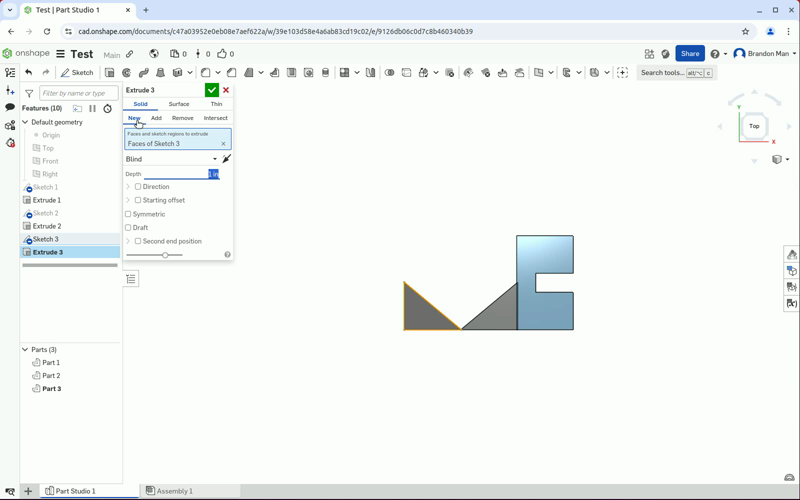
text(7.703)
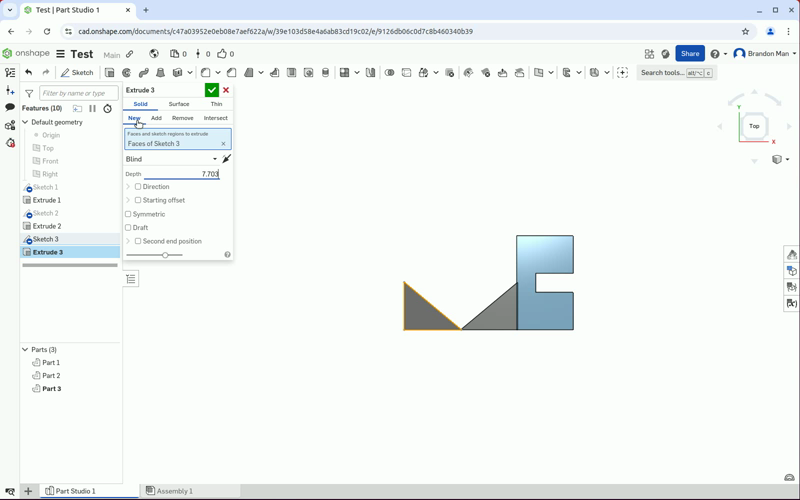
key(enter)
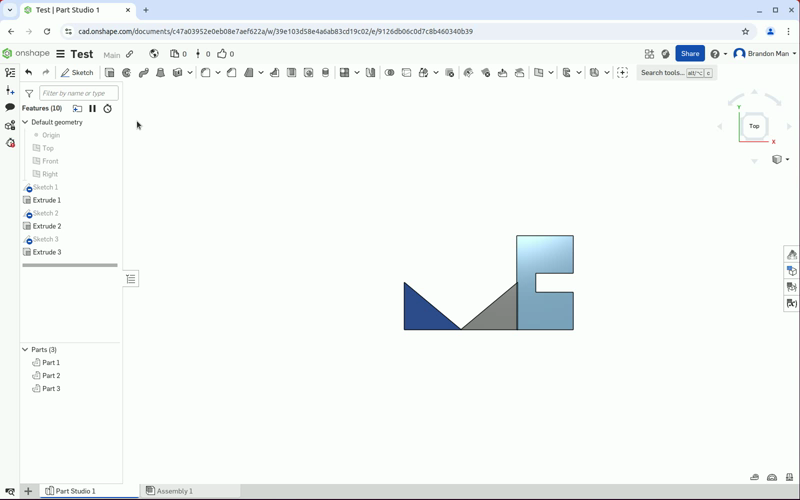
key(shift+h)
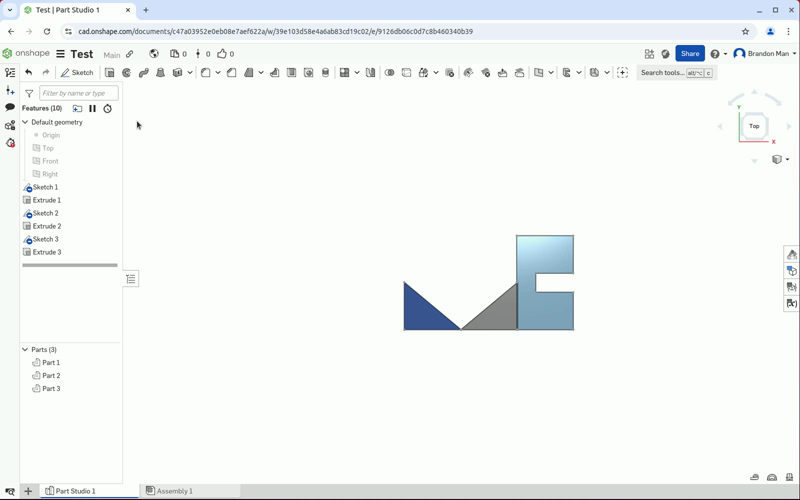
key(shift+h)
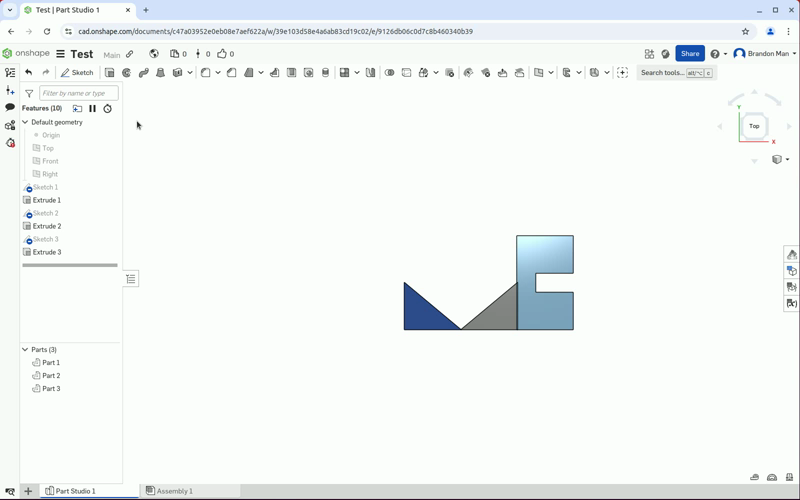
mouse_move(73, 189)
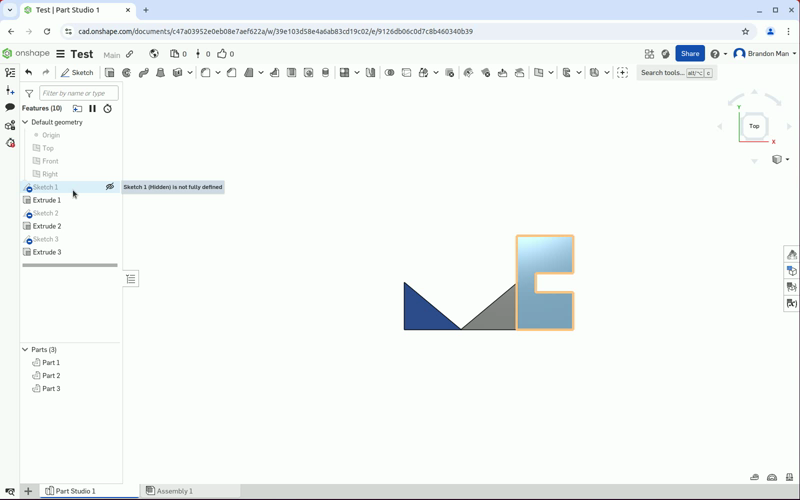
click(73, 189)
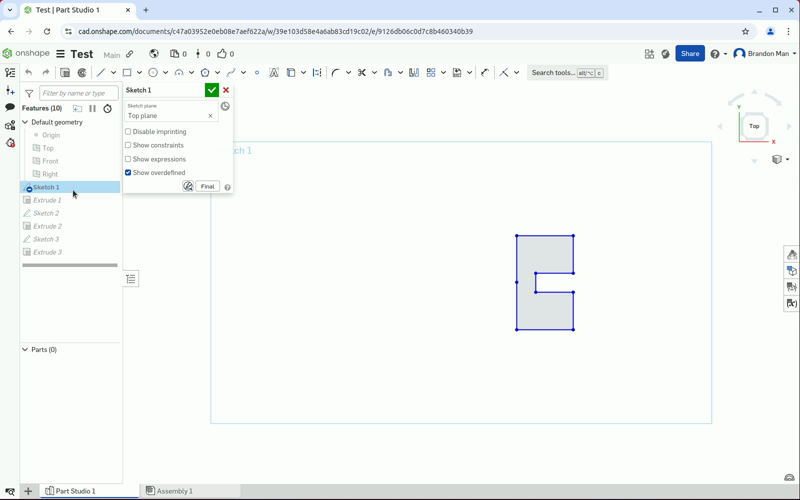
mouse_move(229, 92)
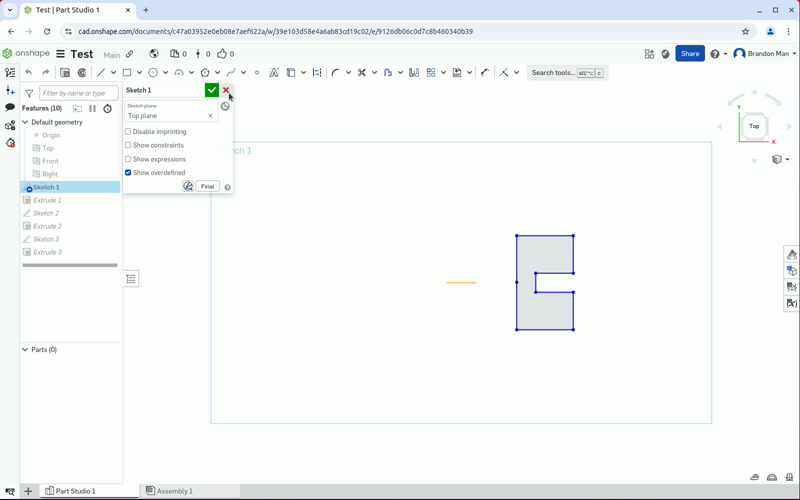
click(229, 92)
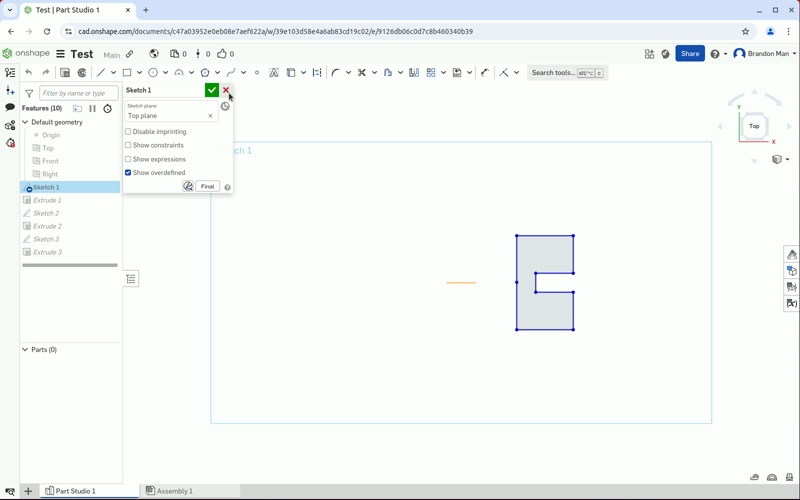
key(shift+s)
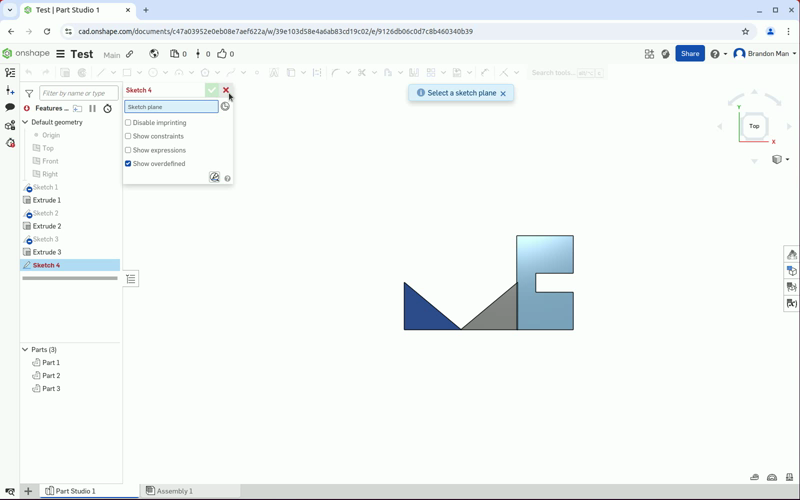
mouse_move(73, 150)
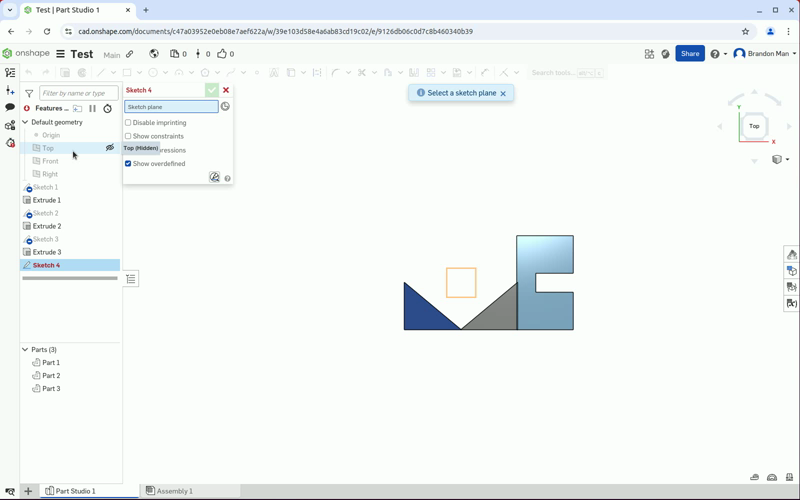
click(73, 150)
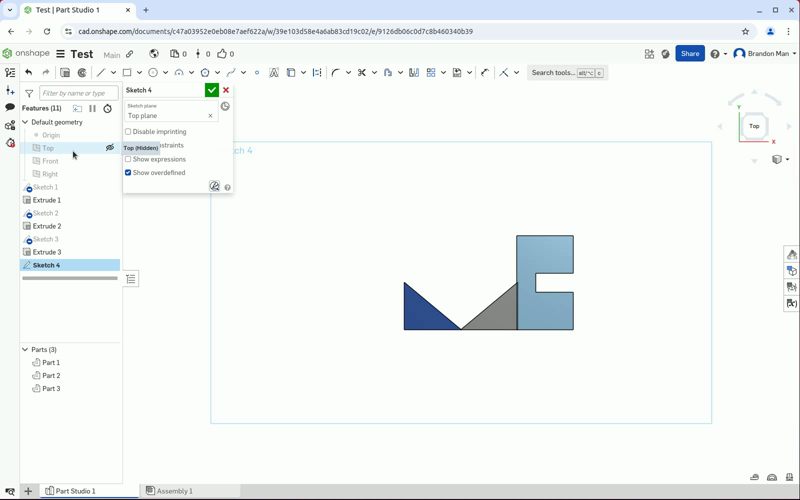
mouse_move(73, 352)
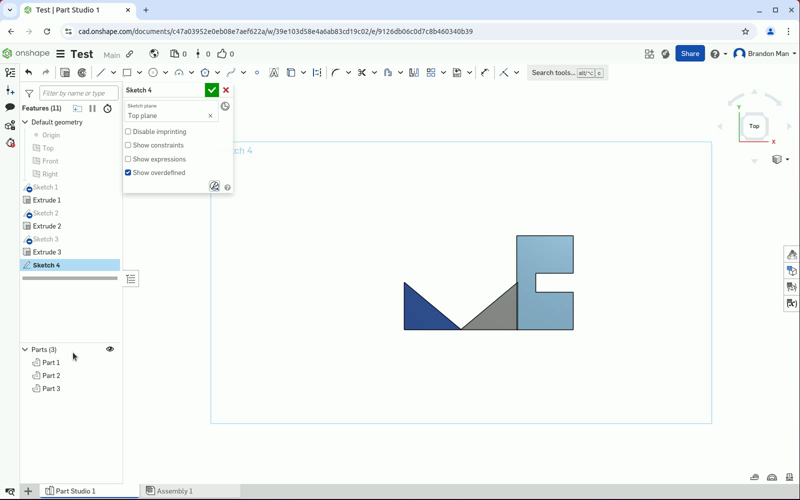
key(y)
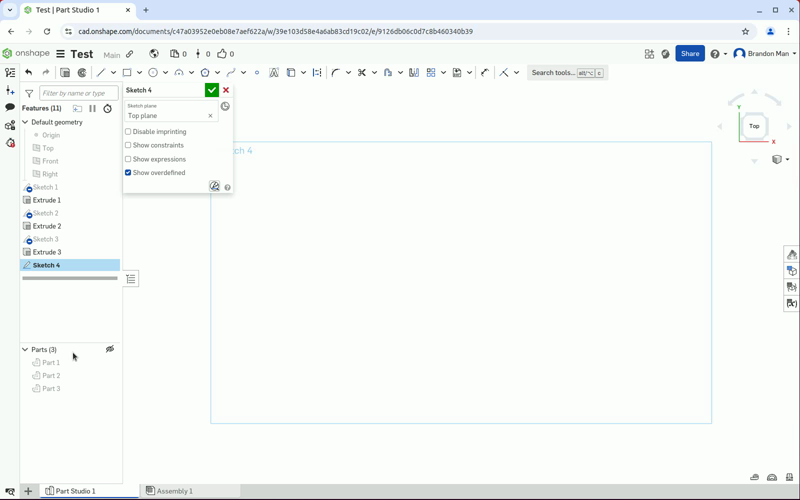
key(l)
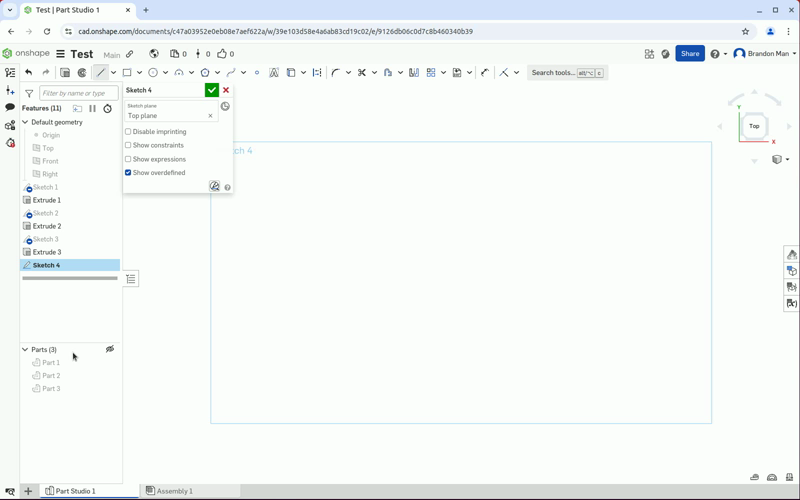
key_down(shift)
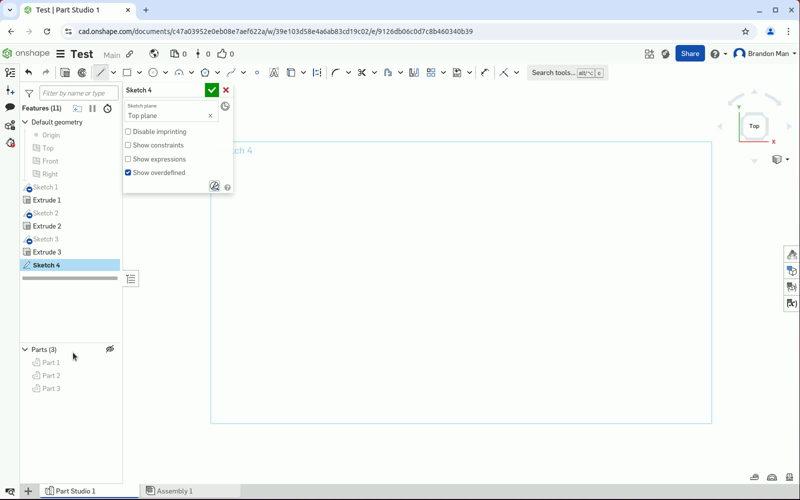
mouse_move(404, 282)
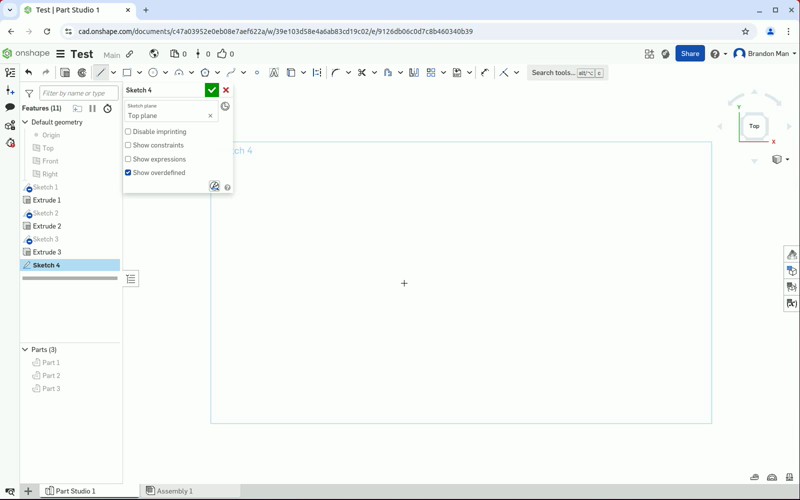
click(404, 282)
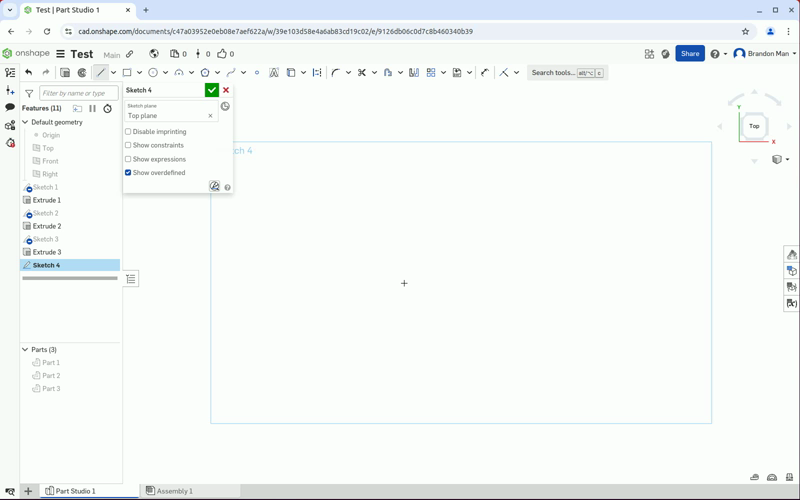
key_up(shift)
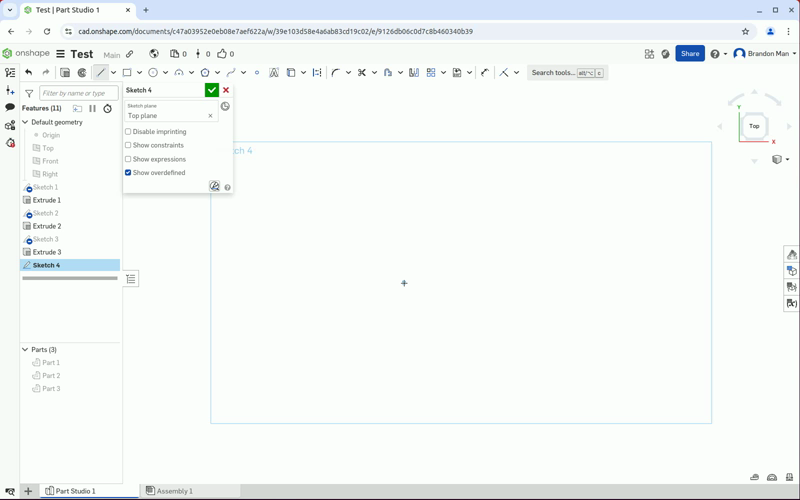
key_down(shift)
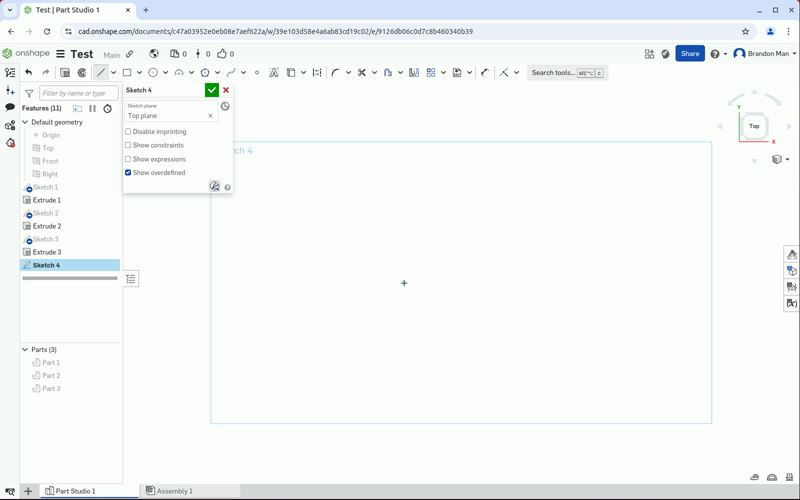
mouse_move(461, 235)
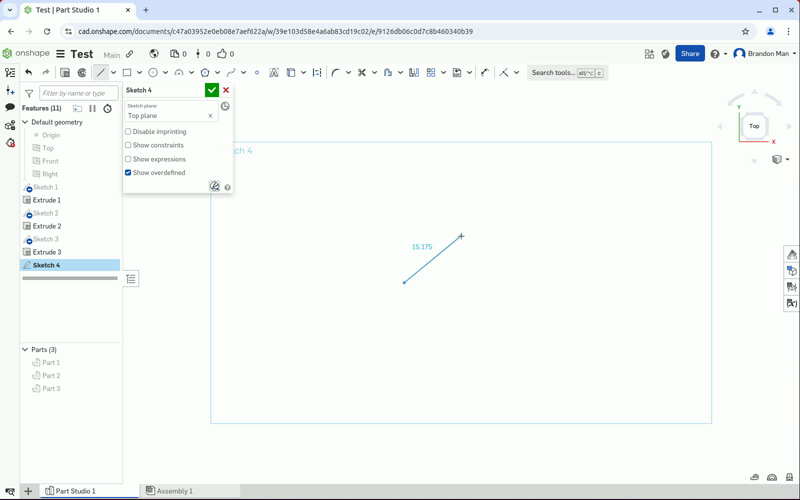
click(461, 235)
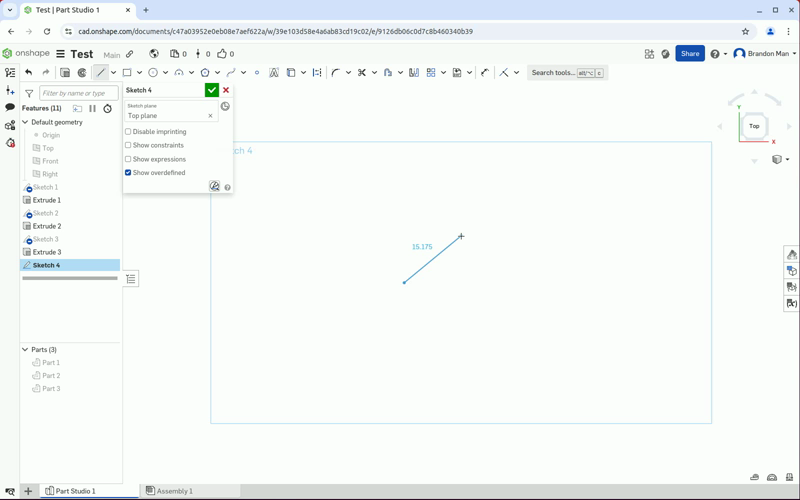
key_up(shift)
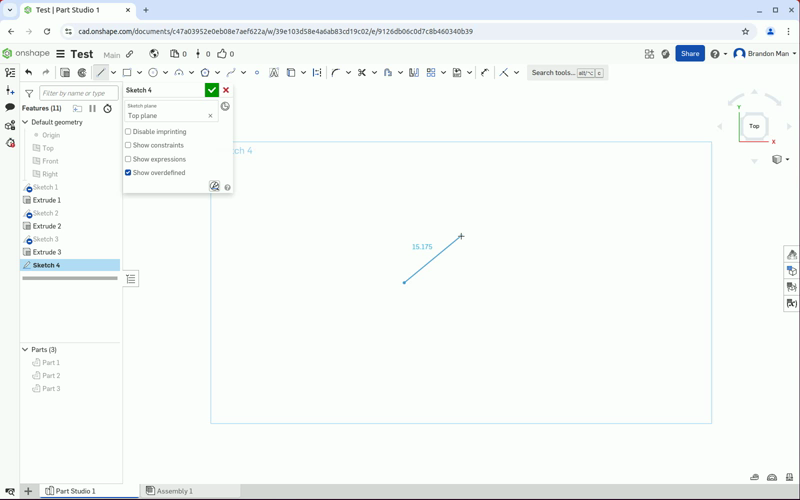
key_down(shift)
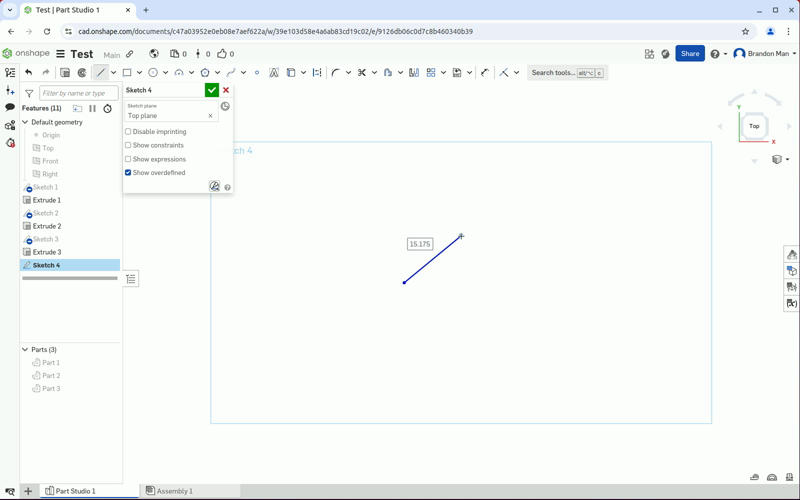
mouse_move(491, 235)
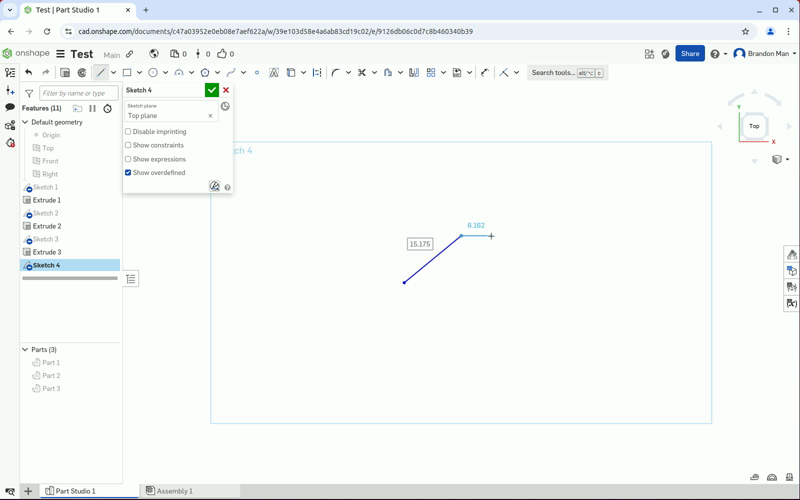
mouse_move(404, 235)
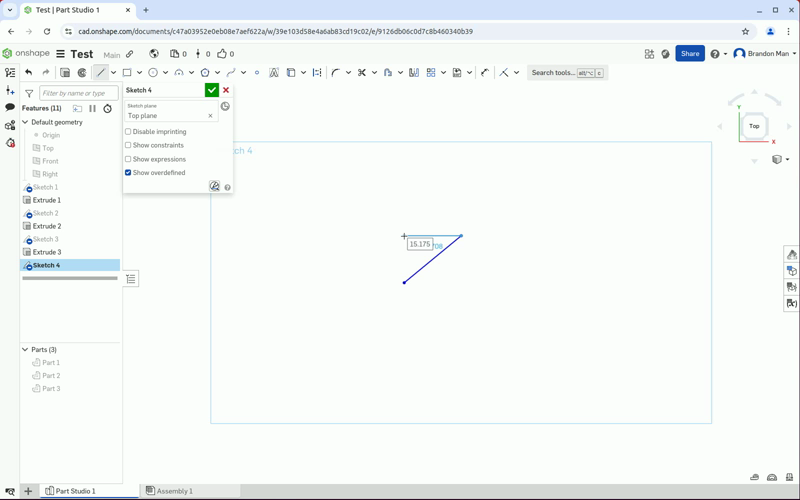
click(404, 235)
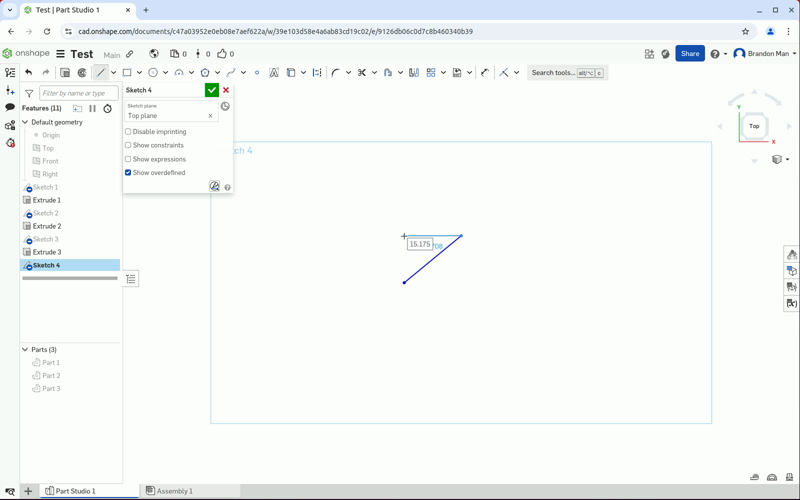
key_up(shift)
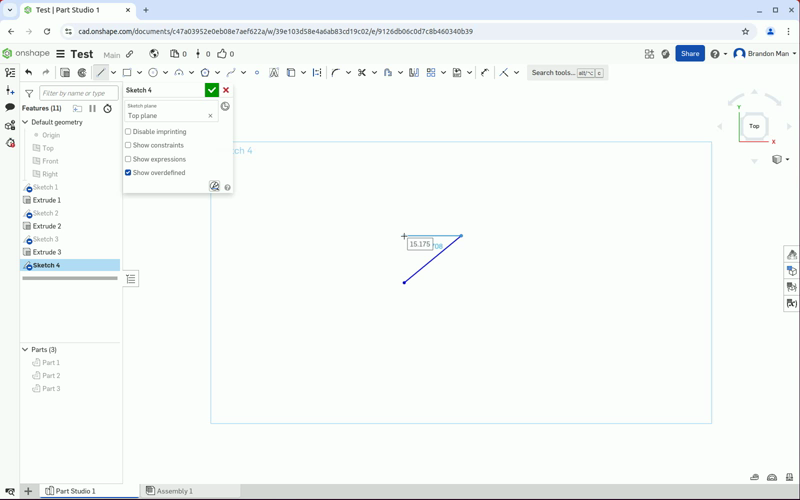
mouse_move(434, 235)
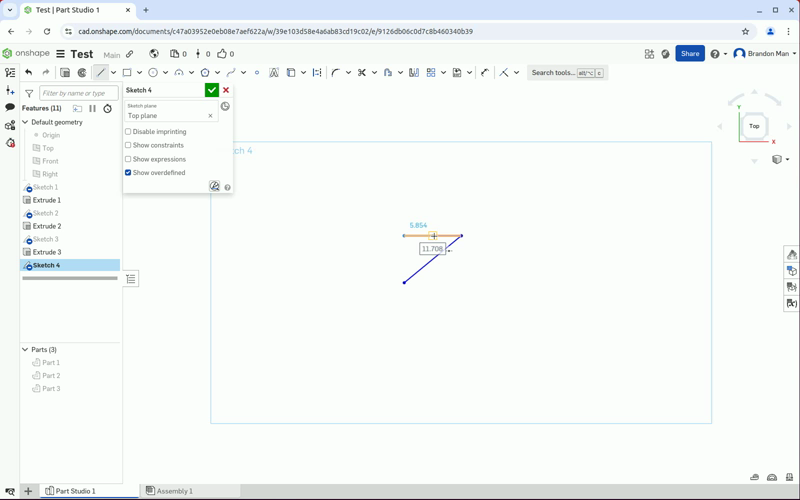
key_down(shift)
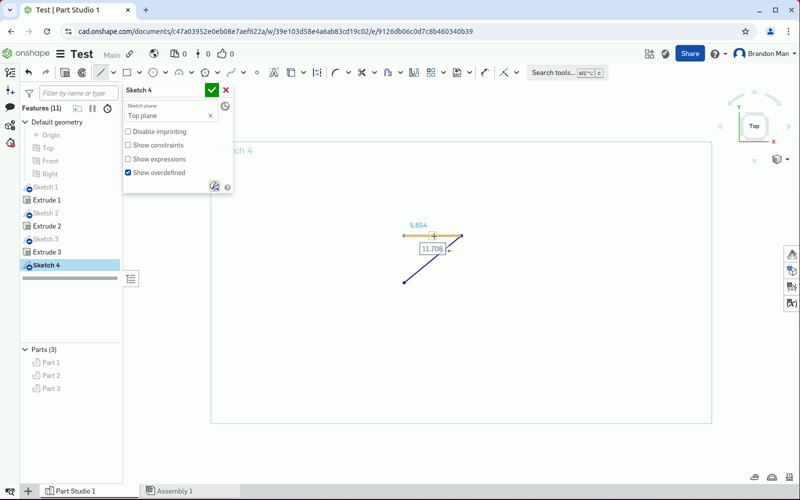
mouse_move(404, 282)
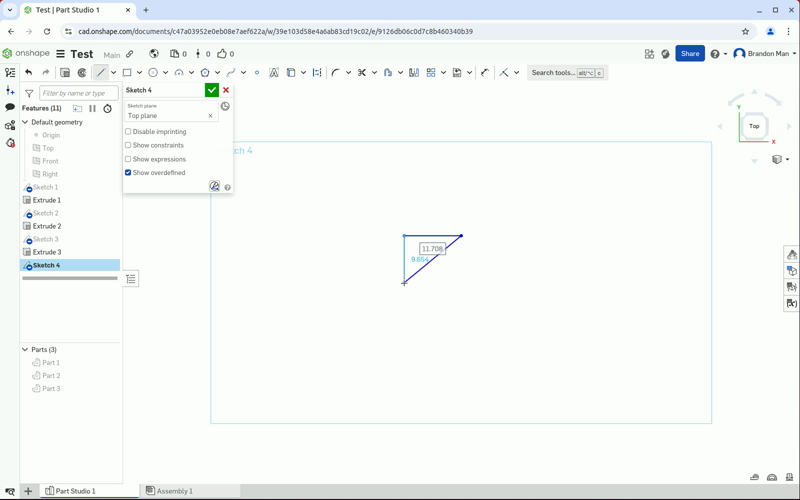
key_up(shift)
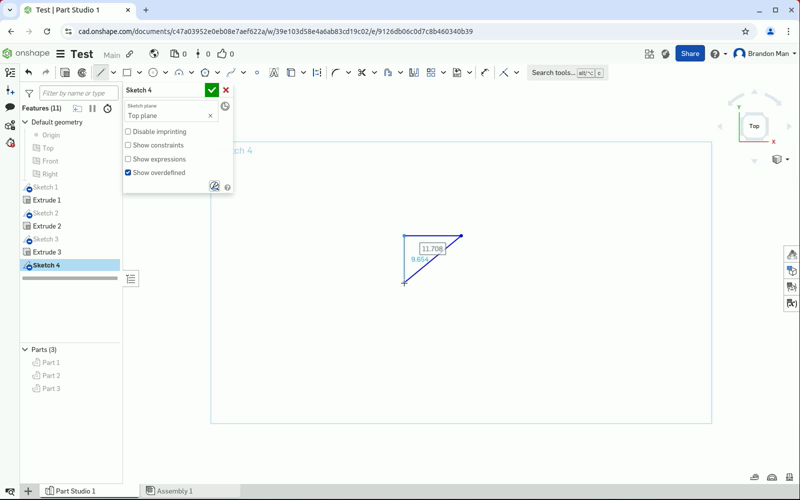
click(404, 282)
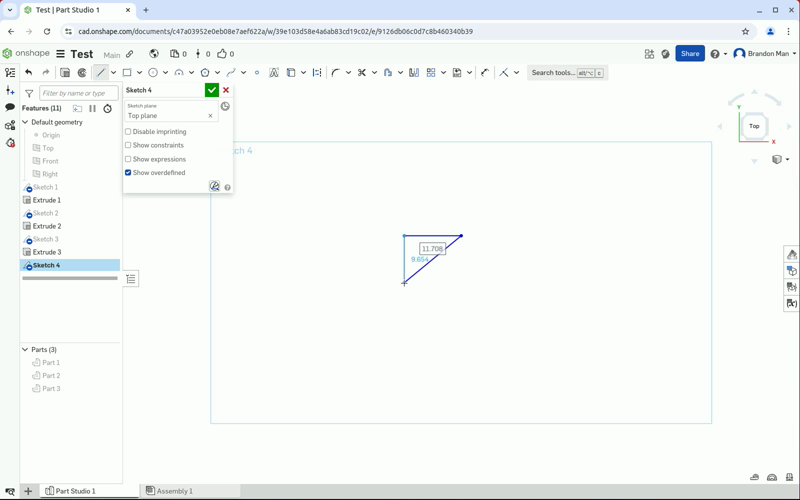
key(esc)
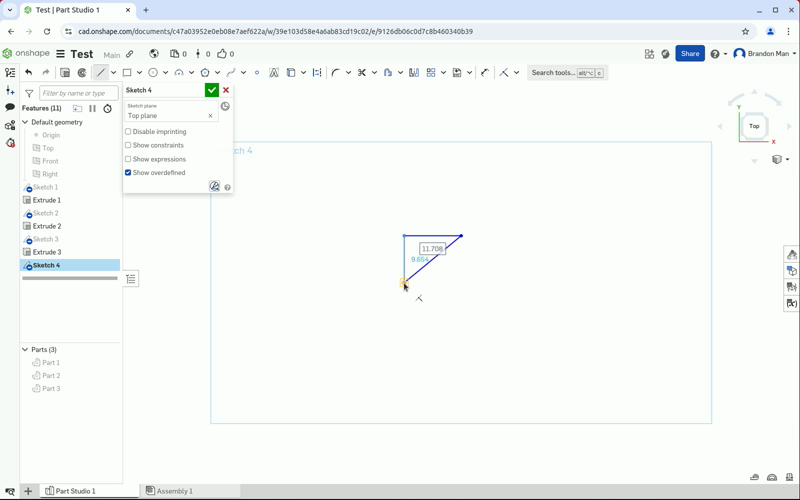
mouse_move(432, 245)
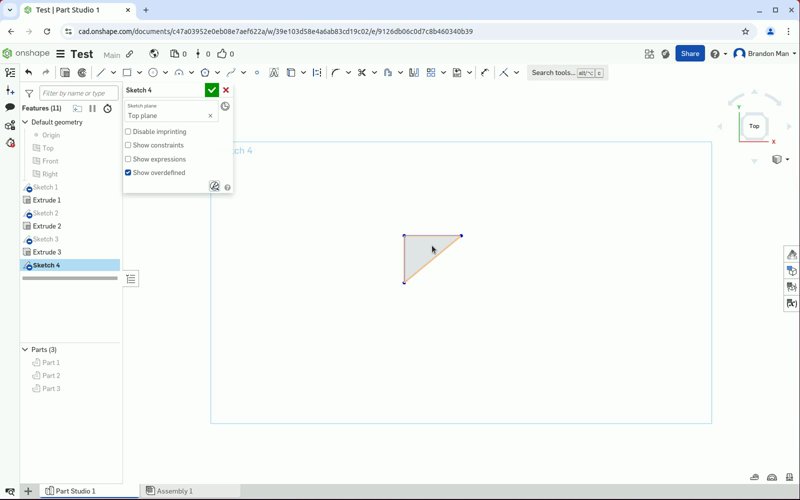
scroll(6)
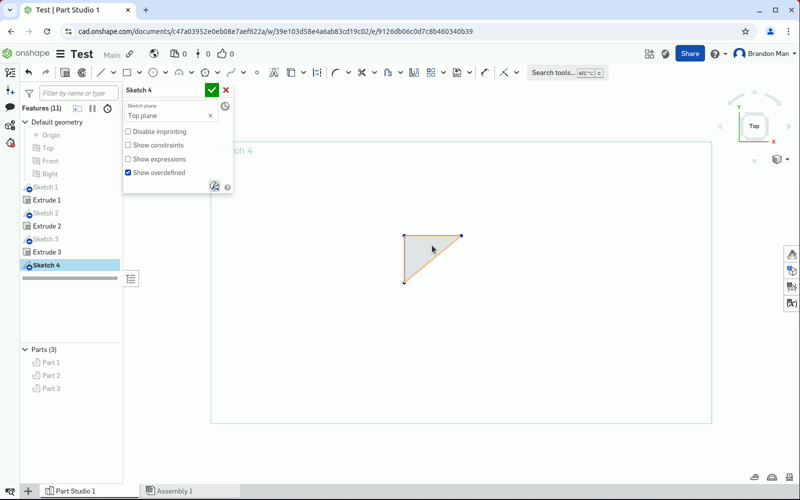
scroll(6)
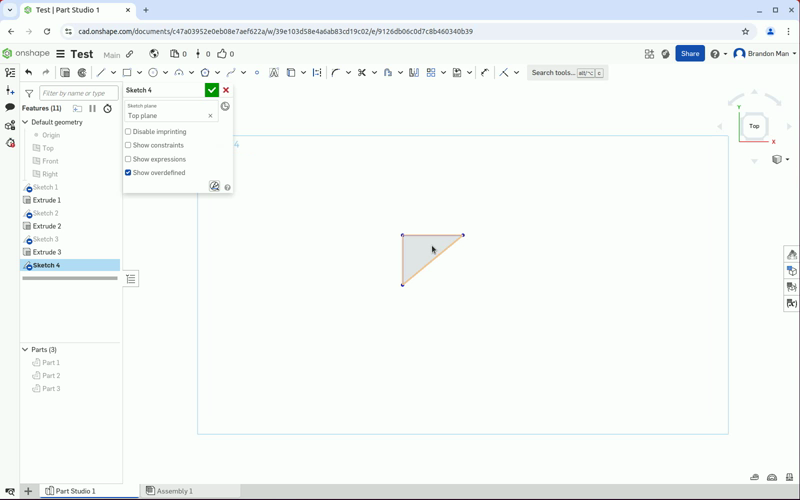
scroll(6)
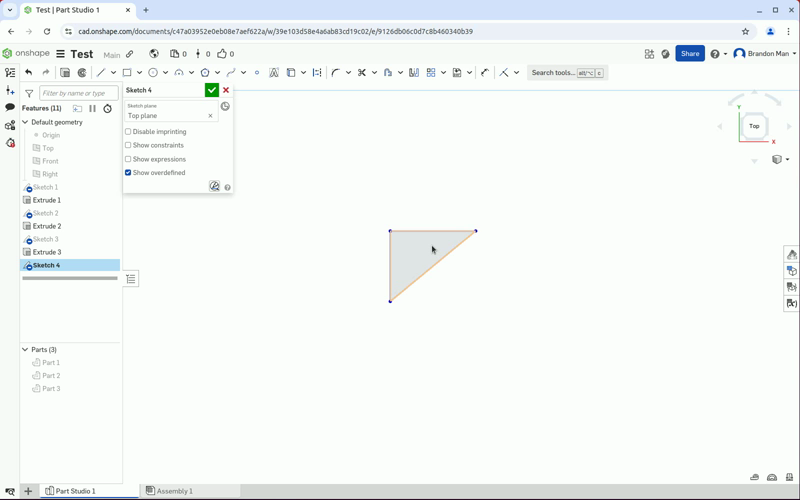
scroll(6)
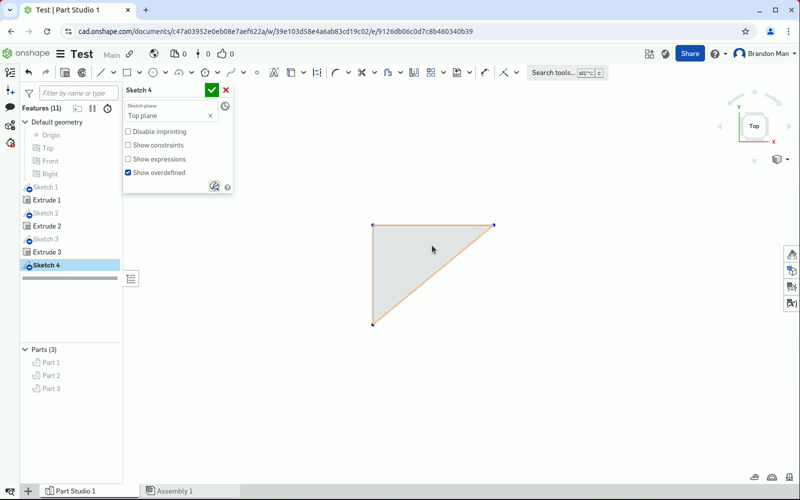
scroll(6)
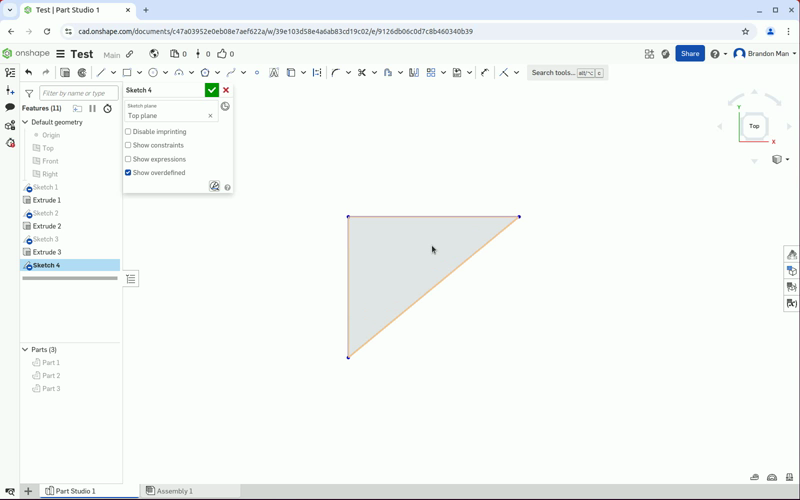
scroll(6)
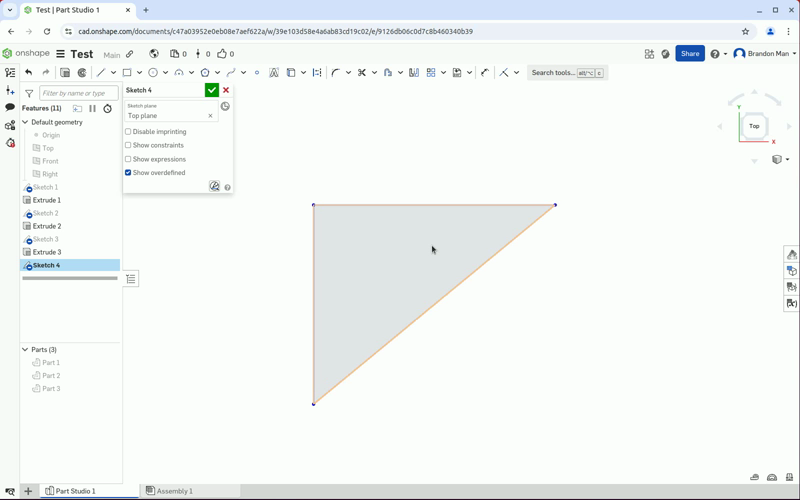
scroll(6)
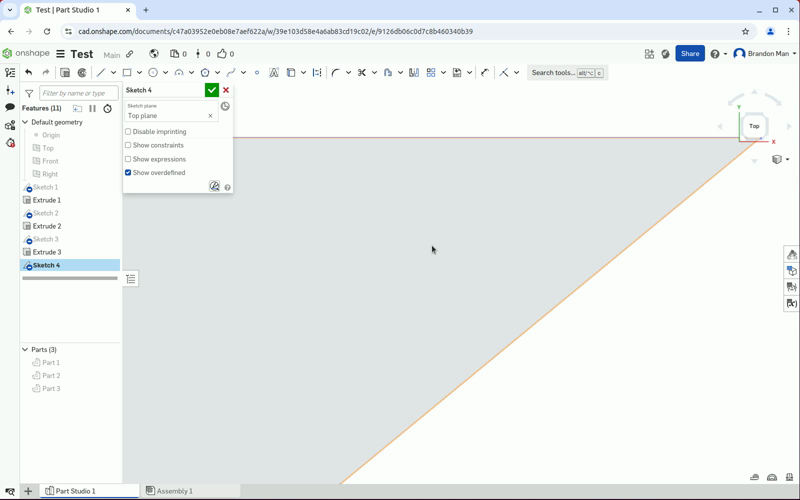
click(432, 245)
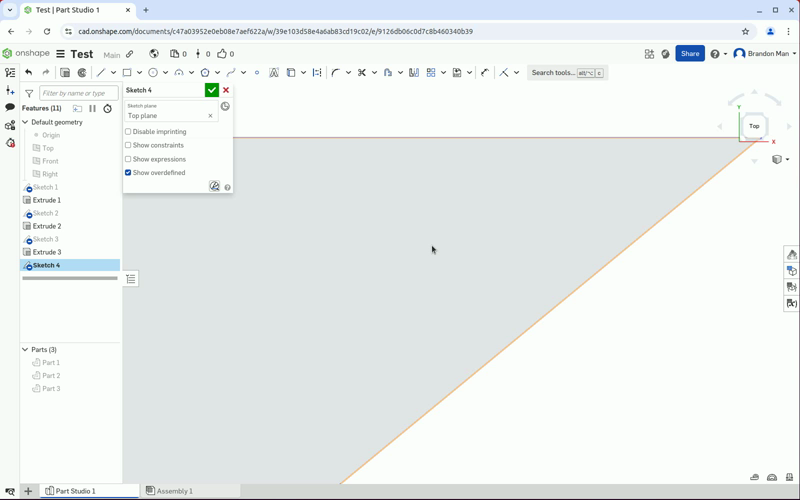
scroll(-6)
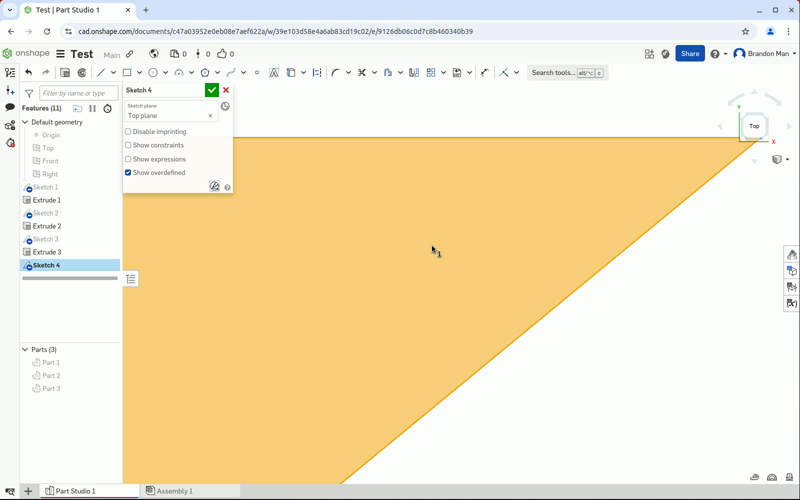
scroll(-6)
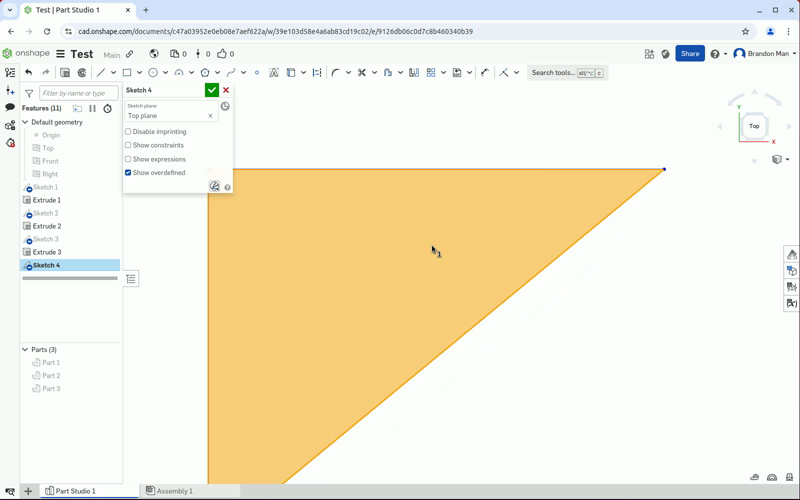
scroll(-6)
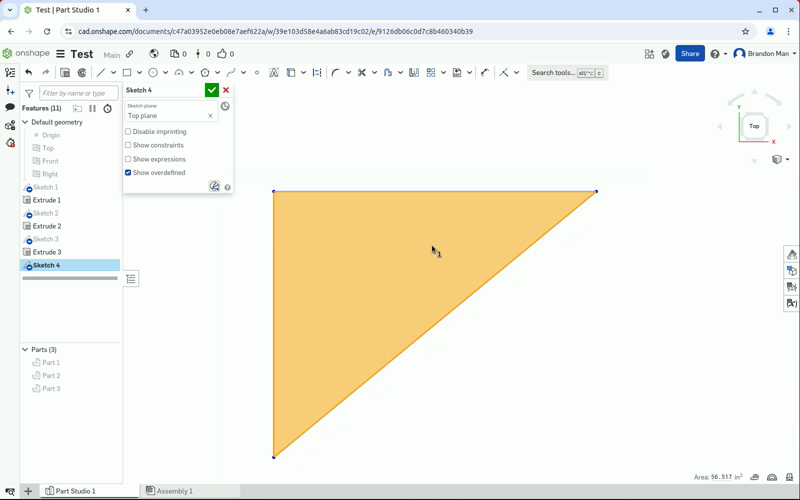
scroll(-6)
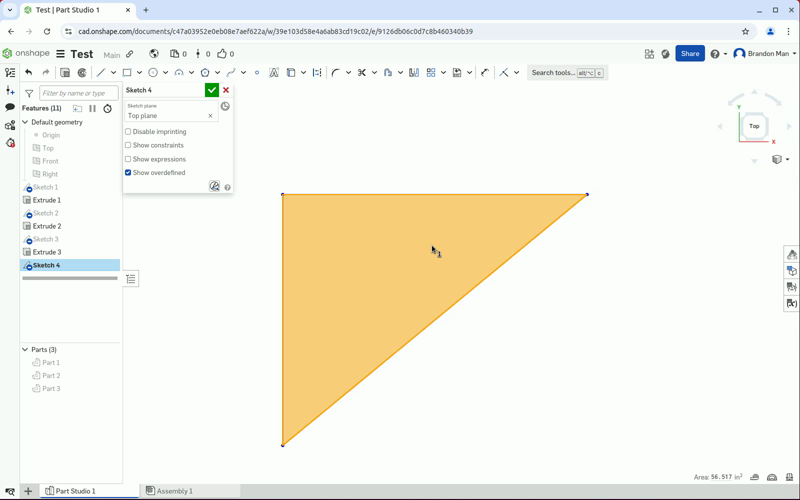
scroll(-6)
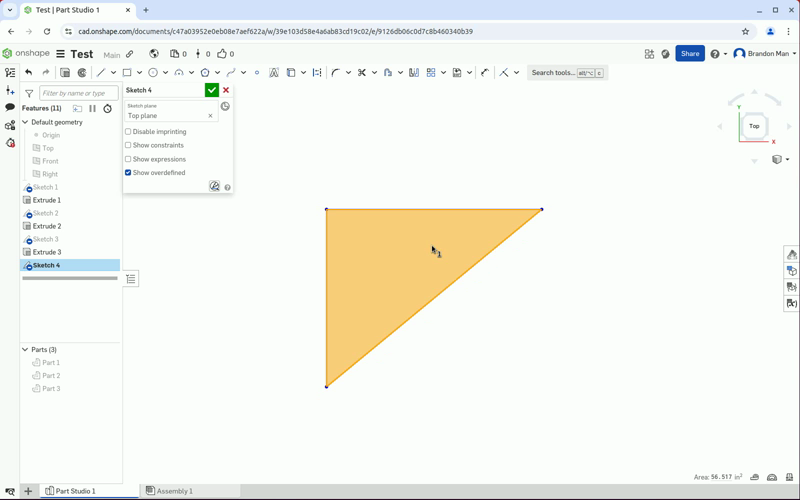
scroll(-6)
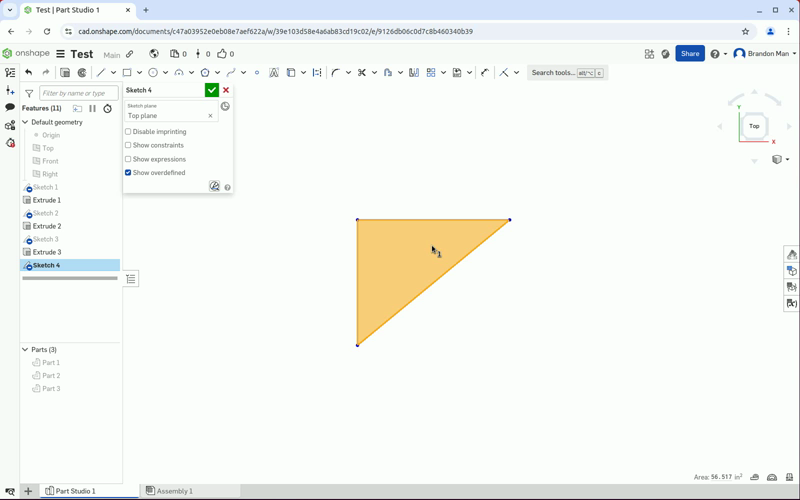
scroll(-6)
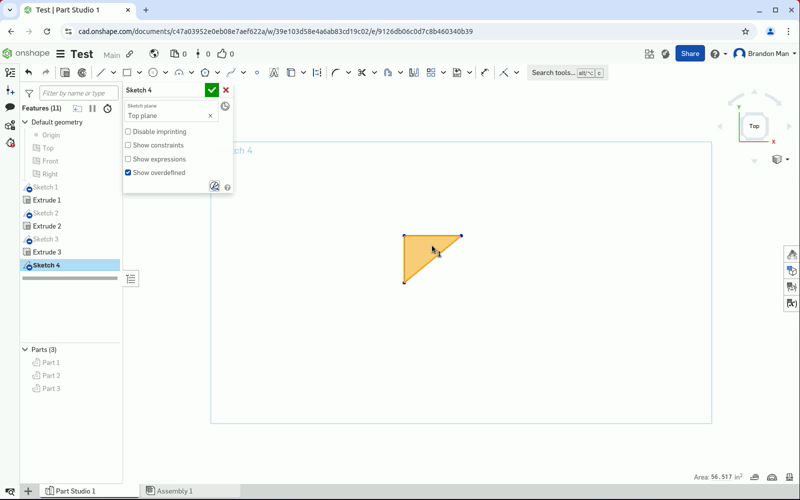
mouse_move(73, 352)
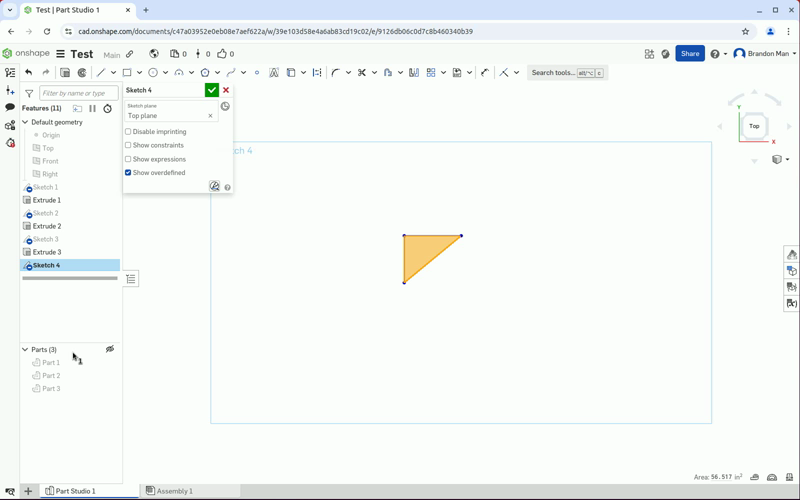
key(shift+y)
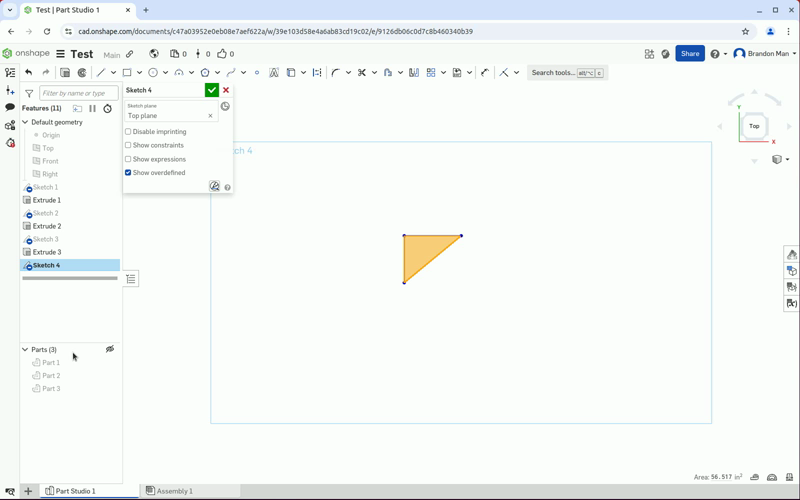
key(shift+e)
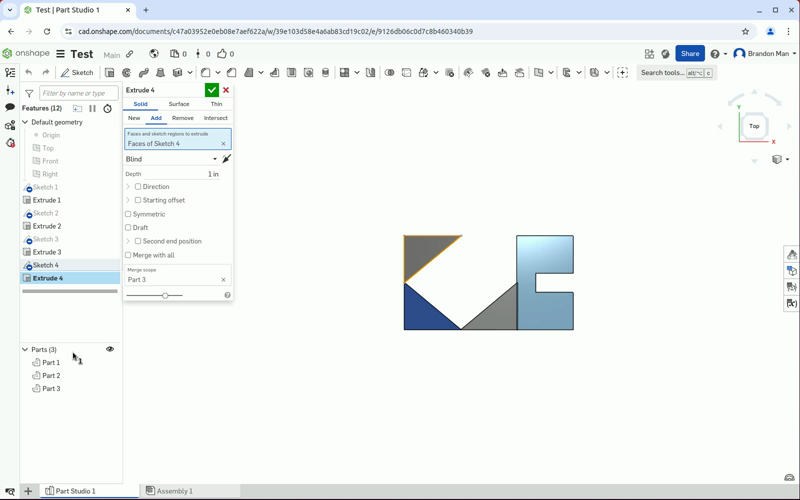
mouse_move(143, 106)
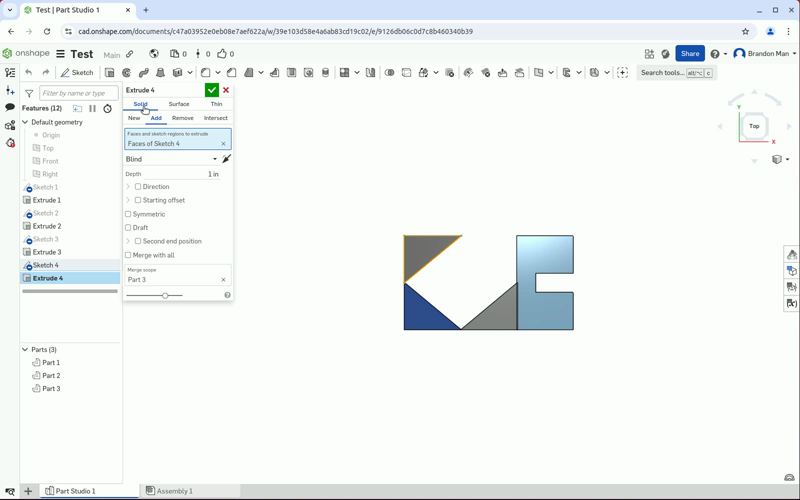
click(143, 106)
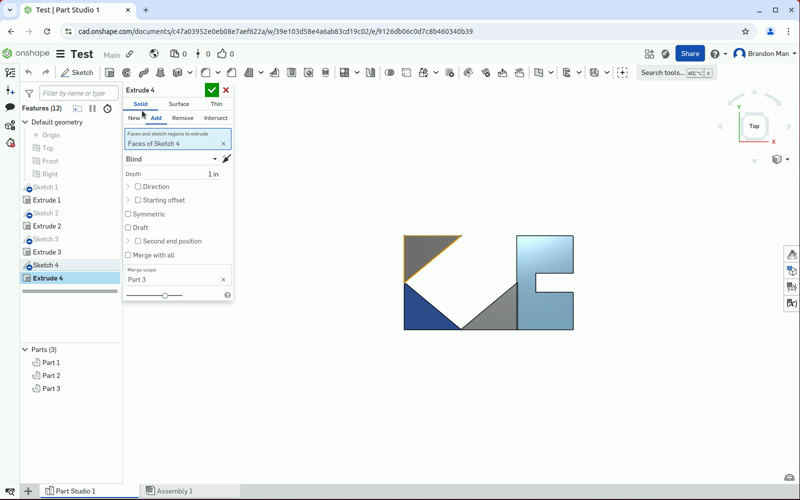
mouse_move(137, 120)
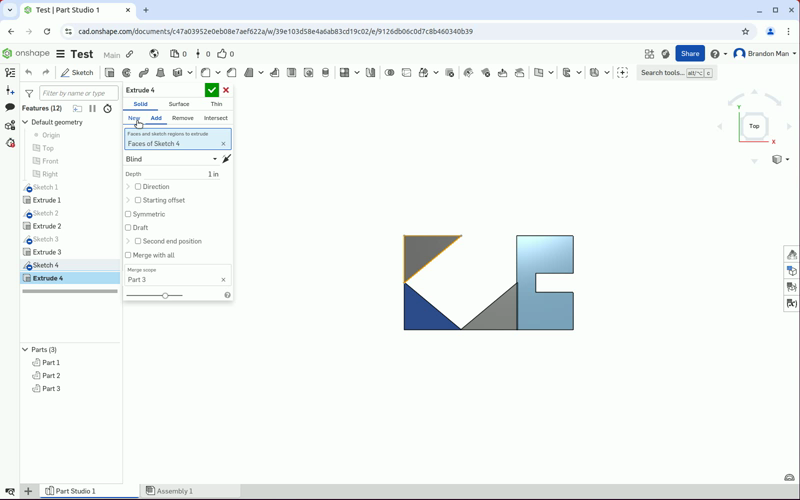
click(137, 120)
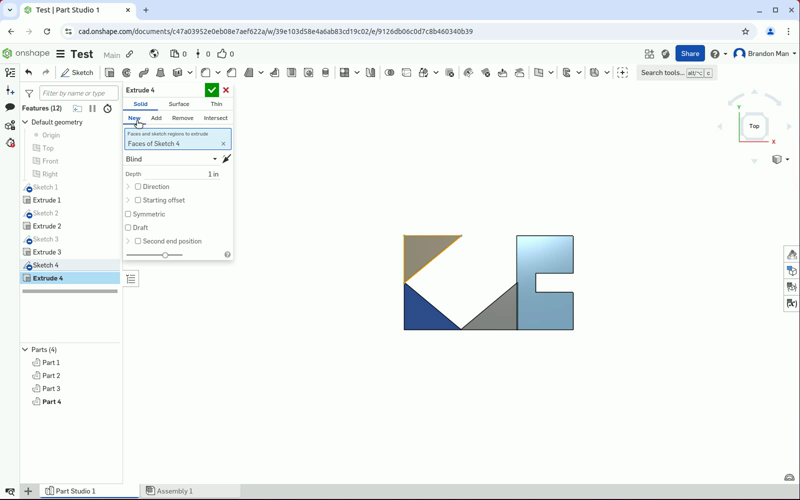
key(tab, 4)
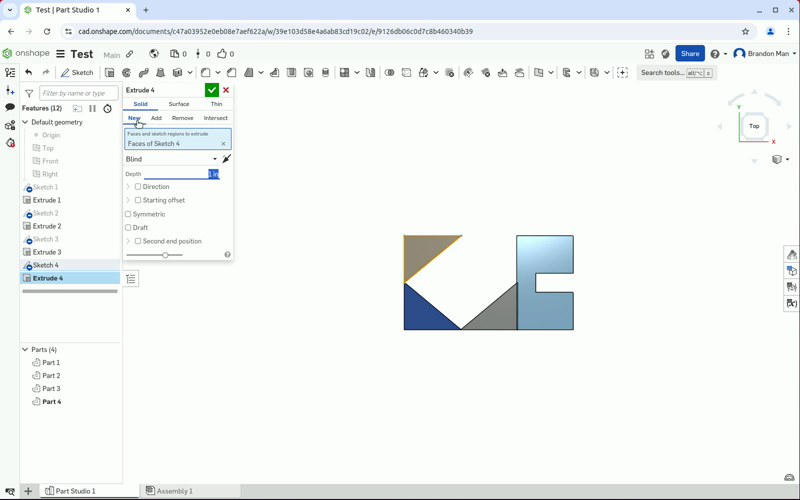
text(7.703)
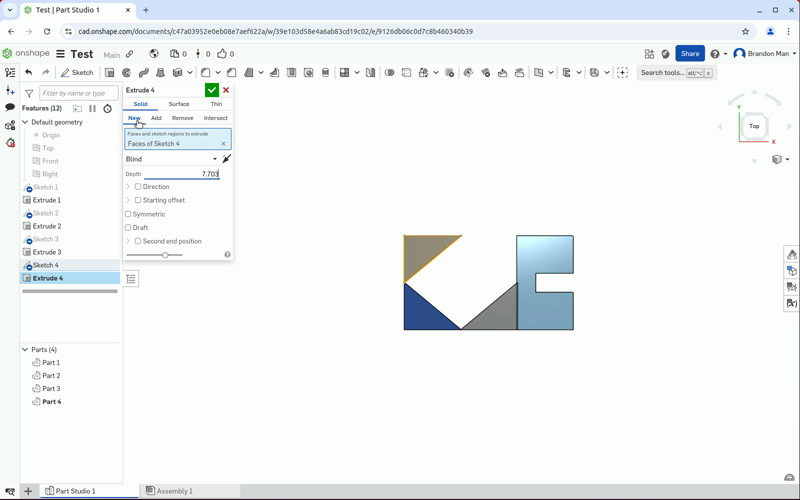
key(enter)
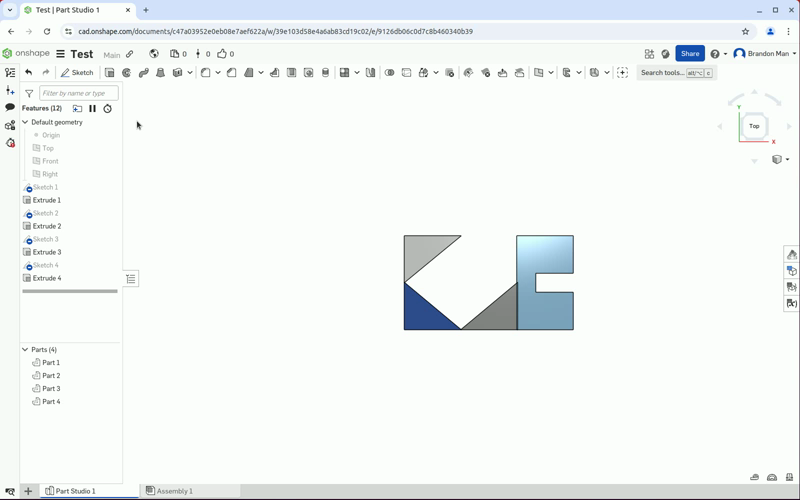
key(shift+h)
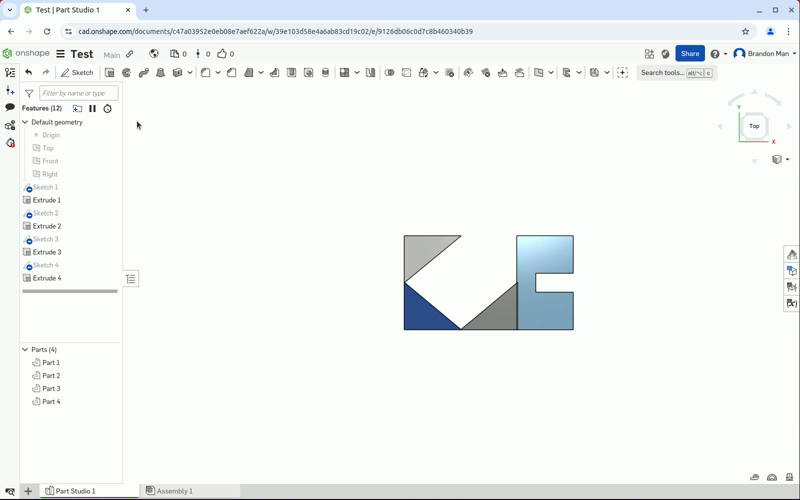
key(shift+h)
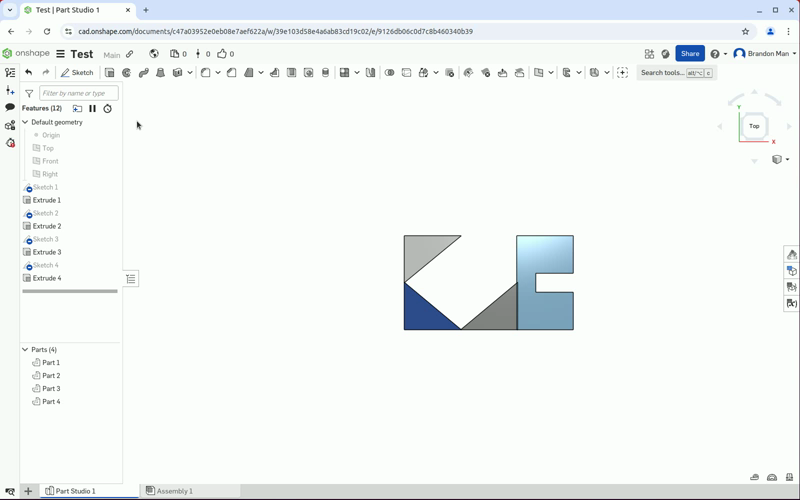
mouse_move(73, 189)
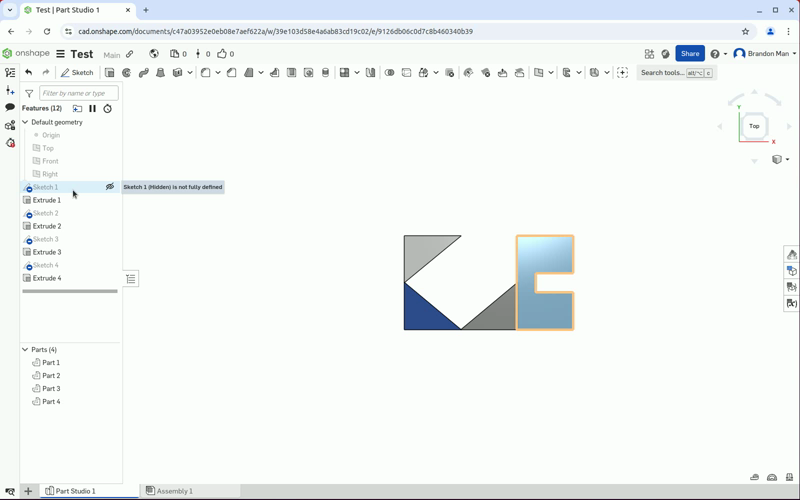
click(73, 189)
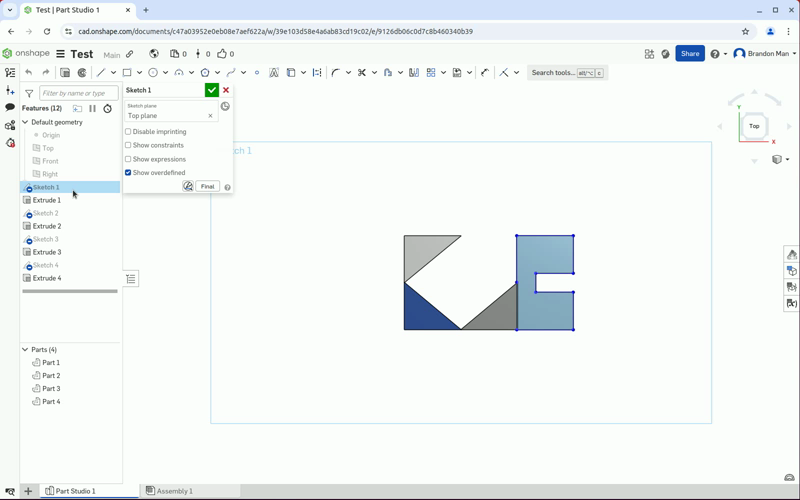
mouse_move(229, 92)
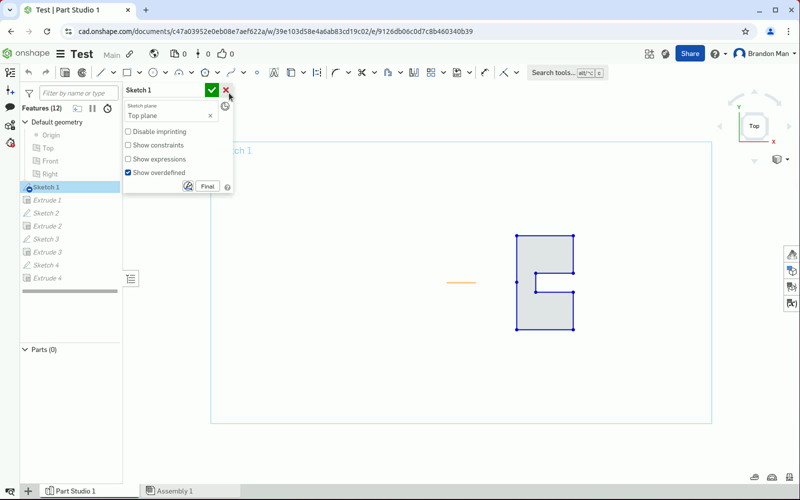
click(229, 92)
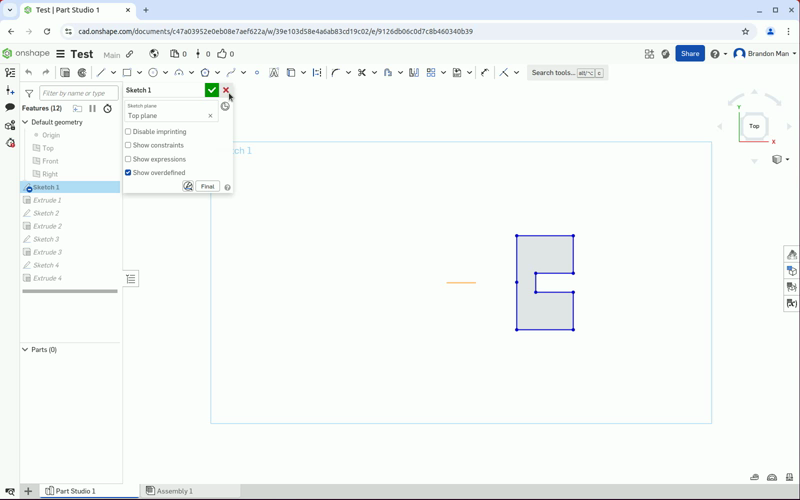
key(shift+s)
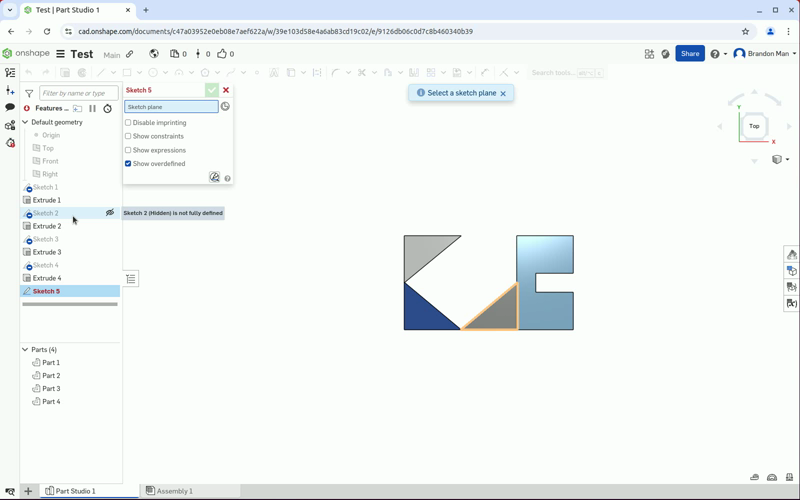
scroll(3)
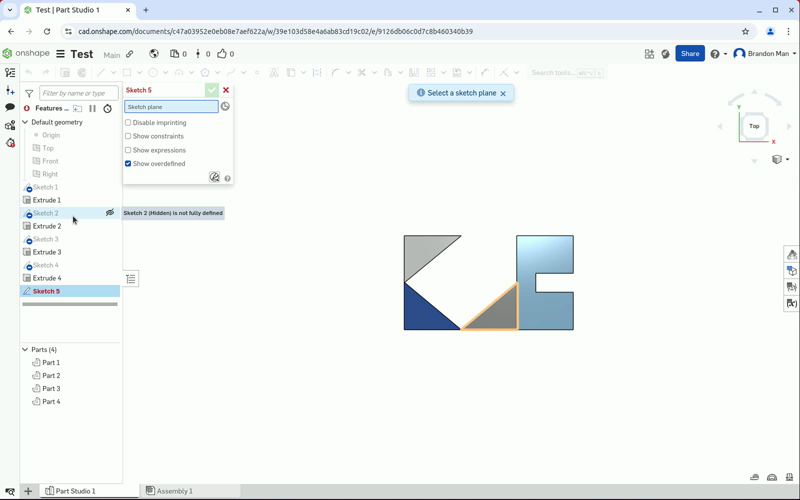
mouse_move(73, 150)
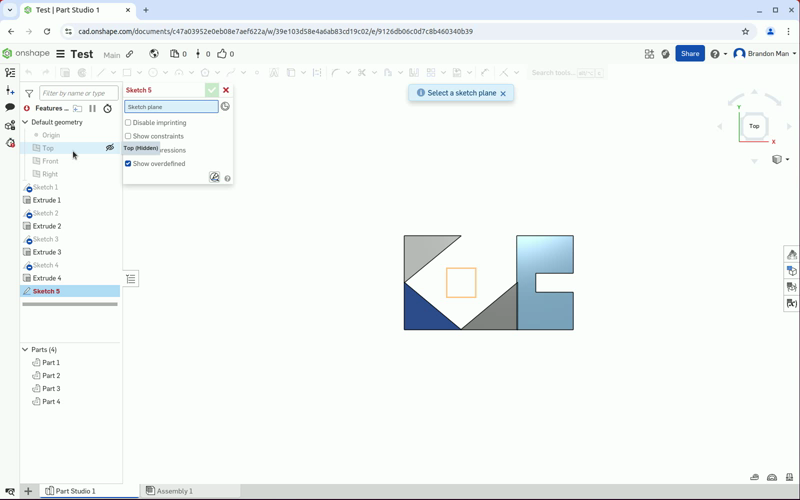
click(73, 150)
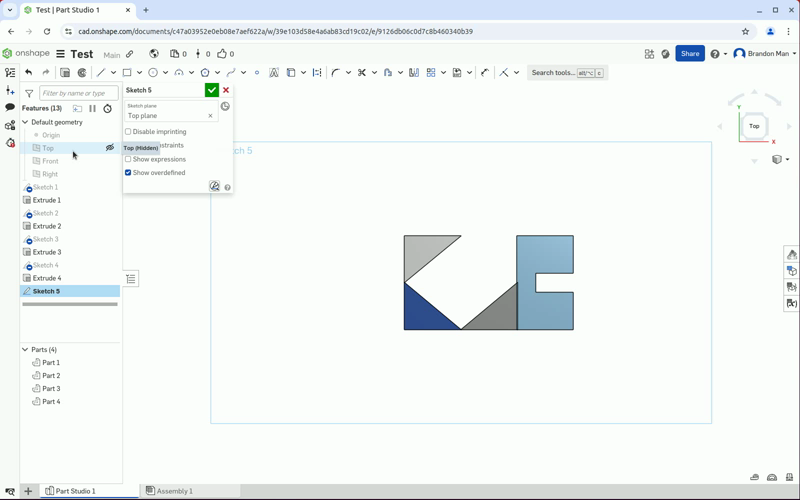
mouse_move(73, 352)
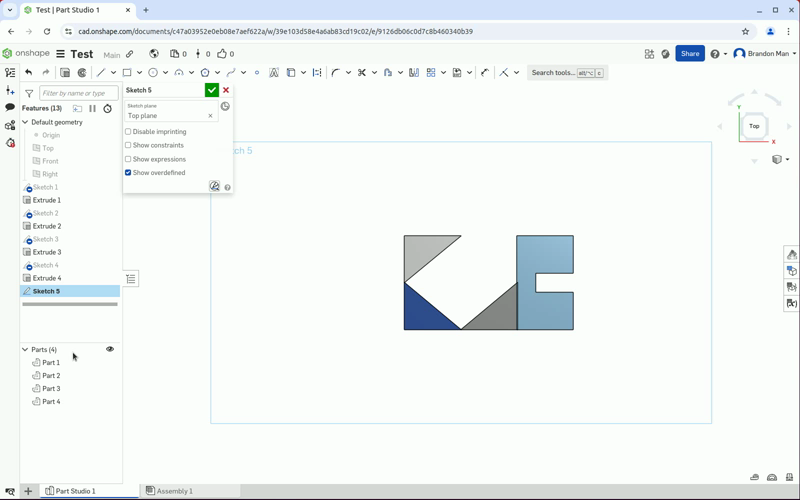
key(y)
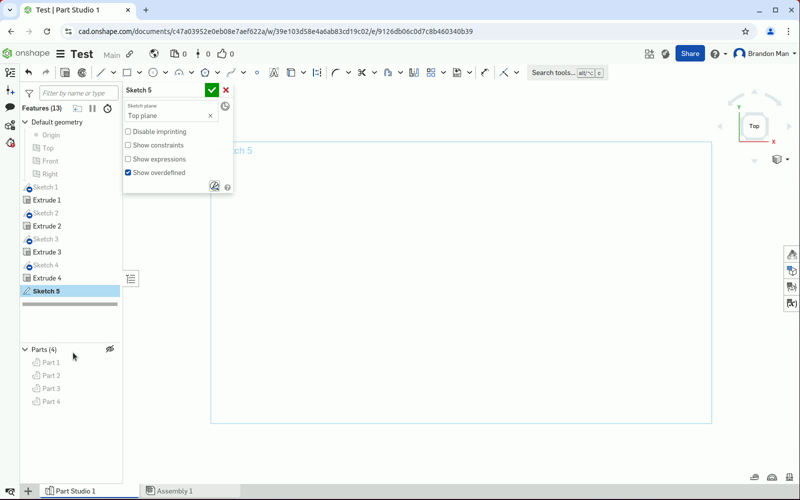
key(l)
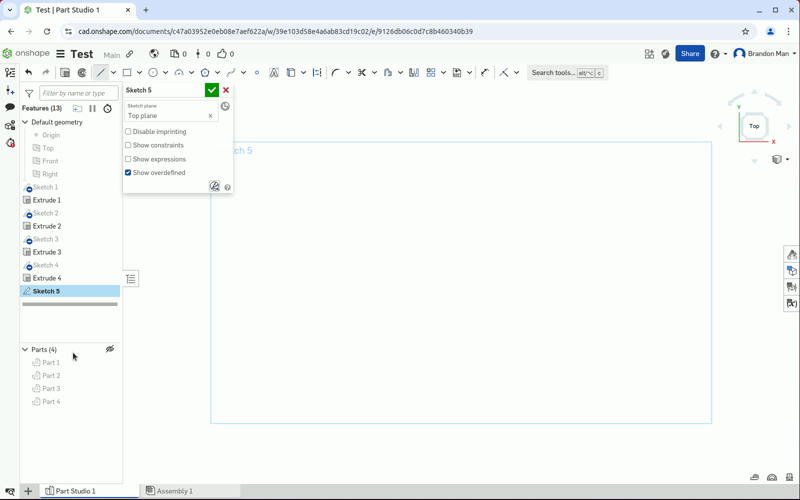
key_down(shift)
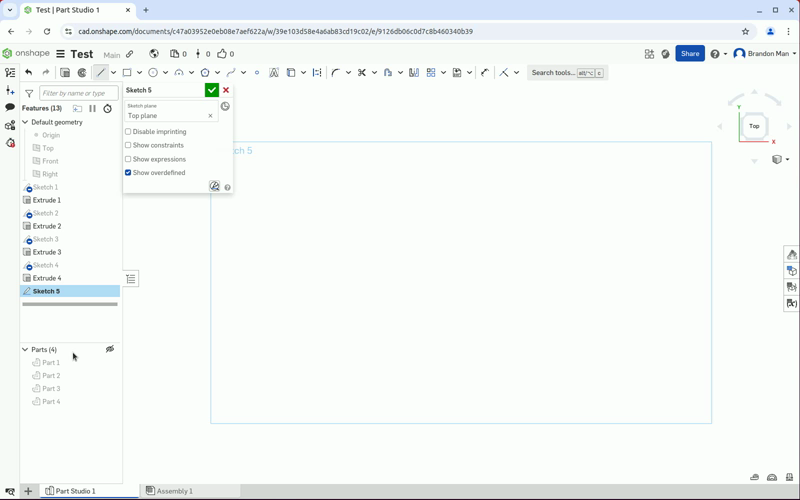
mouse_move(460, 236)
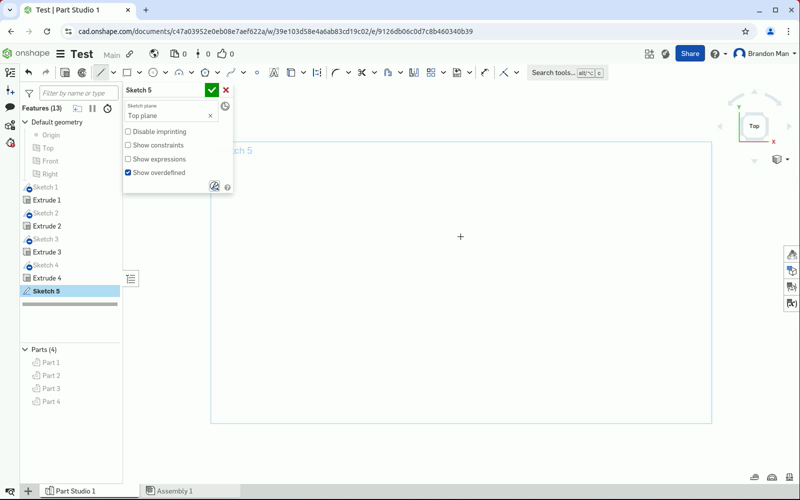
click(460, 236)
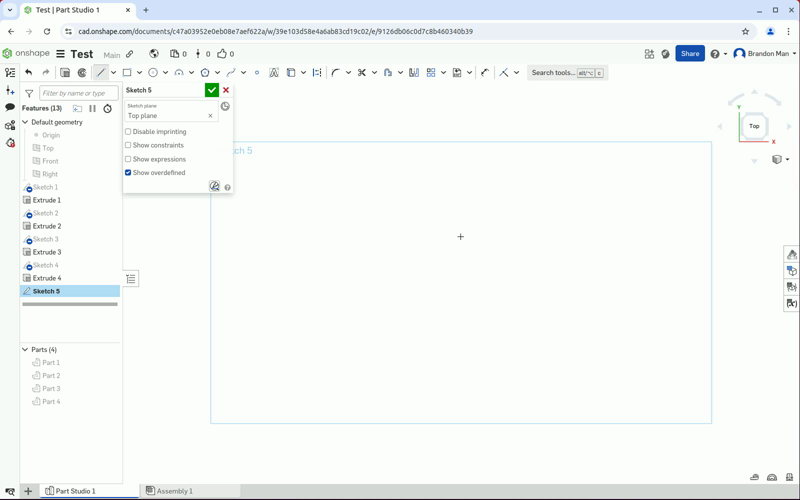
key_up(shift)
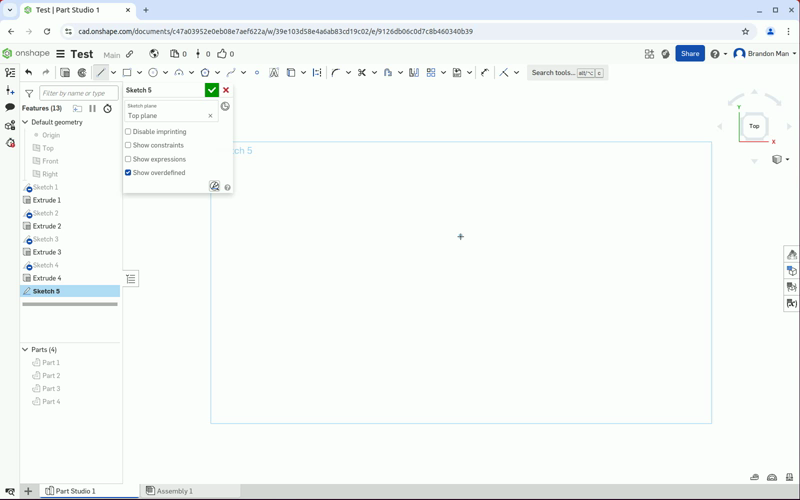
key_down(shift)
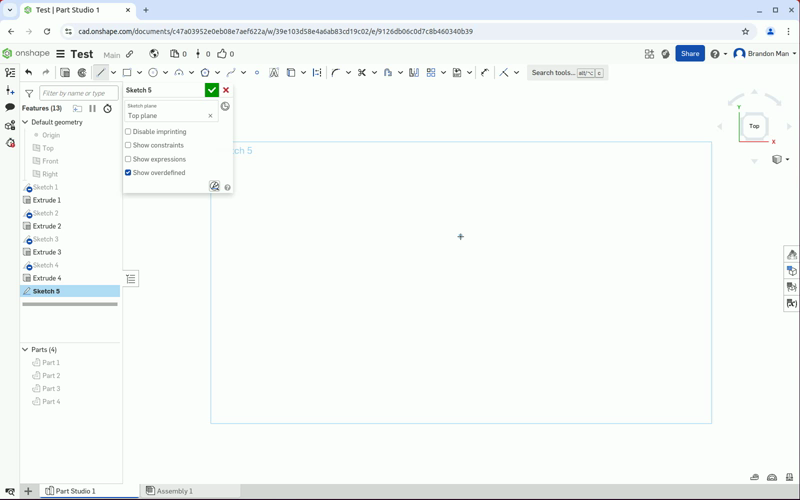
mouse_move(517, 283)
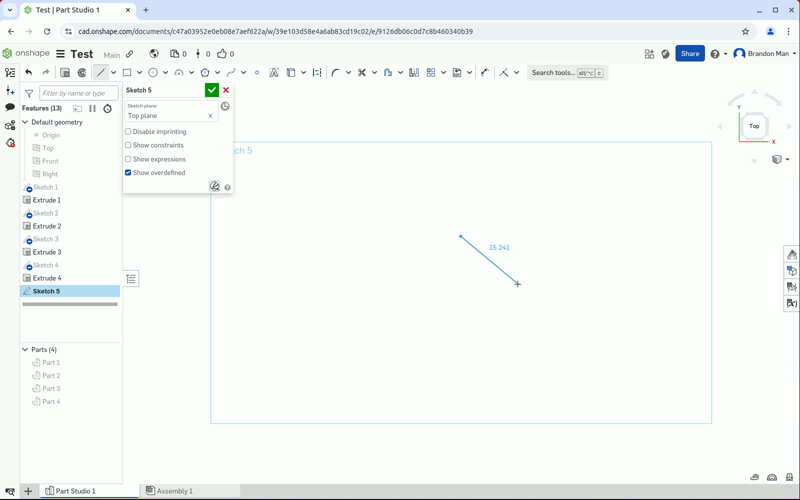
click(517, 283)
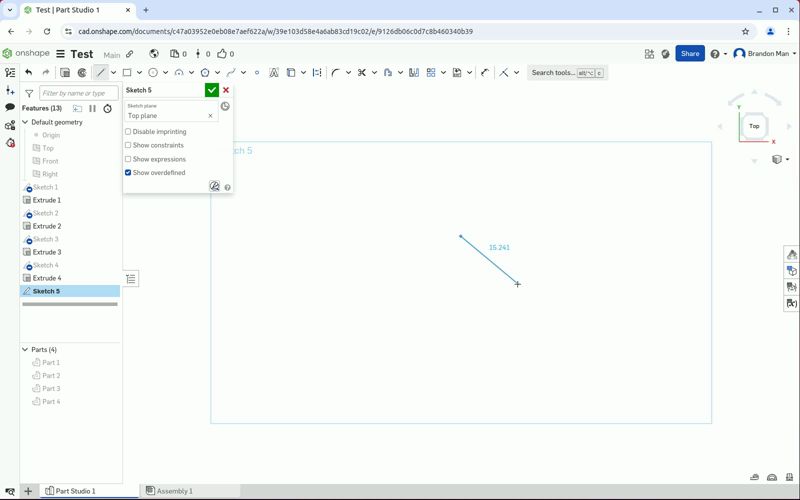
key_up(shift)
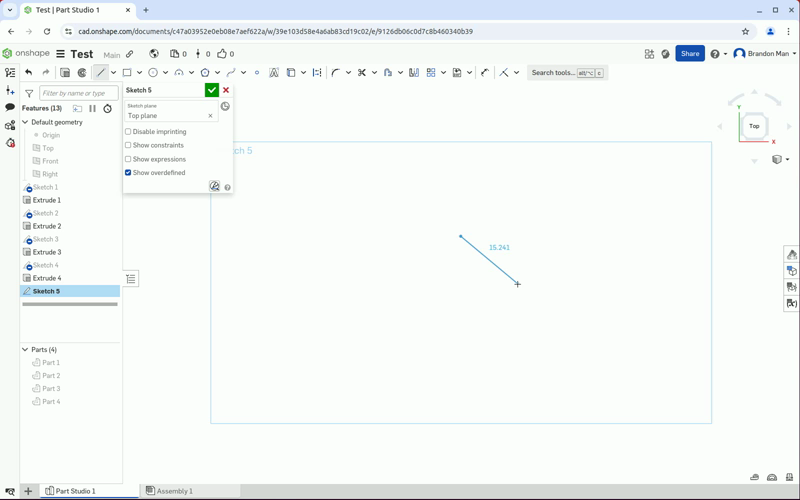
key_down(shift)
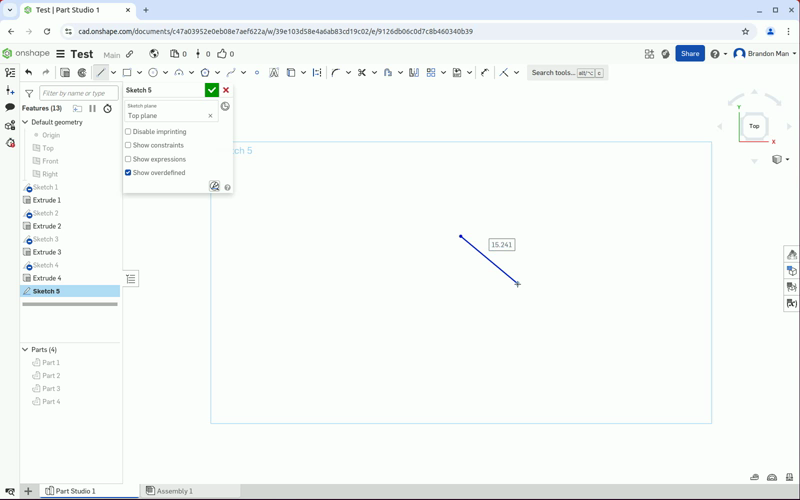
mouse_move(547, 283)
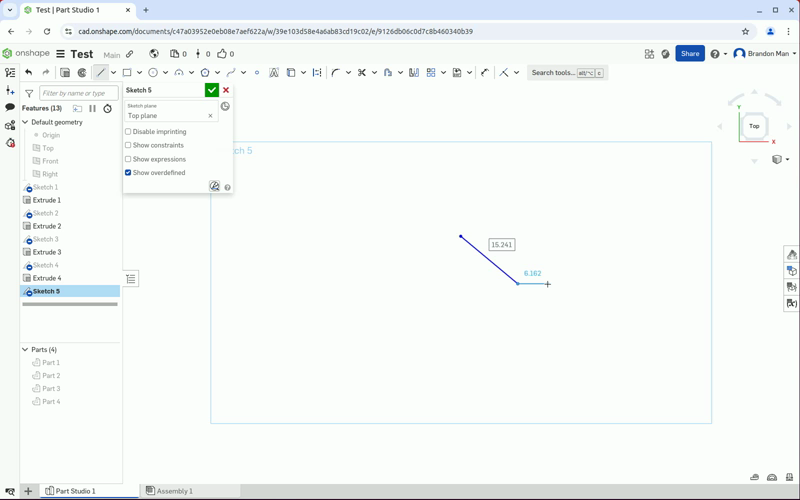
mouse_move(517, 236)
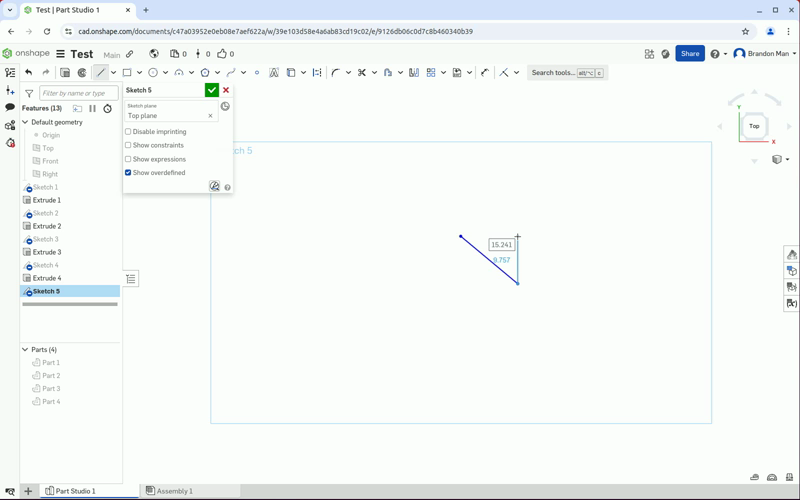
click(517, 236)
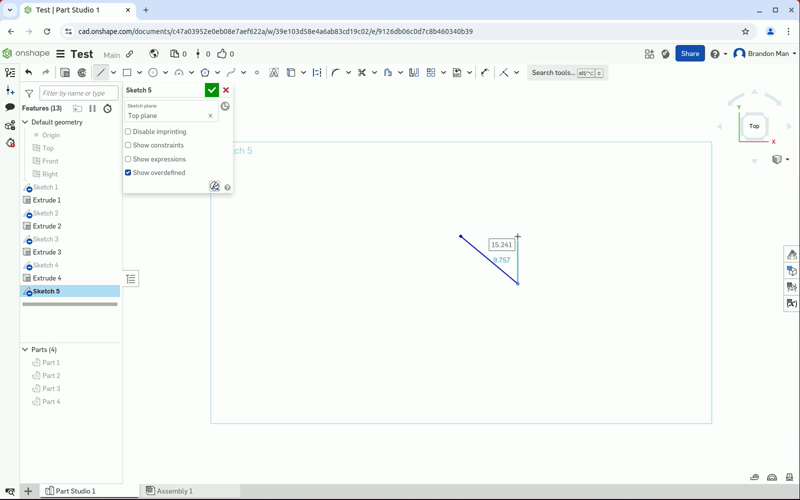
key_up(shift)
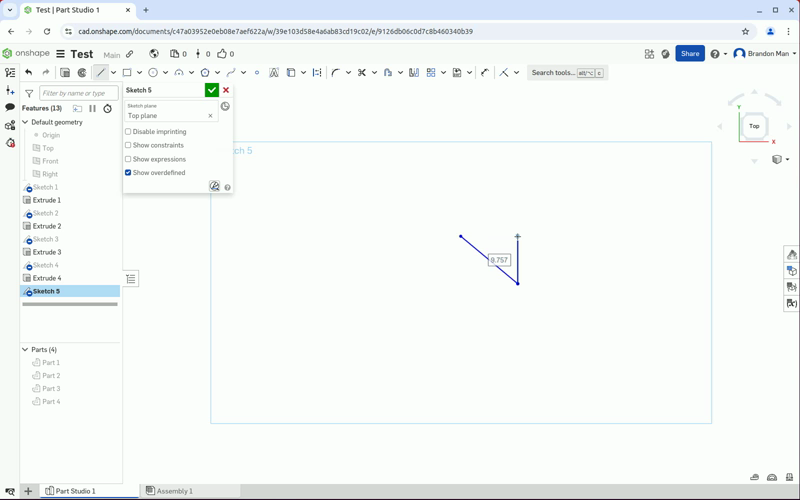
mouse_move(547, 236)
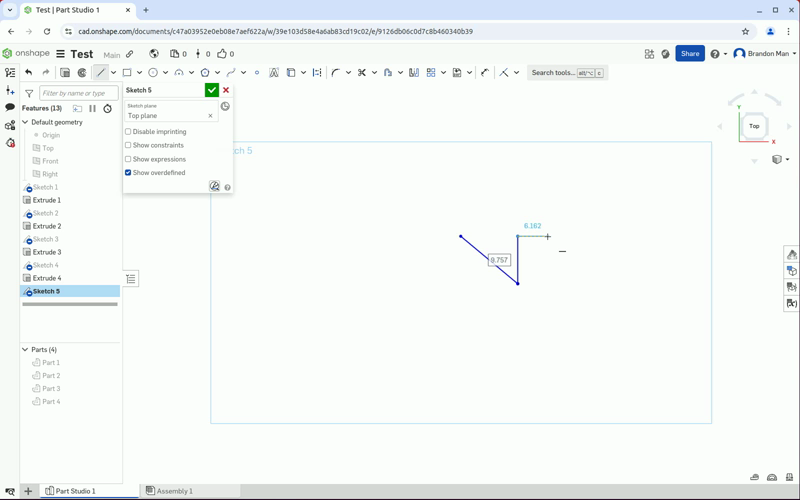
key_down(shift)
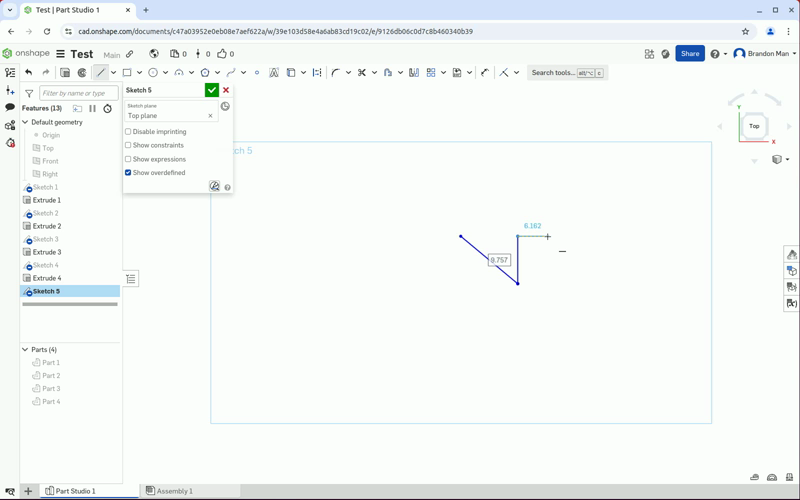
mouse_move(460, 236)
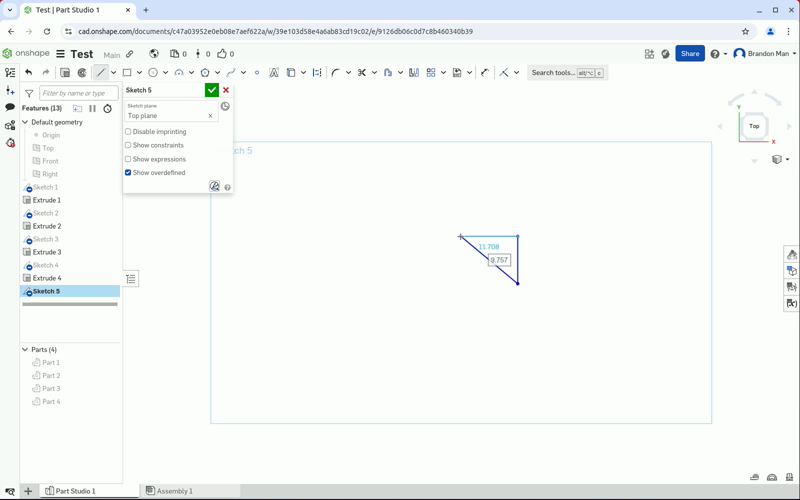
key_up(shift)
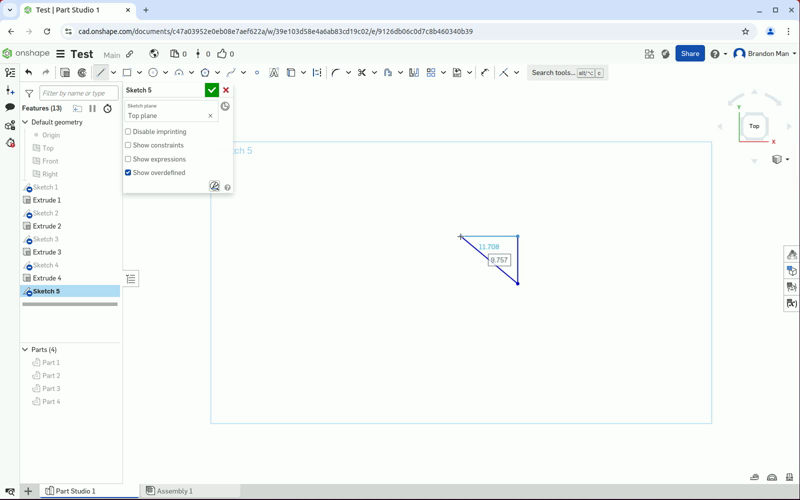
click(460, 236)
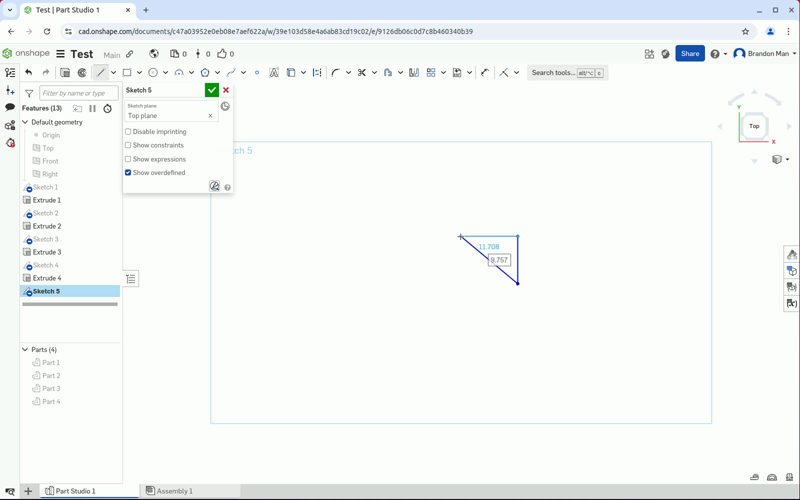
key(esc)
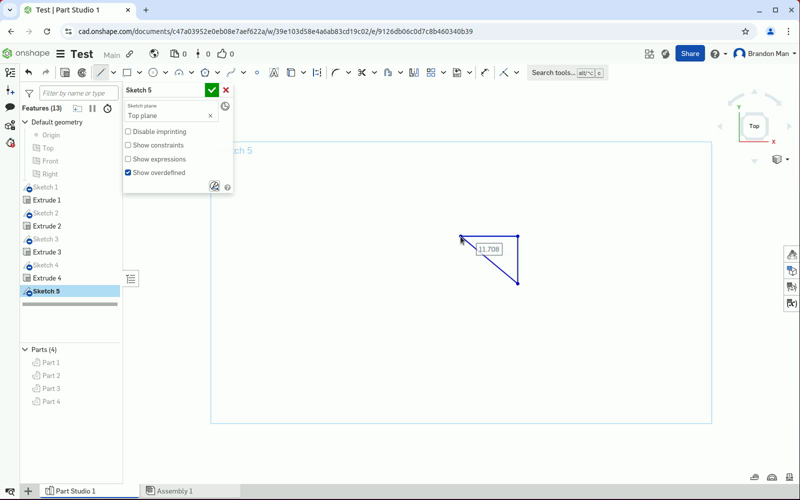
mouse_move(503, 263)
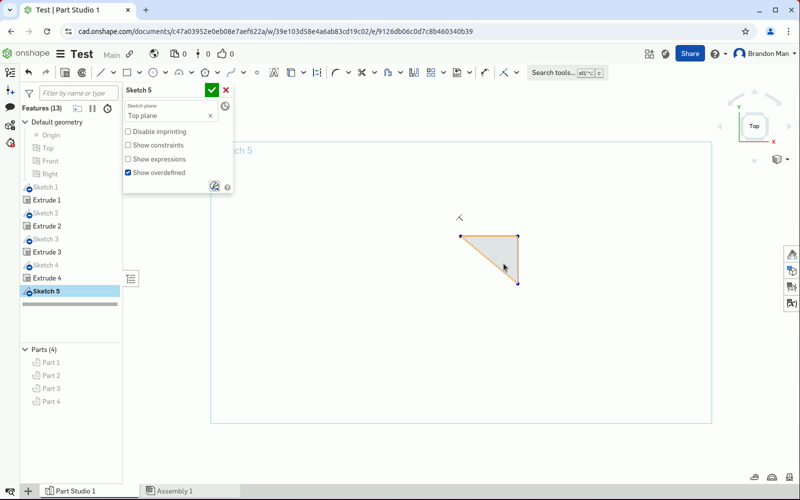
scroll(6)
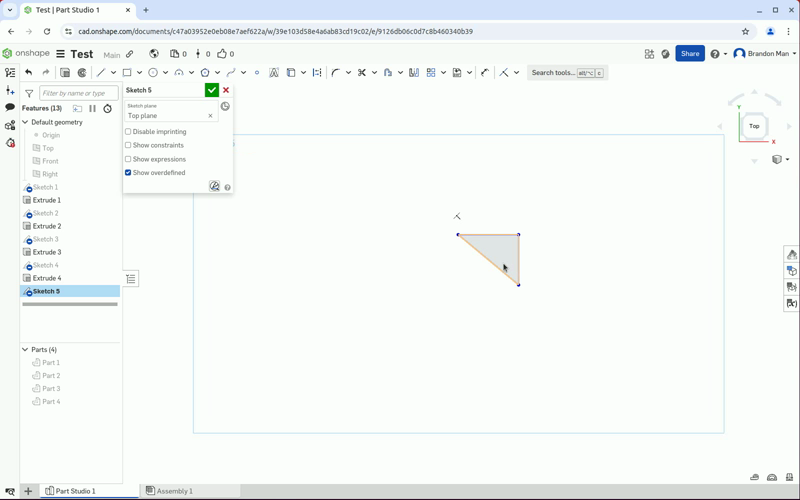
scroll(6)
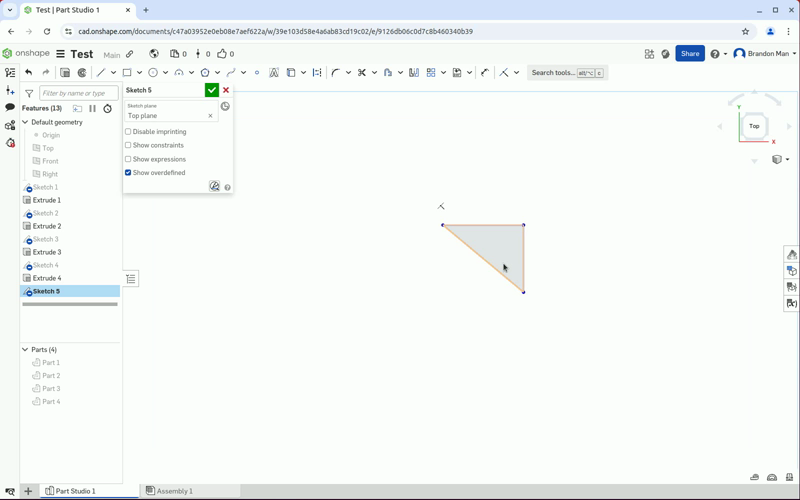
scroll(6)
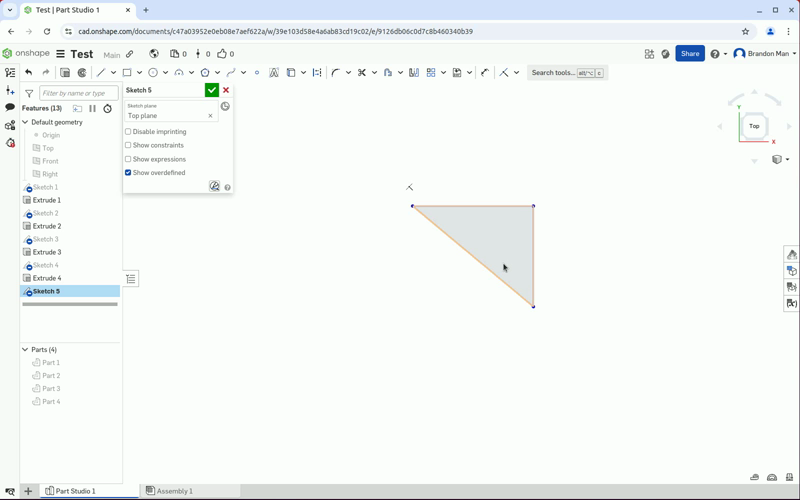
scroll(6)
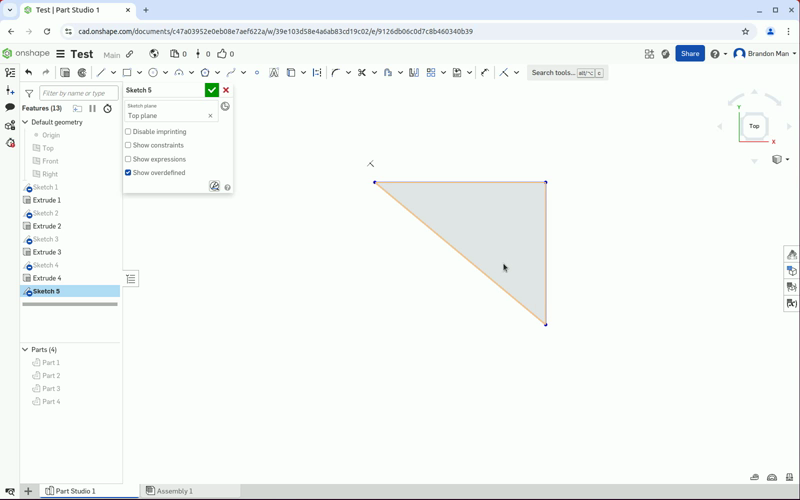
scroll(6)
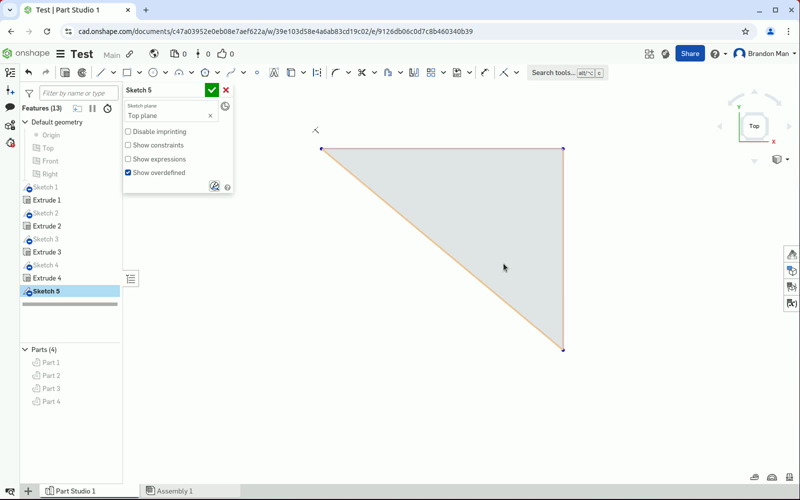
scroll(6)
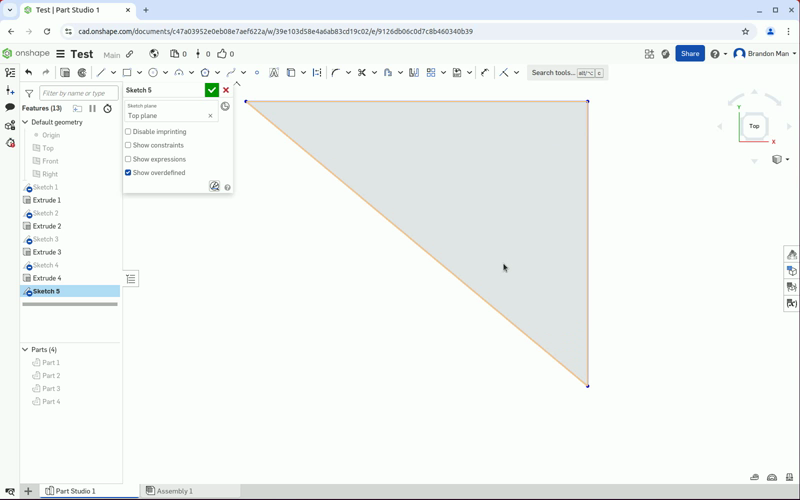
scroll(6)
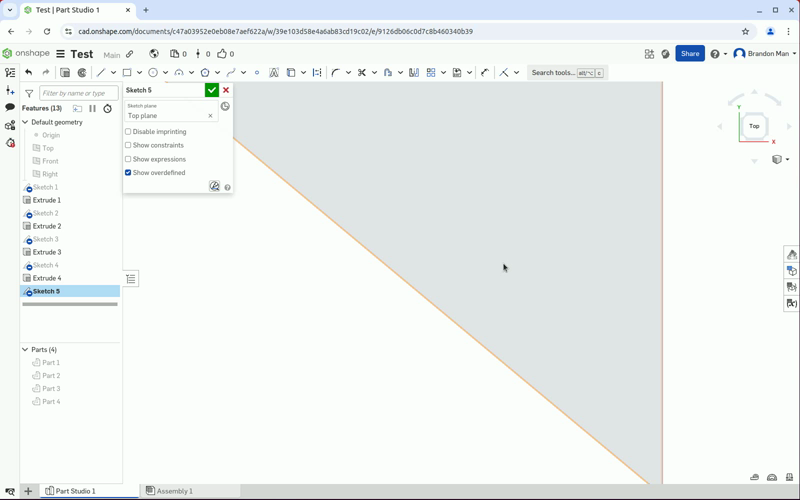
click(503, 263)
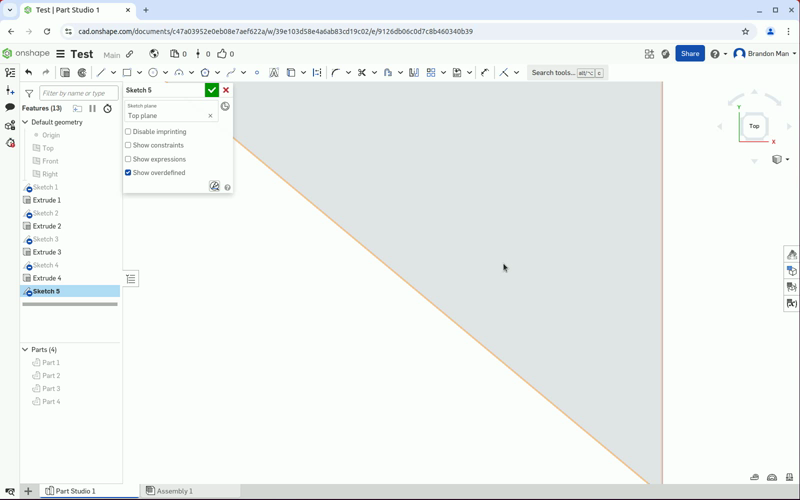
scroll(-6)
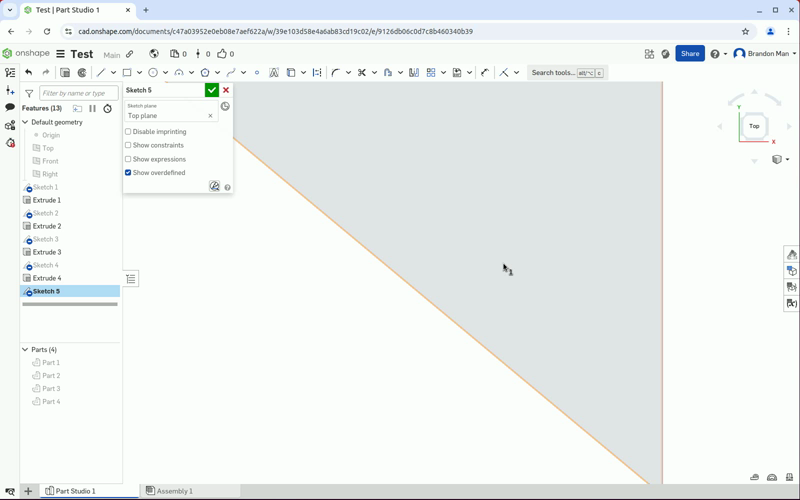
scroll(-6)
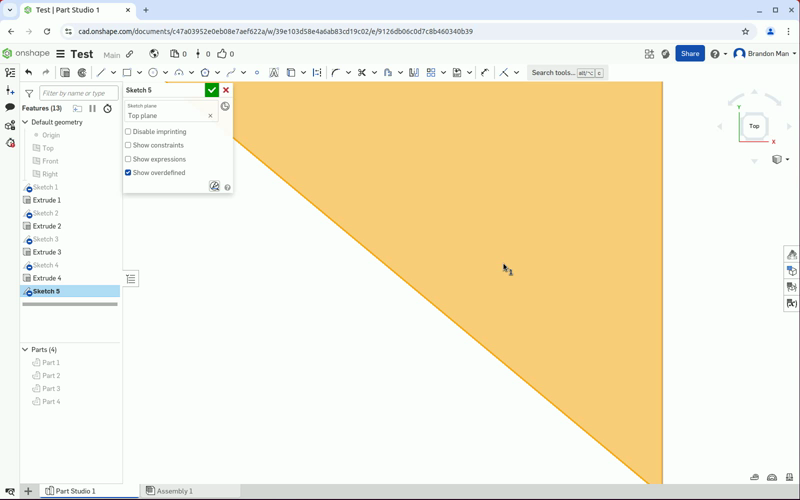
scroll(-6)
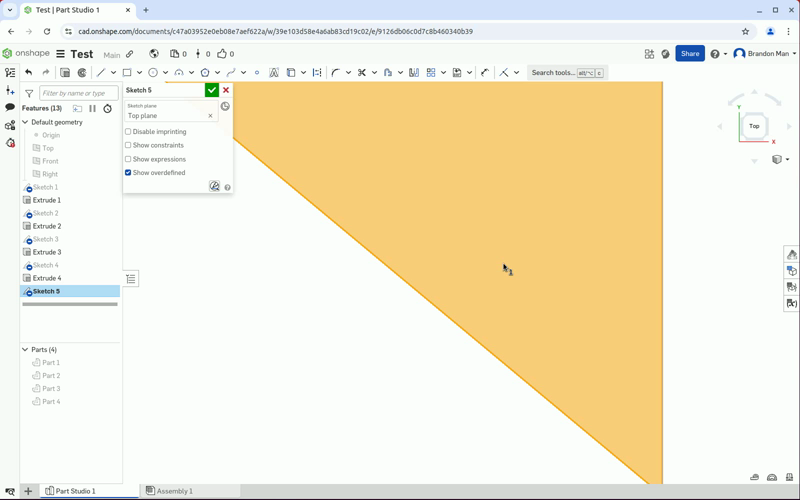
scroll(-6)
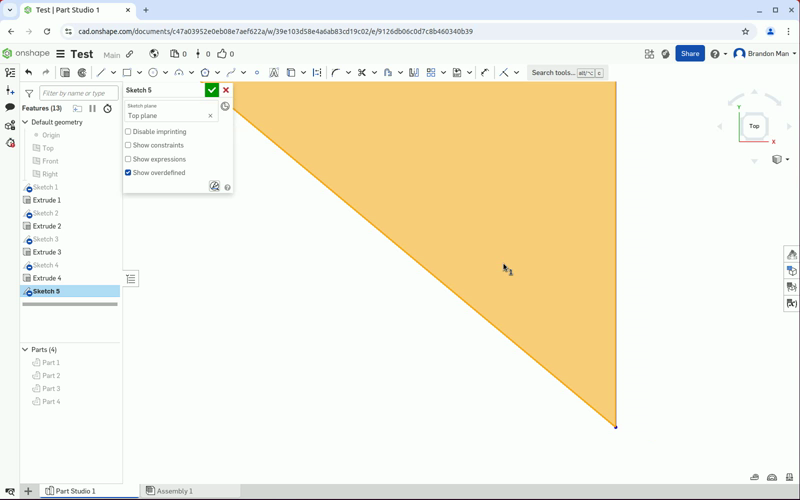
scroll(-6)
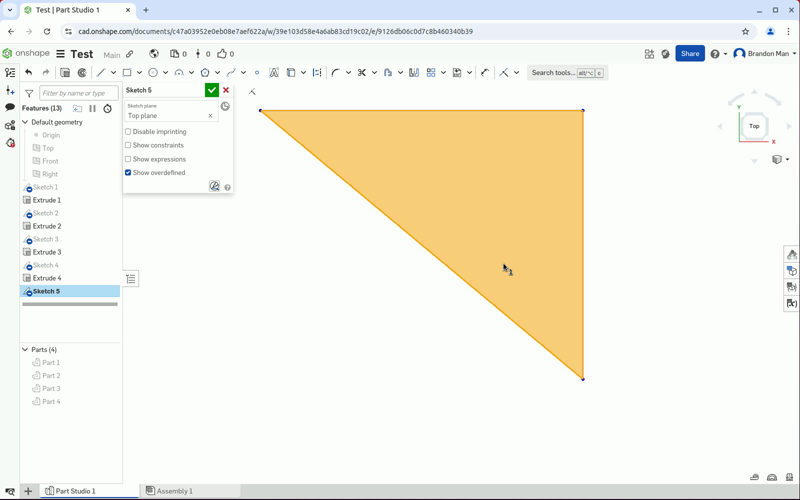
scroll(-6)
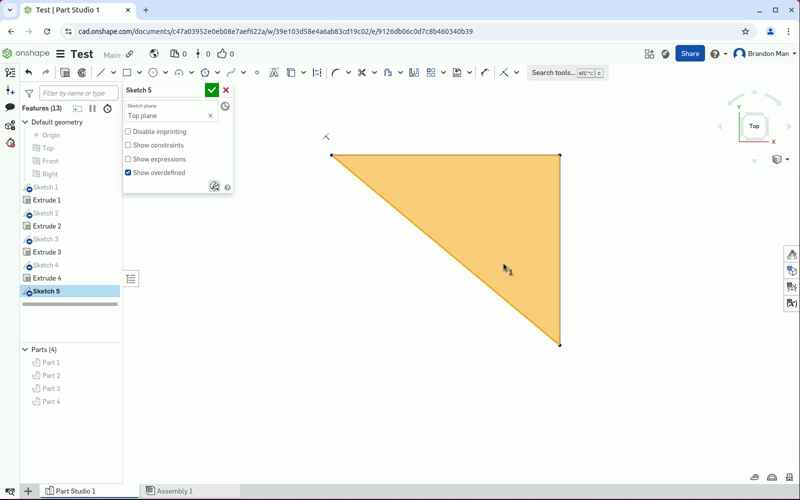
scroll(-6)
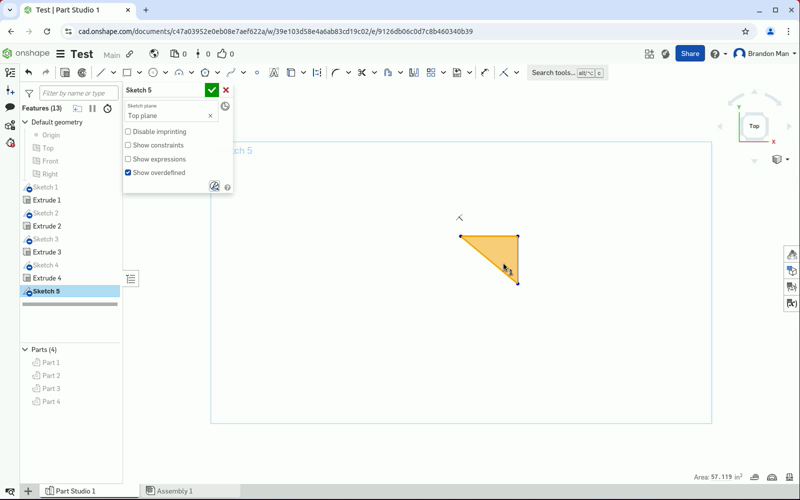
mouse_move(73, 352)
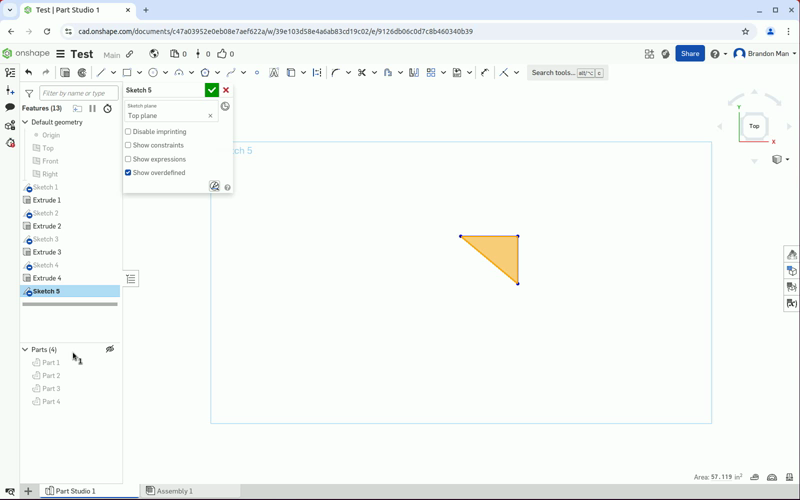
key(shift+y)
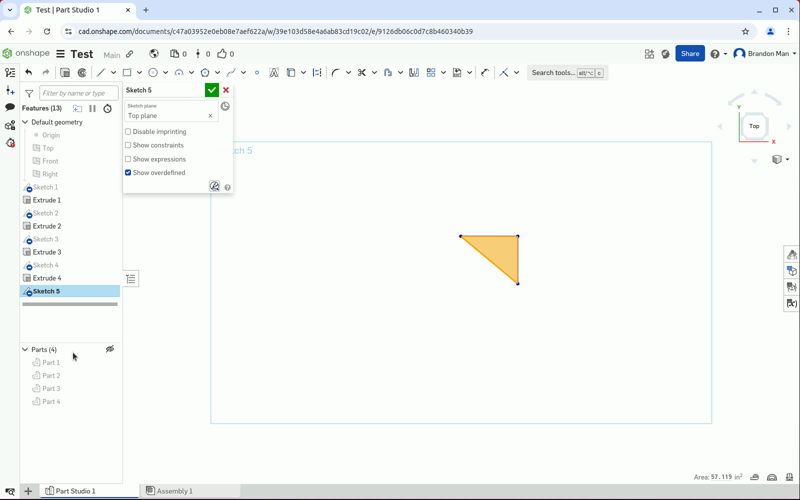
key(shift+e)
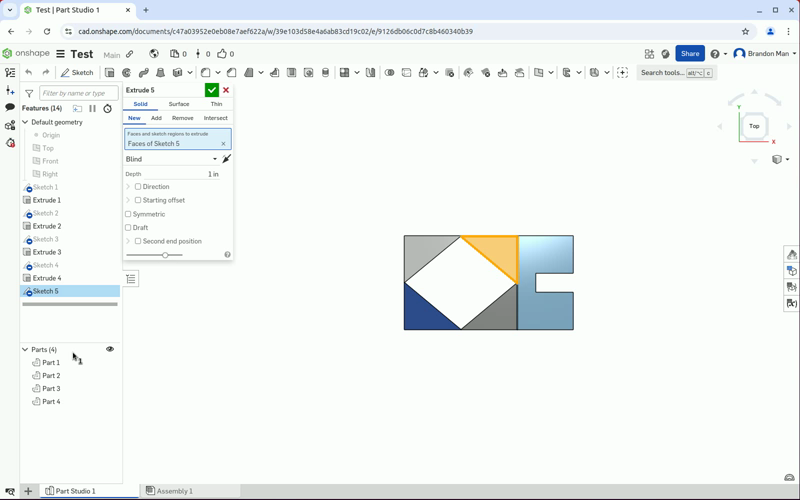
mouse_move(143, 106)
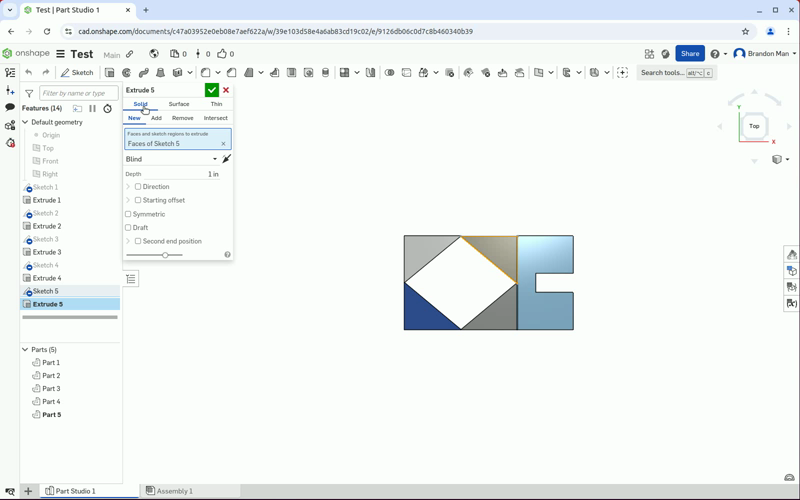
click(143, 106)
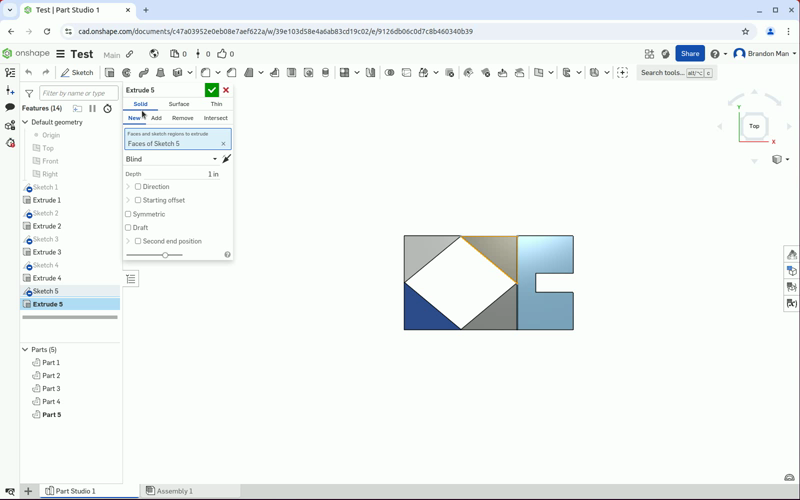
mouse_move(137, 120)
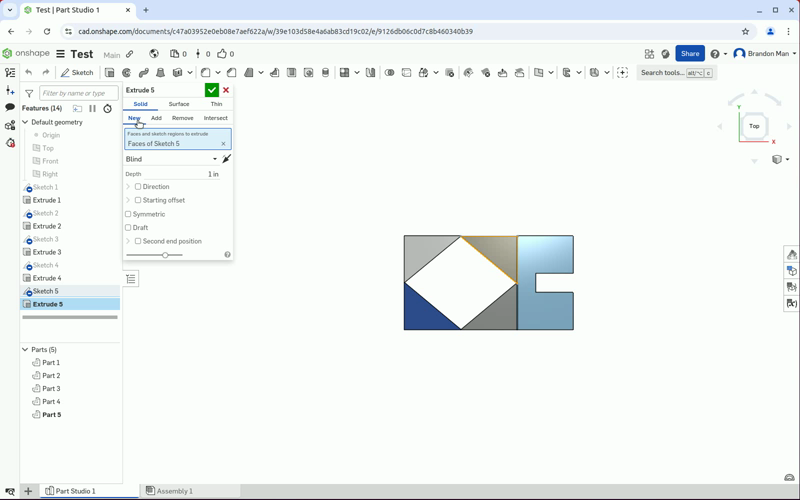
click(137, 120)
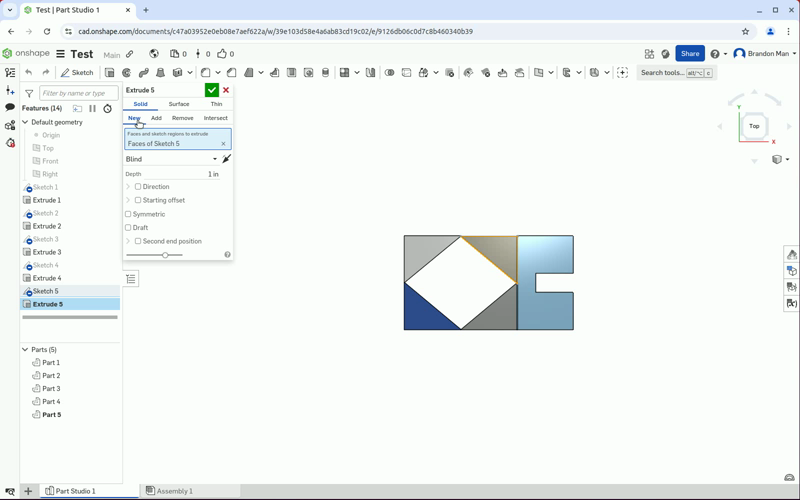
key(tab, 4)
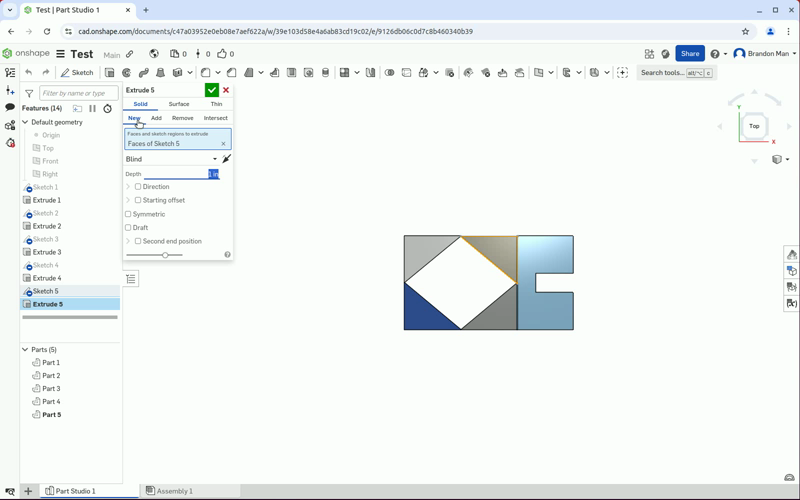
text(7.703)
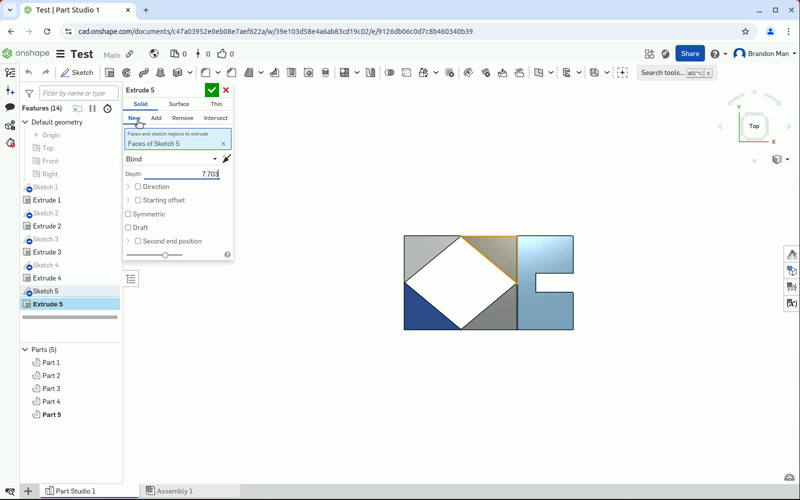
key(enter)
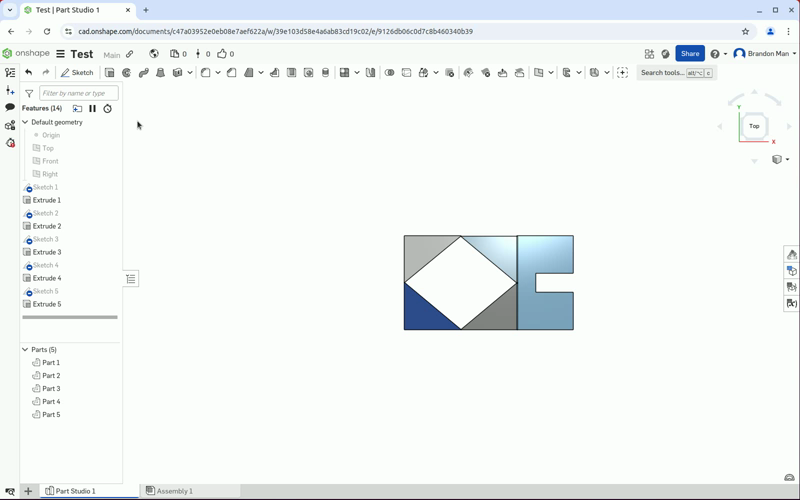
key(shift+h)
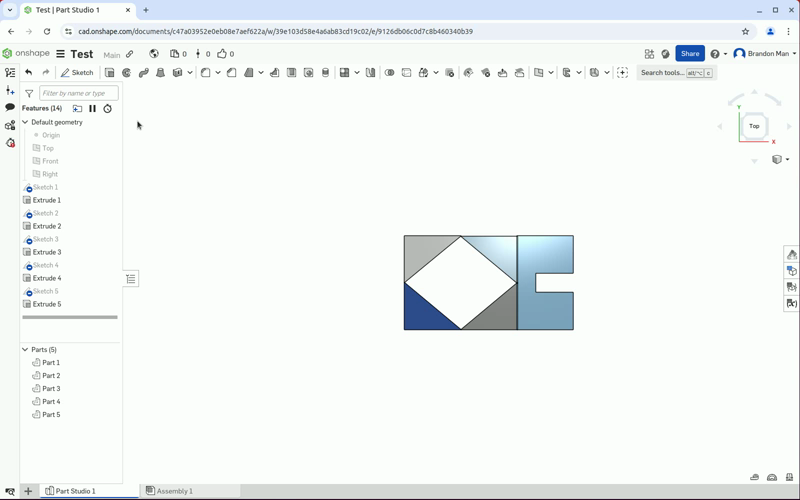
key(shift+h)
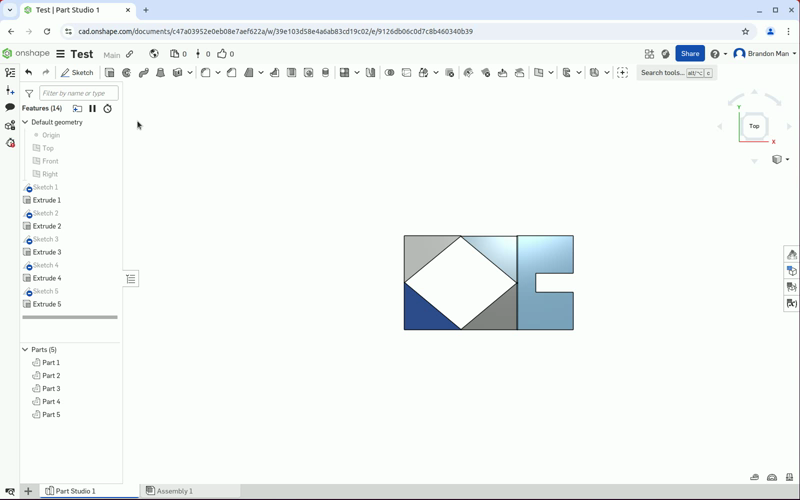
mouse_move(73, 189)
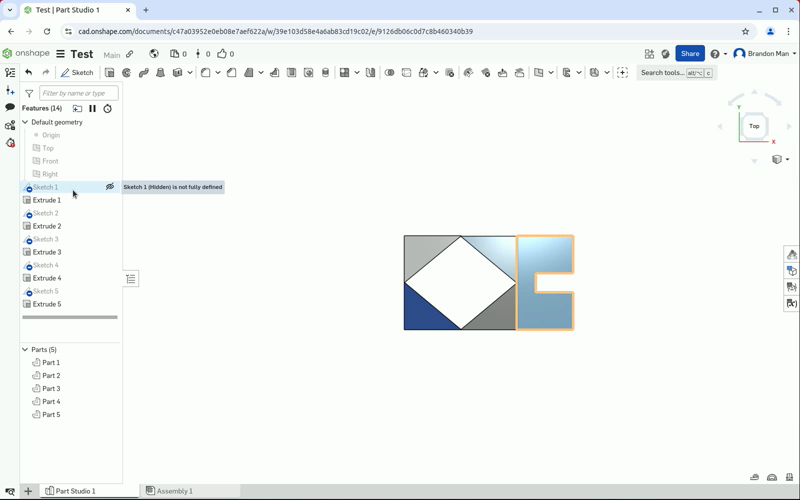
click(73, 189)
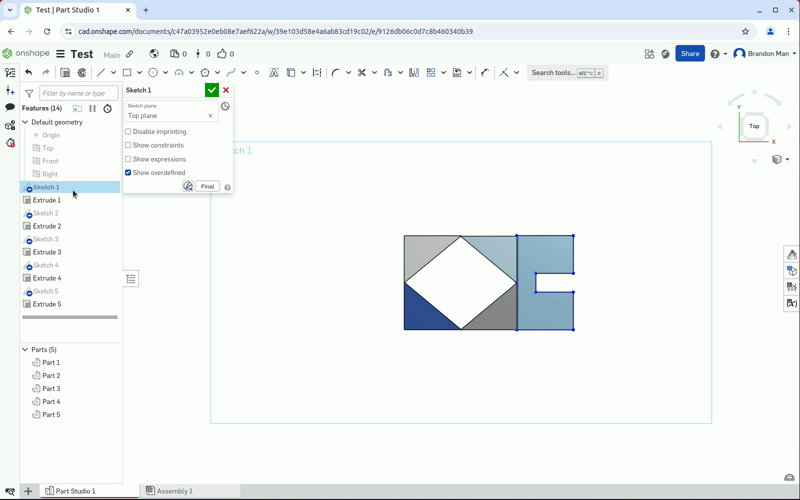
mouse_move(229, 92)
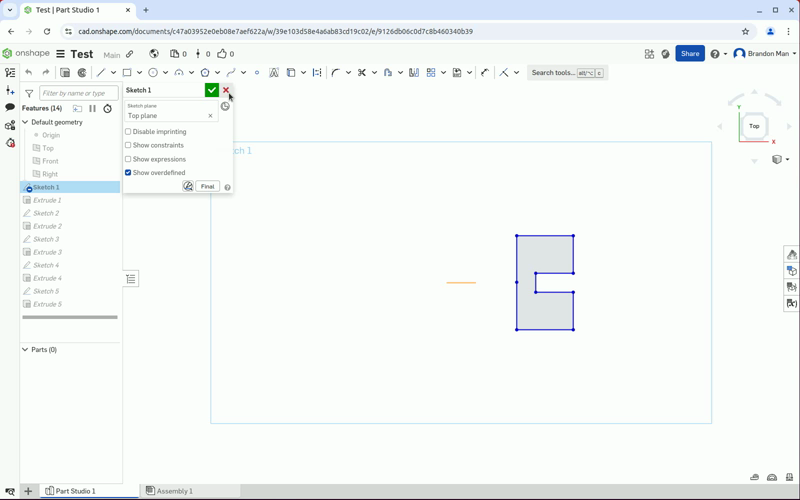
click(229, 92)
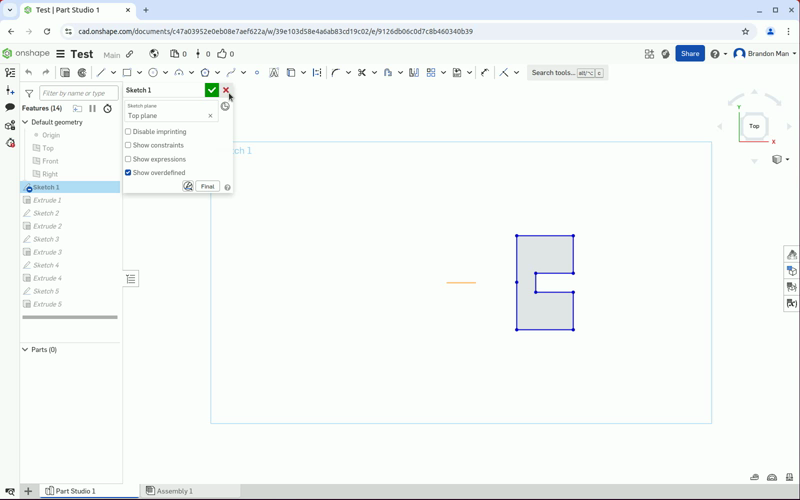
key(shift+s)
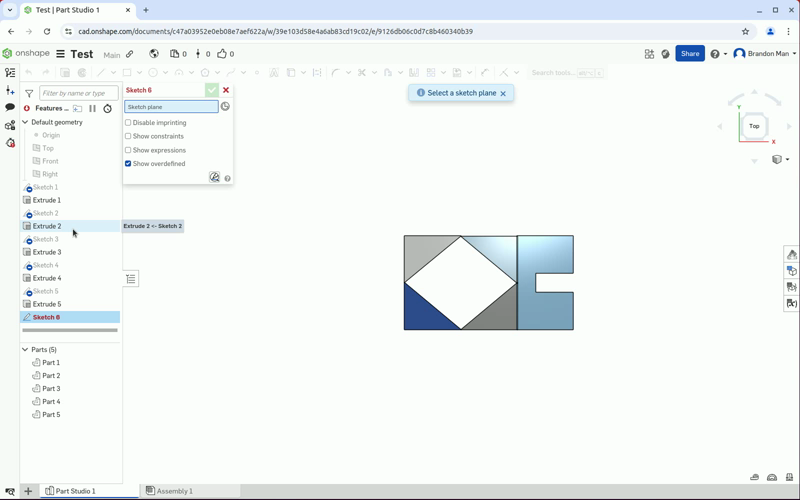
scroll(3)
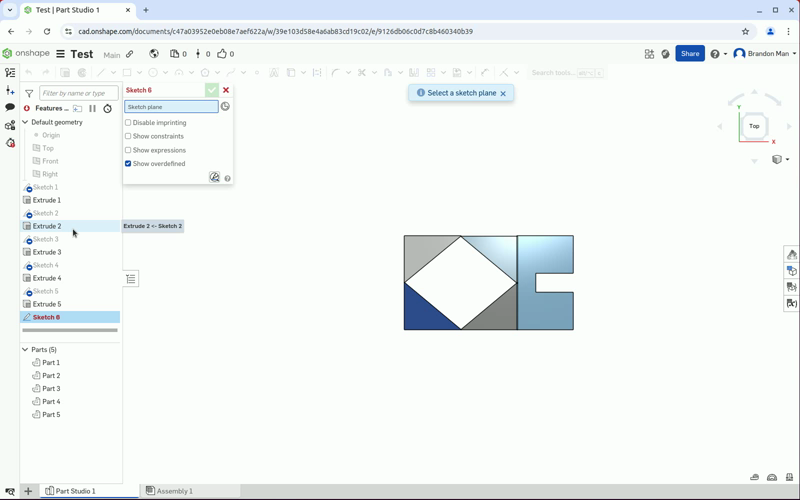
mouse_move(73, 150)
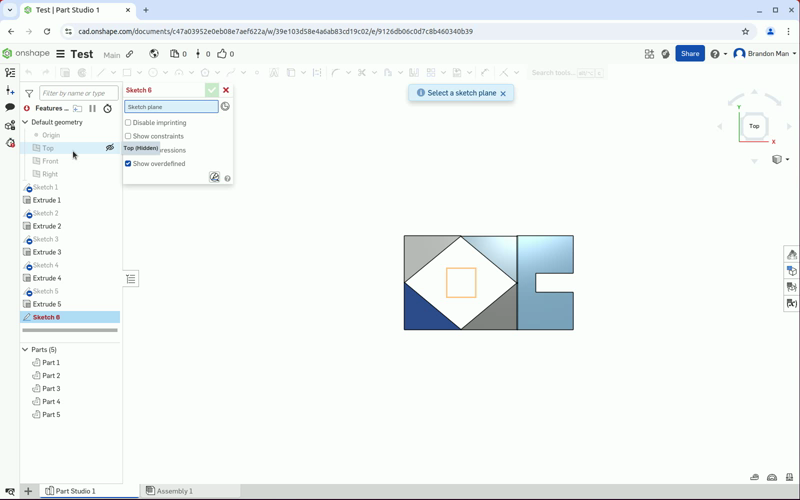
click(73, 150)
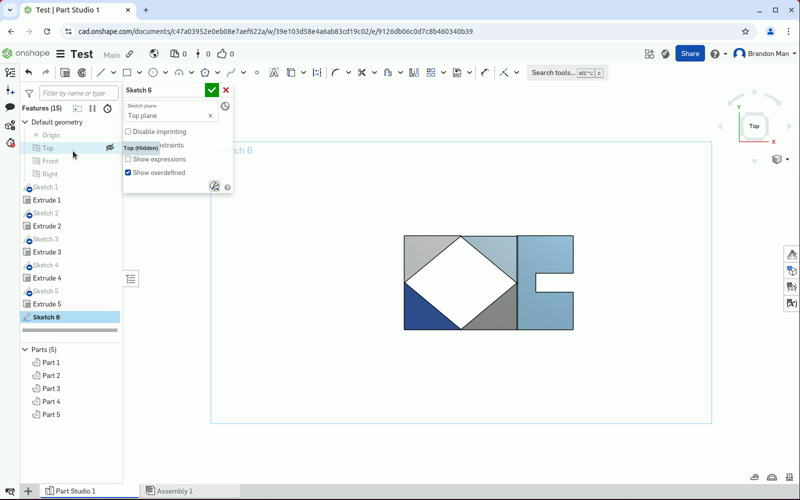
mouse_move(73, 352)
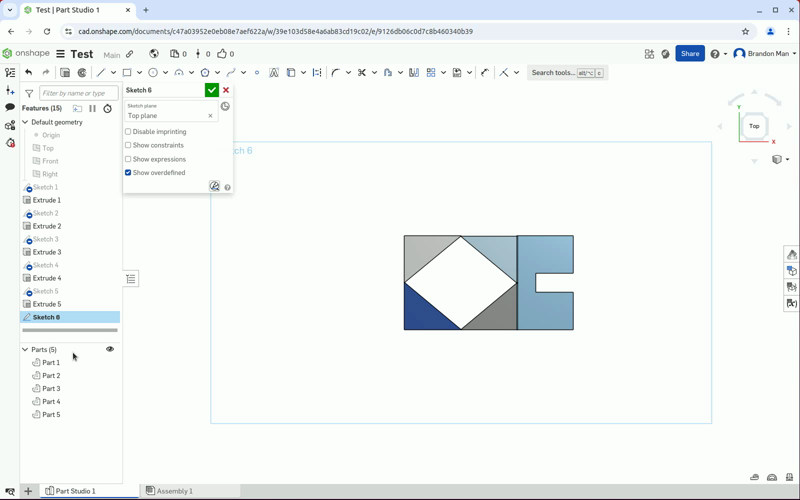
key(y)
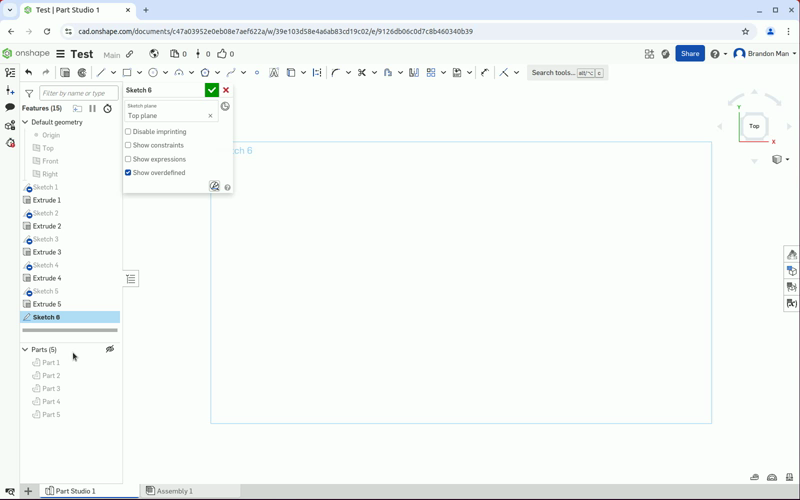
key(l)
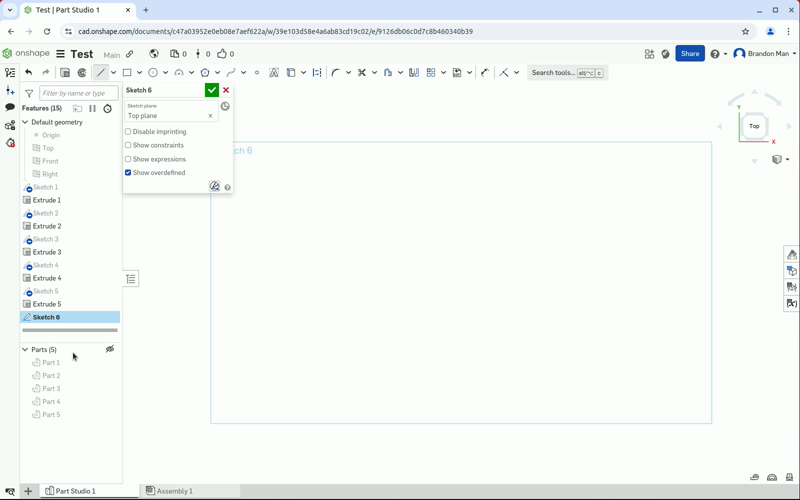
key_down(shift)
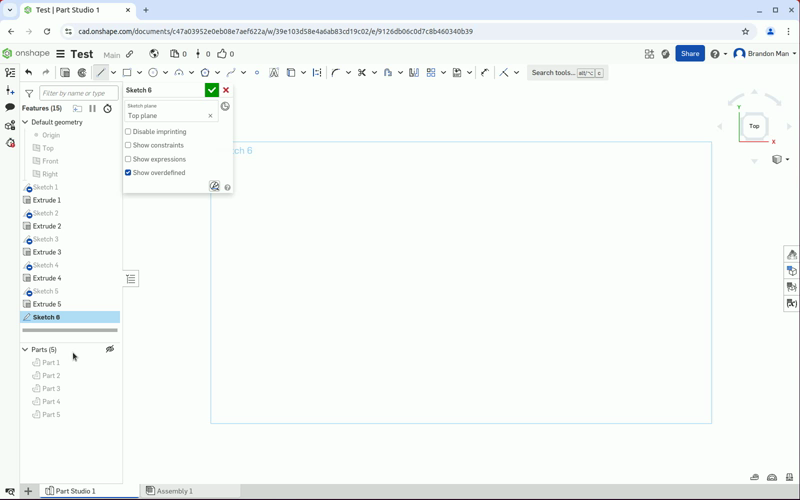
mouse_move(348, 329)
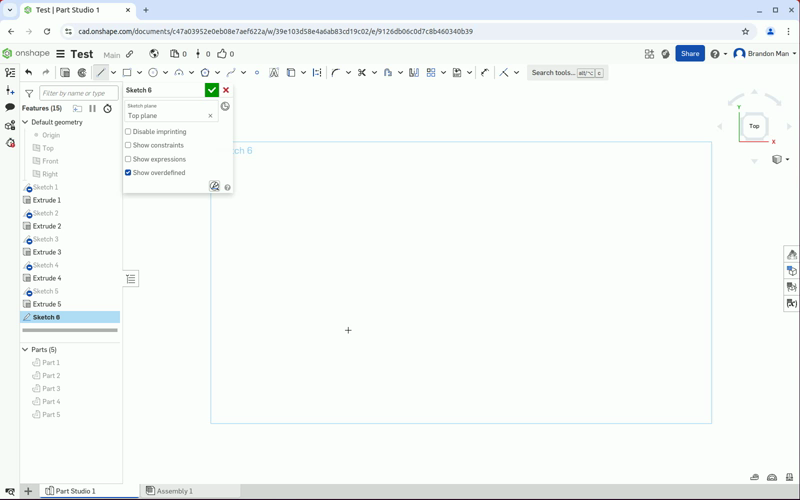
click(348, 329)
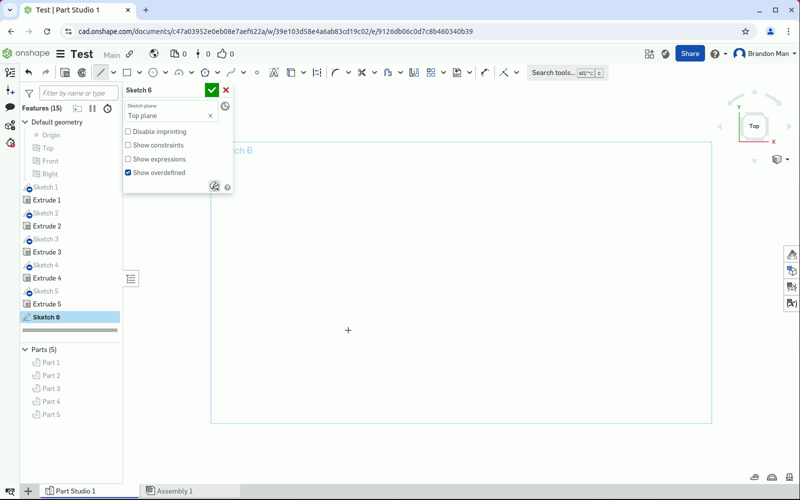
key_up(shift)
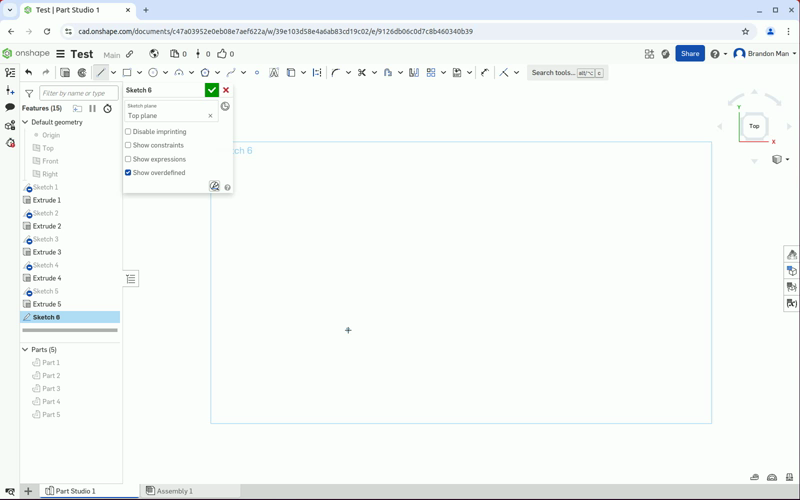
key_down(shift)
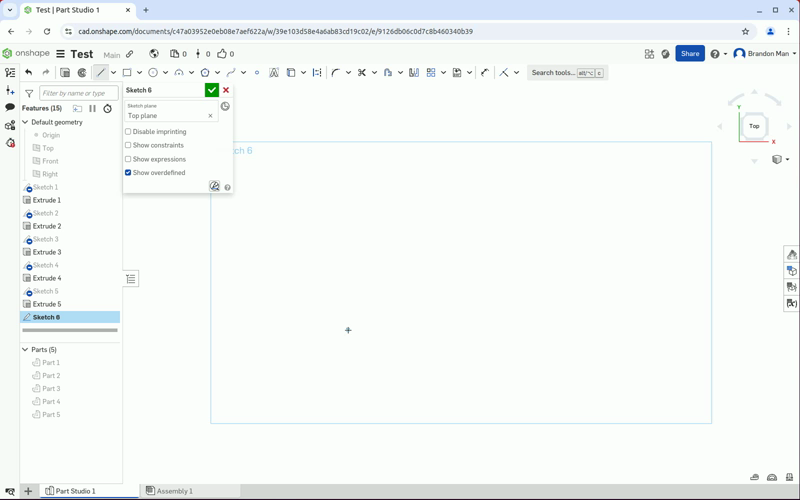
mouse_move(378, 329)
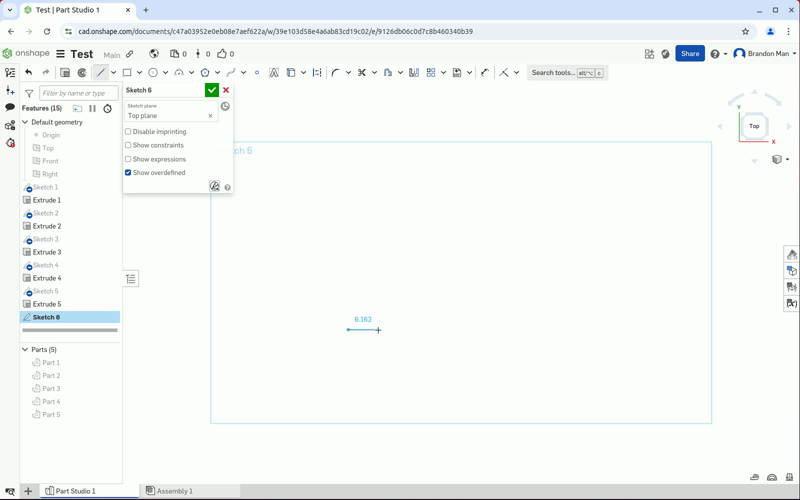
mouse_move(404, 329)
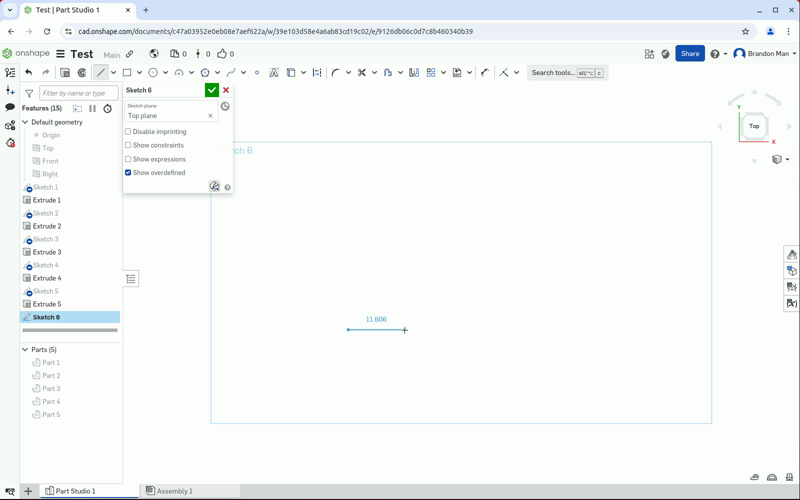
click(404, 329)
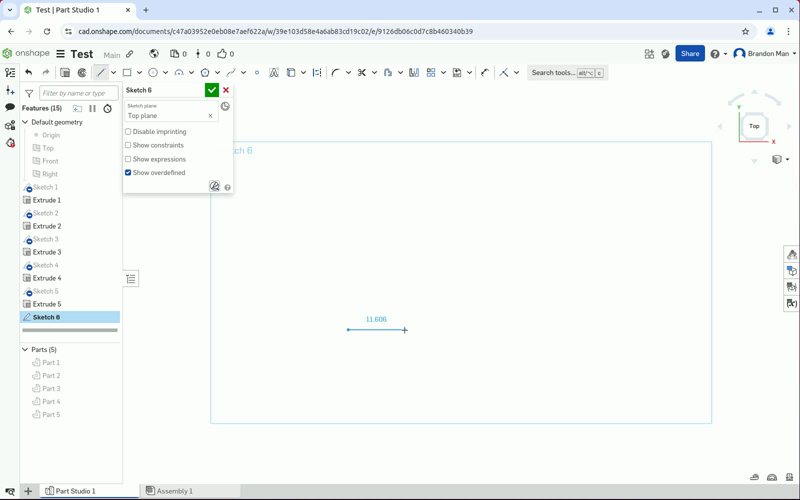
key_up(shift)
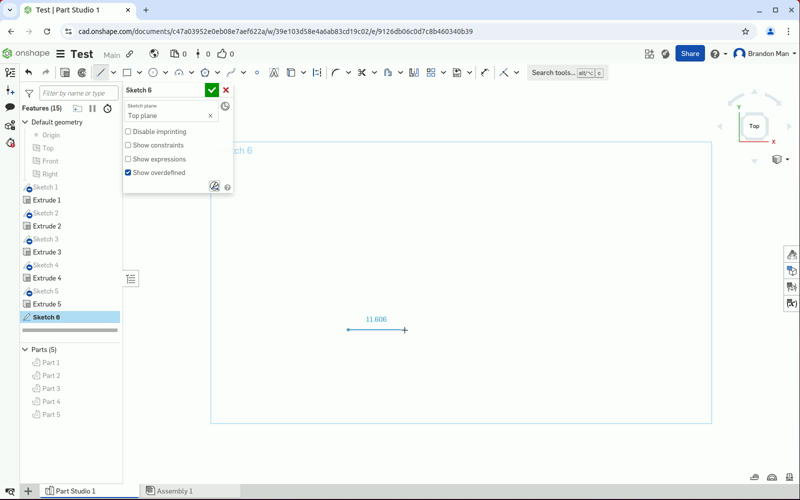
key_down(shift)
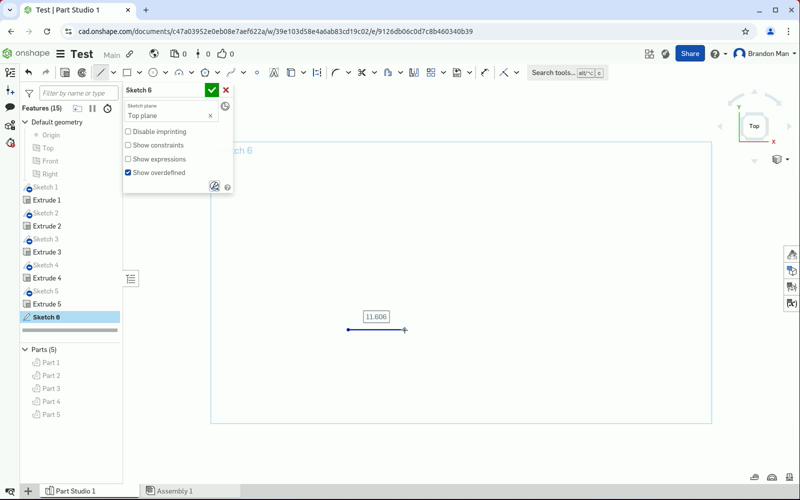
mouse_move(434, 329)
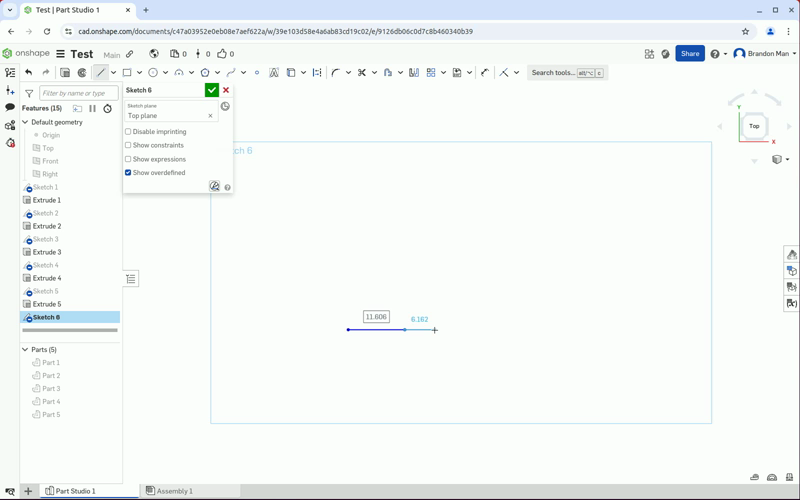
mouse_move(404, 282)
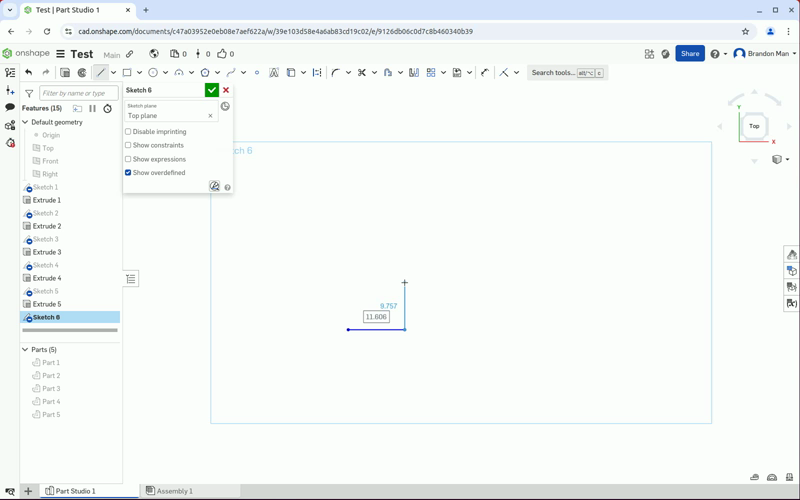
click(404, 282)
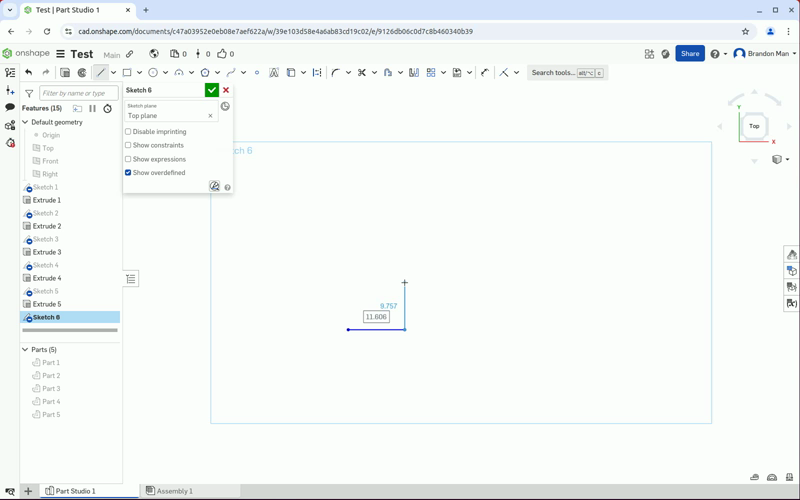
key_up(shift)
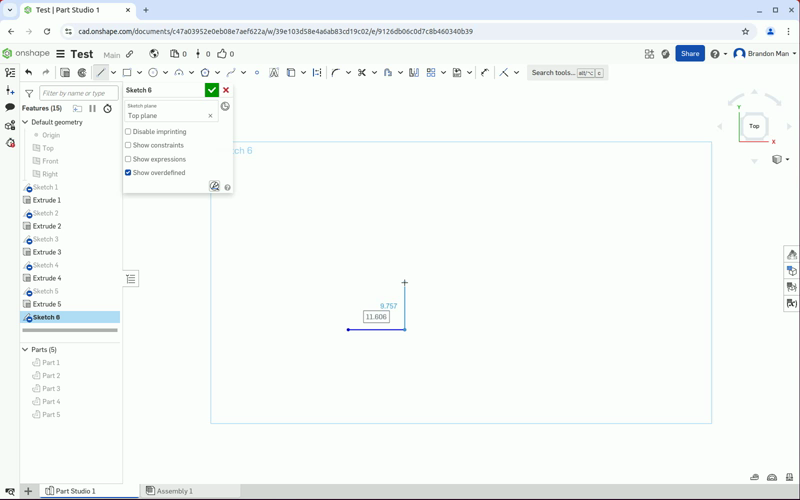
key_down(shift)
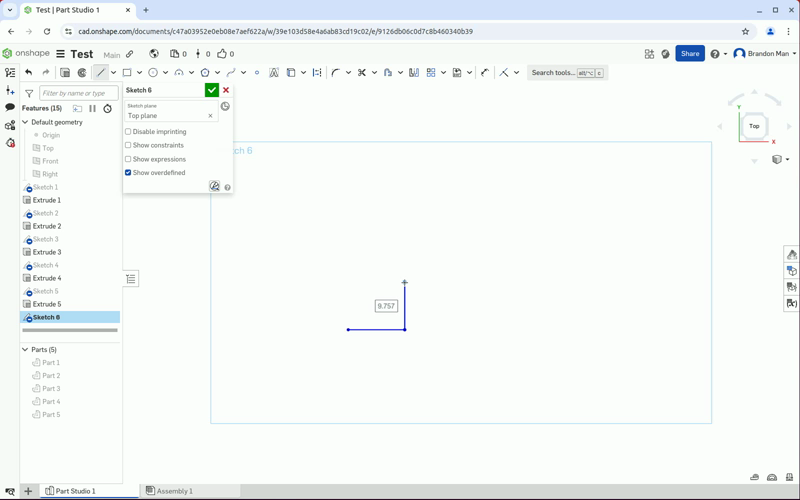
mouse_move(434, 282)
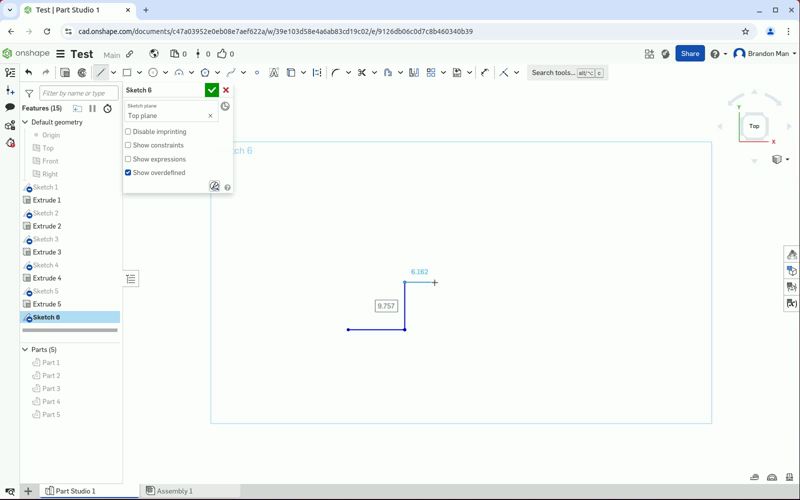
mouse_move(404, 235)
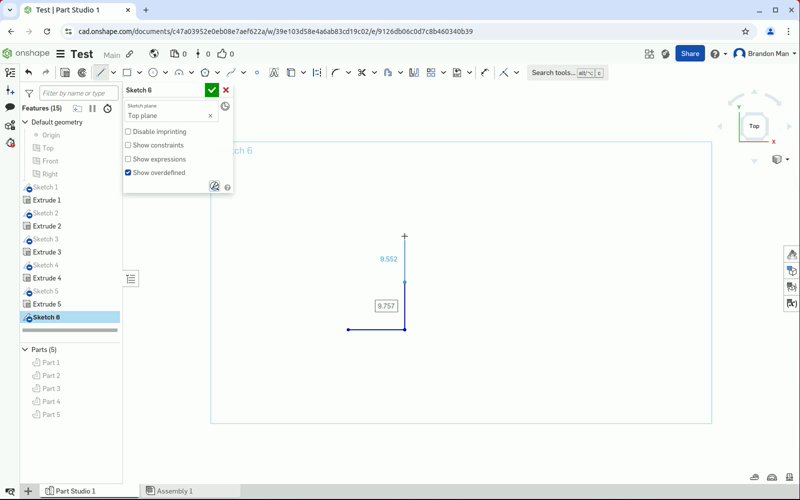
click(404, 235)
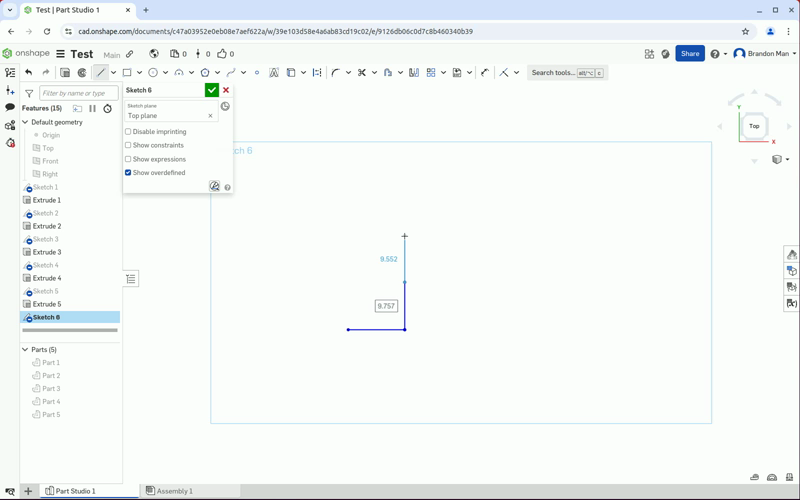
key_up(shift)
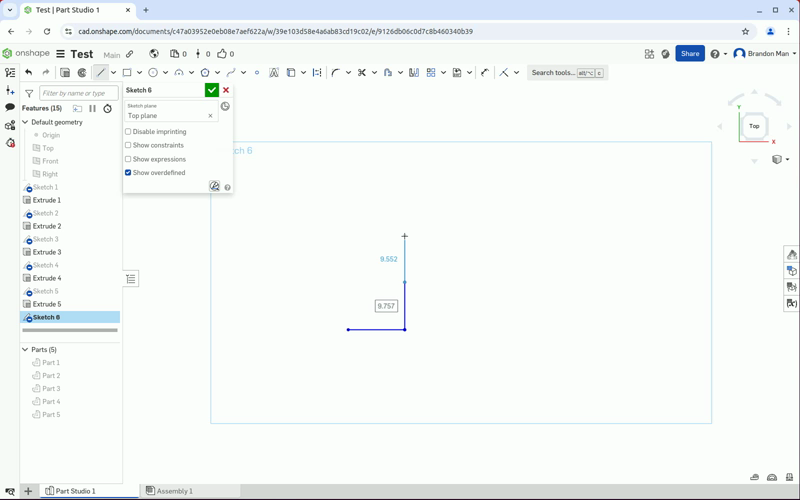
key_down(shift)
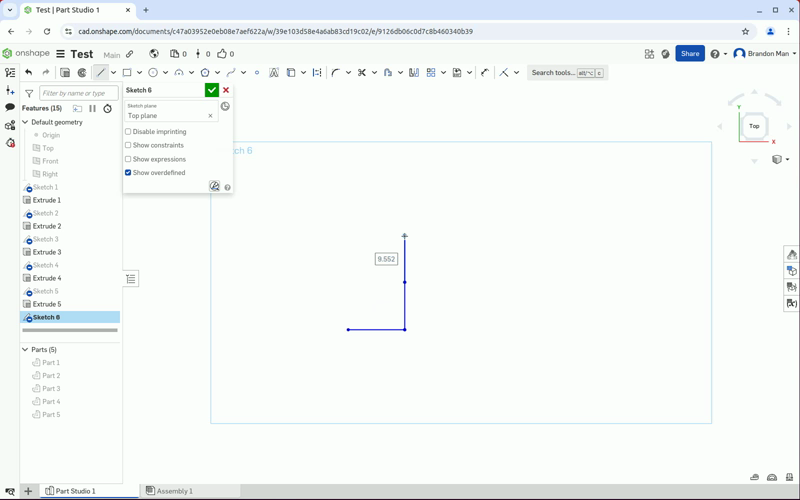
mouse_move(434, 235)
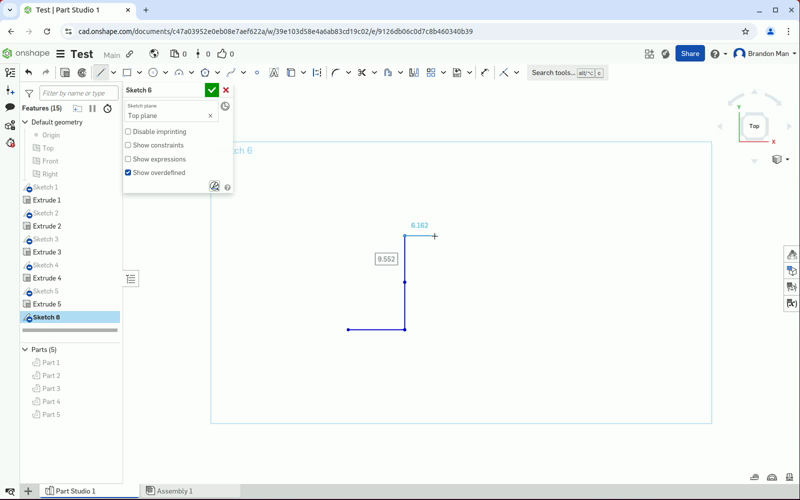
mouse_move(348, 235)
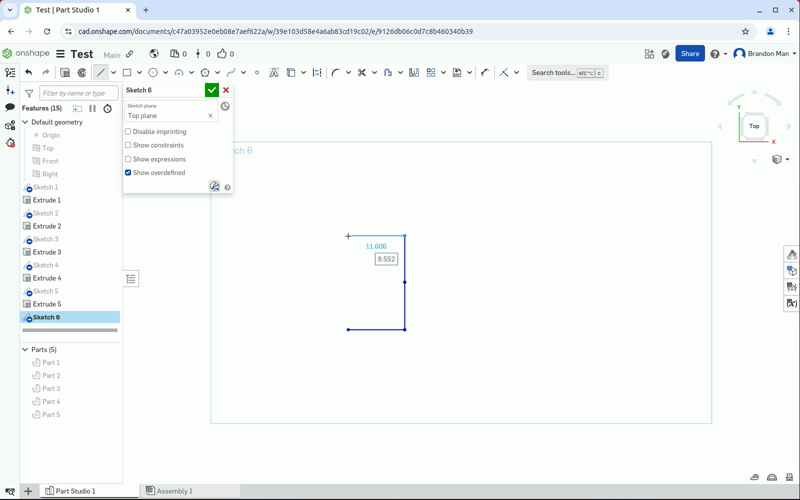
click(348, 235)
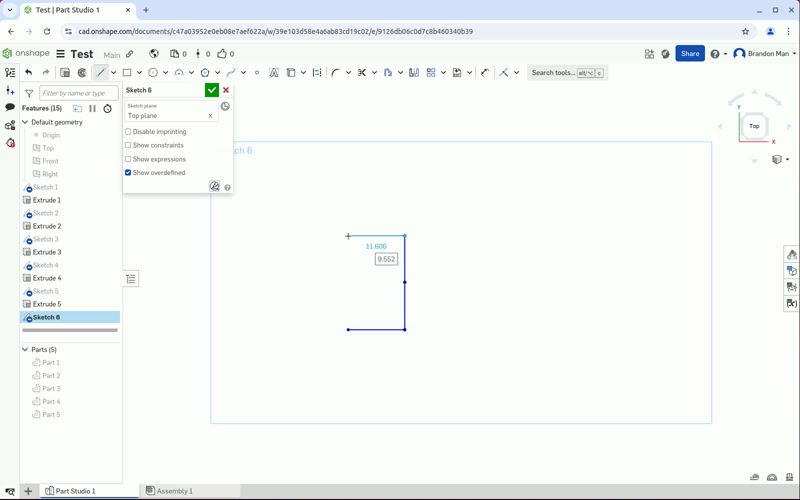
key_up(shift)
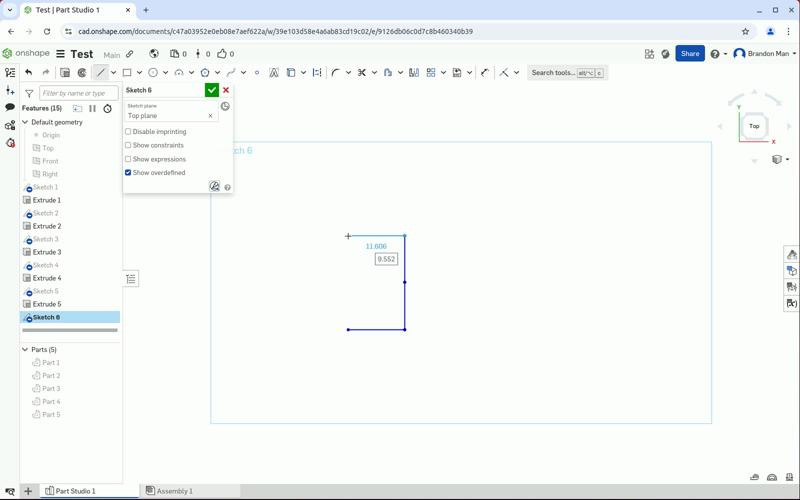
key_down(shift)
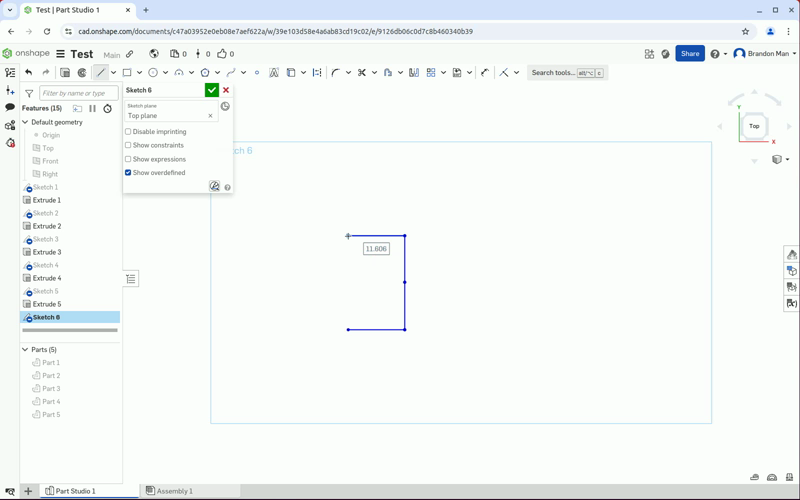
mouse_move(378, 235)
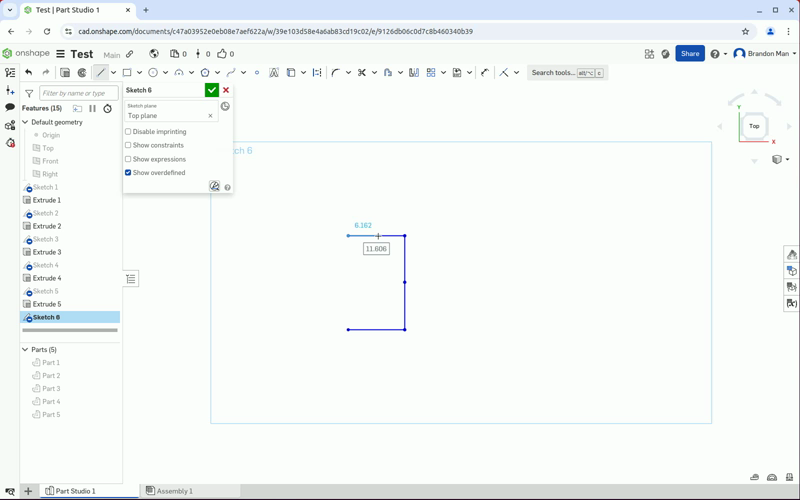
mouse_move(348, 273)
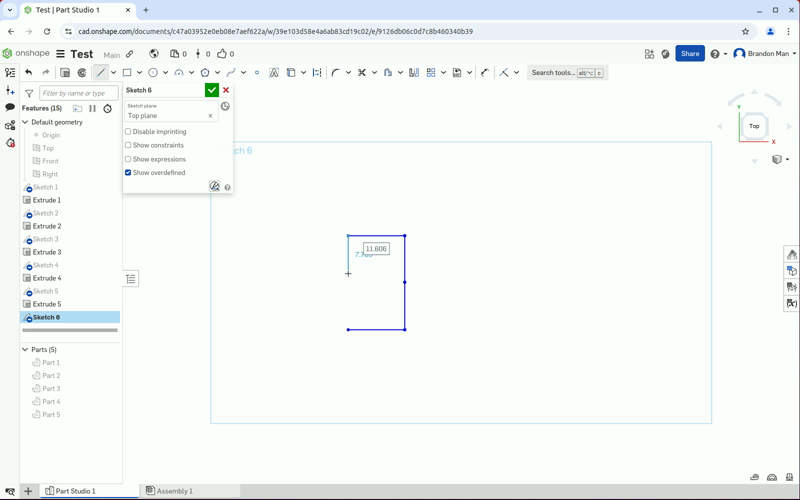
click(348, 273)
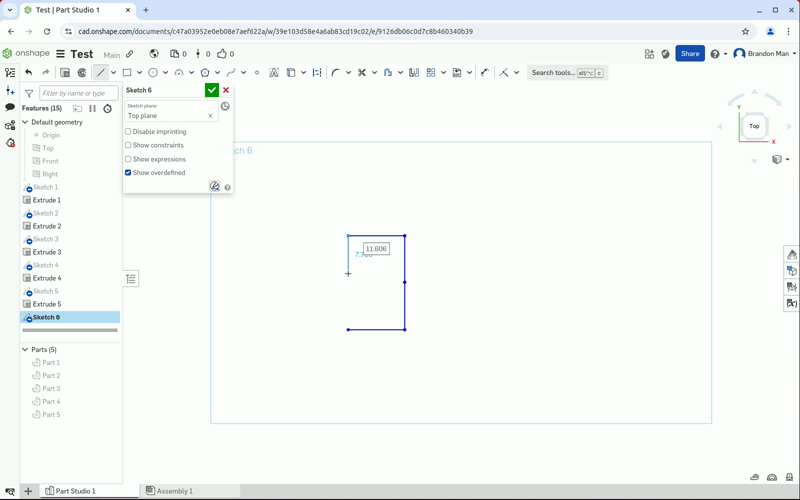
key_up(shift)
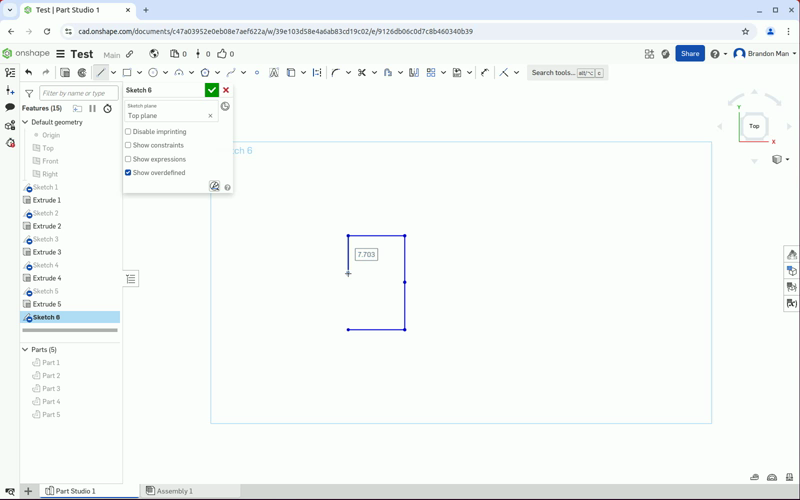
key_down(shift)
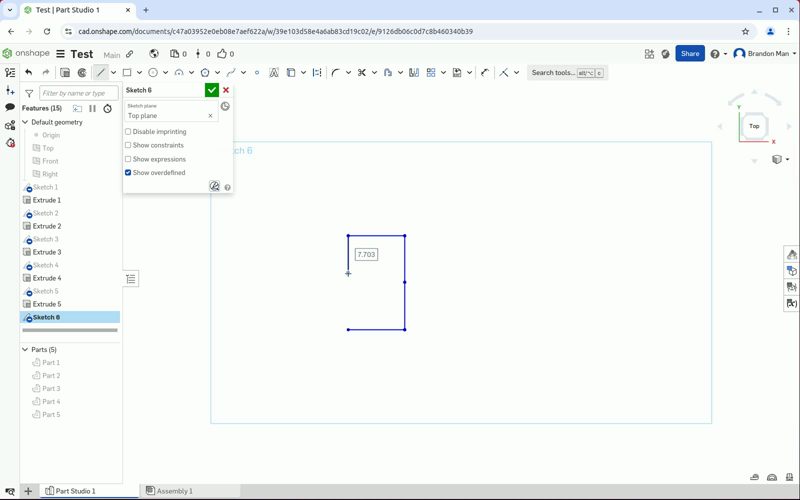
mouse_move(378, 273)
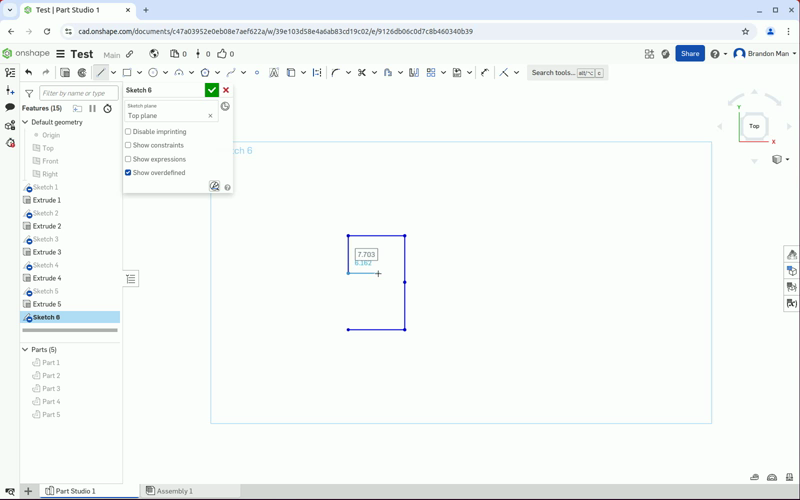
mouse_move(385, 273)
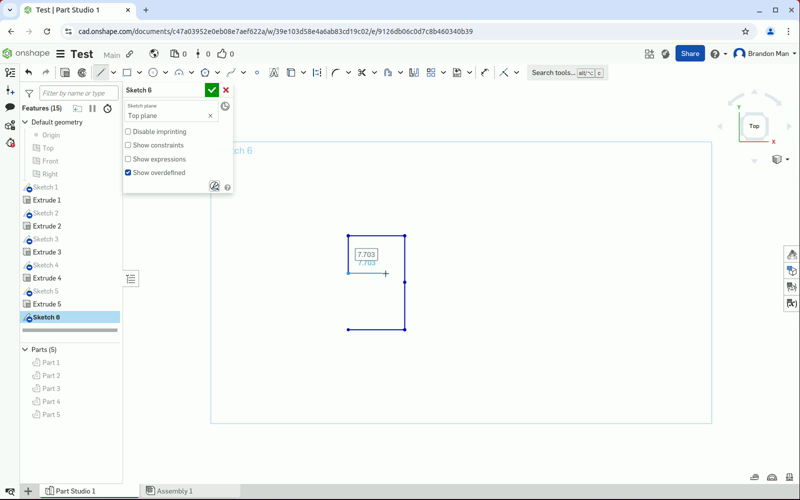
click(385, 273)
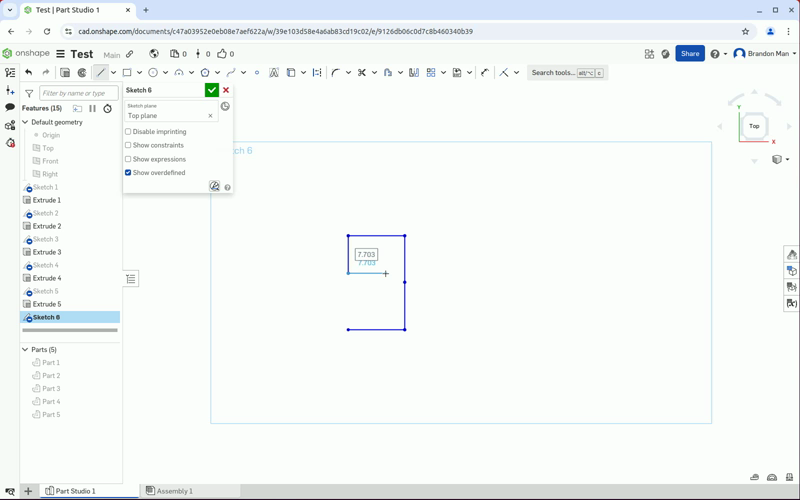
key_up(shift)
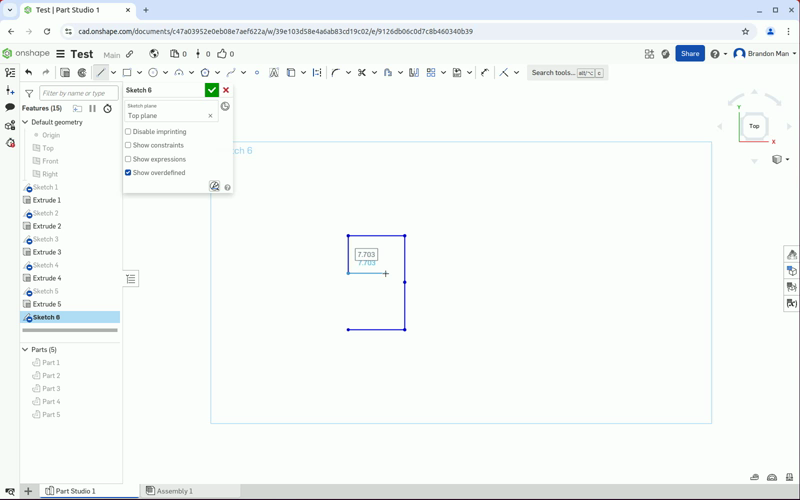
key_down(shift)
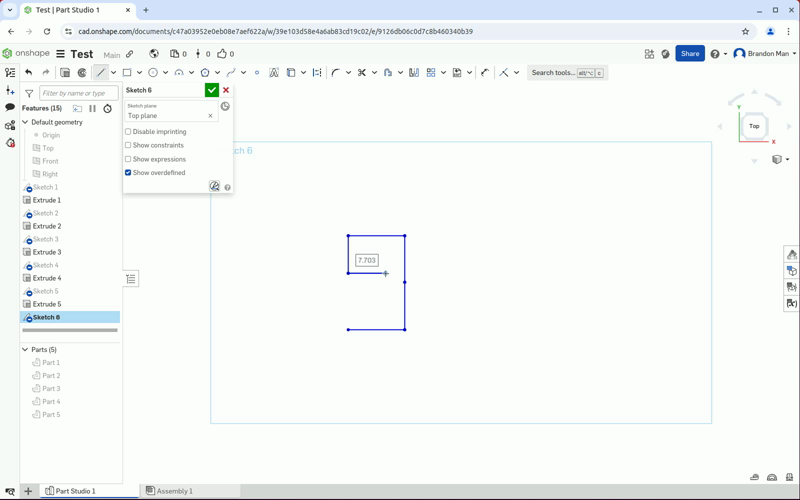
mouse_move(415, 273)
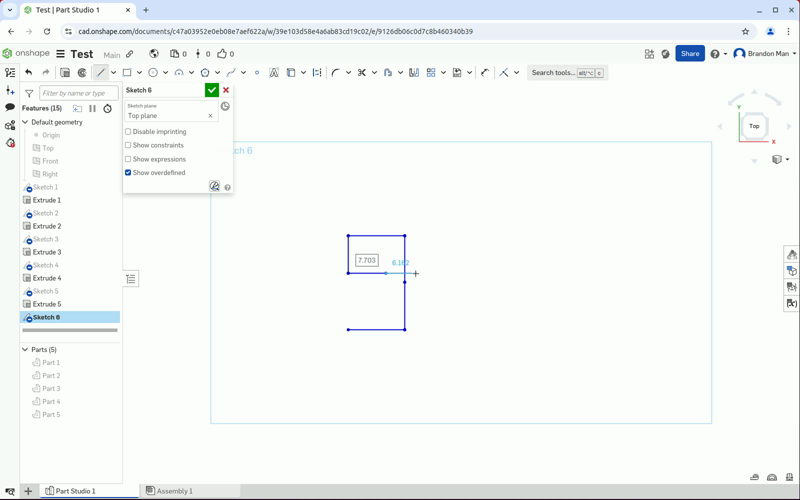
mouse_move(385, 292)
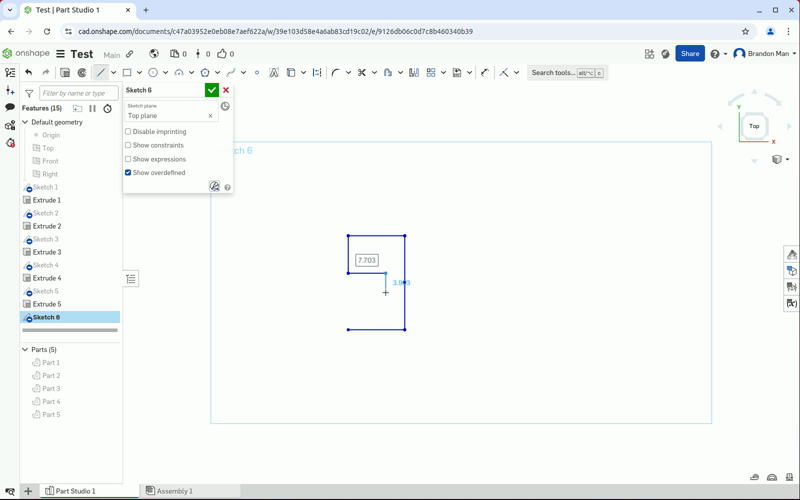
click(385, 292)
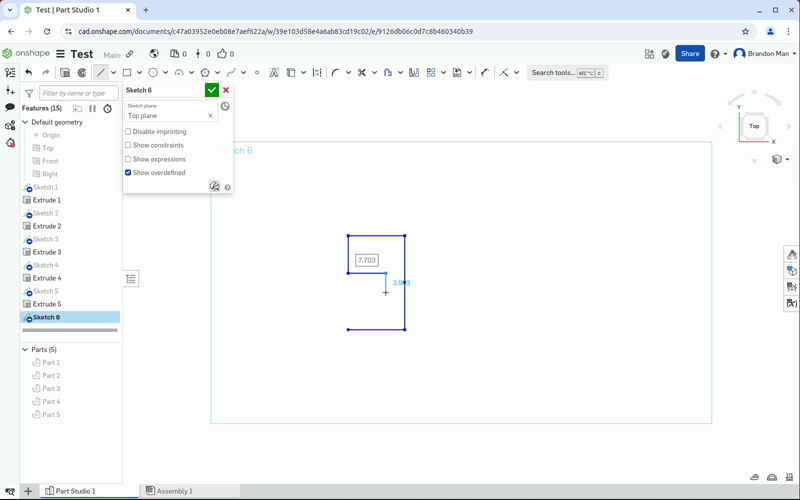
key_up(shift)
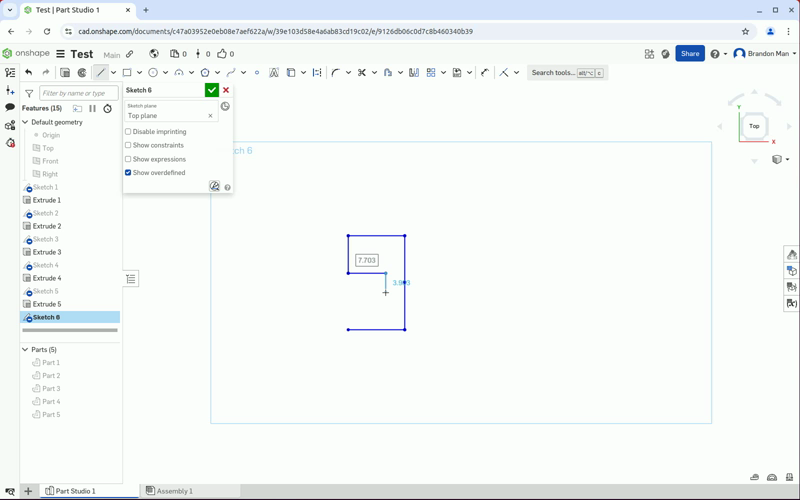
key_down(shift)
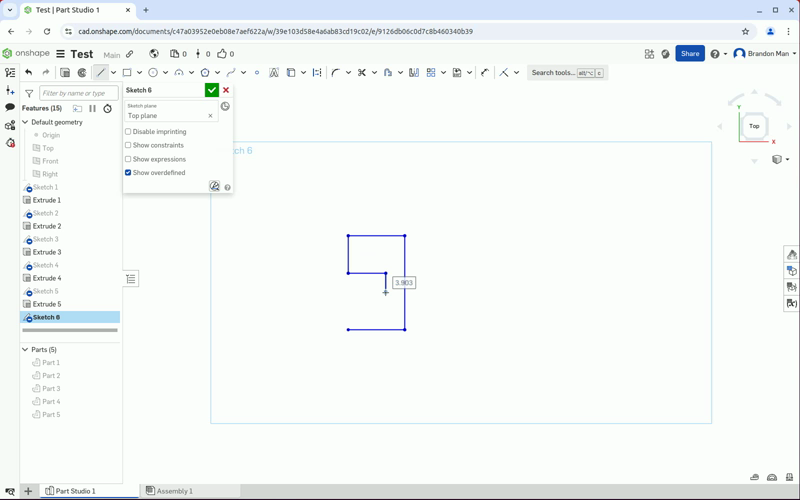
mouse_move(415, 292)
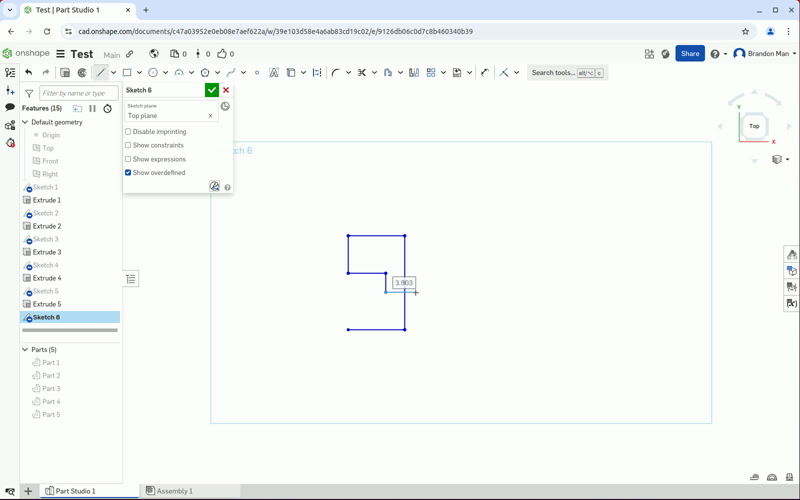
mouse_move(348, 292)
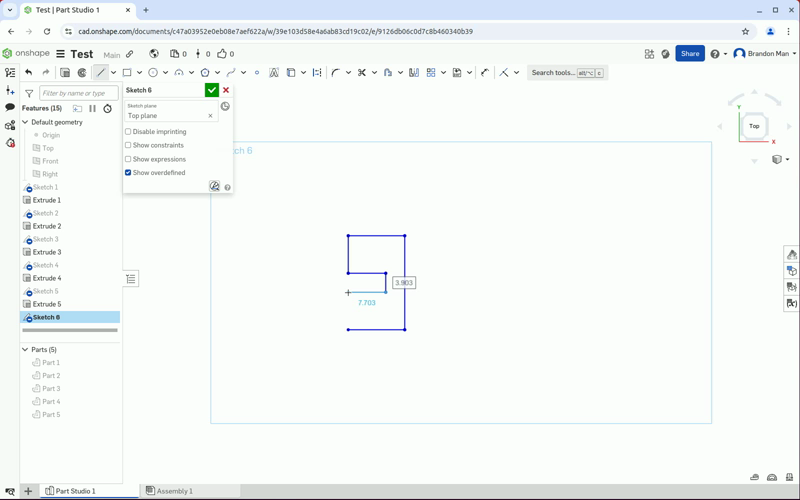
click(348, 292)
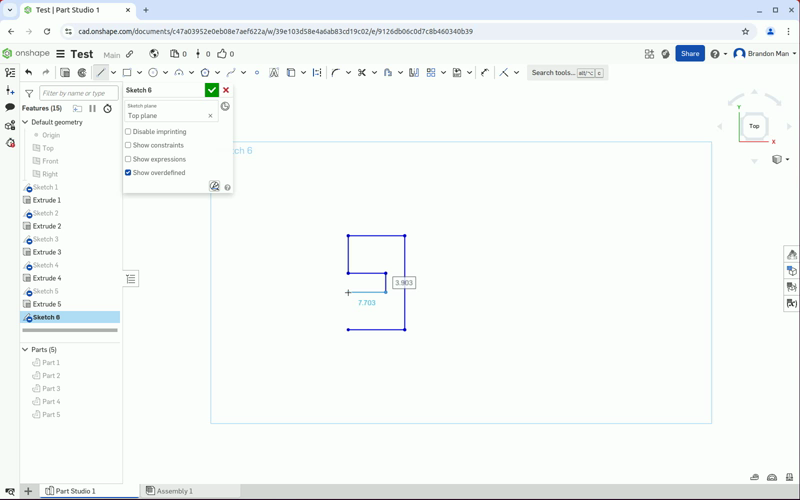
key_up(shift)
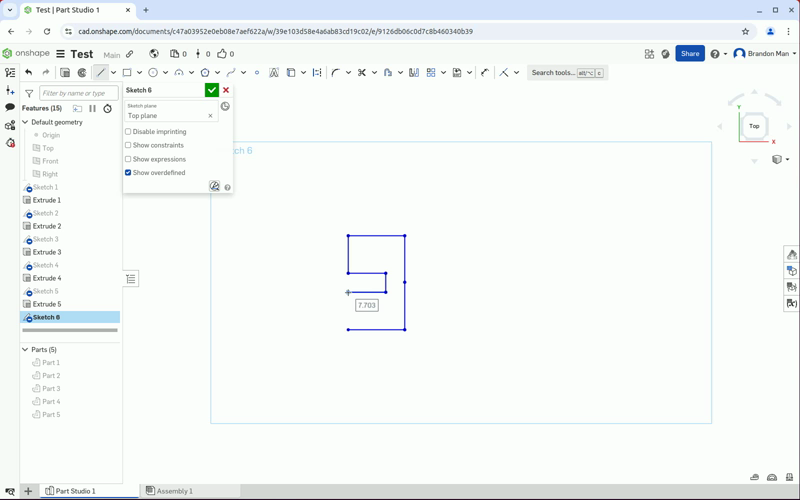
mouse_move(378, 292)
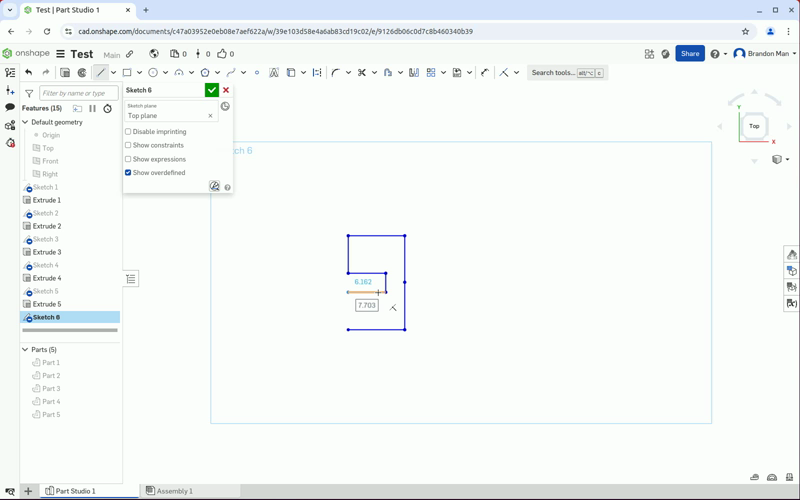
key_down(shift)
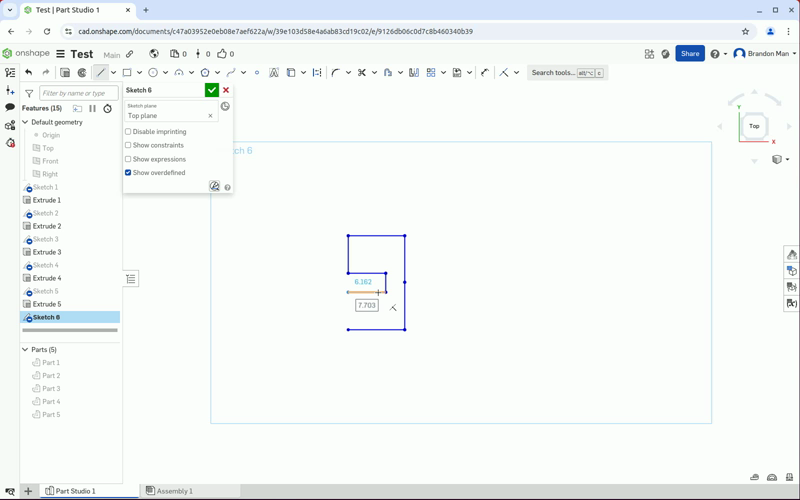
mouse_move(348, 329)
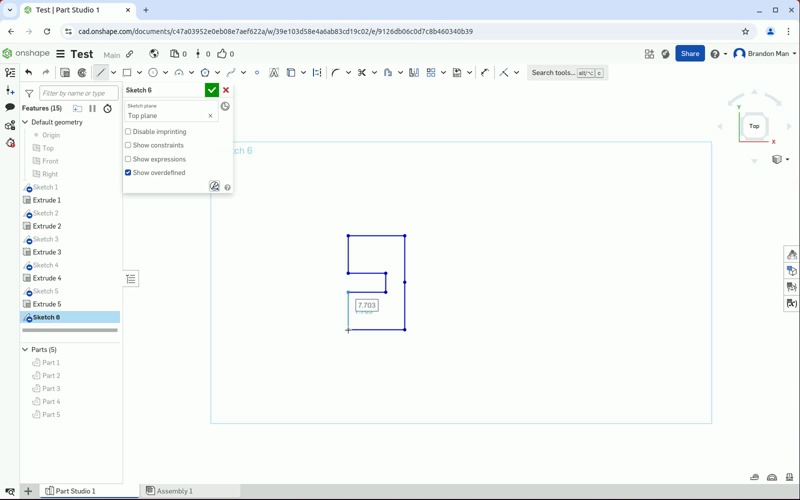
key_up(shift)
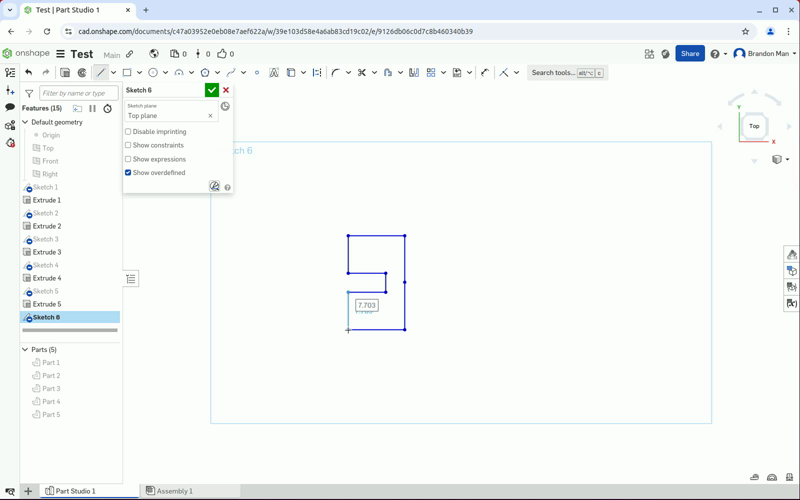
click(348, 329)
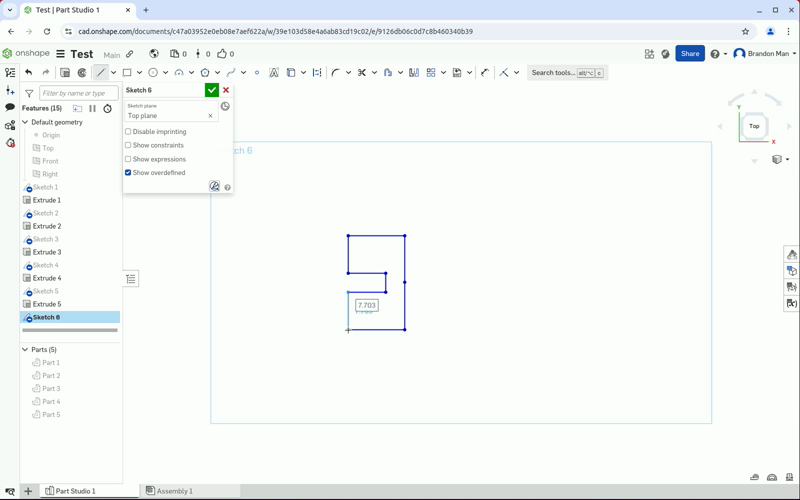
key(esc)
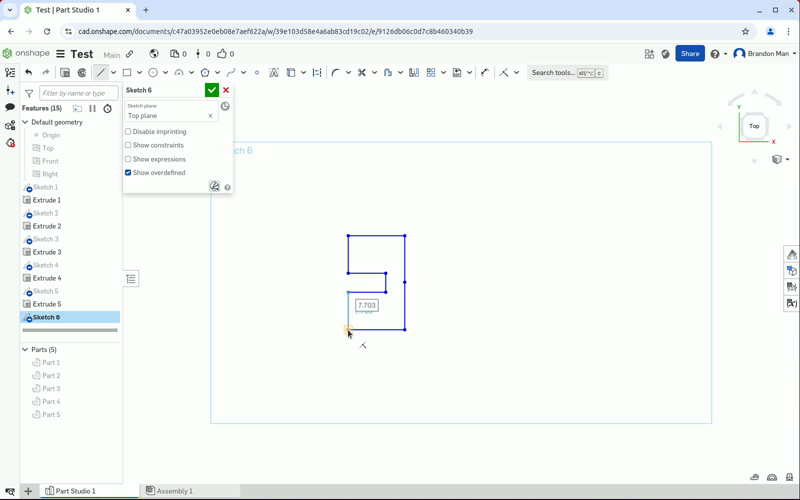
mouse_move(358, 326)
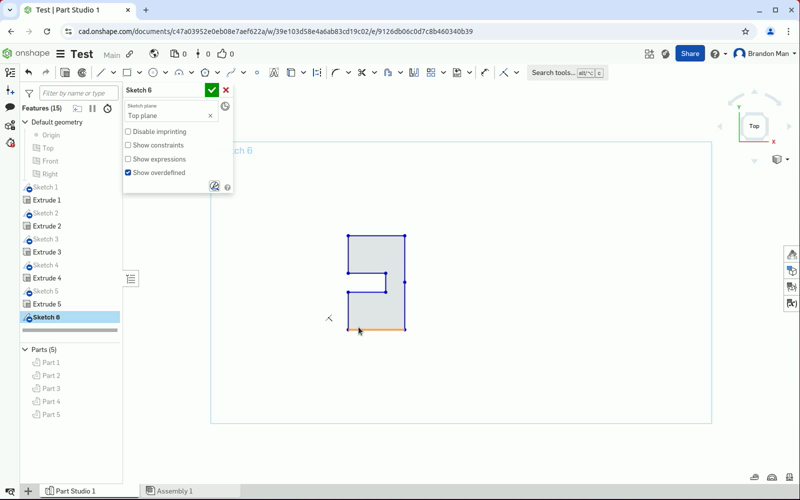
click(358, 326)
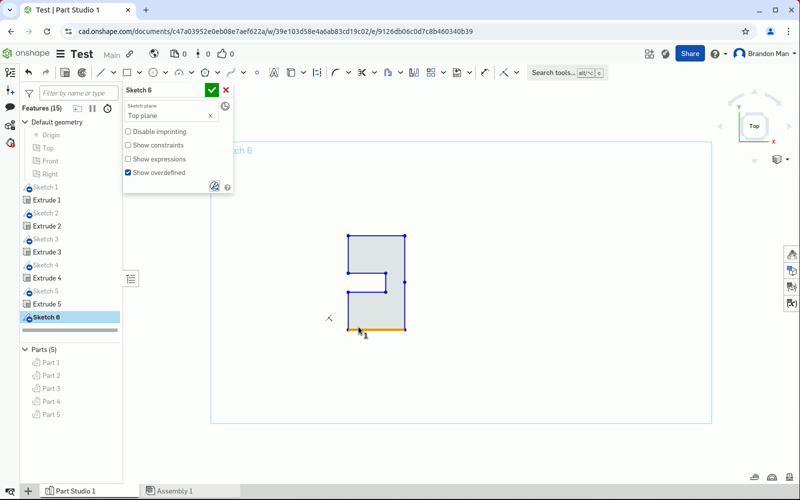
mouse_move(73, 352)
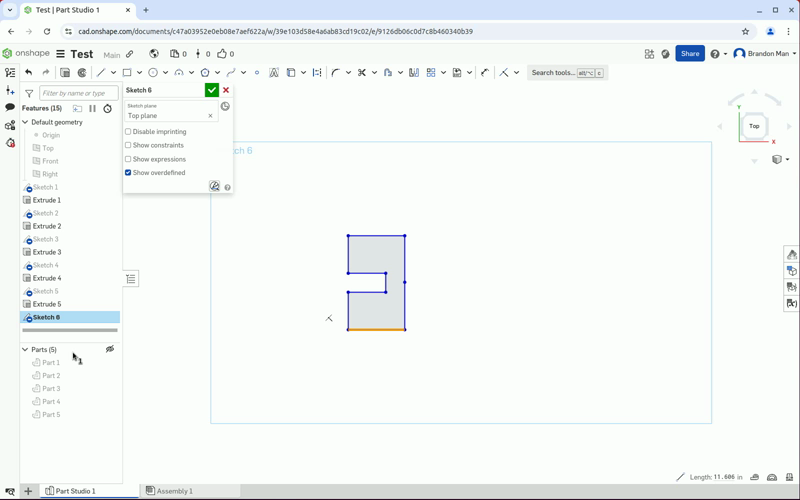
key(shift+y)
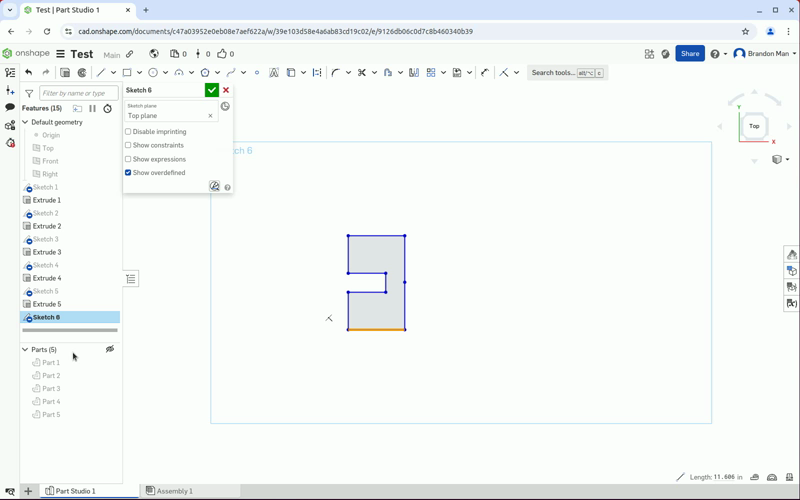
key(shift+e)
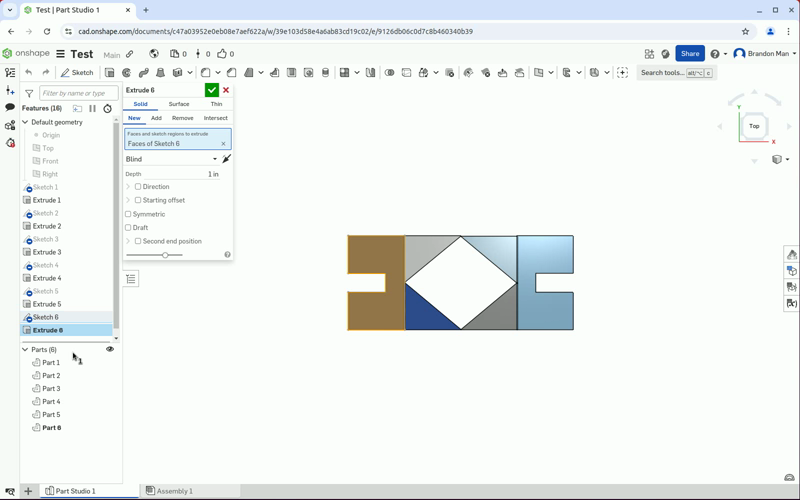
mouse_move(143, 106)
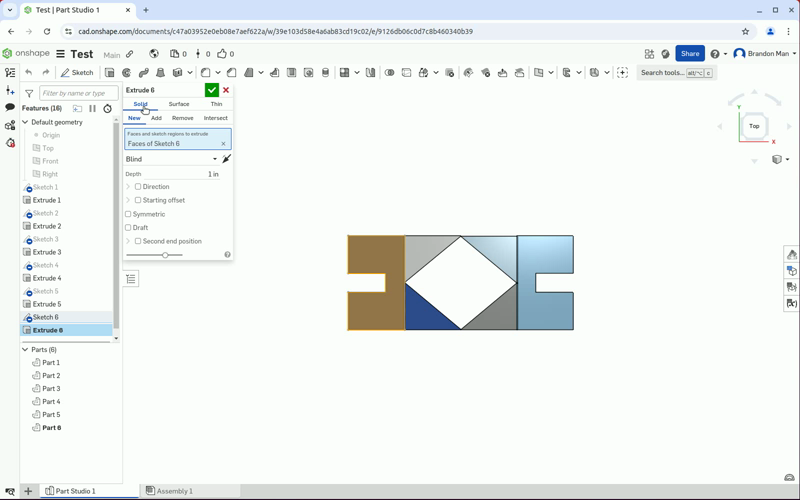
click(143, 106)
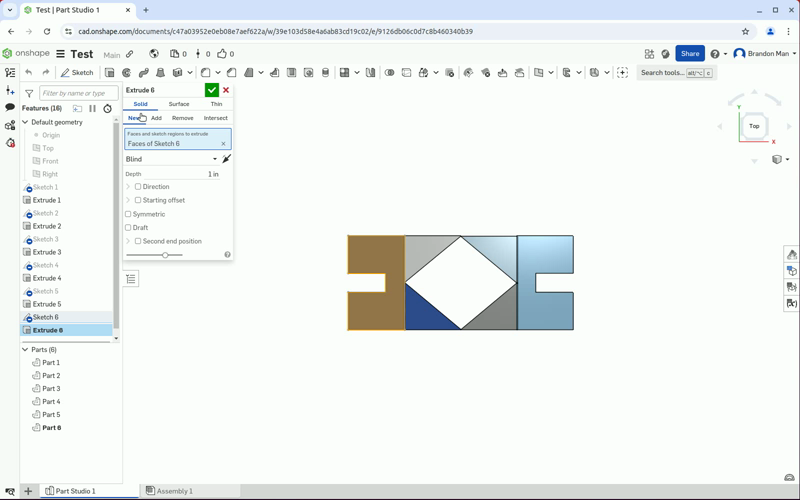
mouse_move(137, 120)
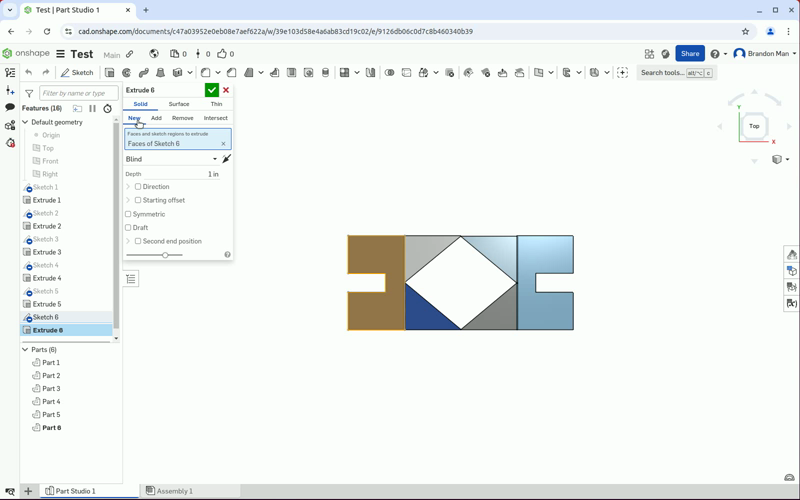
click(137, 120)
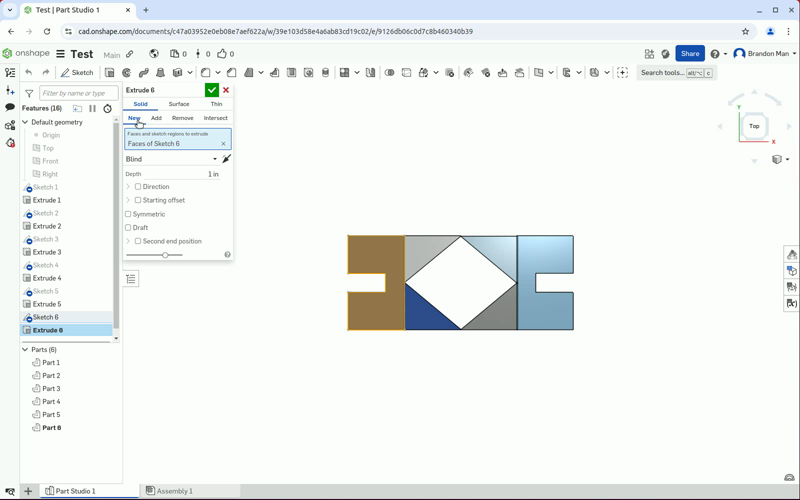
key(tab, 4)
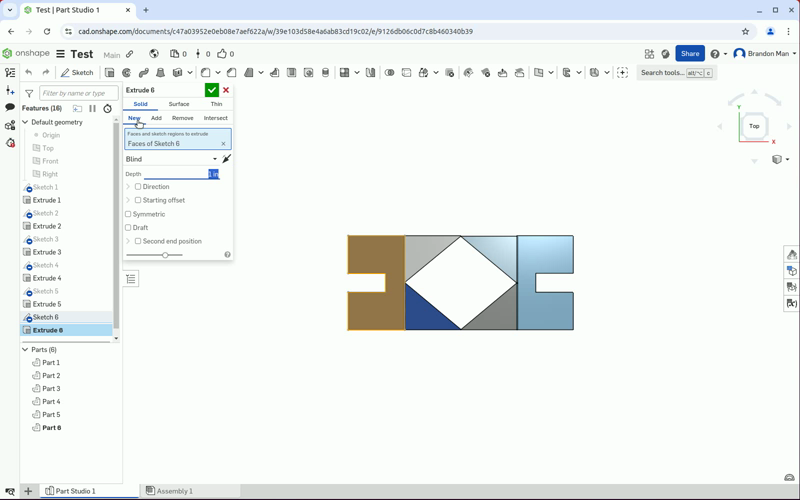
text(7.703)
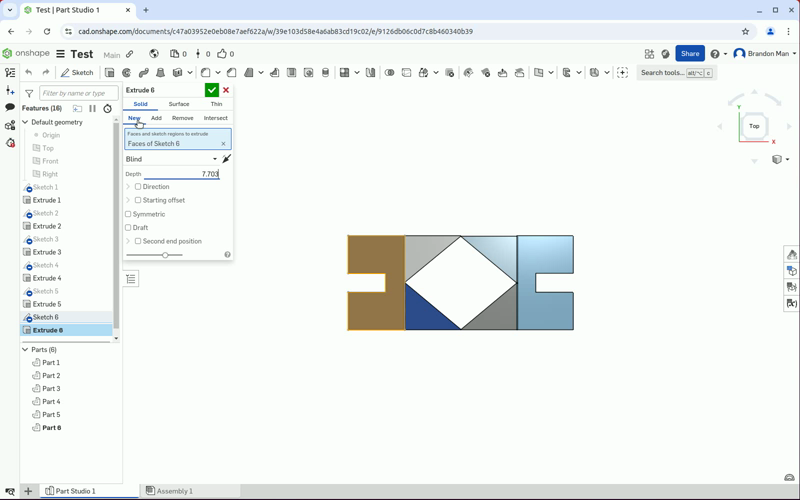
key(enter)
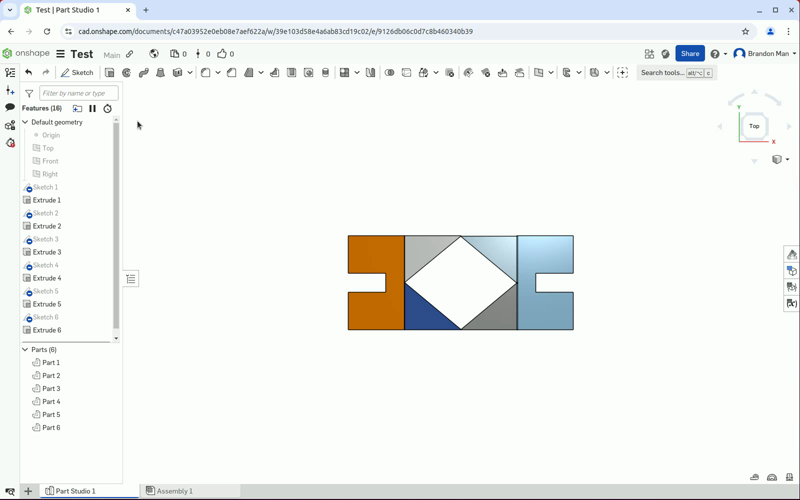
key(shift+h)
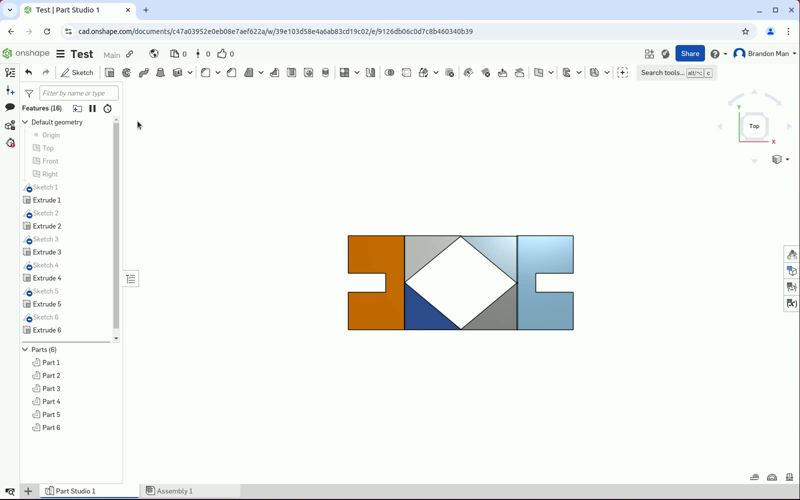
key(shift+h)
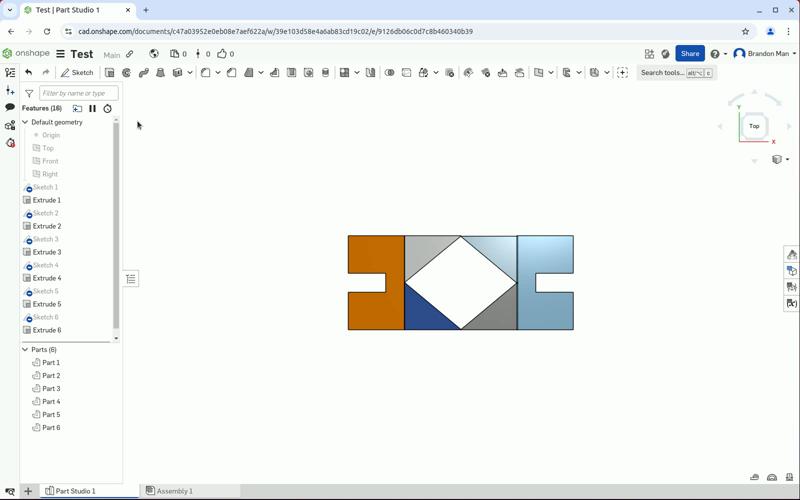
mouse_move(69, 189)
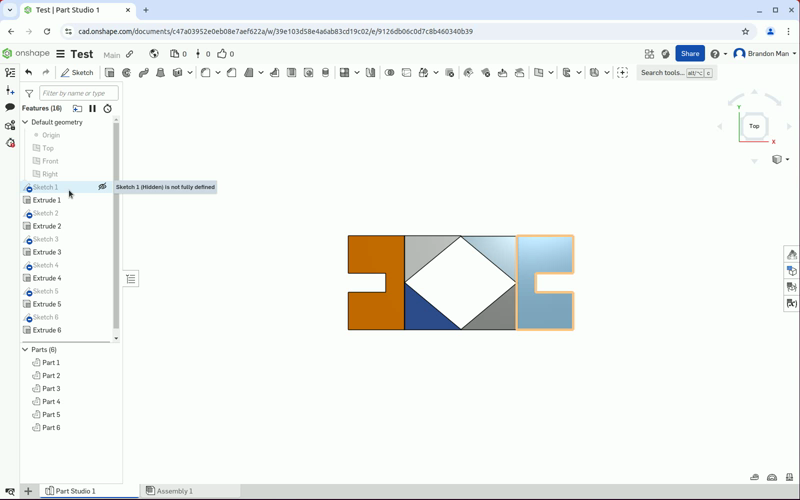
click(69, 189)
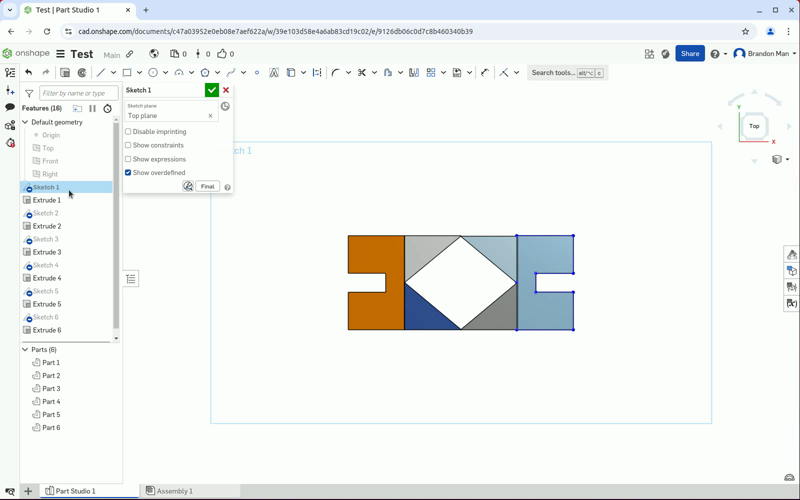
mouse_move(229, 92)
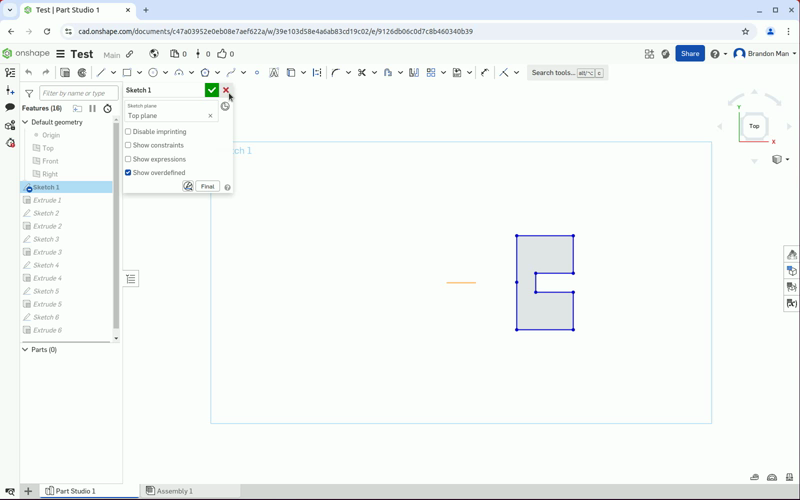
click(229, 92)
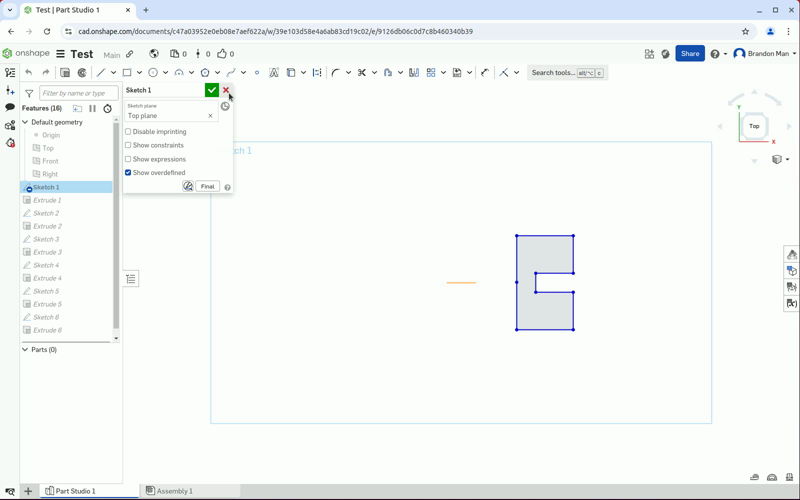
key(shift+s)
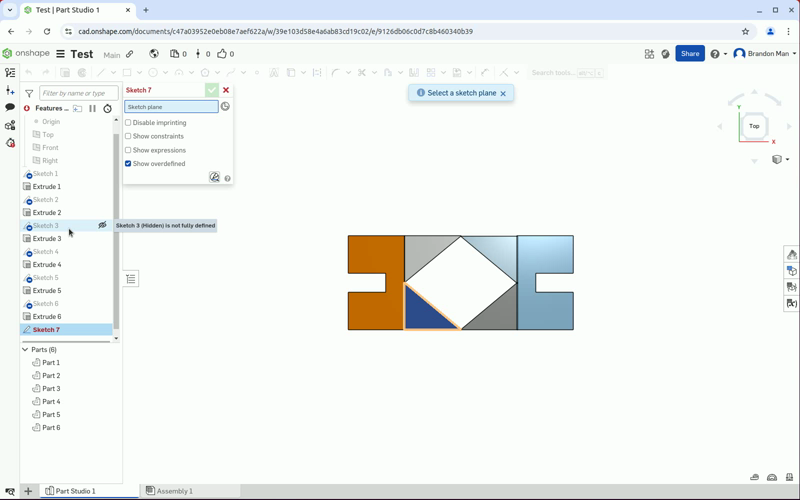
scroll(3)
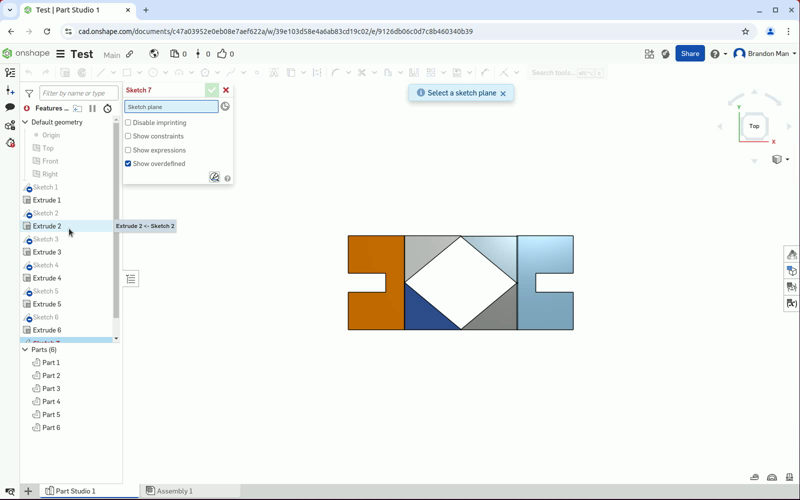
mouse_move(69, 150)
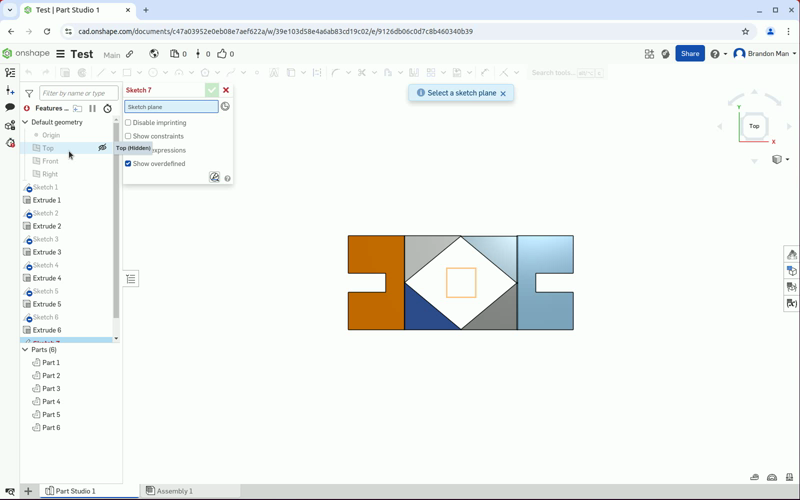
click(69, 150)
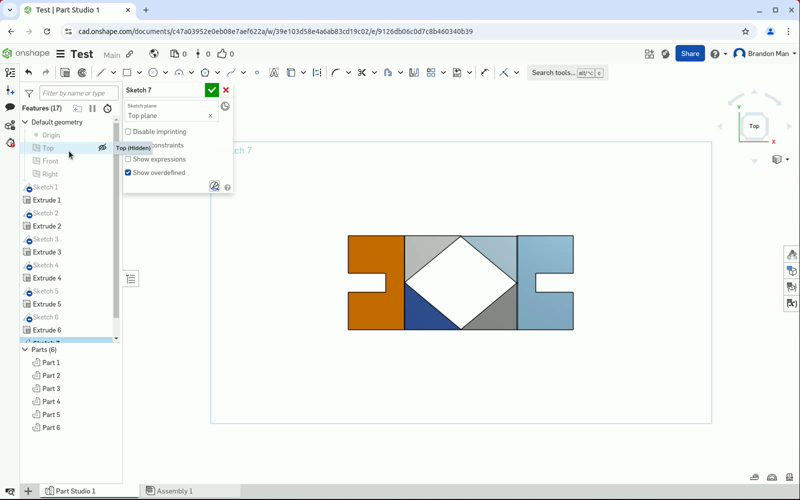
mouse_move(73, 352)
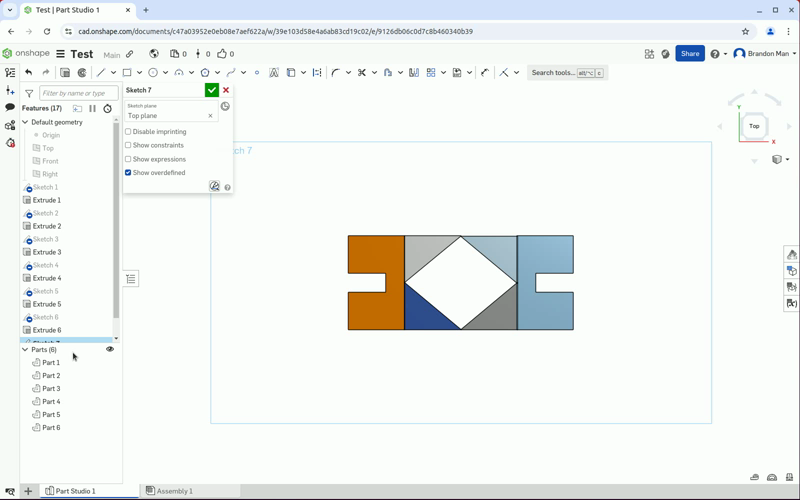
key(y)
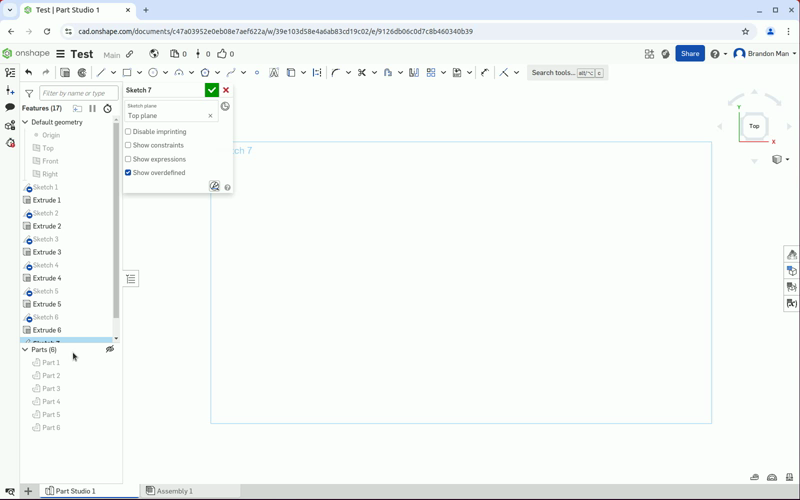
key(c)
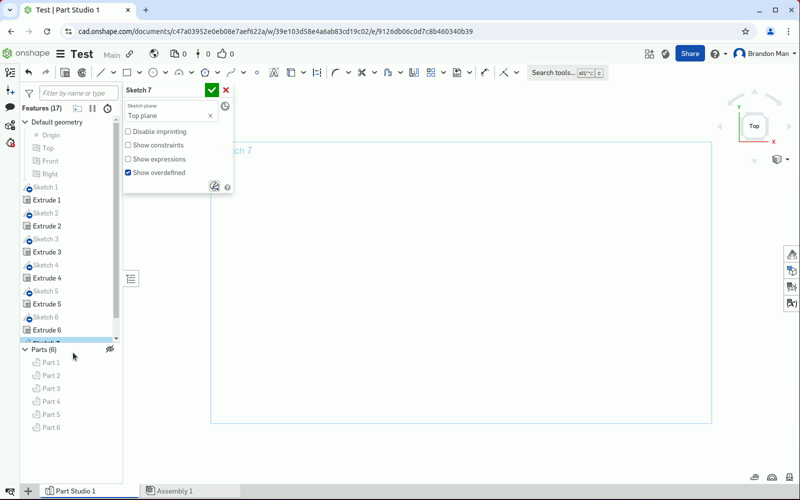
key_down(shift)
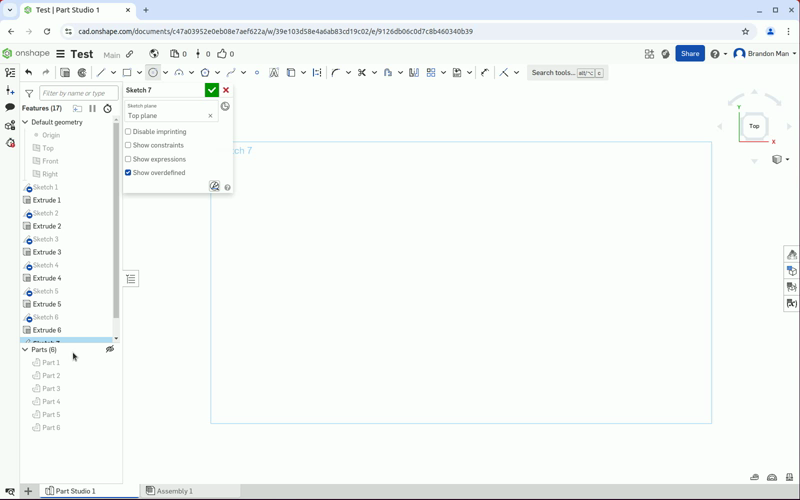
mouse_move(461, 282)
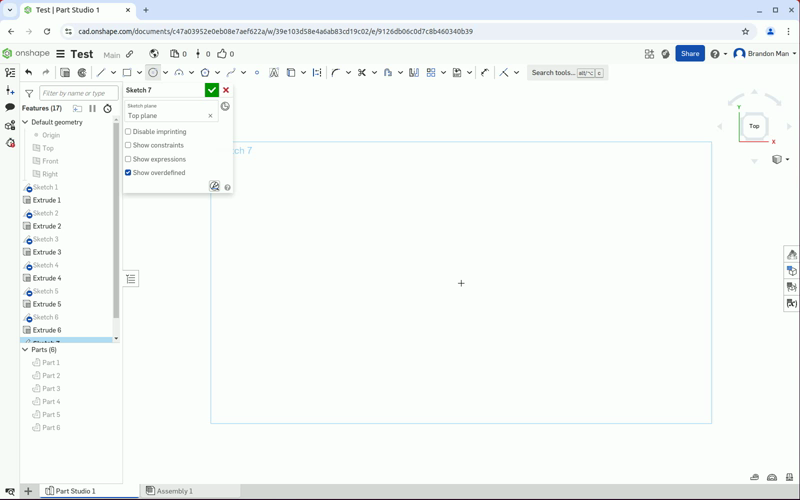
click(461, 282)
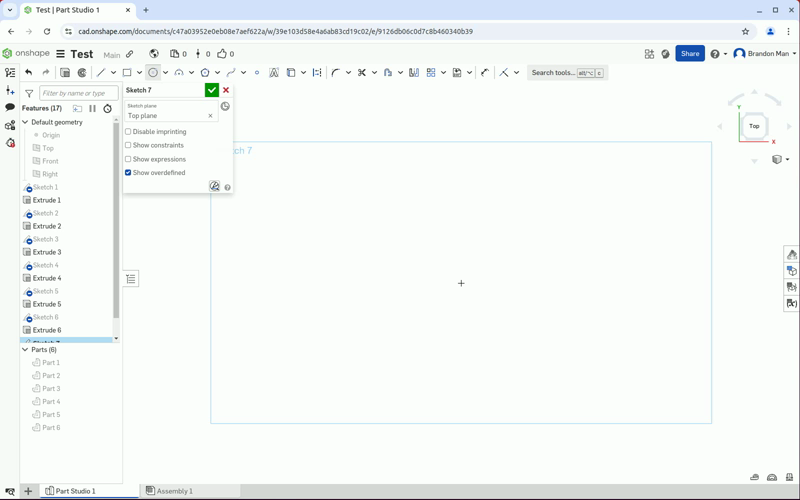
key_up(shift)
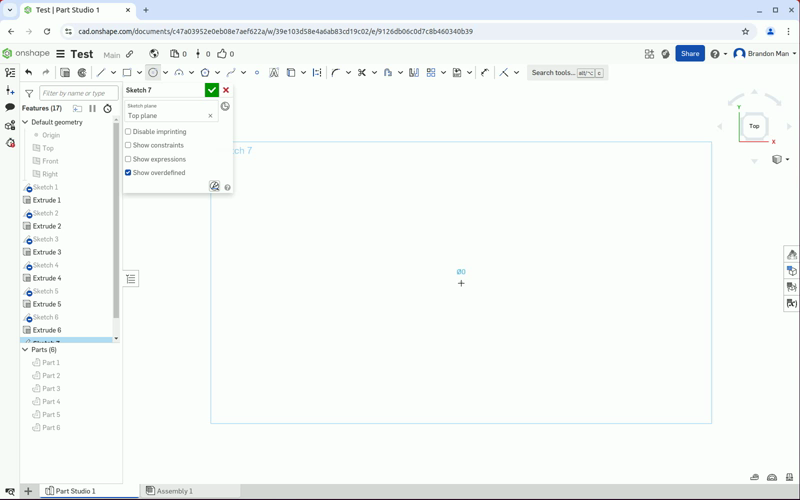
mouse_move(476, 282)
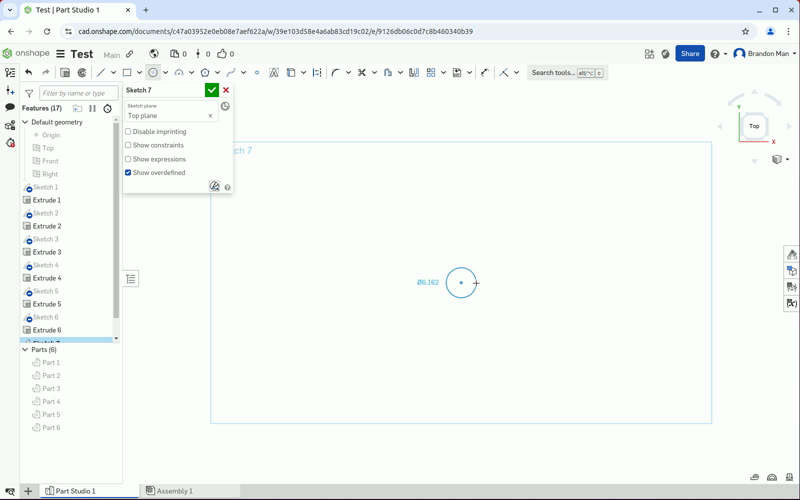
click(476, 282)
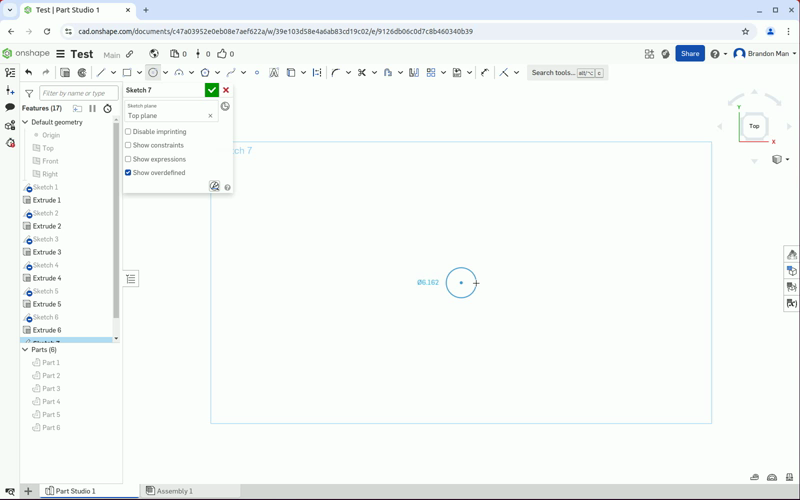
key(esc)
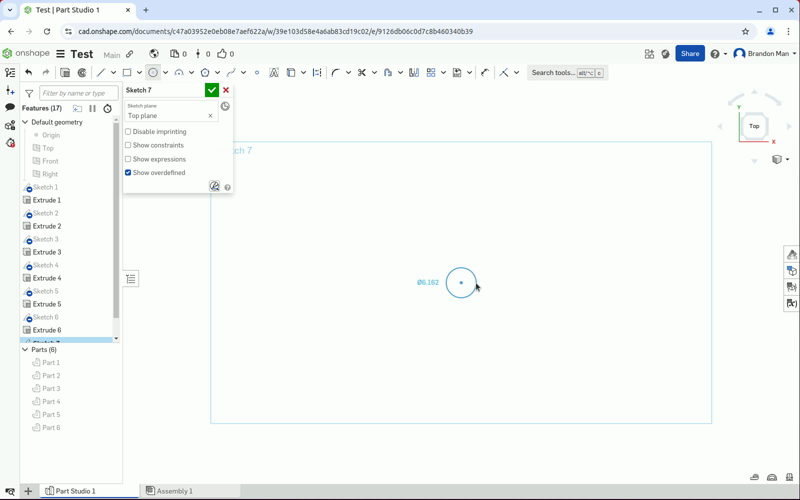
mouse_move(450, 273)
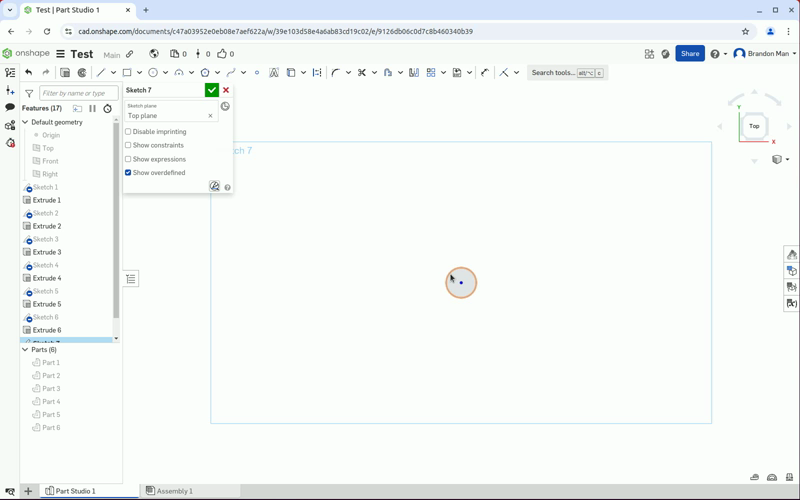
scroll(6)
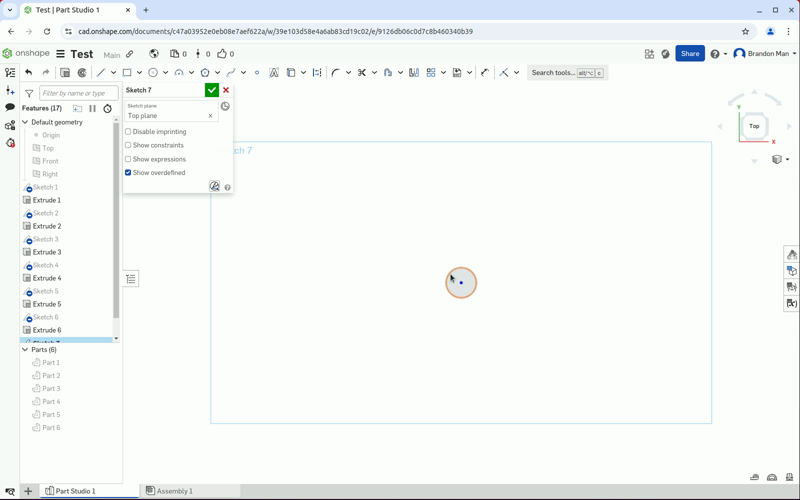
scroll(6)
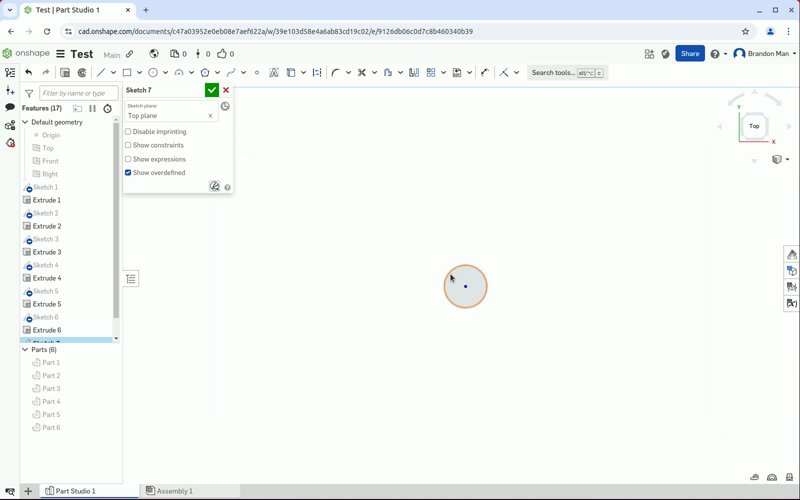
scroll(6)
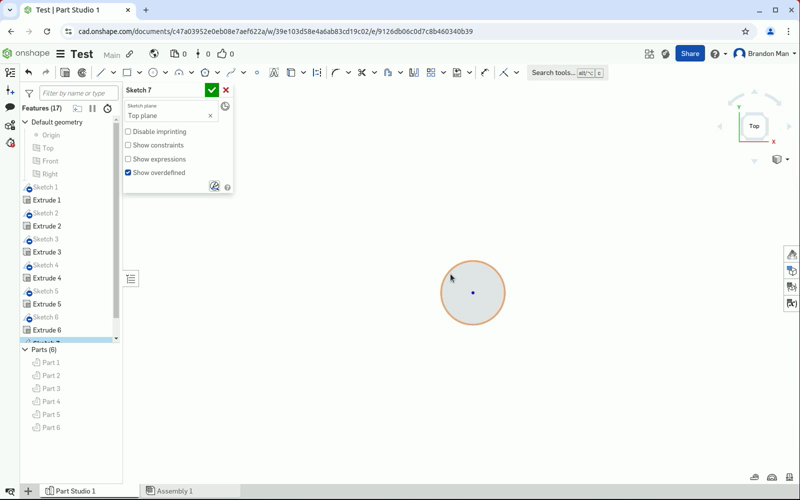
scroll(6)
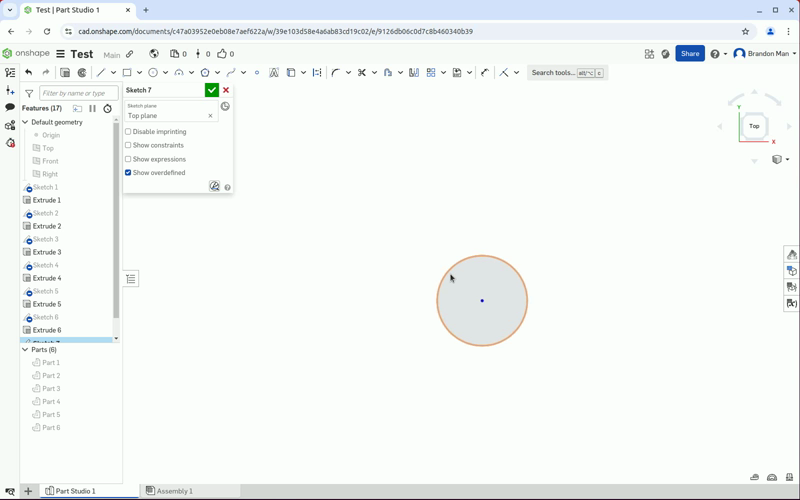
scroll(6)
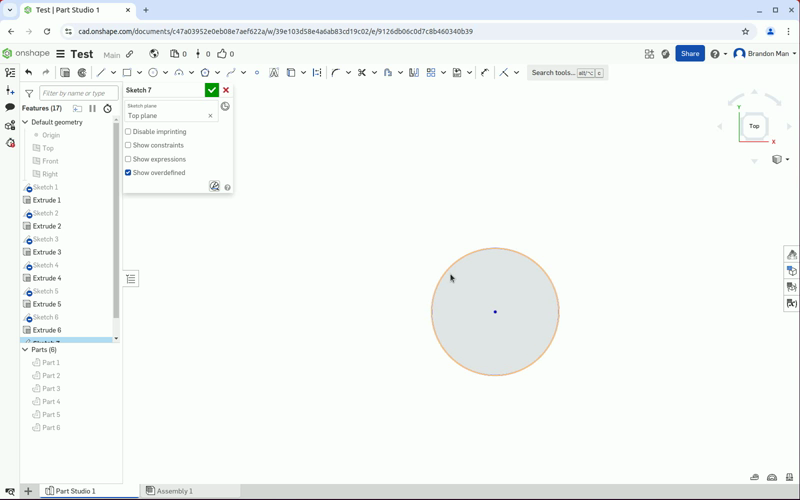
scroll(6)
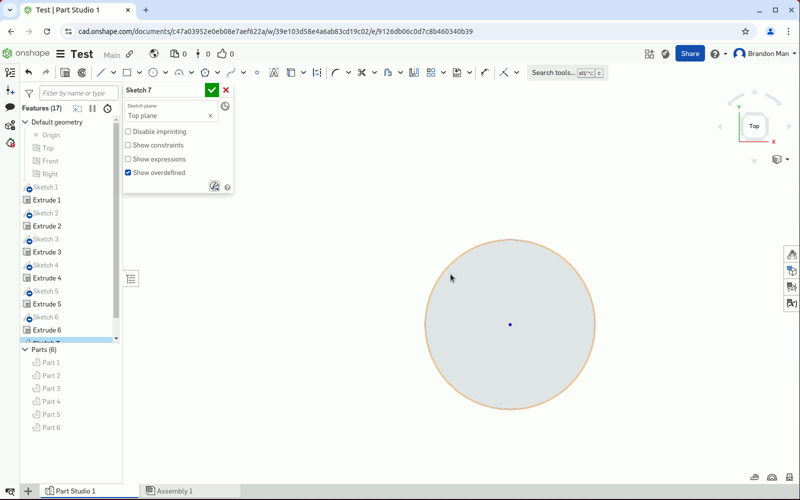
scroll(6)
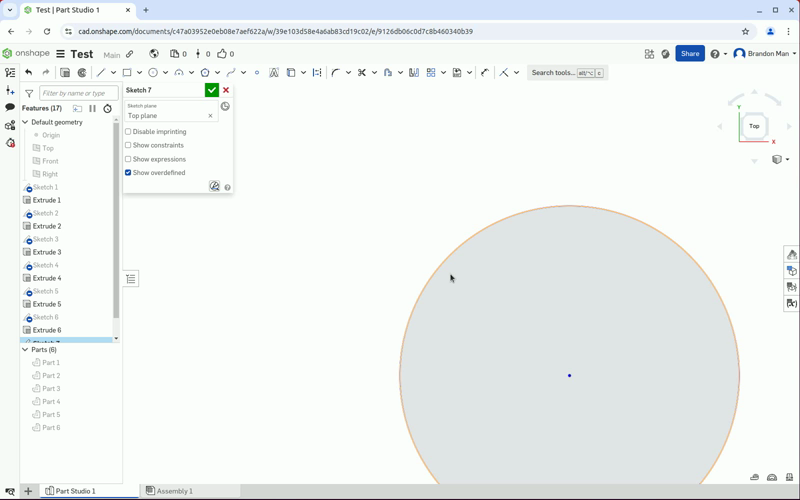
click(450, 273)
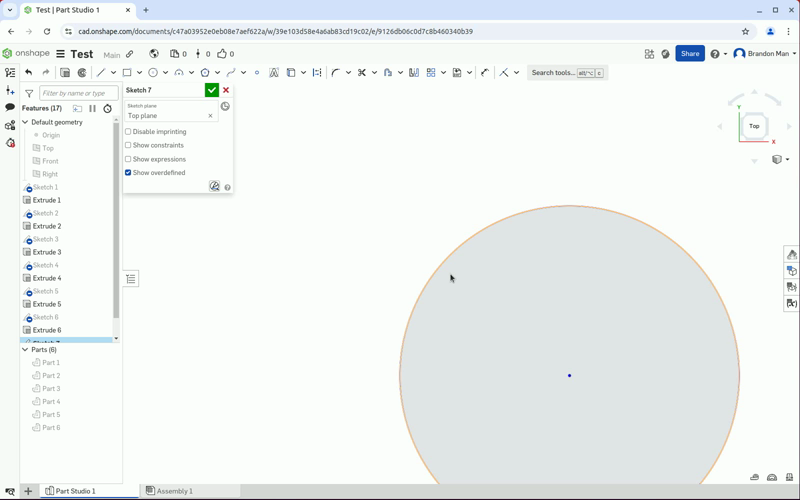
scroll(-6)
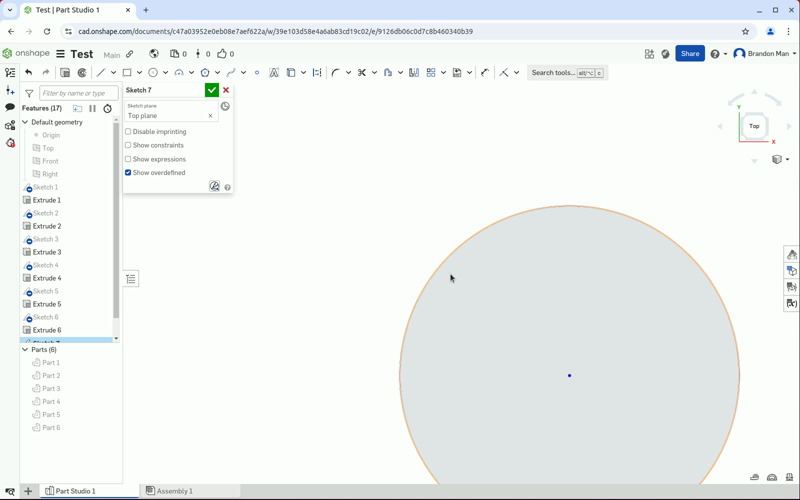
scroll(-6)
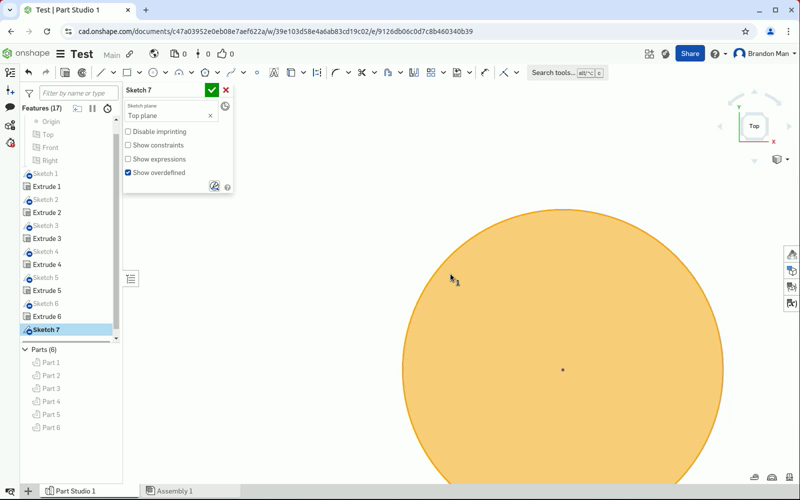
scroll(-6)
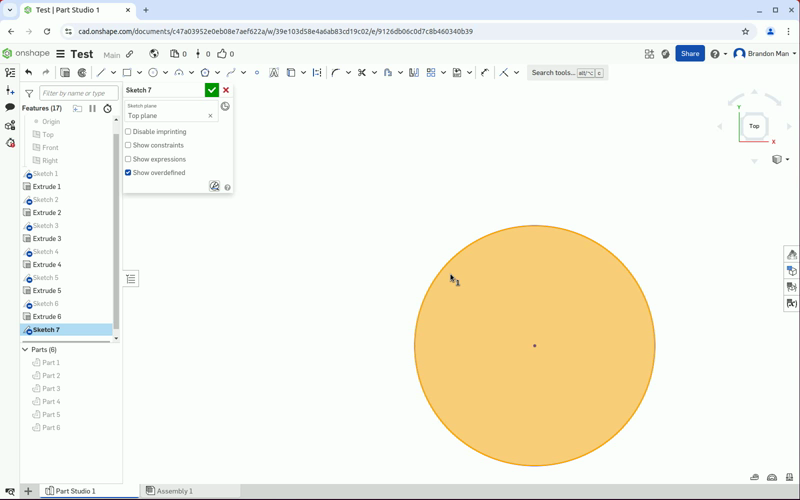
scroll(-6)
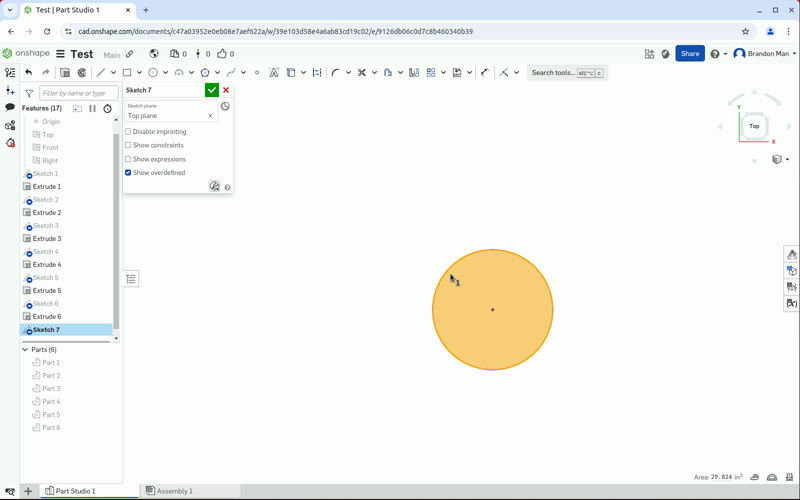
scroll(-6)
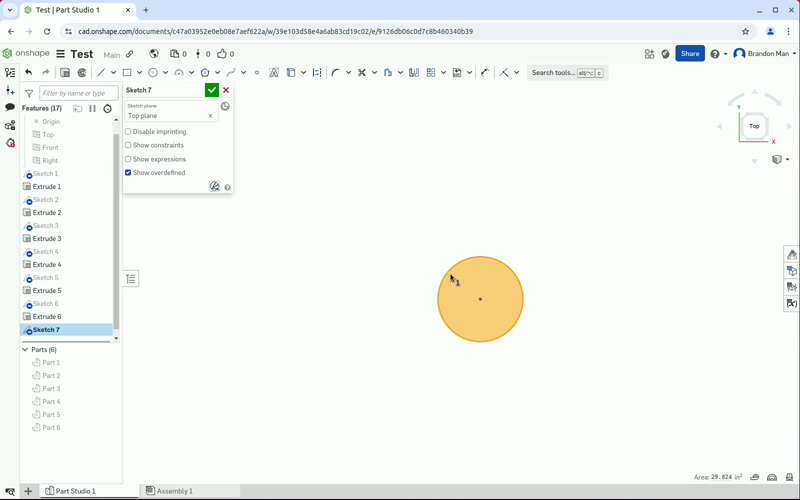
scroll(-6)
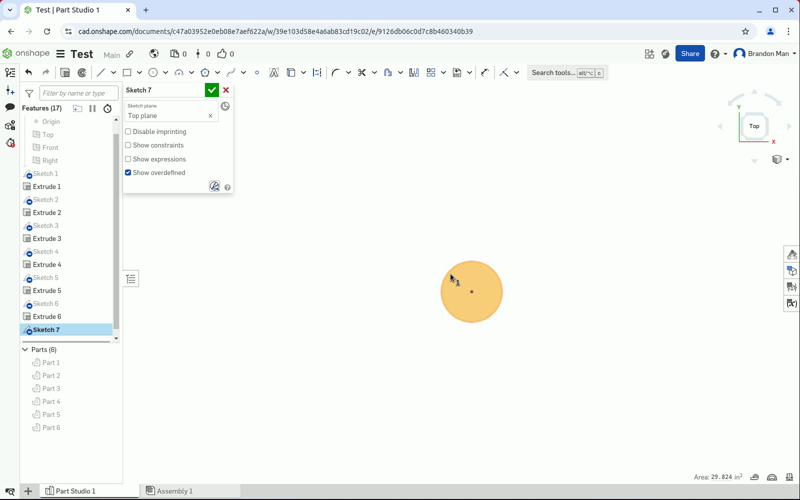
scroll(-6)
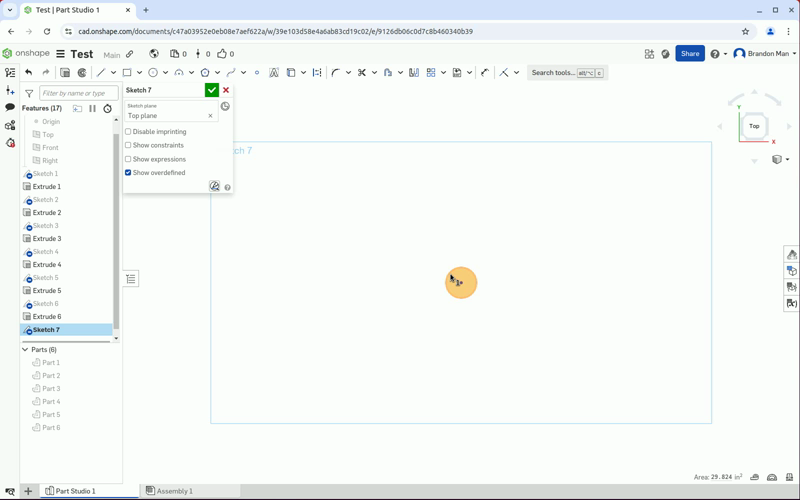
mouse_move(73, 352)
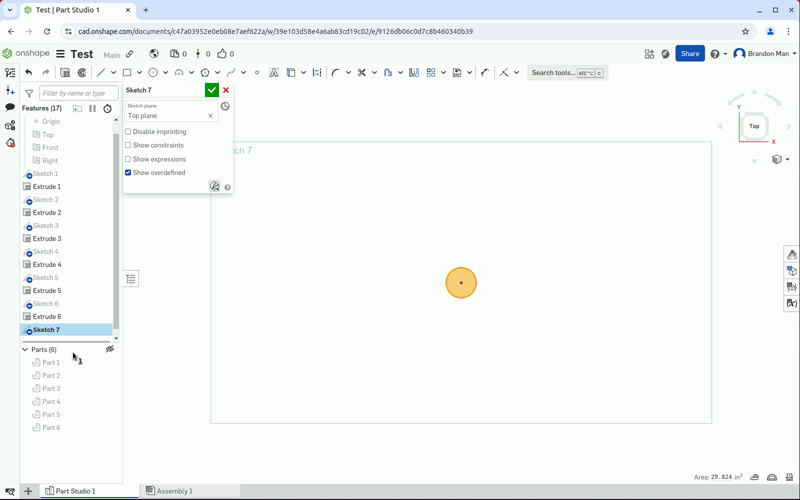
key(shift+y)
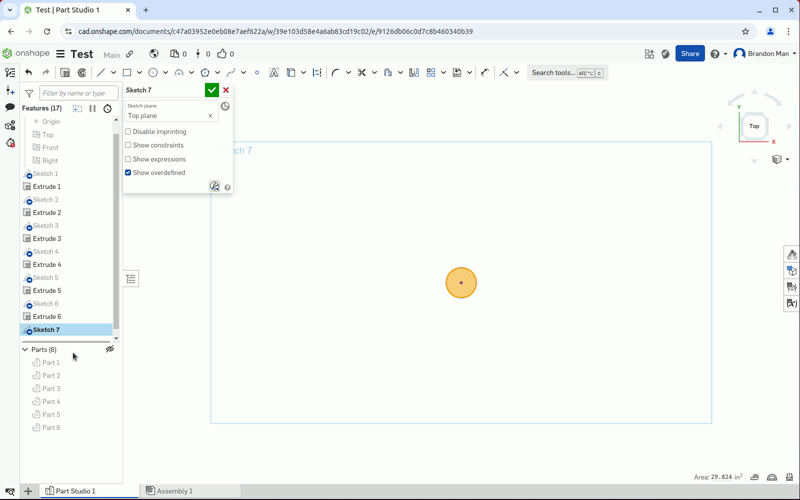
key(shift+e)
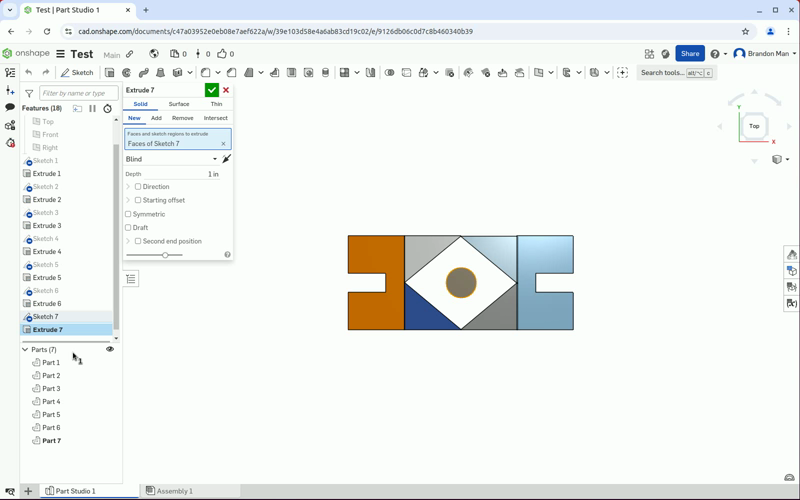
mouse_move(143, 106)
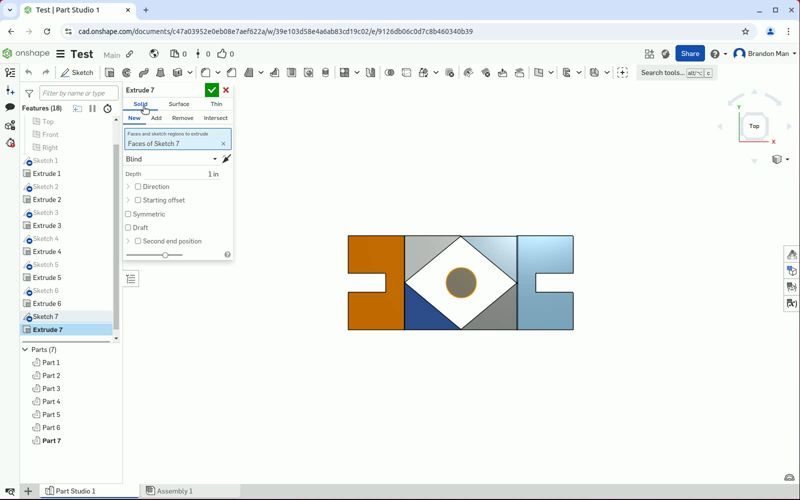
click(143, 106)
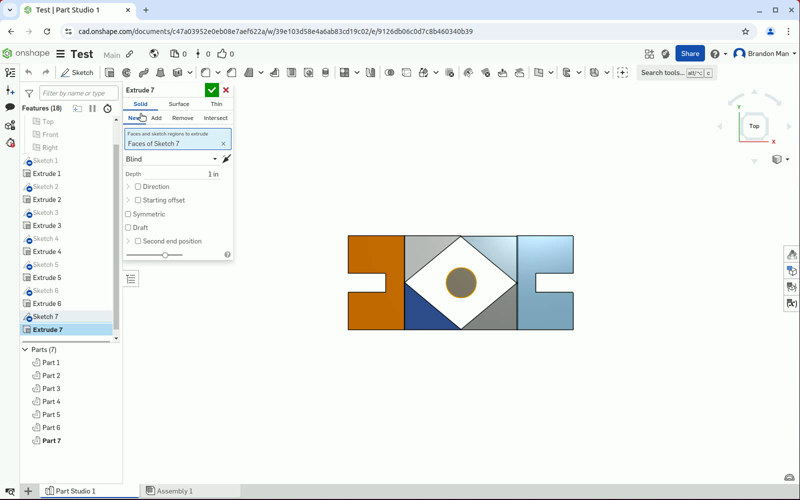
mouse_move(137, 120)
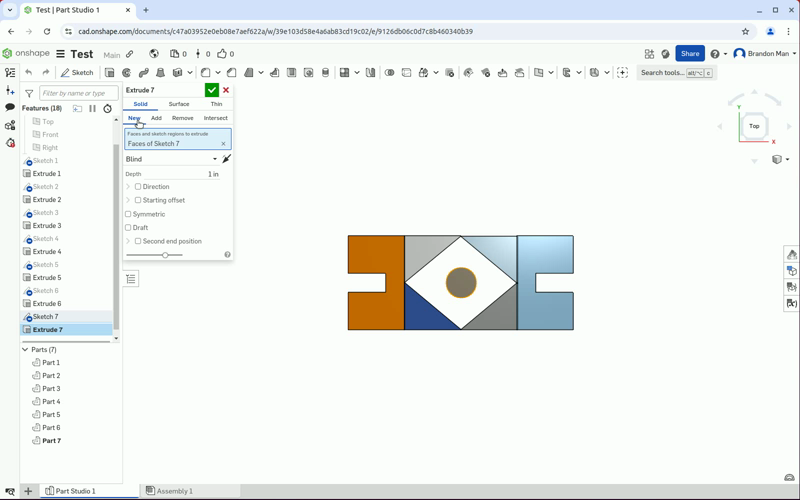
click(137, 120)
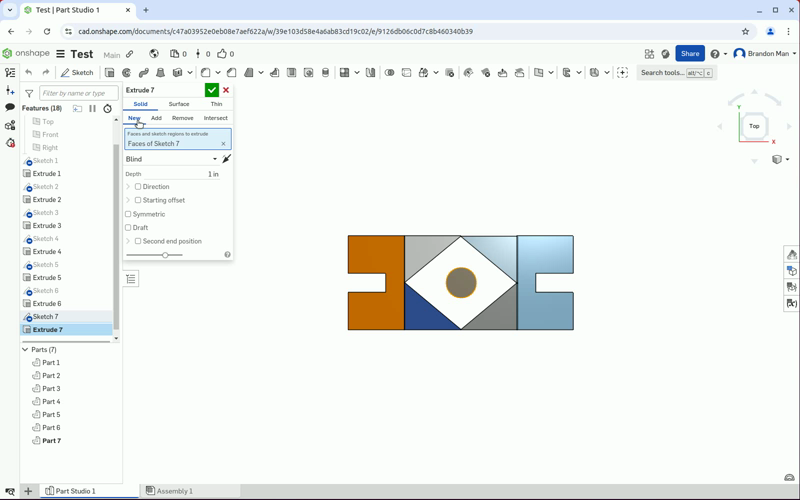
key(tab, 4)
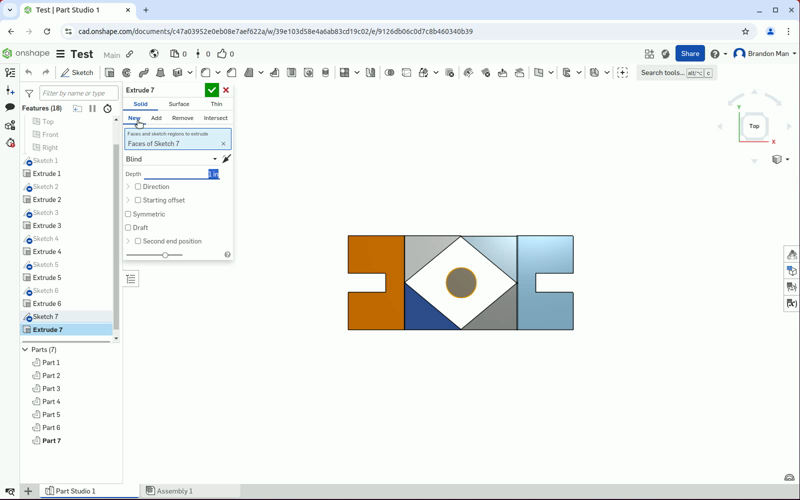
text(6.981)
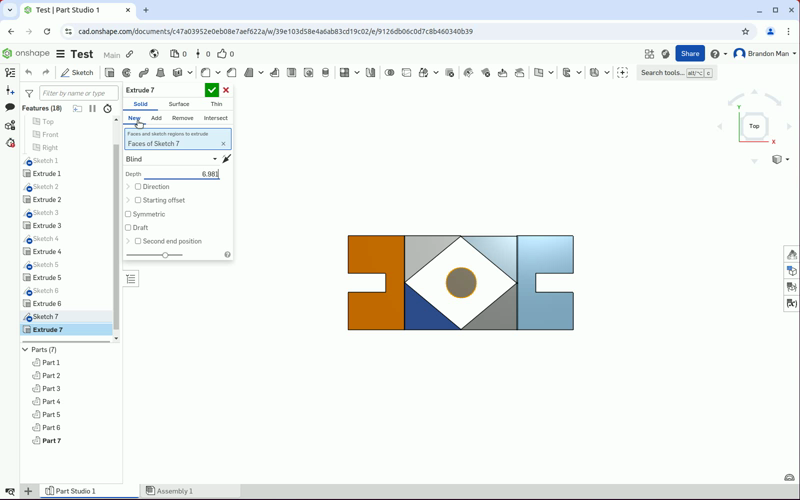
key(enter)
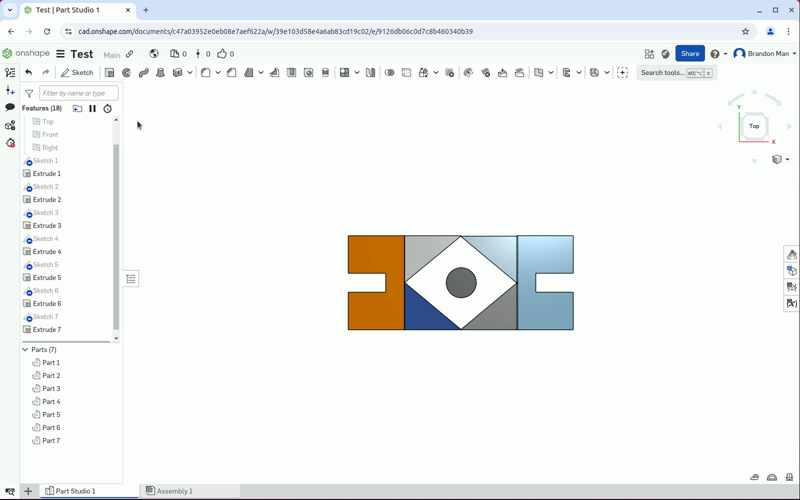
key(shift+h)
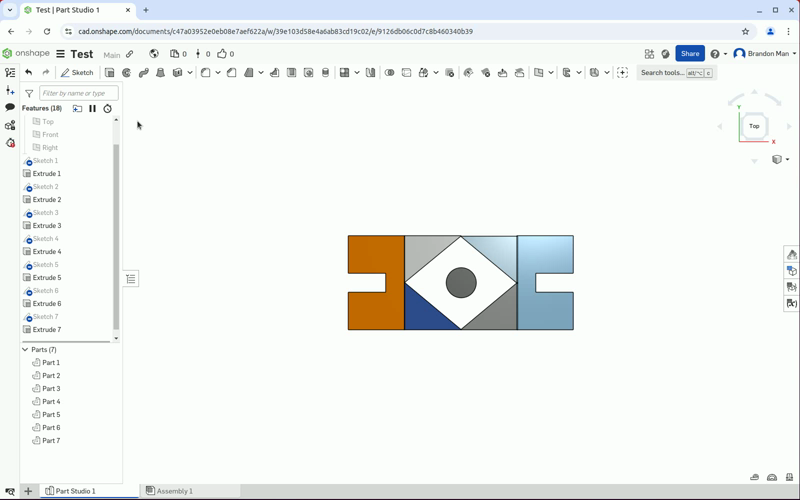
key(shift+h)
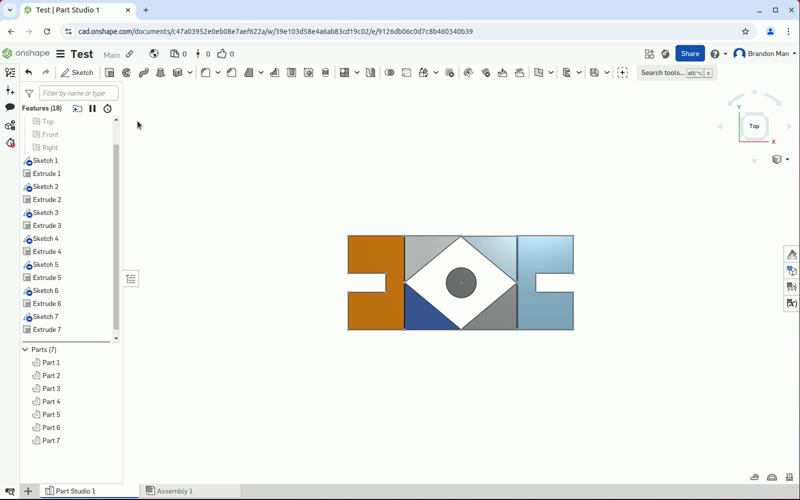
key(shift+7)
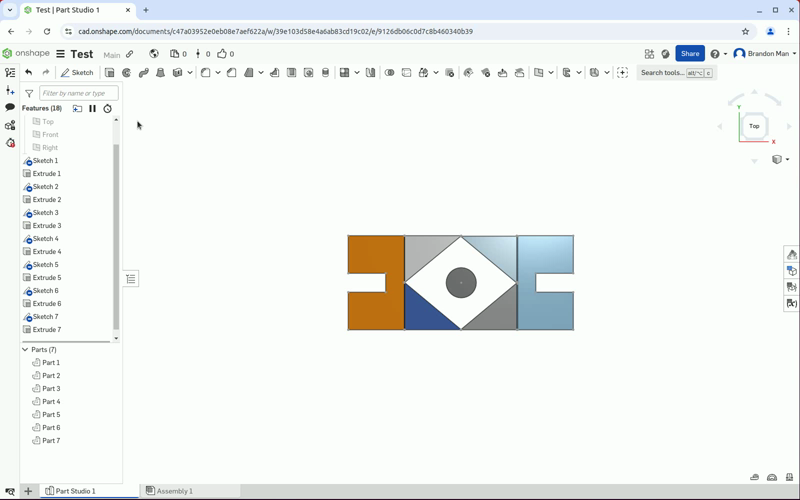
key(up, 3)
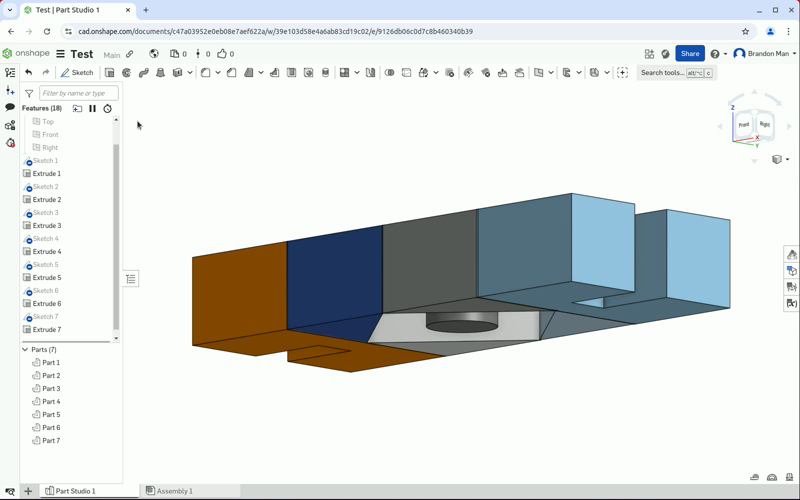
key(left, 3)
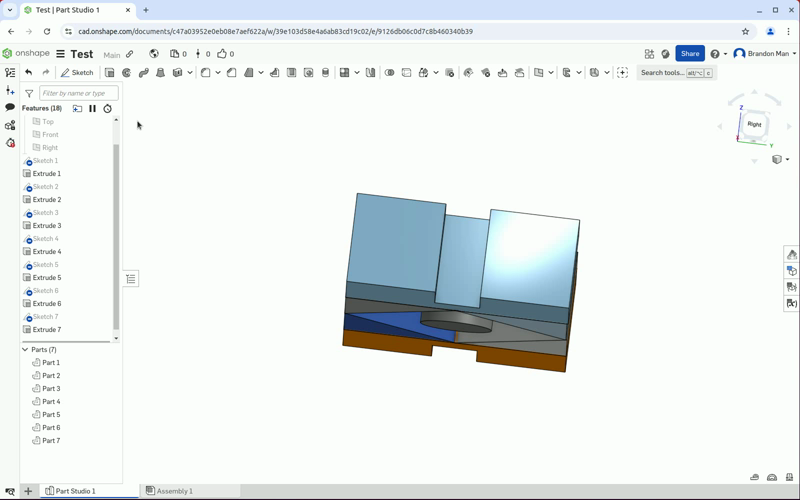
key(right, 3)
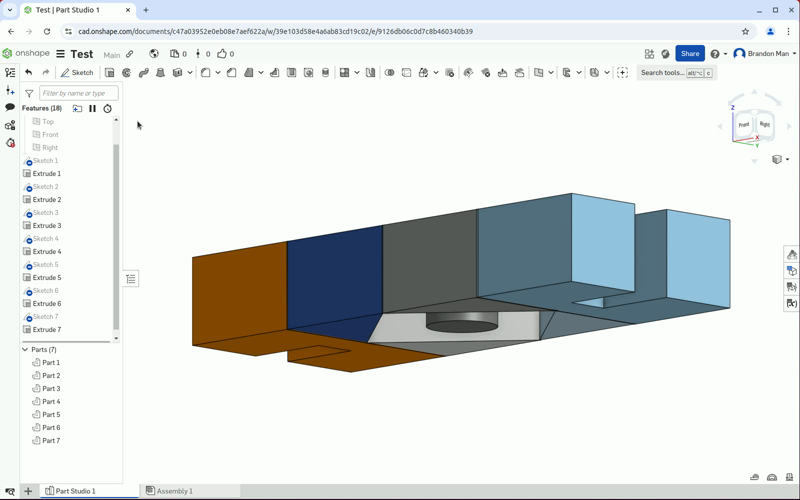
key(down, 3)
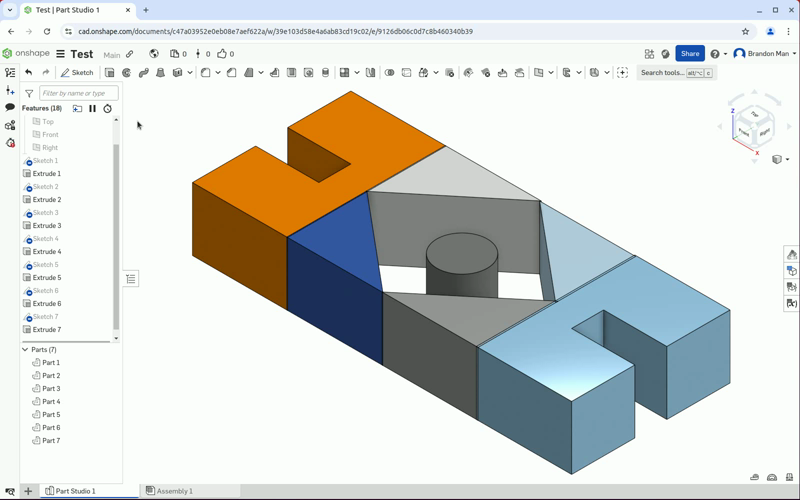
mouse_move(69, 163)
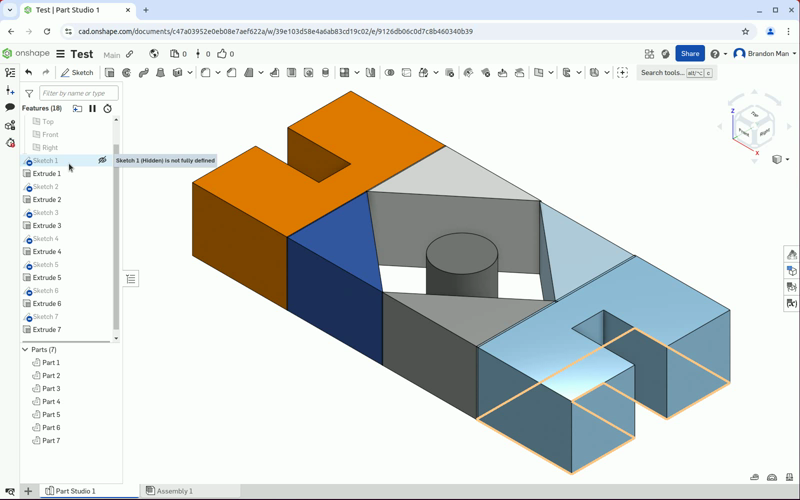
click(69, 163)